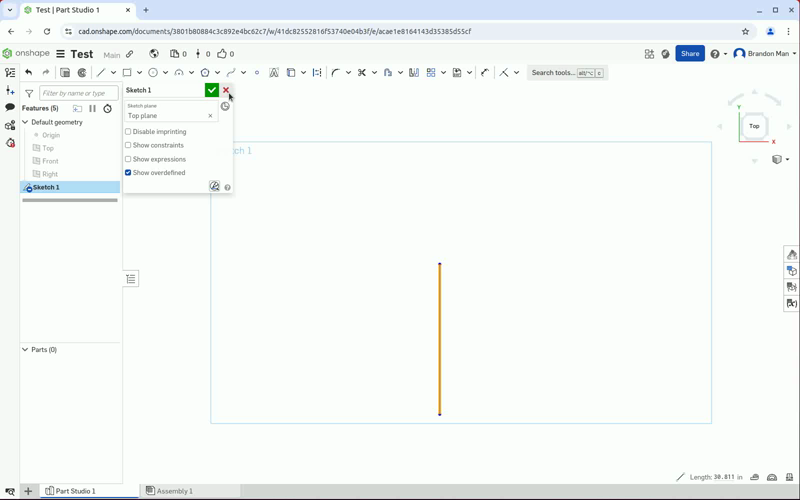
key(shift+h)
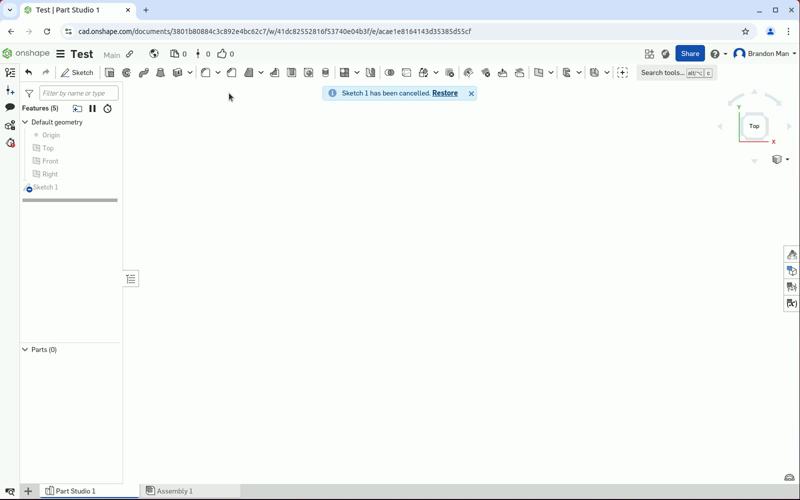
mouse_move(73, 352)
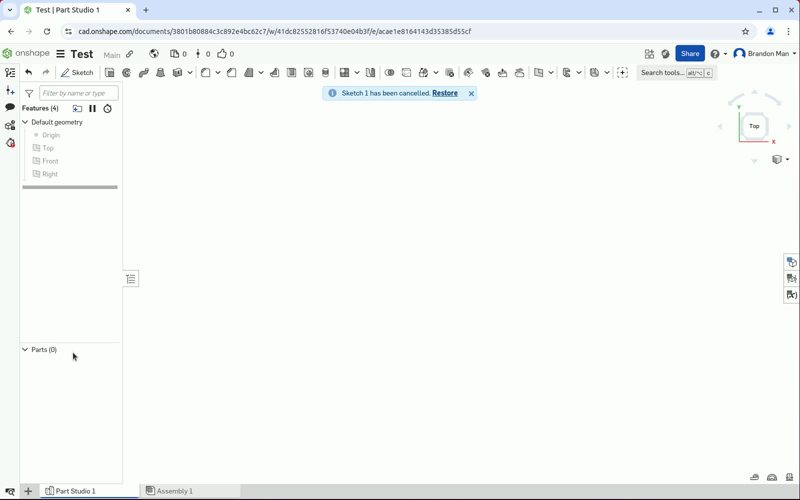
key(y)
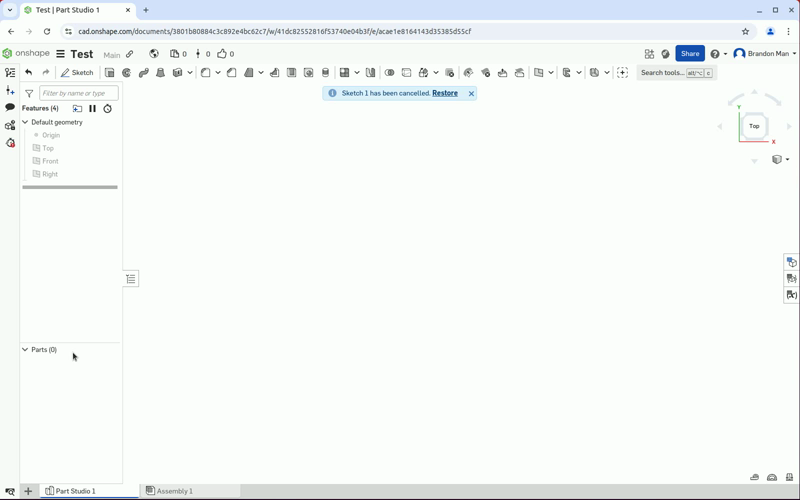
key(shift+p)
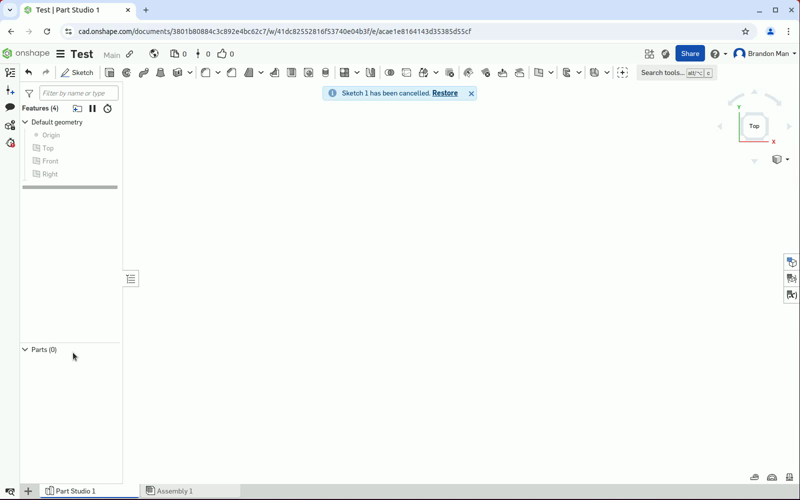
key(space)
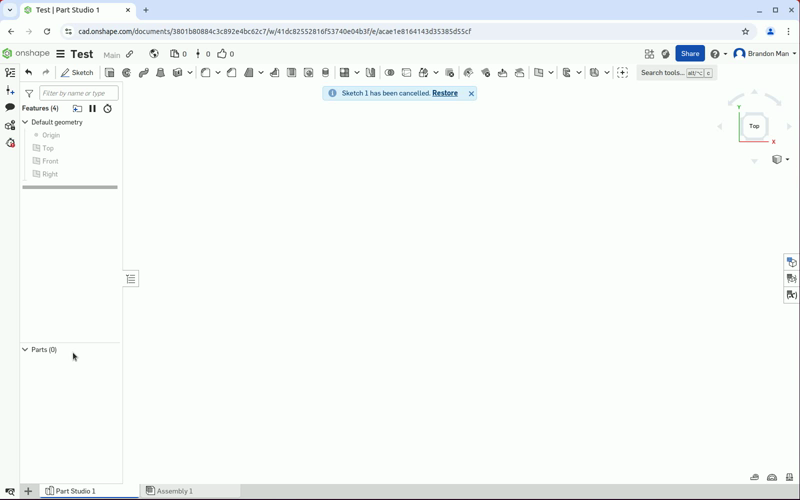
key_down(shift)
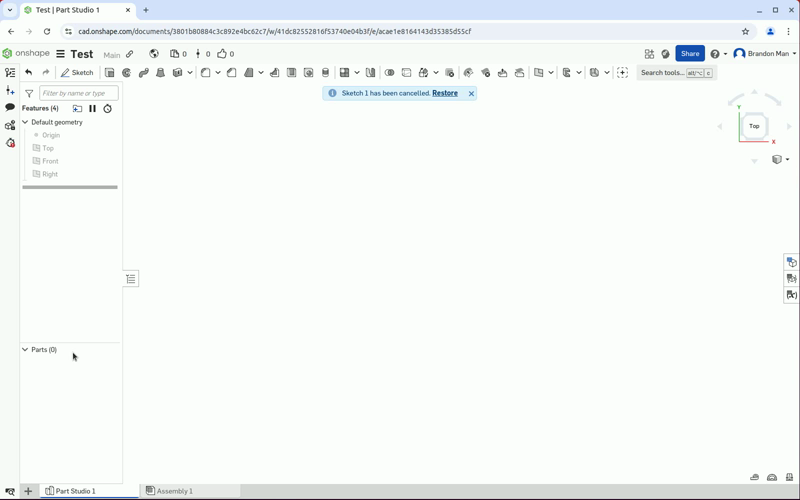
key(up)
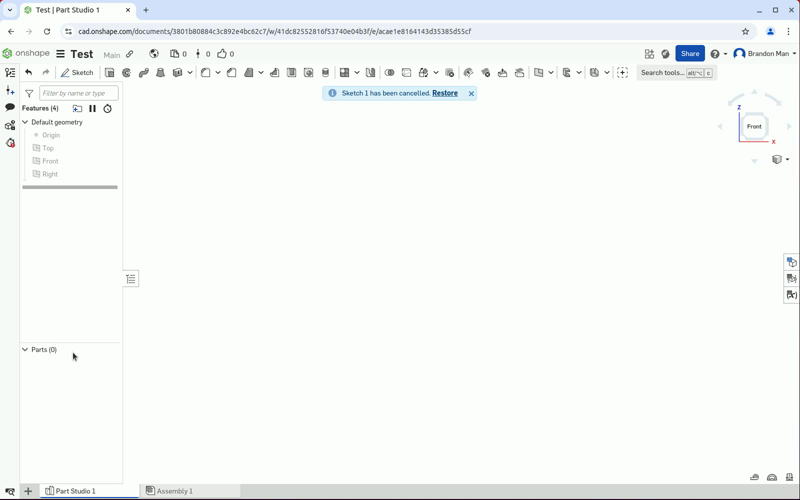
key_up(shift)
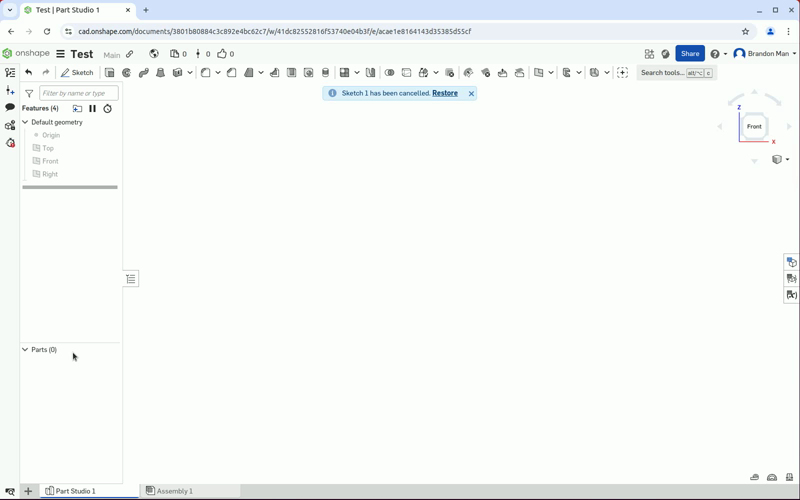
mouse_move(73, 352)
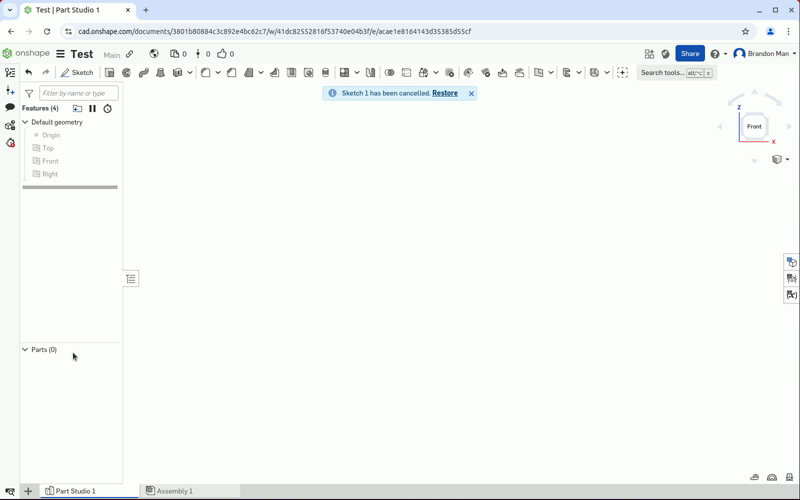
key(shift+y)
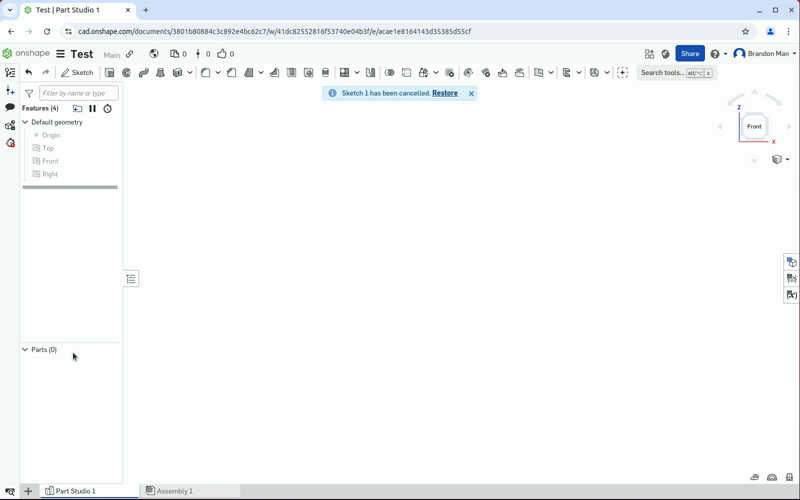
key(shift+s)
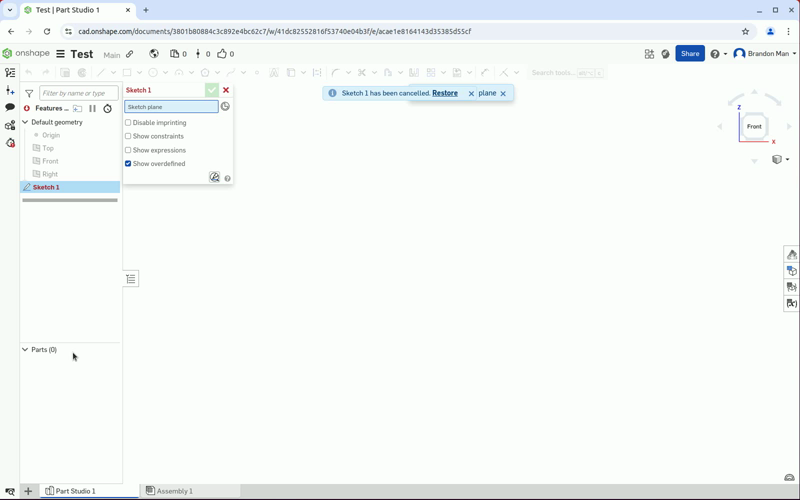
mouse_move(73, 163)
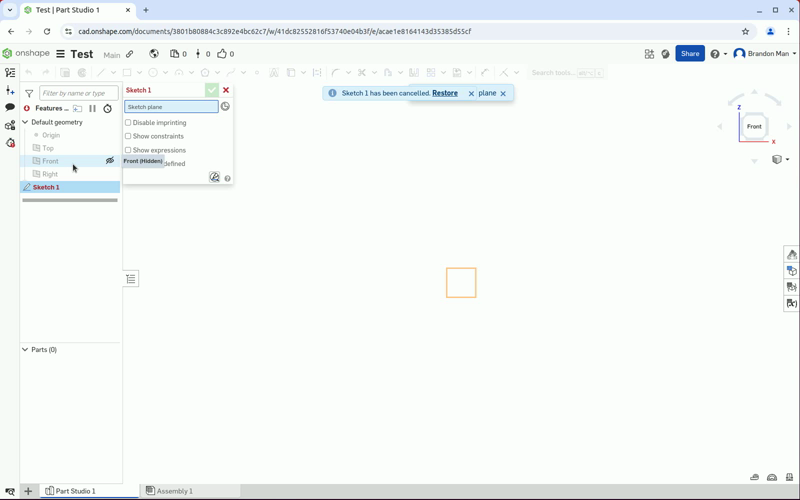
click(73, 163)
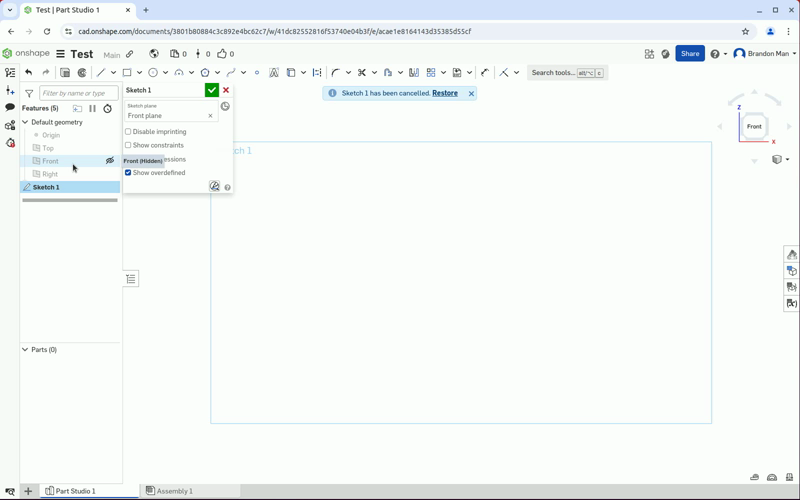
mouse_move(73, 352)
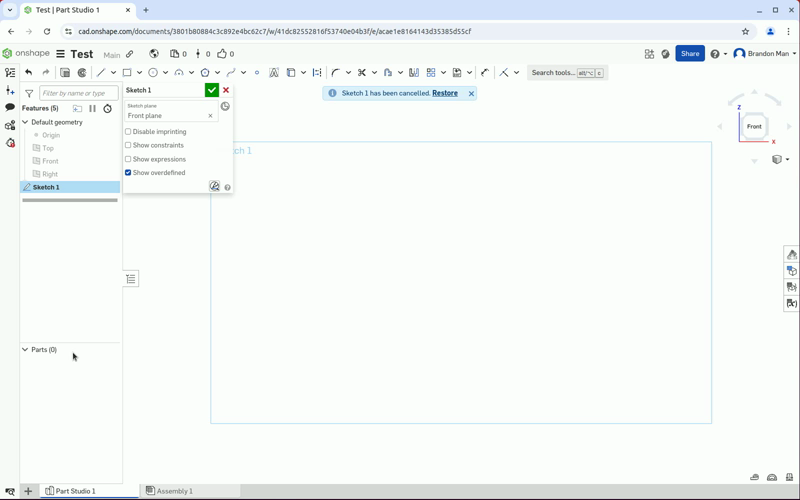
key(y)
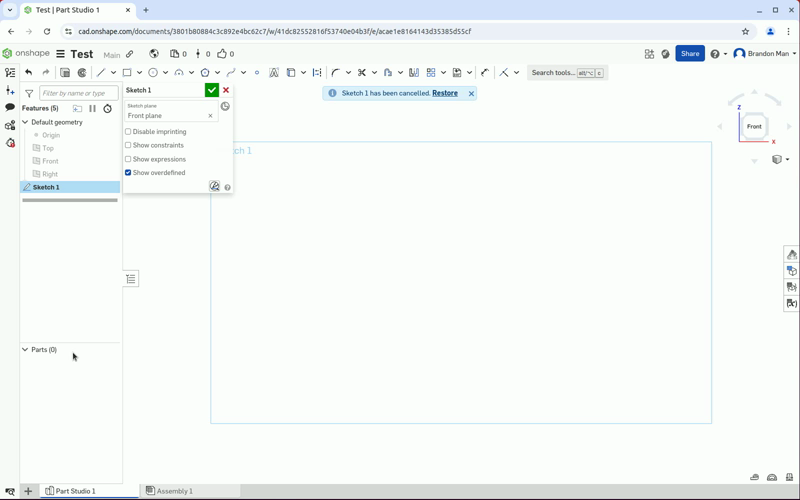
key(l)
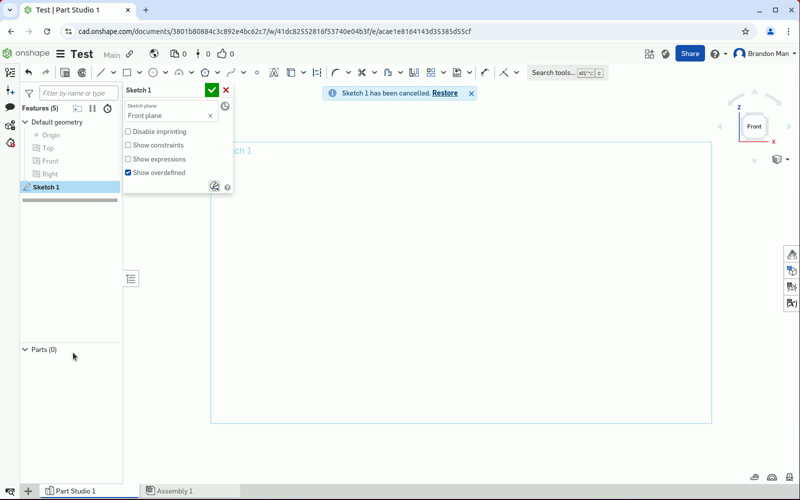
key_down(shift)
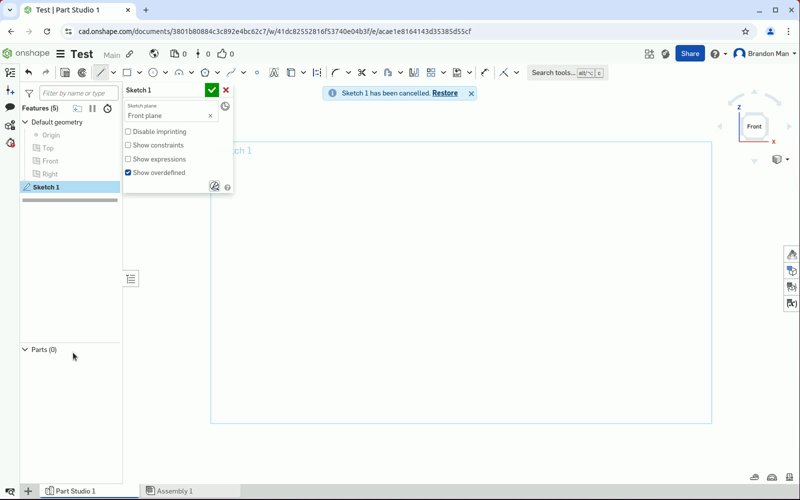
mouse_move(382, 239)
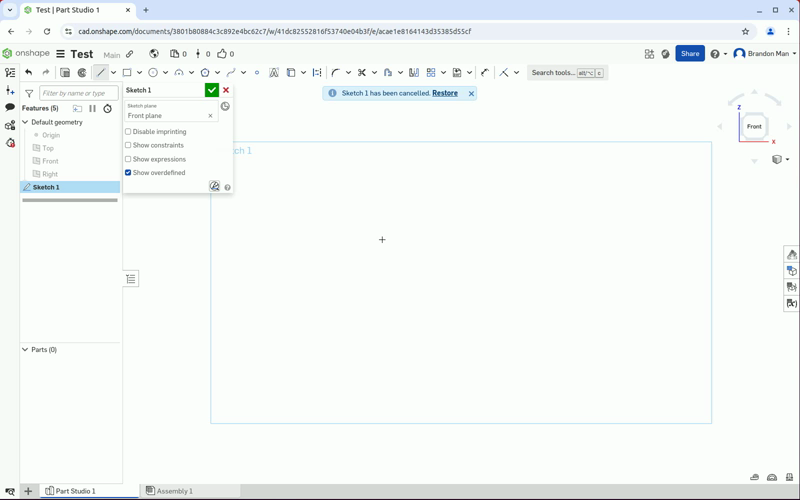
click(382, 239)
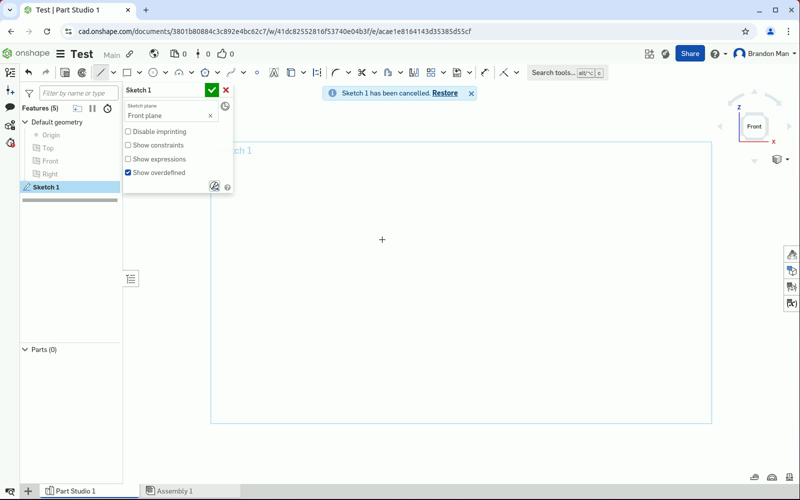
key_up(shift)
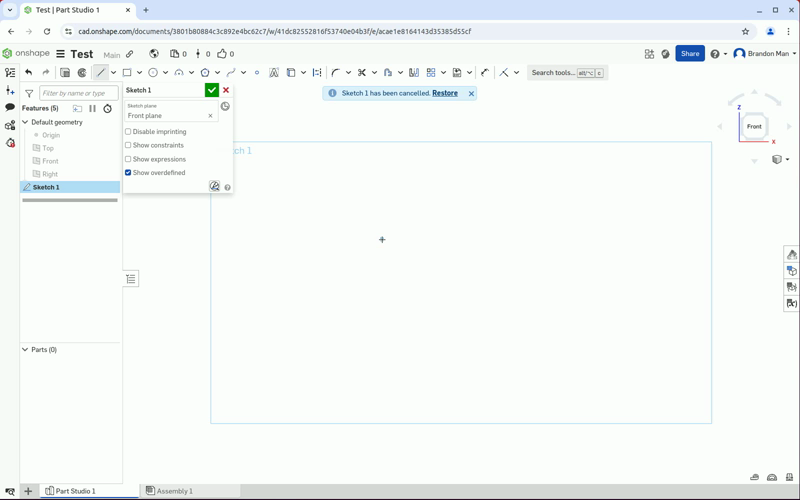
key_down(shift)
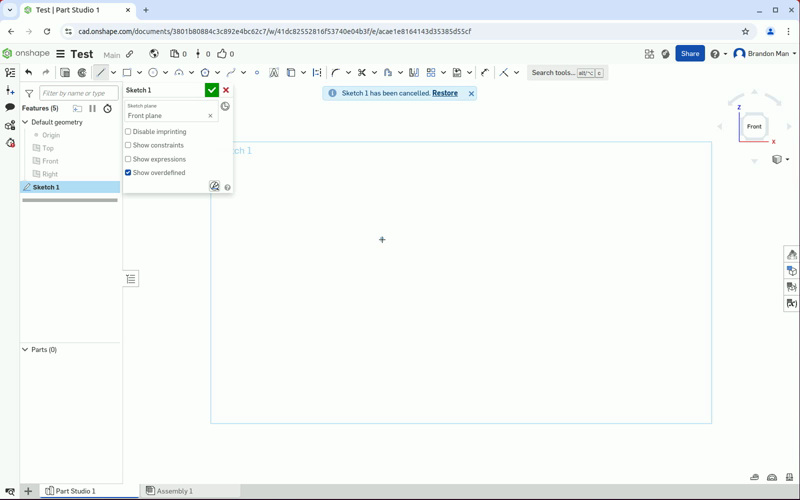
mouse_move(412, 239)
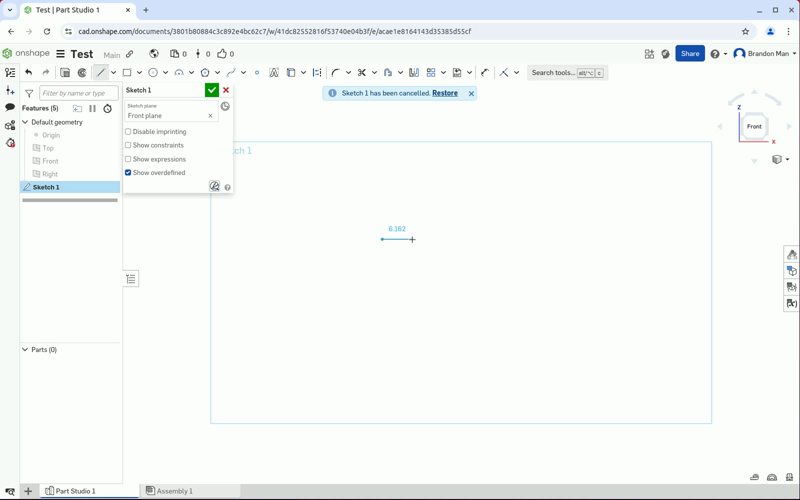
mouse_move(403, 239)
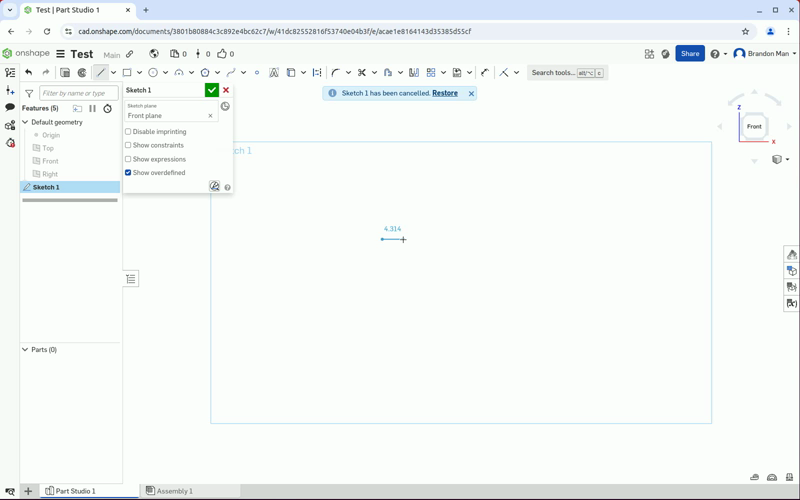
click(403, 239)
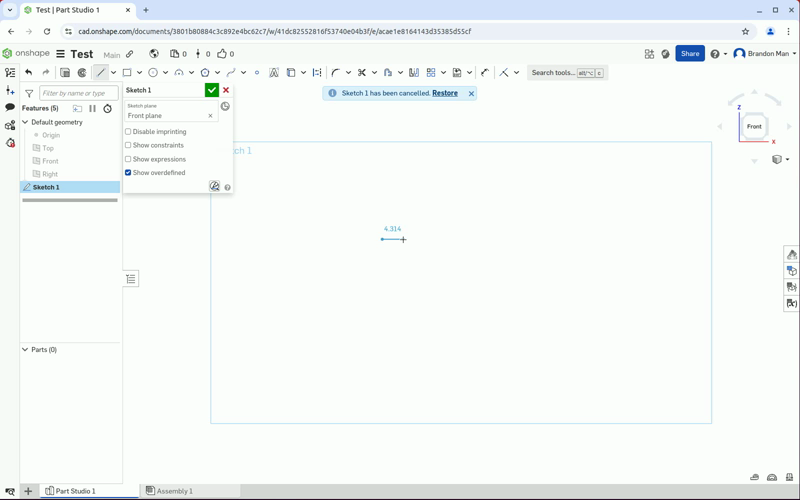
key_up(shift)
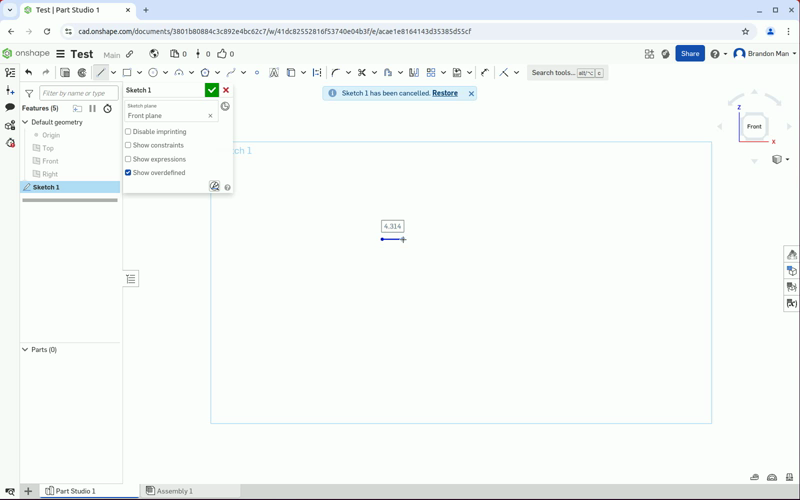
key_down(shift)
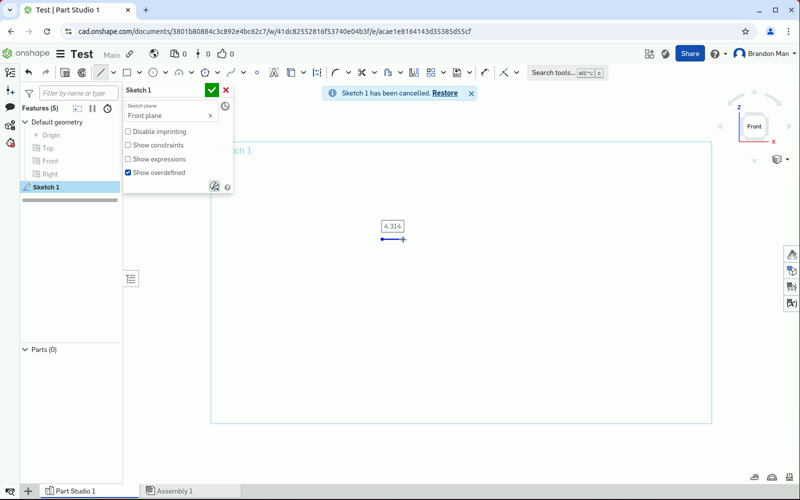
mouse_move(433, 239)
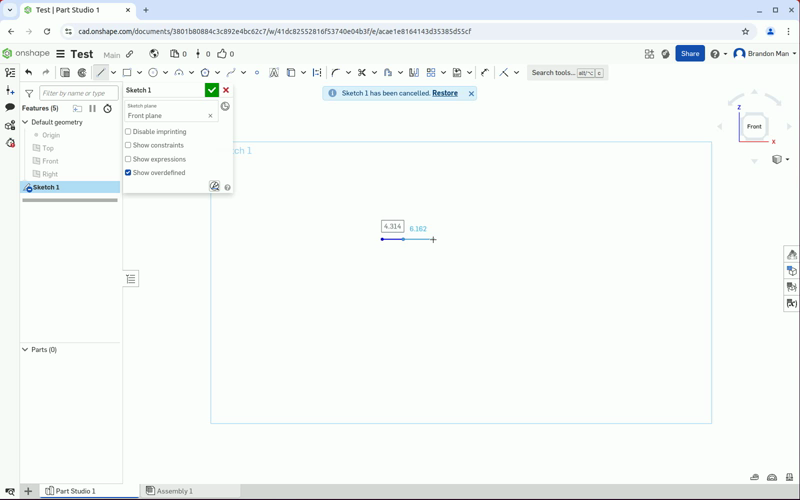
mouse_move(403, 186)
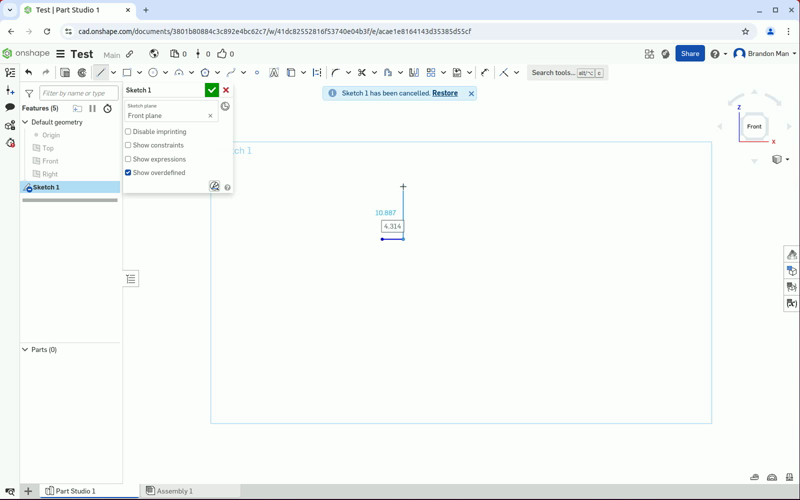
click(403, 186)
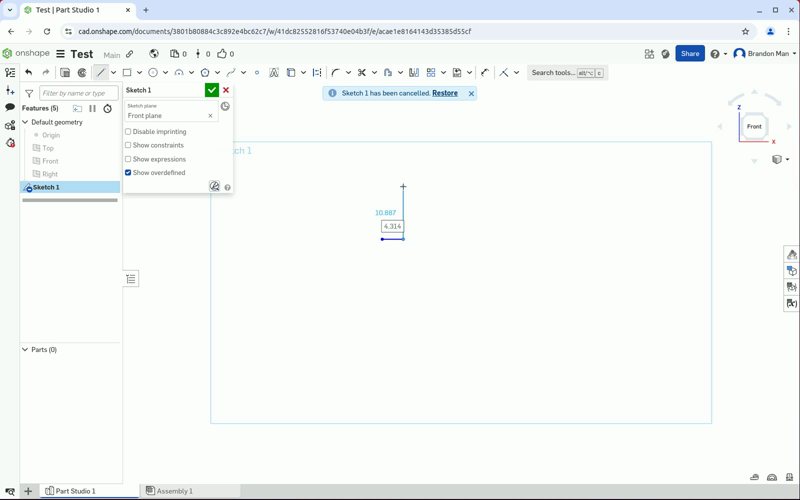
key_up(shift)
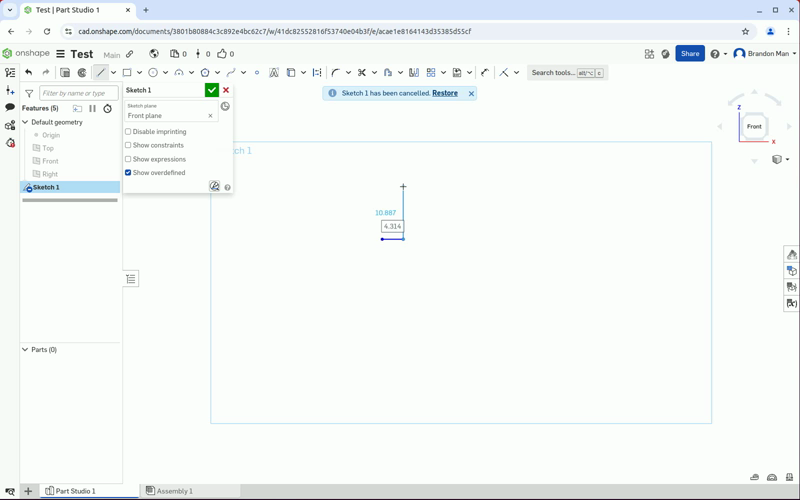
key_down(shift)
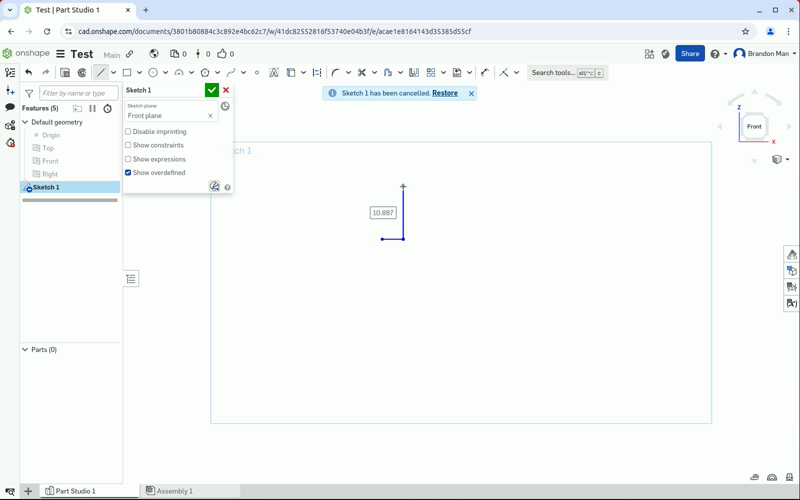
mouse_move(433, 186)
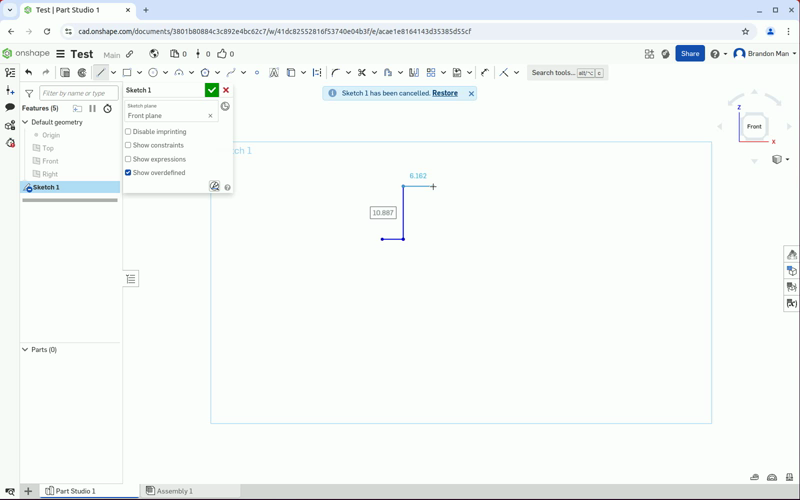
mouse_move(382, 186)
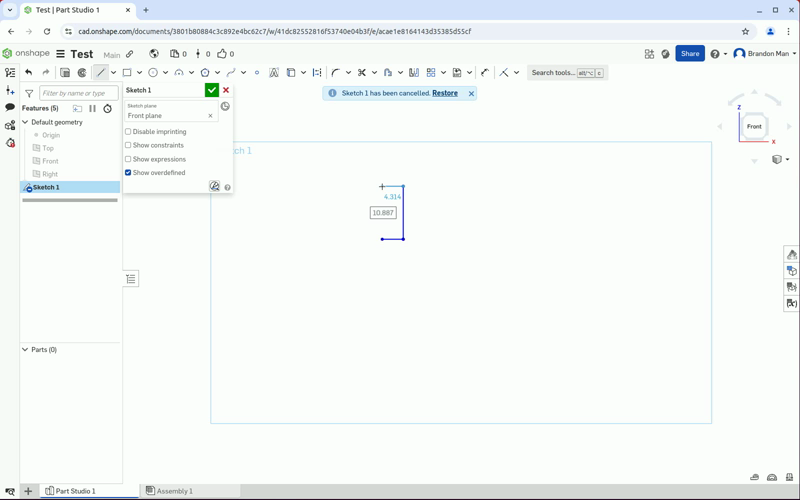
click(382, 186)
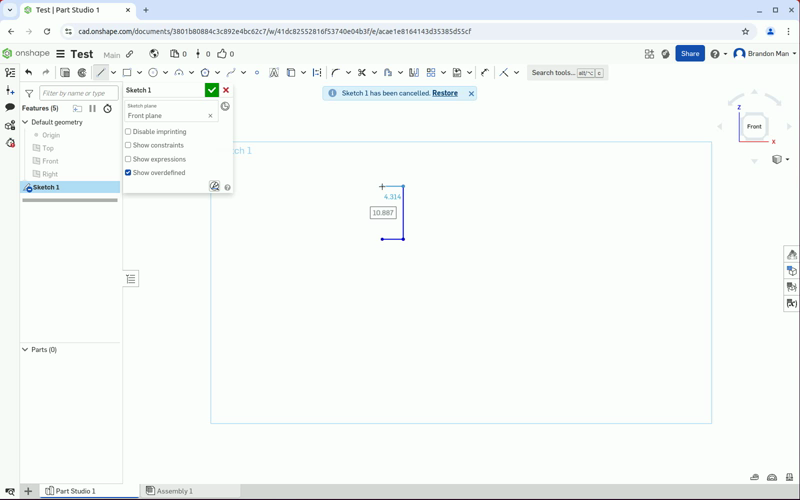
key_up(shift)
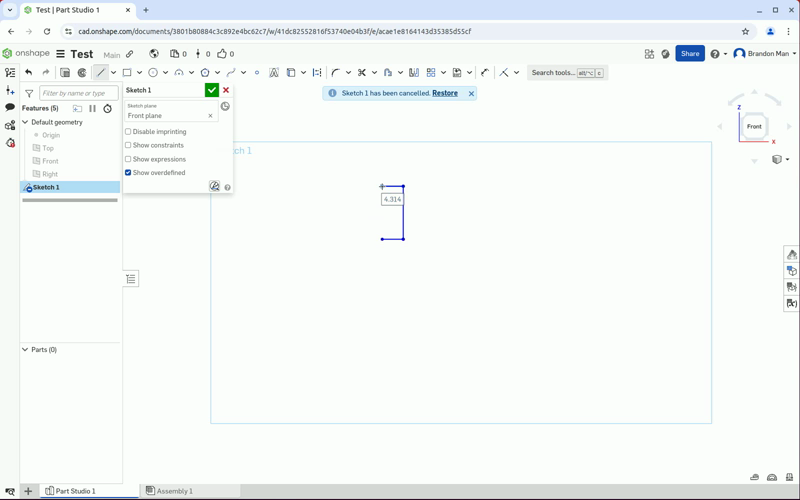
mouse_move(412, 186)
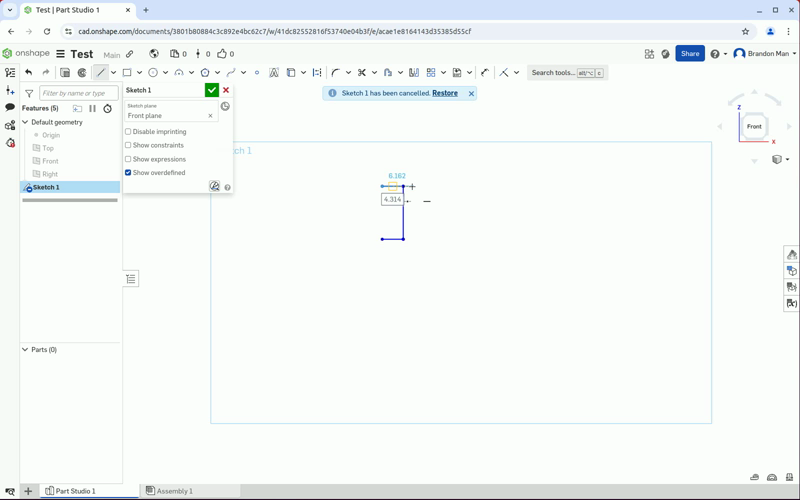
key_down(shift)
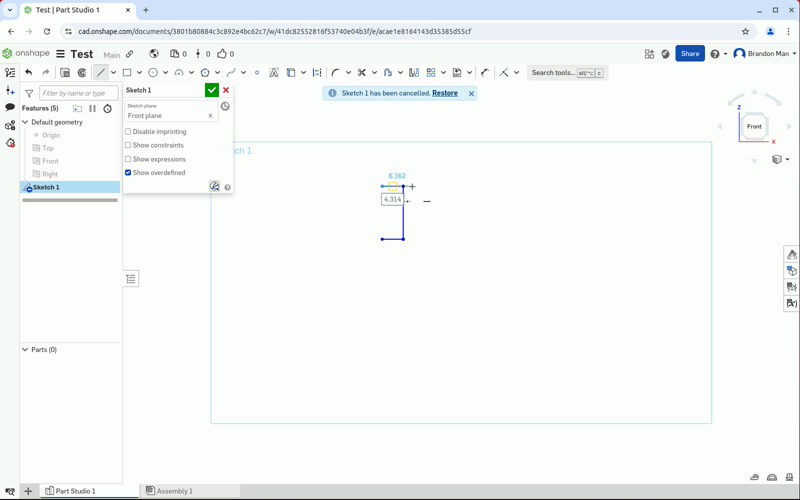
mouse_move(382, 239)
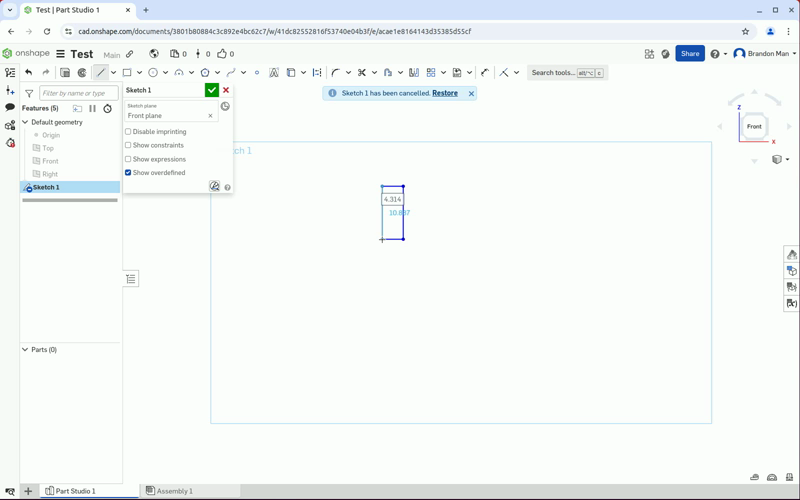
key_up(shift)
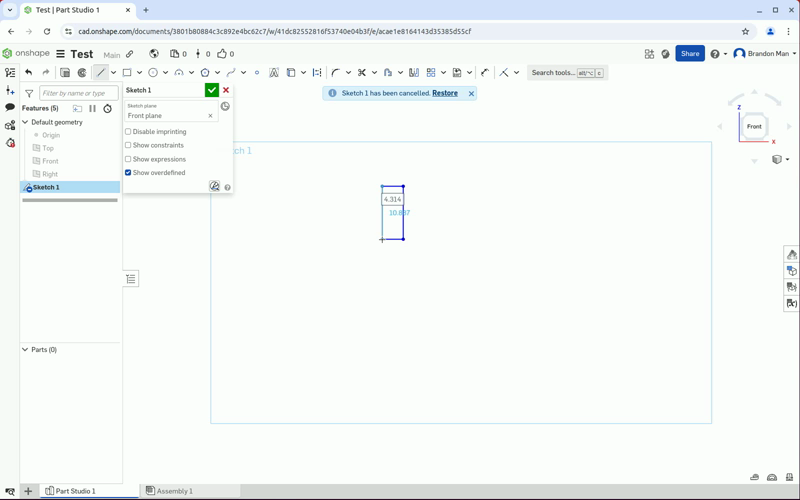
click(382, 239)
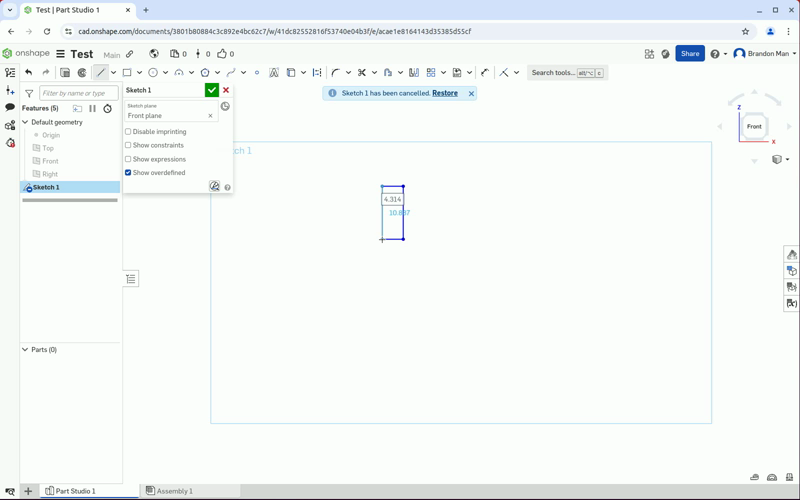
key(esc)
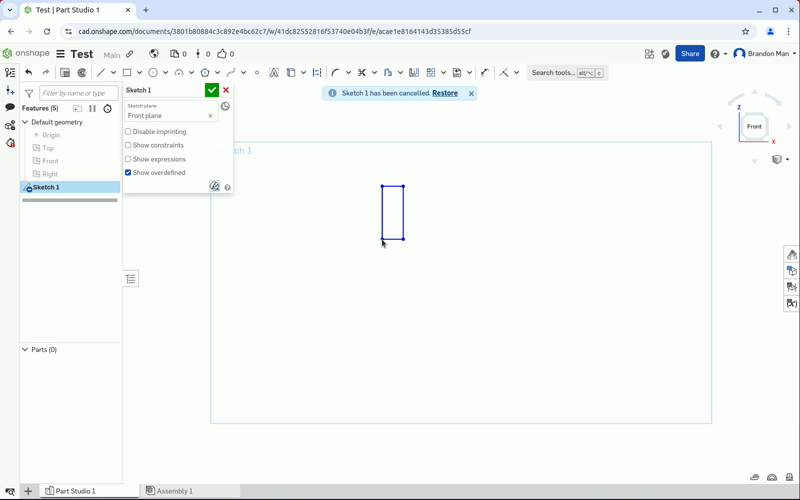
mouse_move(399, 210)
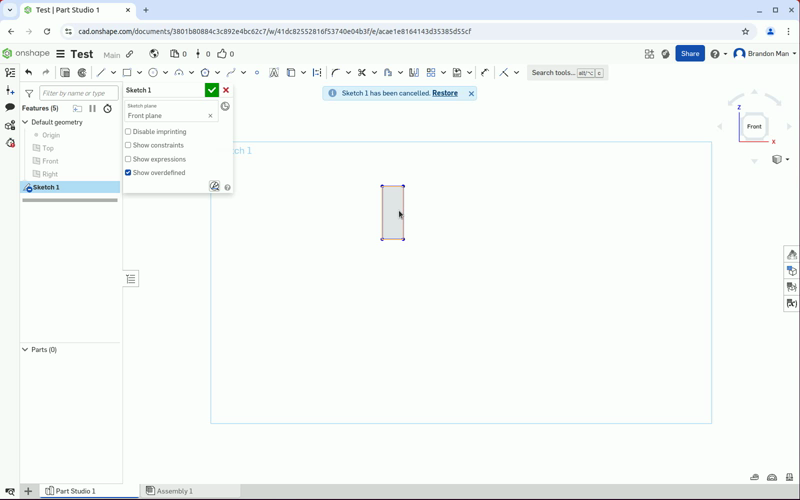
scroll(6)
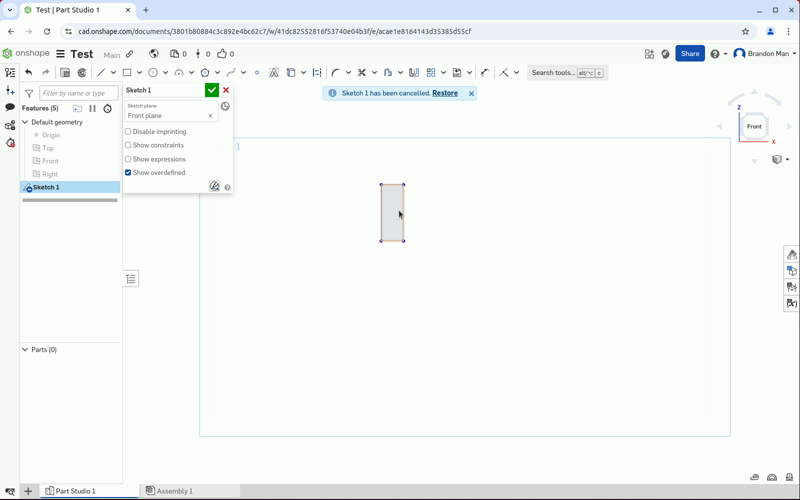
scroll(6)
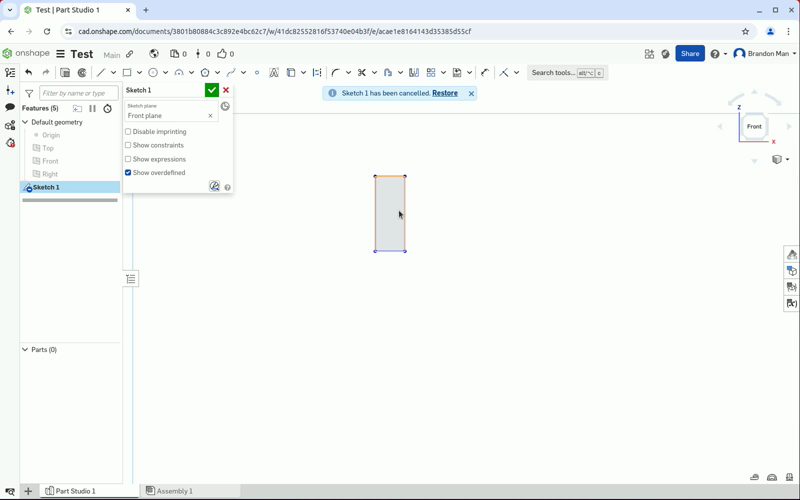
scroll(6)
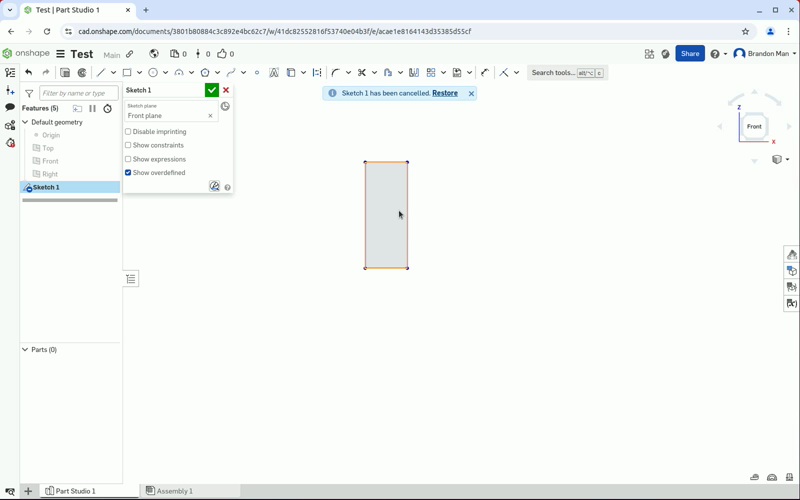
scroll(6)
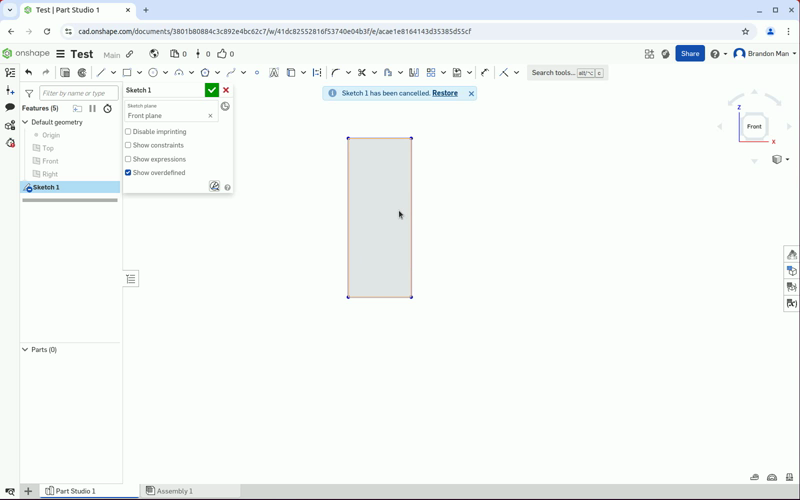
scroll(6)
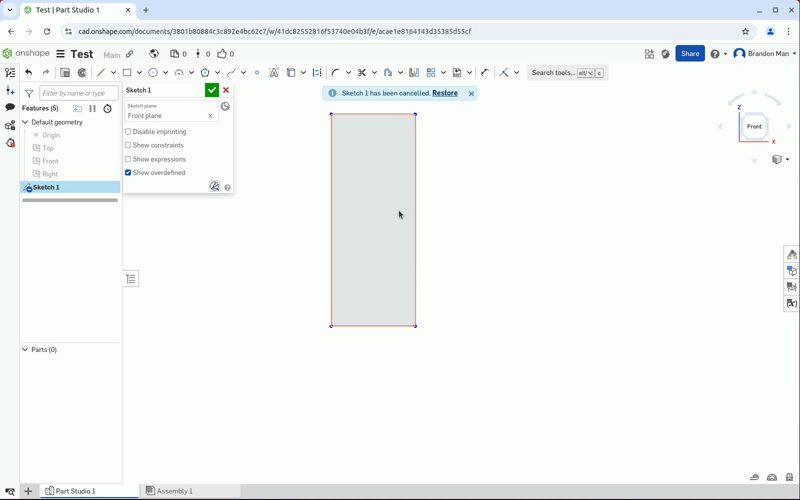
scroll(6)
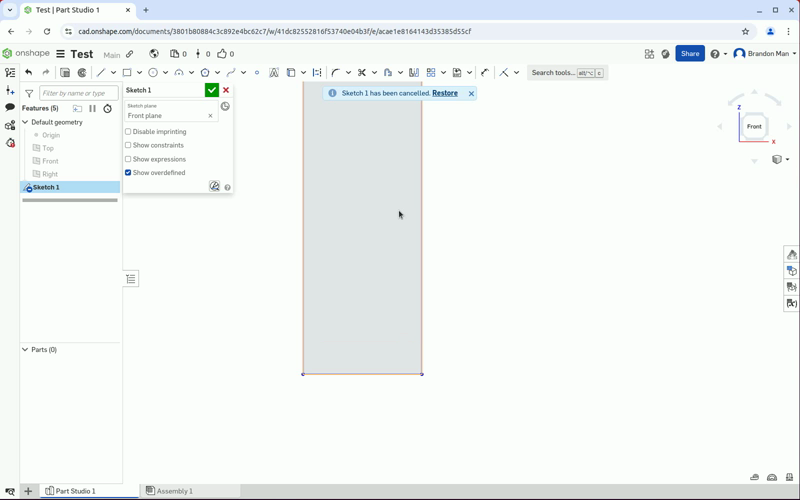
scroll(6)
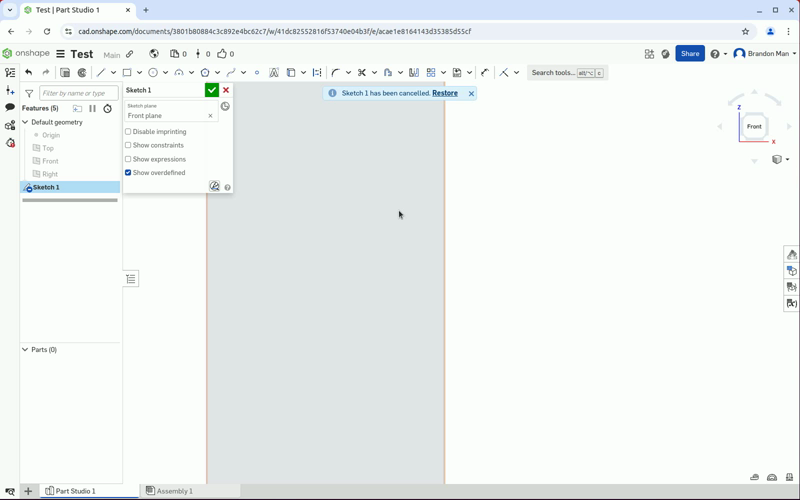
click(399, 210)
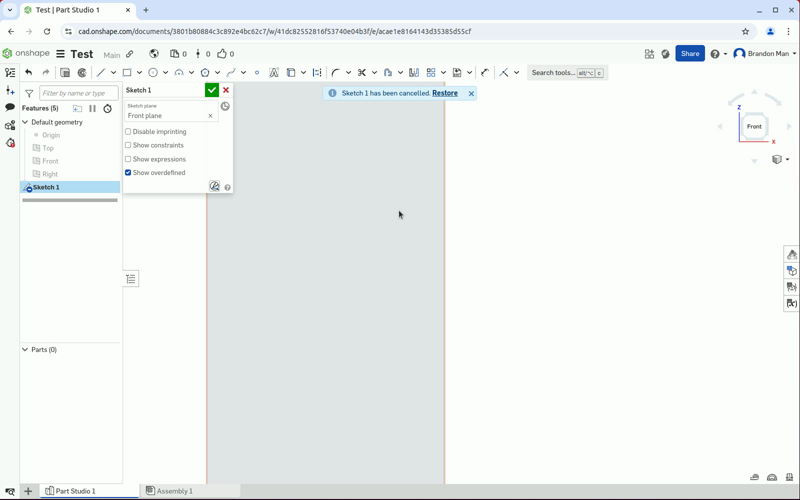
scroll(-6)
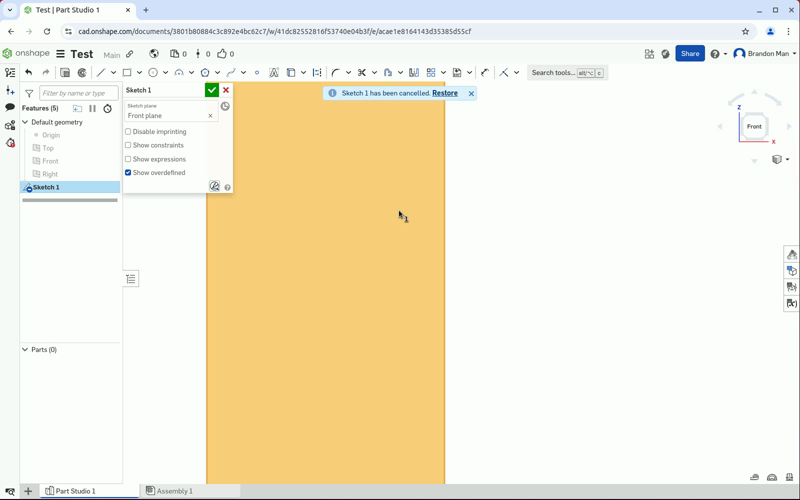
scroll(-6)
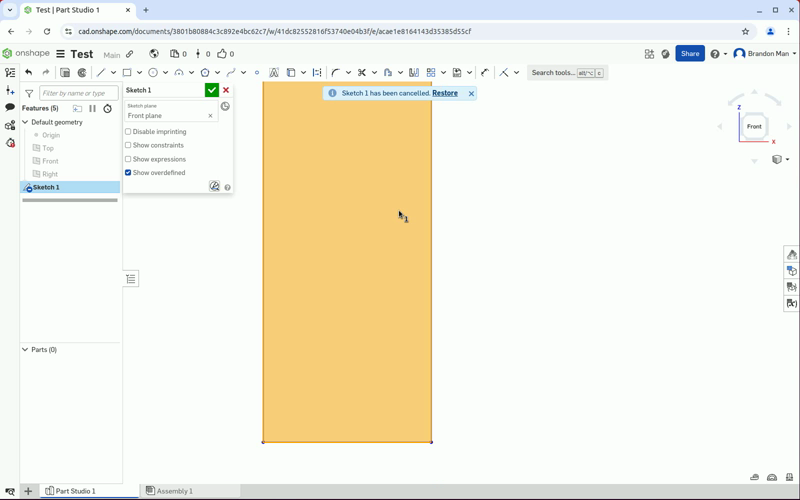
scroll(-6)
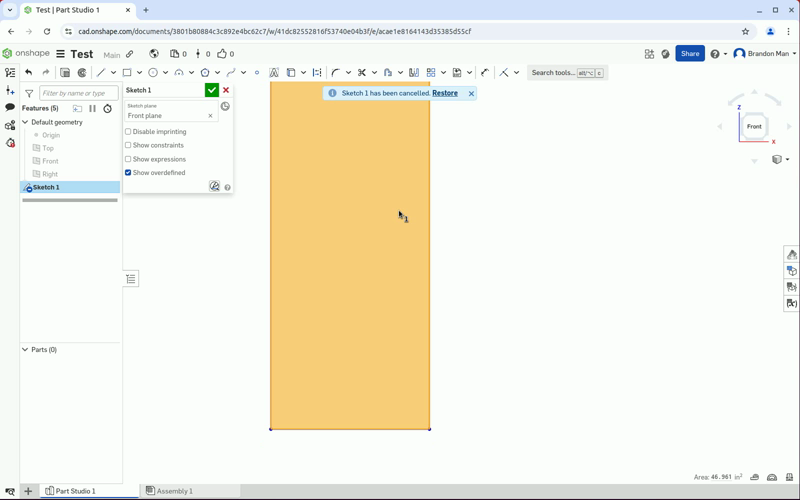
scroll(-6)
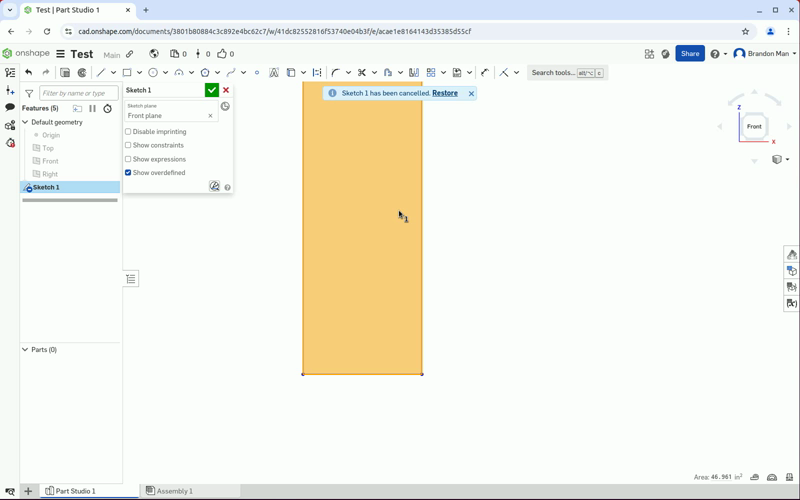
scroll(-6)
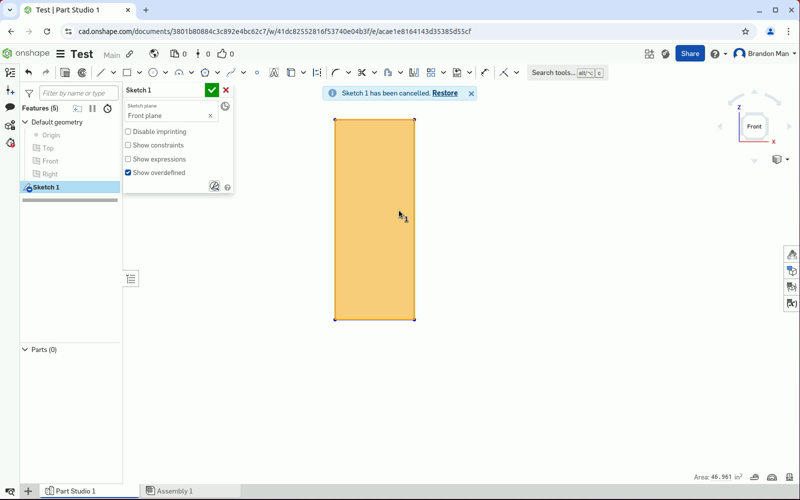
scroll(-6)
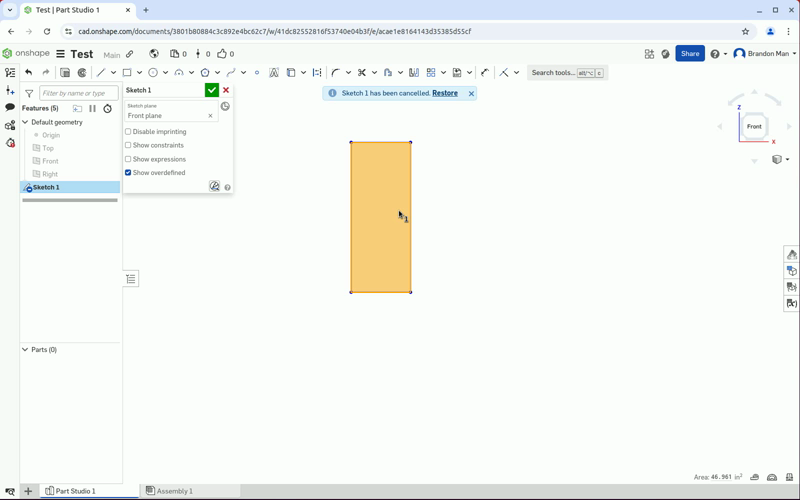
scroll(-6)
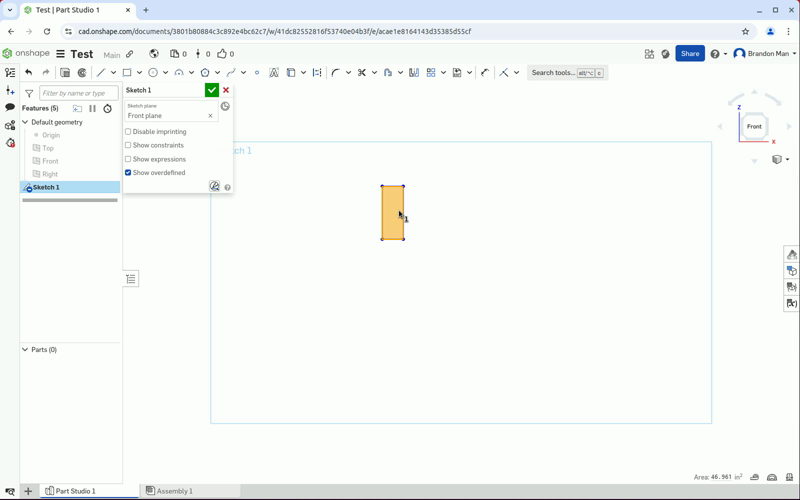
mouse_move(73, 352)
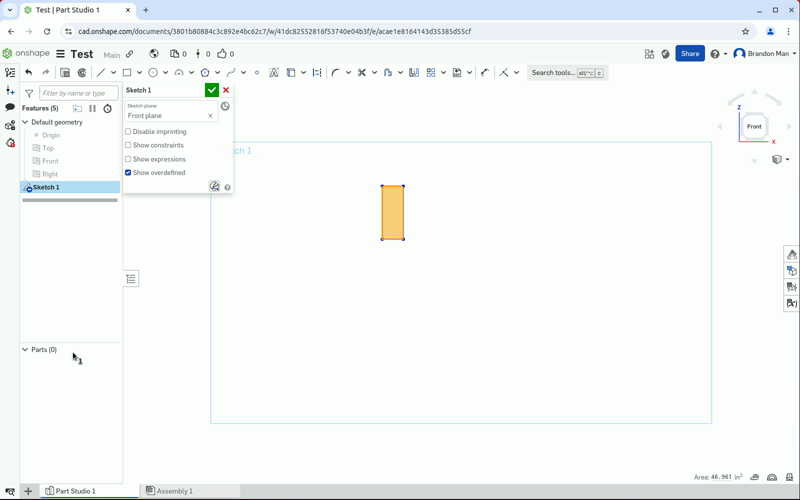
key(shift+y)
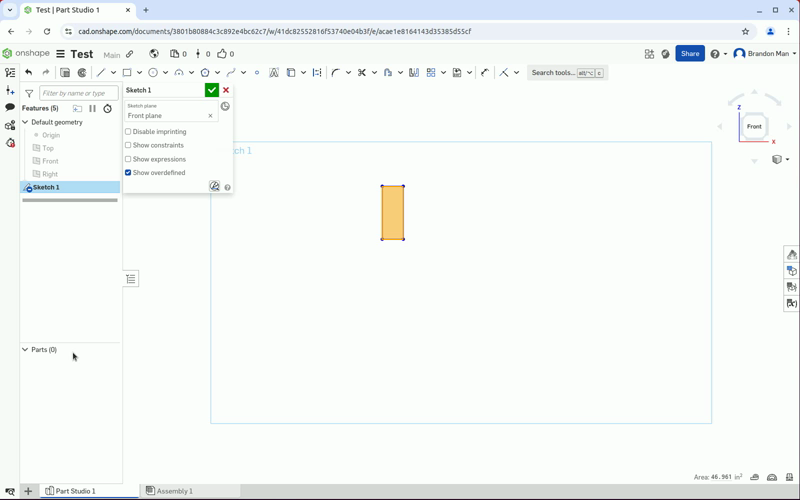
key(shift+e)
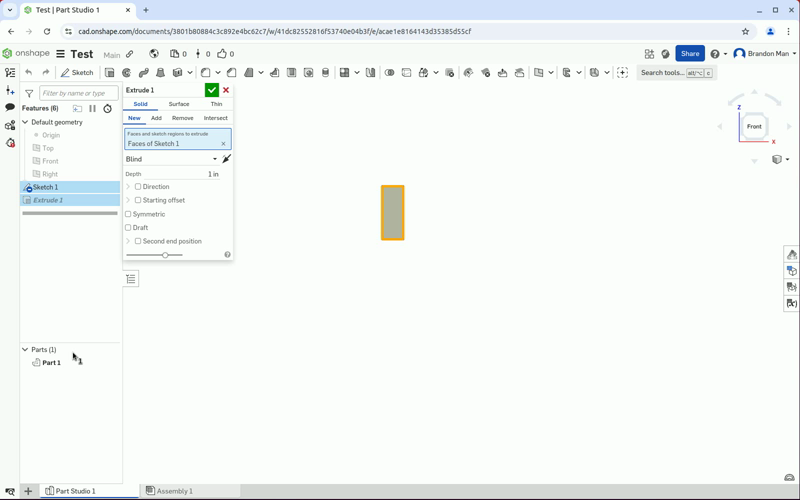
mouse_move(143, 106)
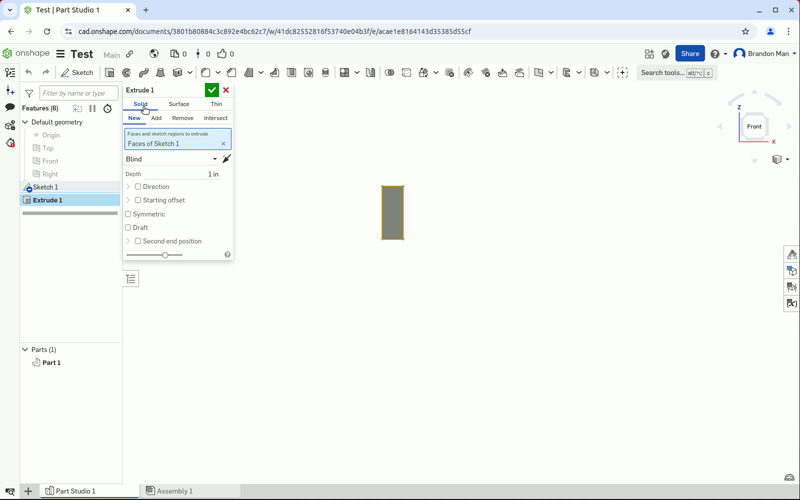
click(143, 106)
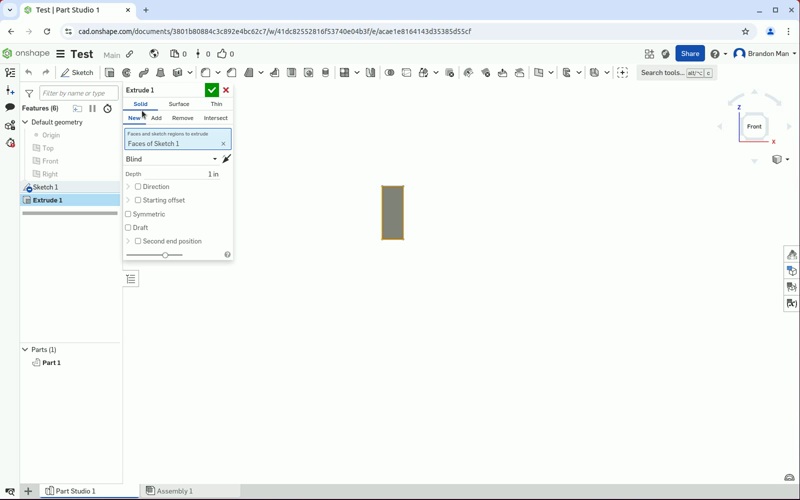
mouse_move(137, 120)
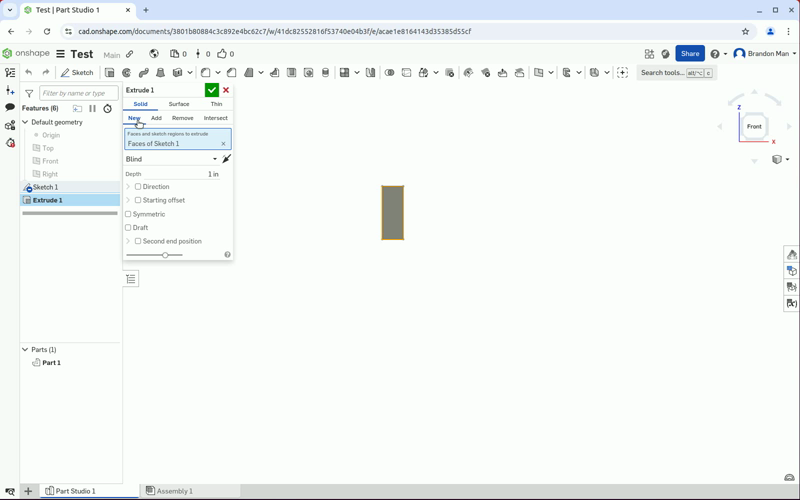
click(137, 120)
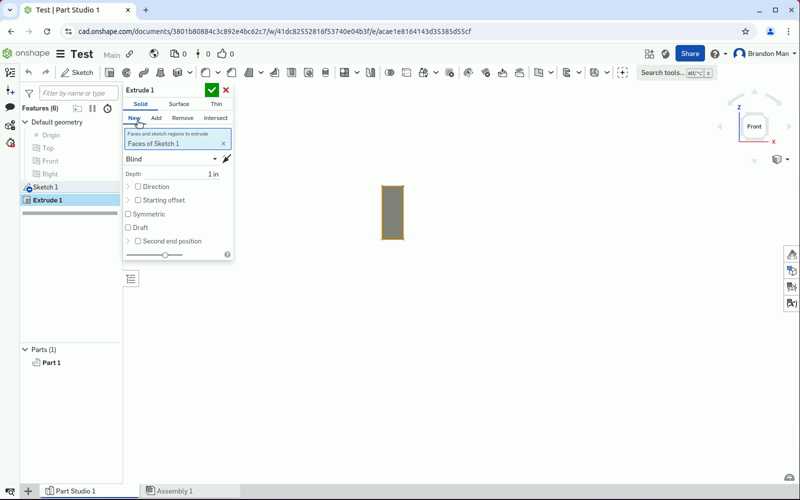
key(tab, 4)
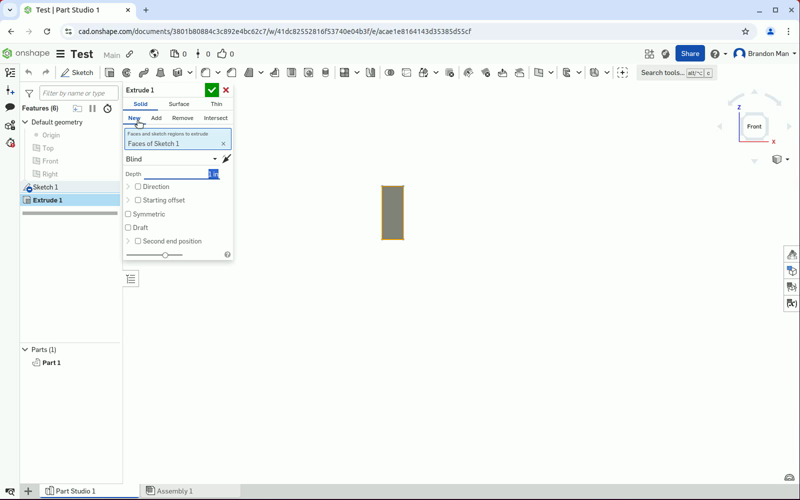
text(12.517)
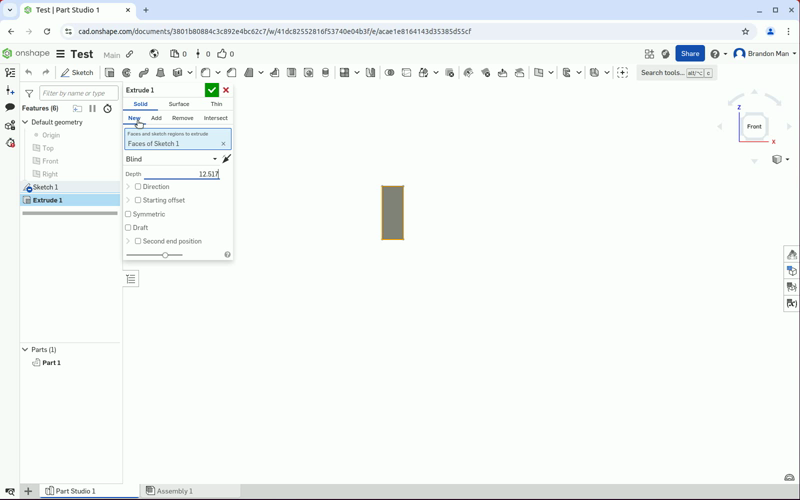
key(enter)
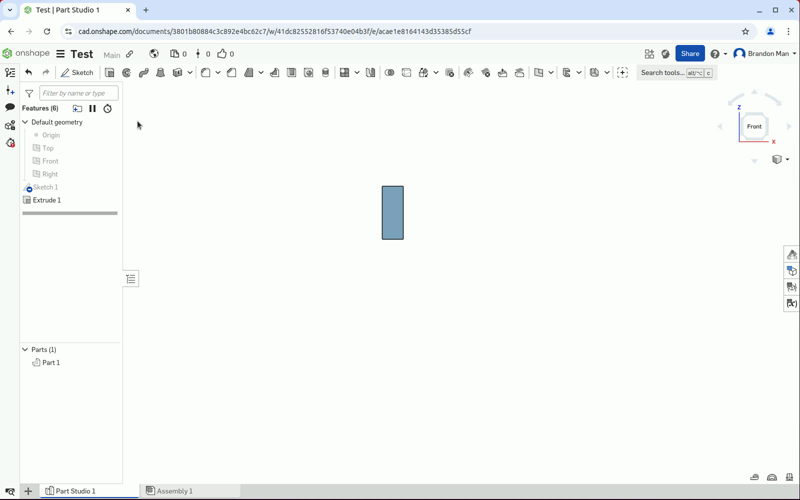
key(shift+h)
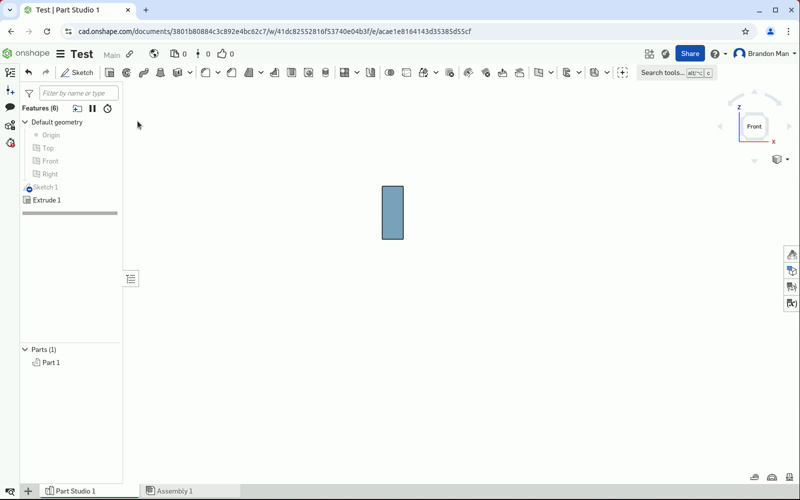
key(shift+h)
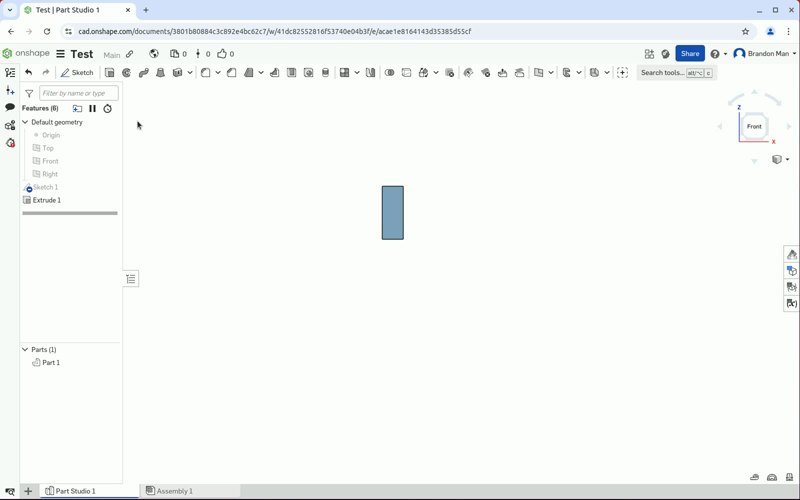
mouse_move(73, 189)
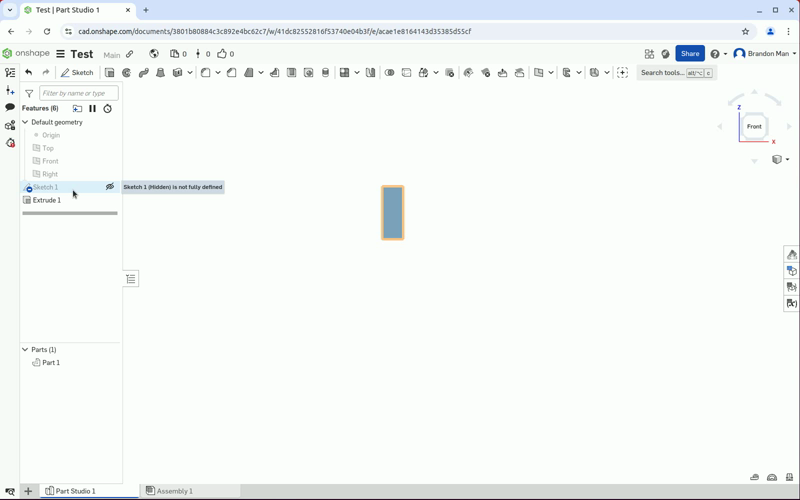
click(73, 189)
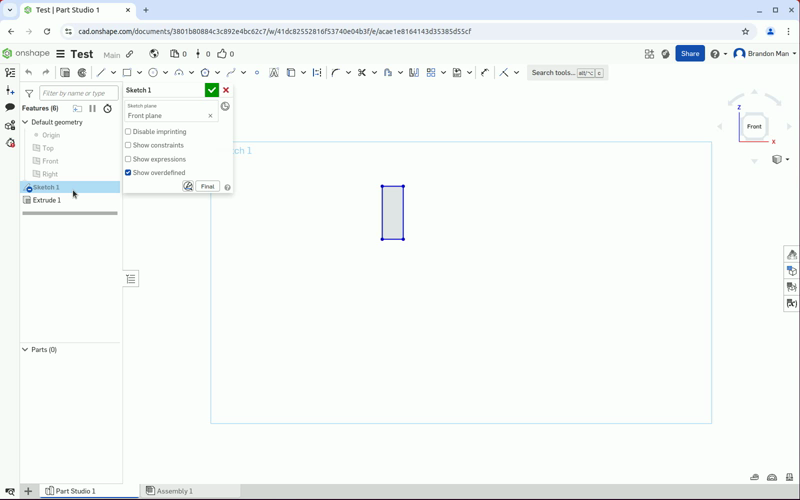
mouse_move(229, 92)
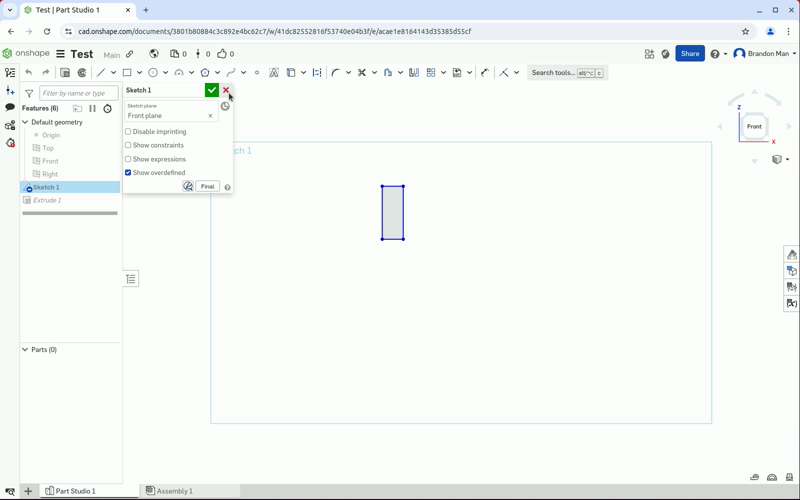
click(229, 92)
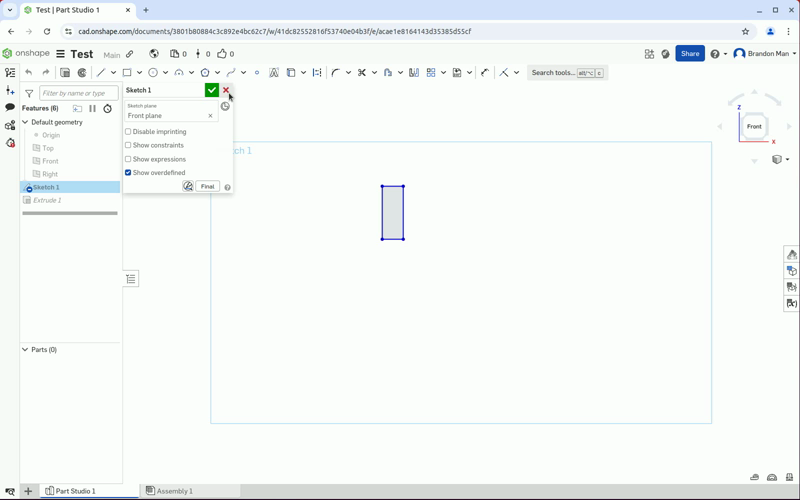
key(shift+s)
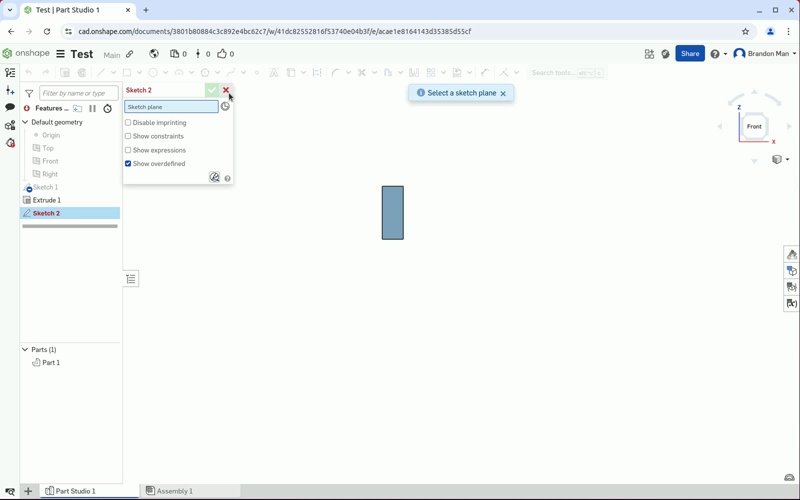
mouse_move(73, 163)
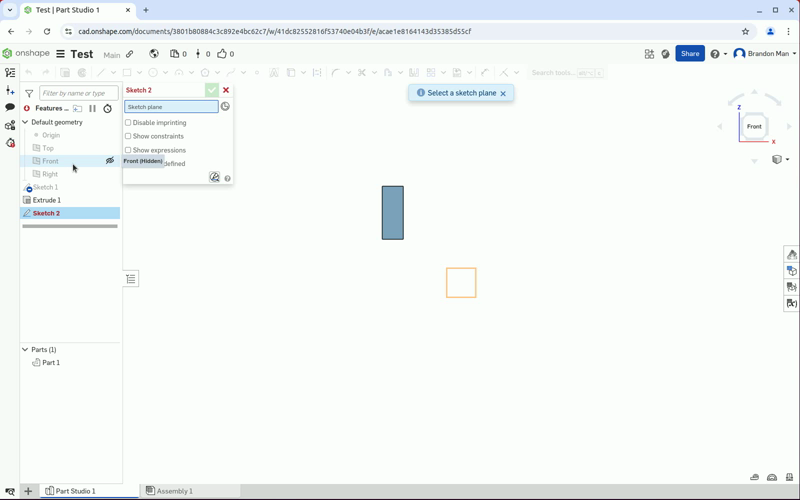
click(73, 163)
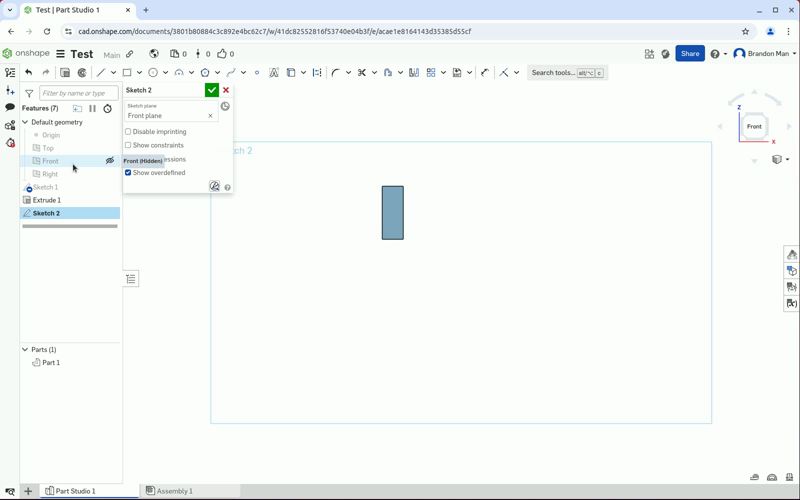
mouse_move(73, 352)
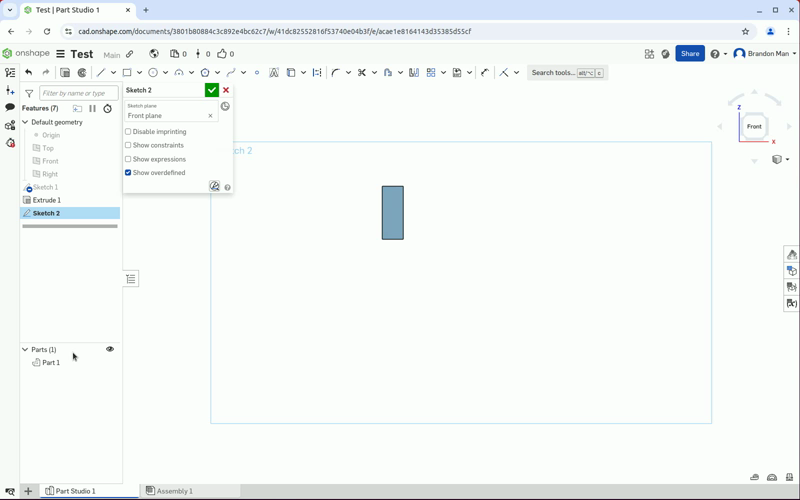
key(y)
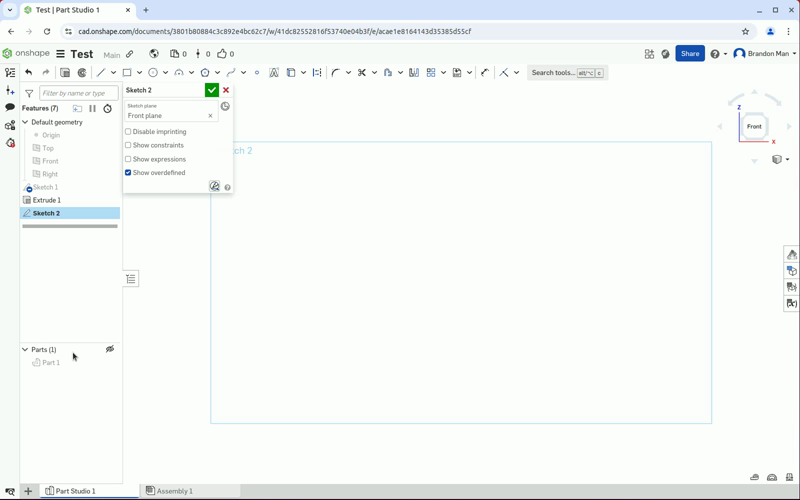
key(l)
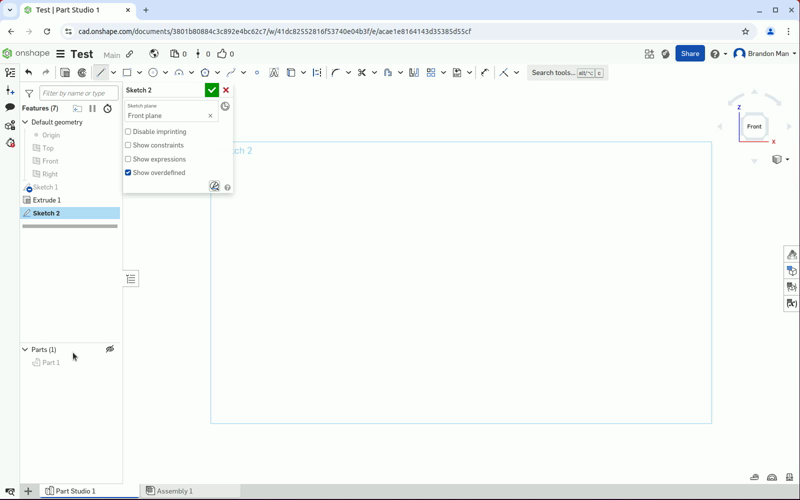
key_down(shift)
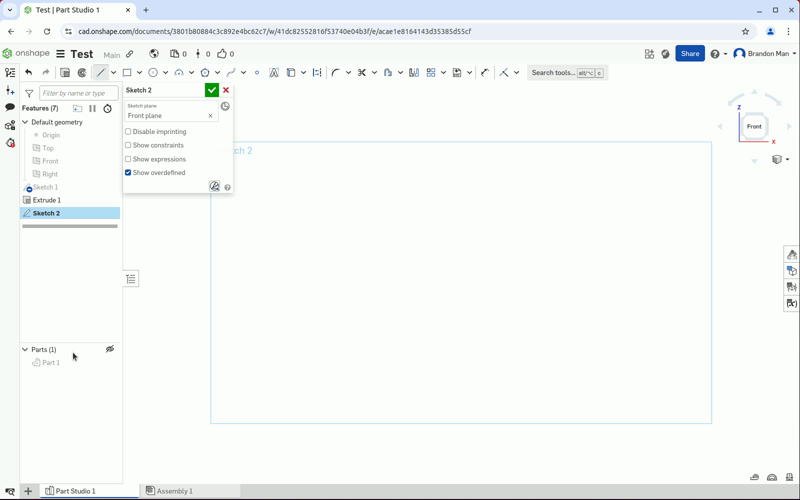
mouse_move(430, 170)
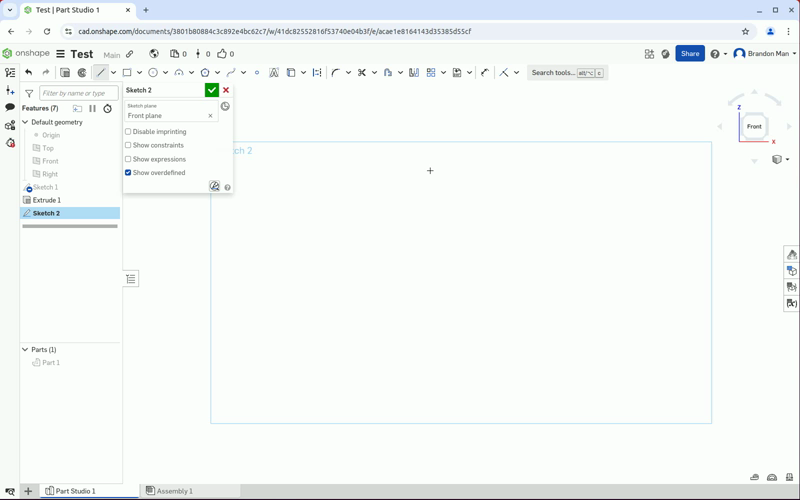
click(430, 170)
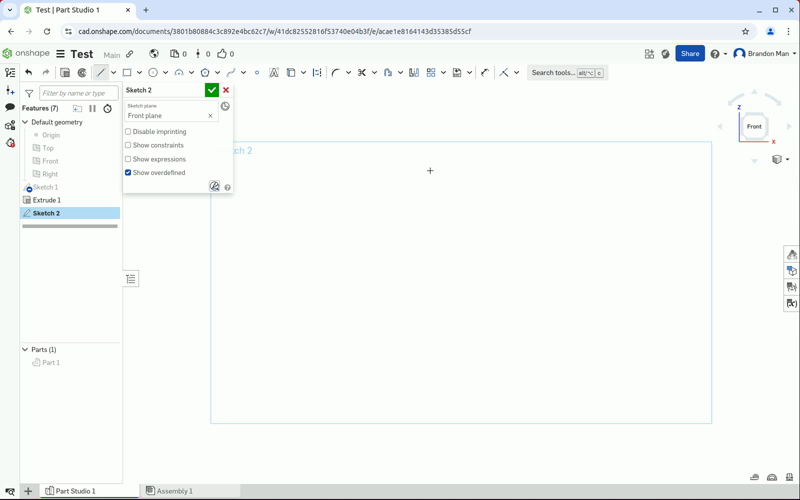
key_up(shift)
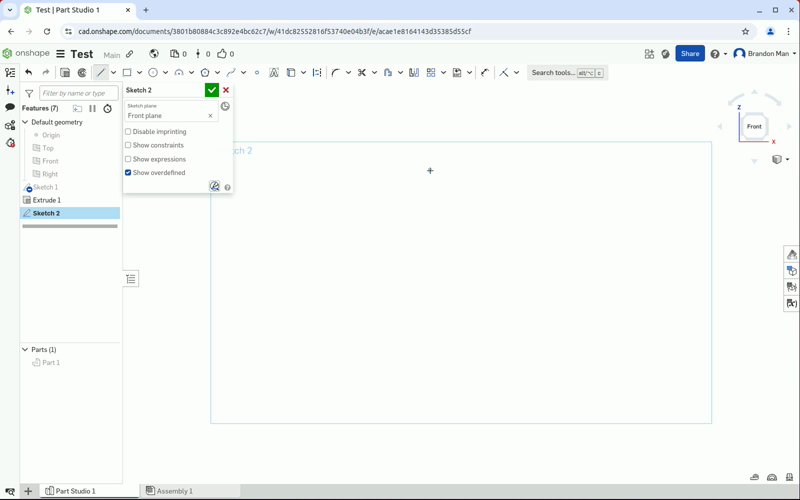
key_down(shift)
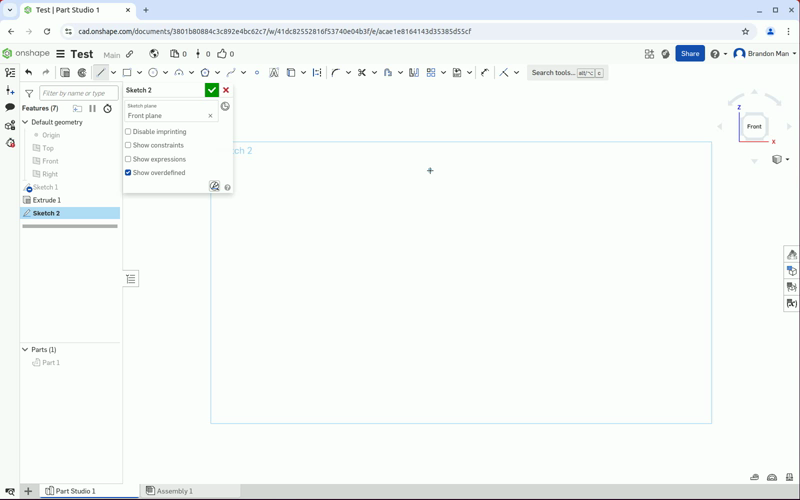
mouse_move(460, 170)
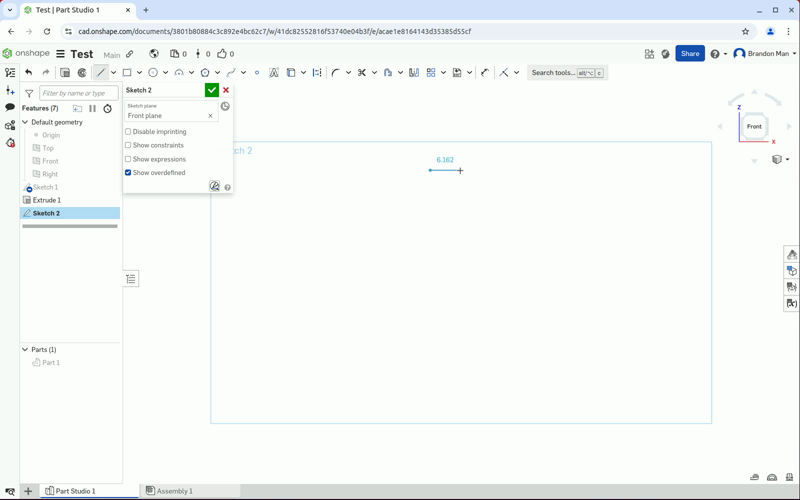
mouse_move(458, 187)
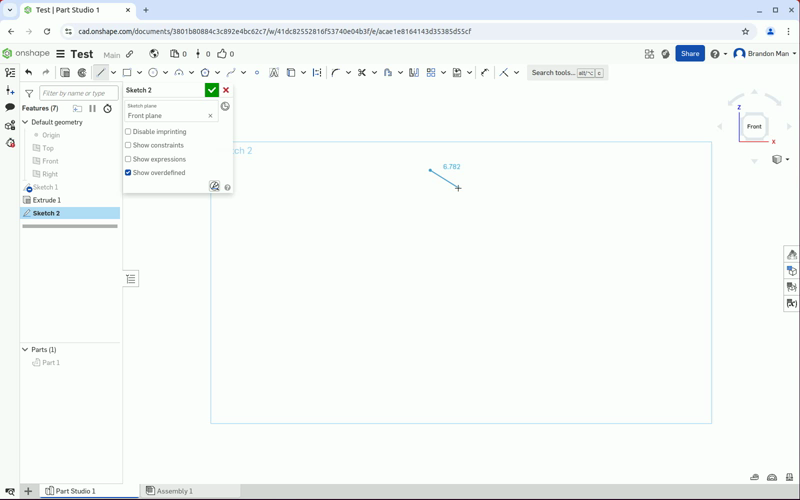
click(458, 187)
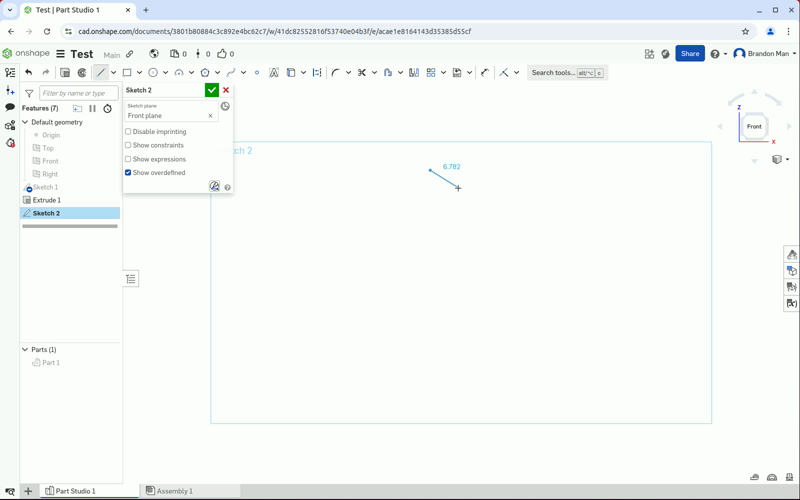
key_up(shift)
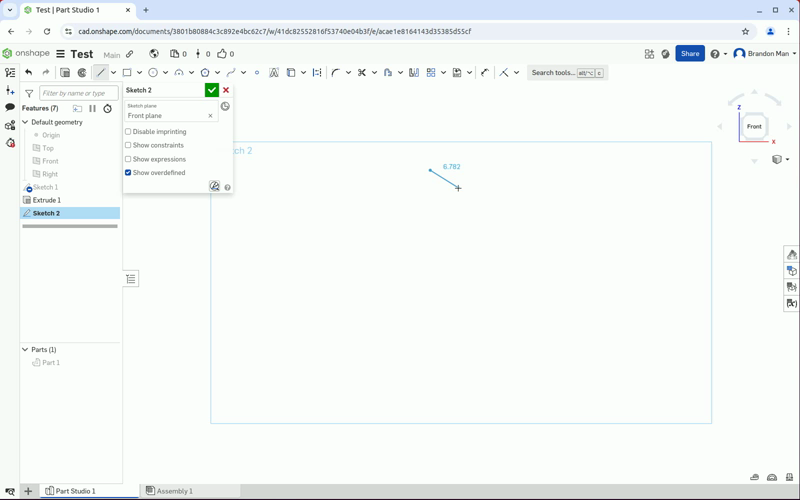
key_down(shift)
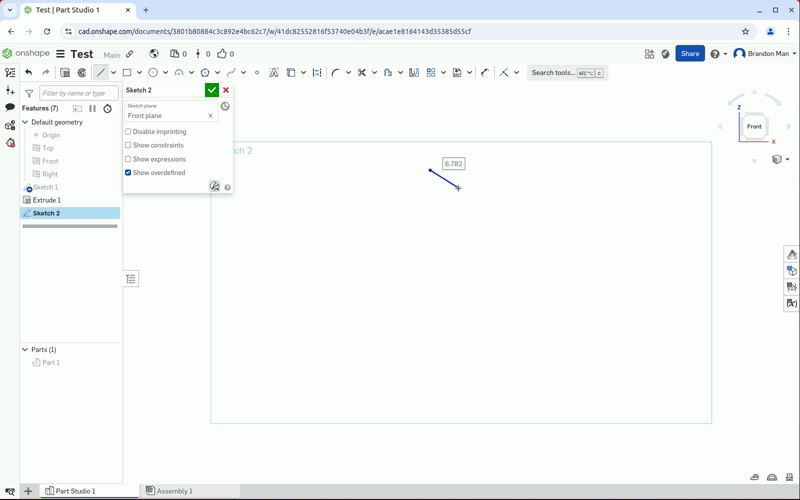
mouse_move(488, 187)
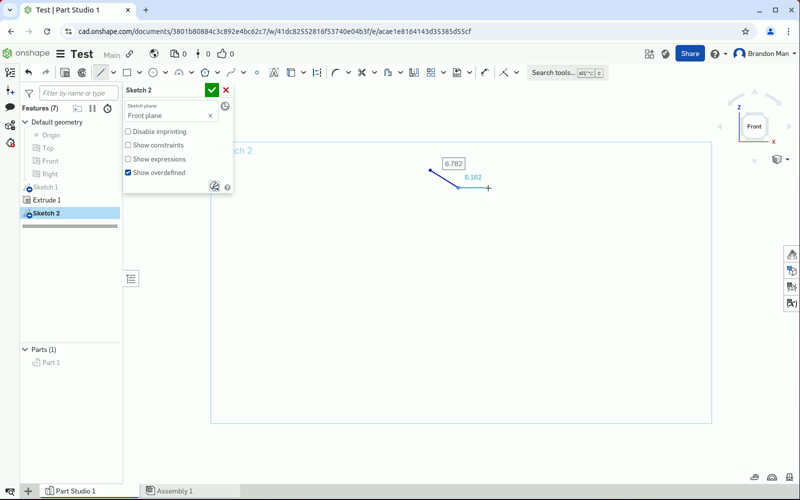
mouse_move(458, 170)
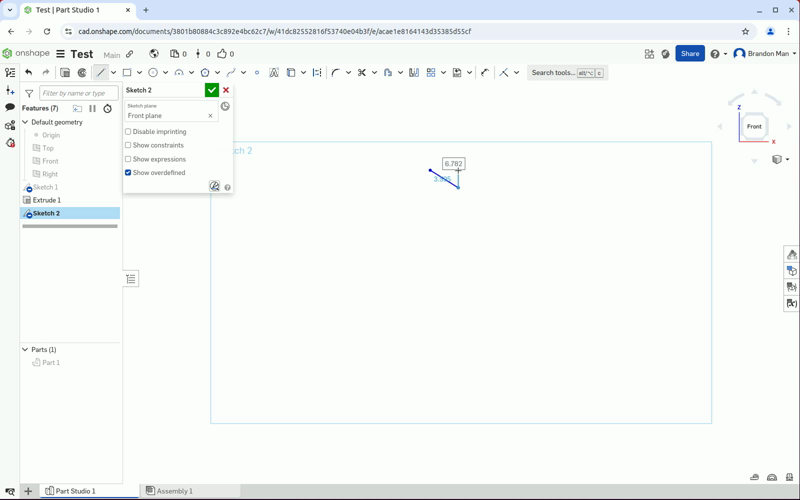
click(458, 170)
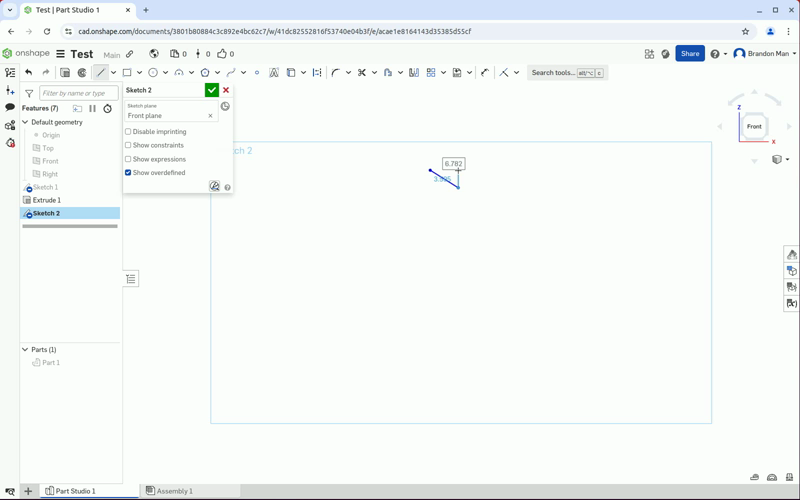
key_up(shift)
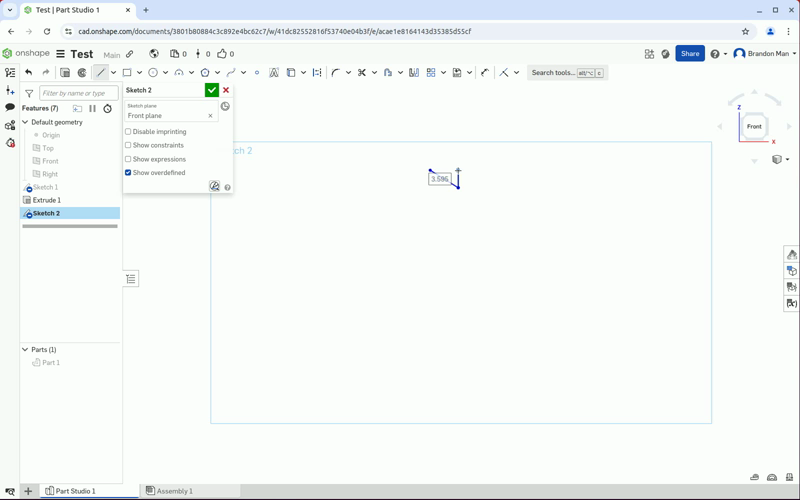
mouse_move(488, 170)
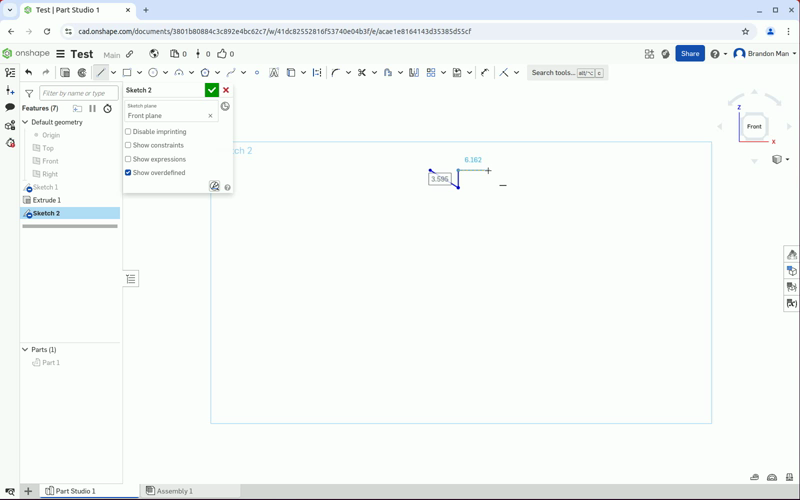
key_down(shift)
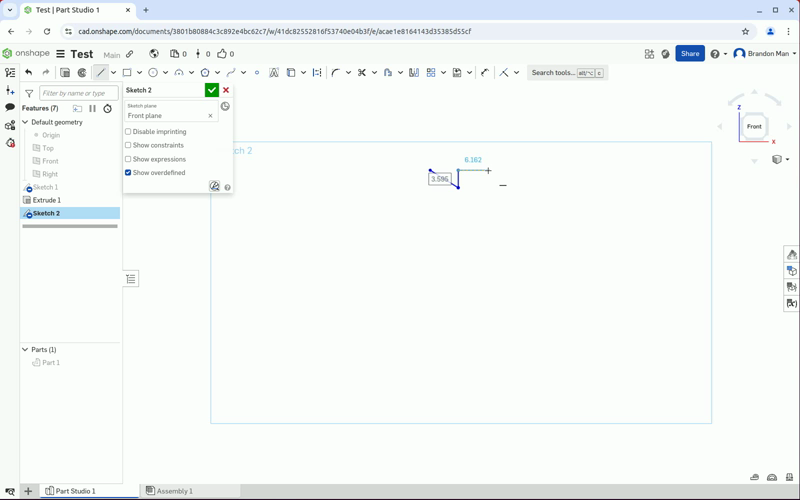
mouse_move(430, 170)
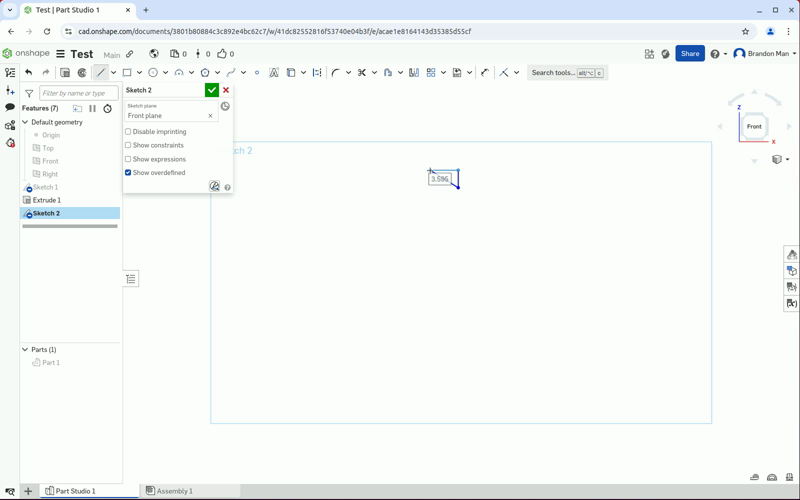
key_up(shift)
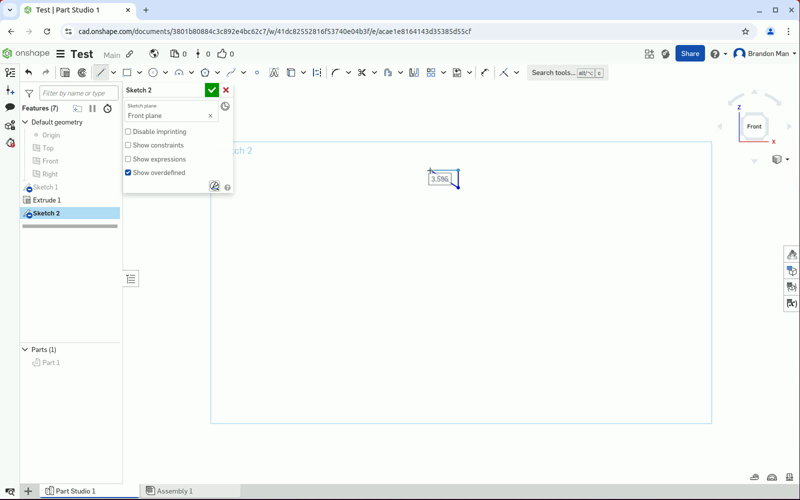
click(430, 170)
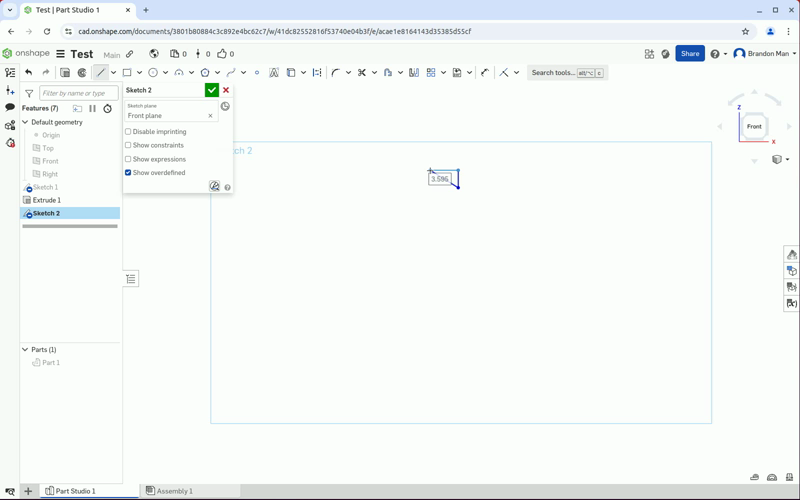
key(esc)
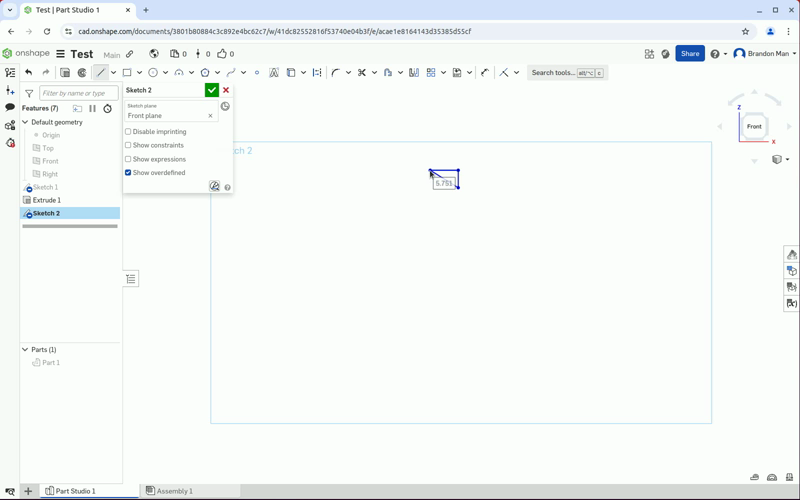
mouse_move(440, 173)
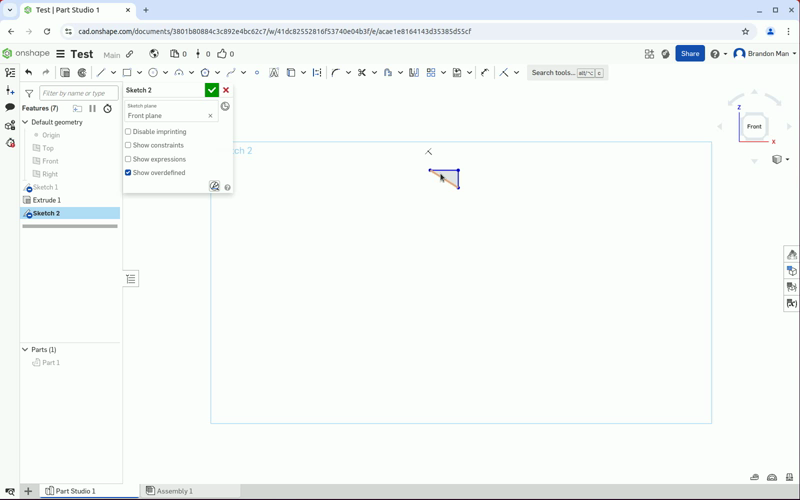
scroll(6)
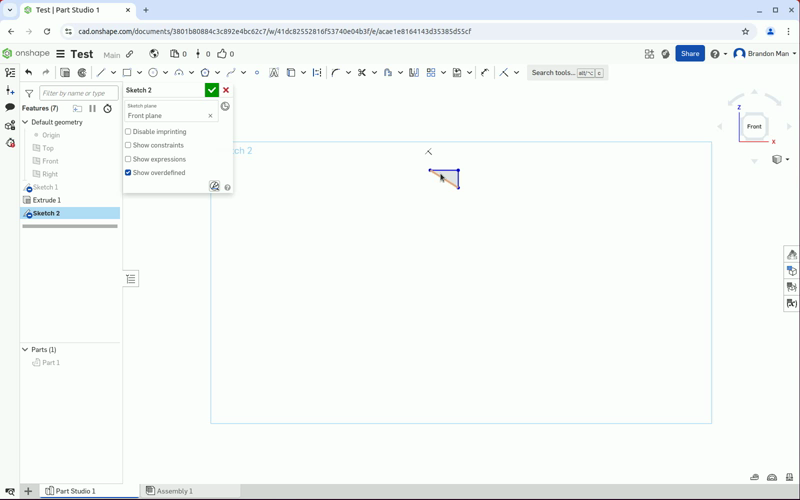
scroll(6)
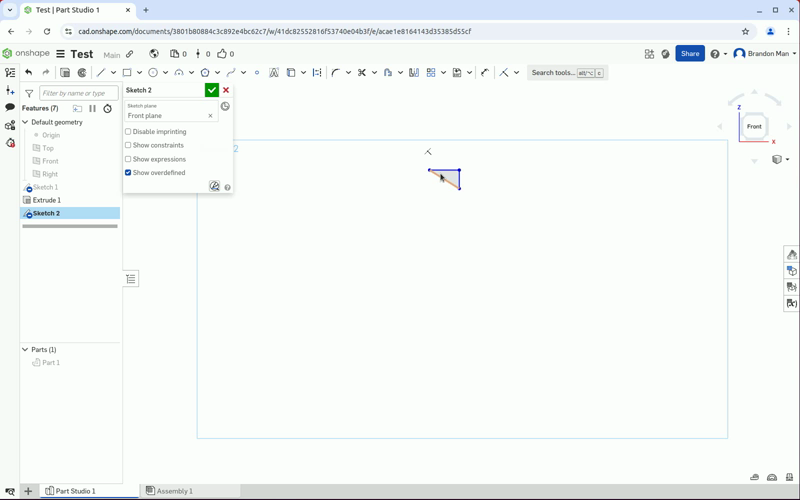
scroll(6)
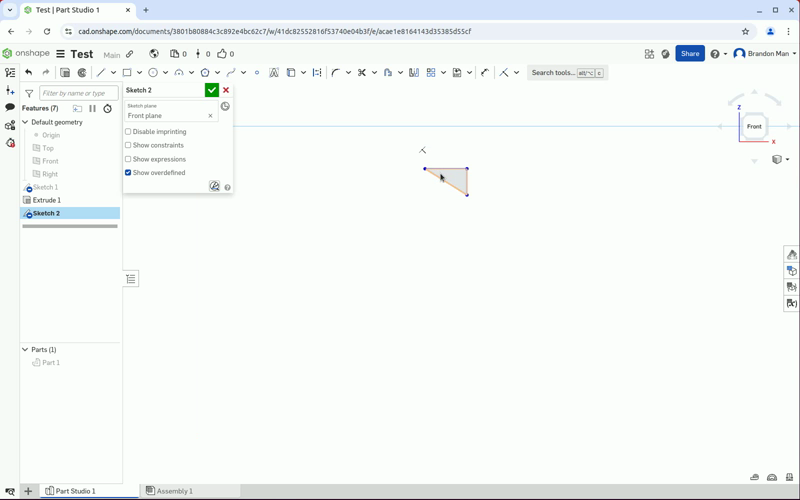
scroll(6)
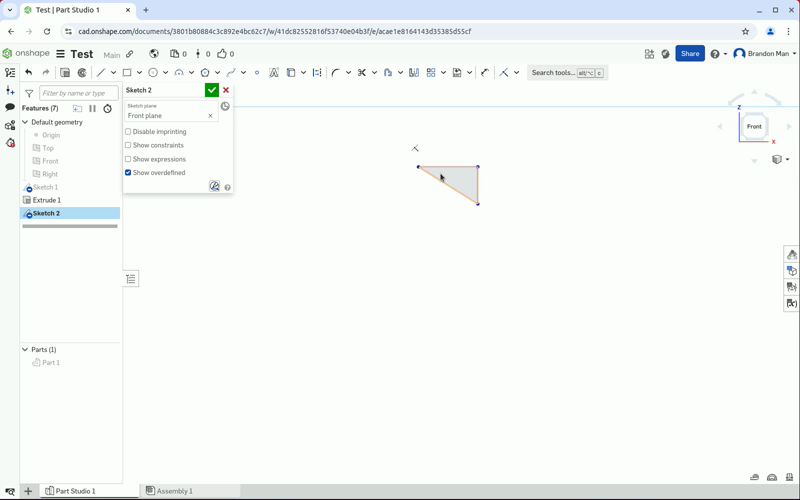
scroll(6)
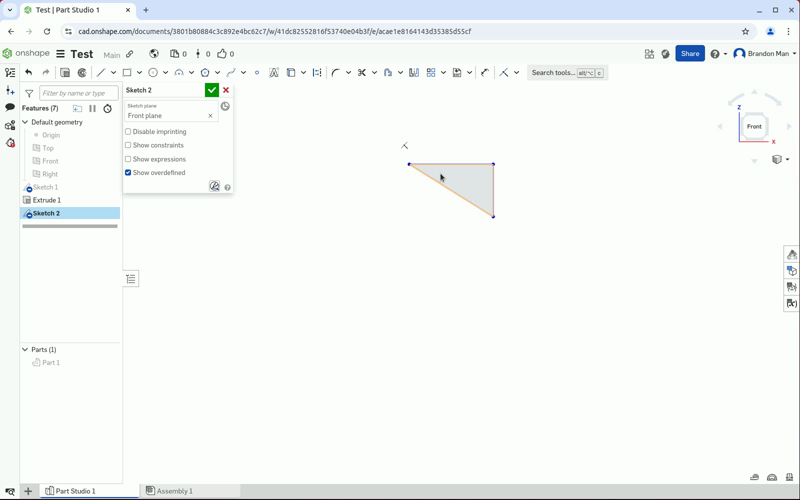
scroll(6)
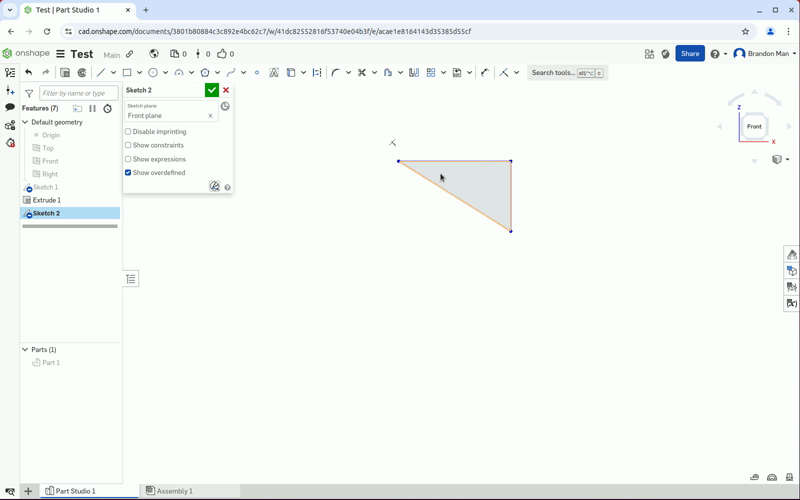
scroll(6)
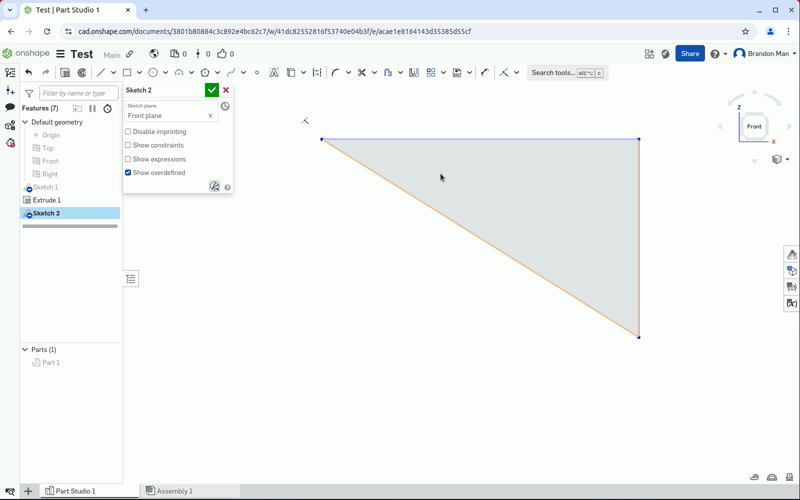
click(440, 173)
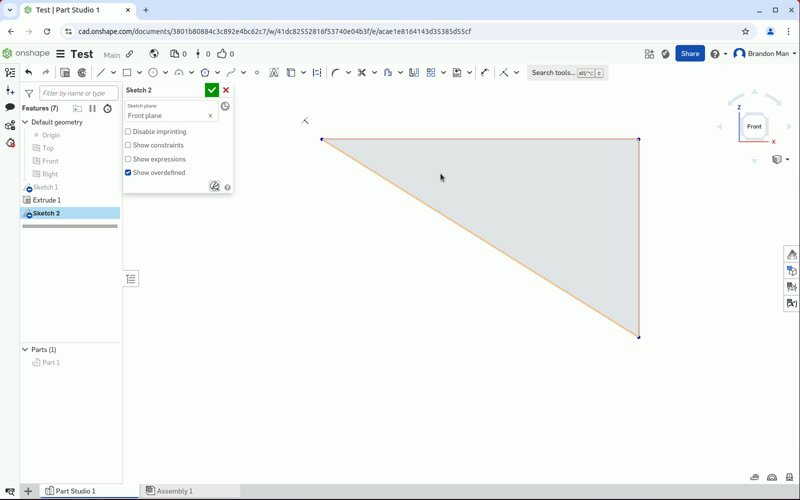
scroll(-6)
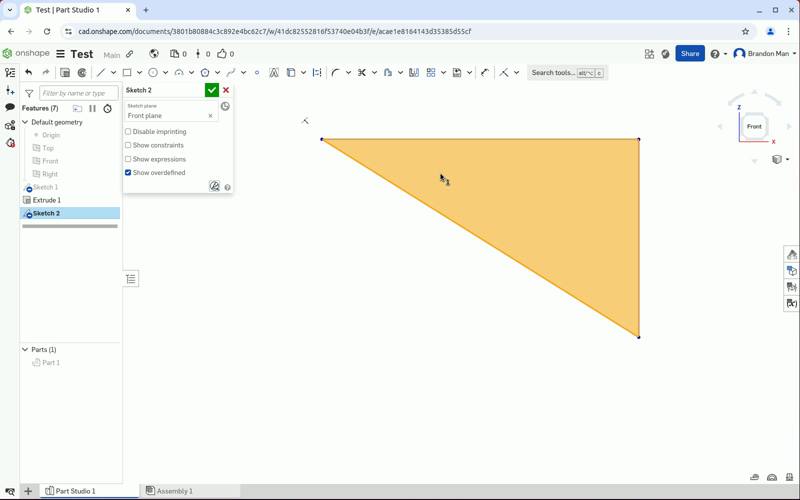
scroll(-6)
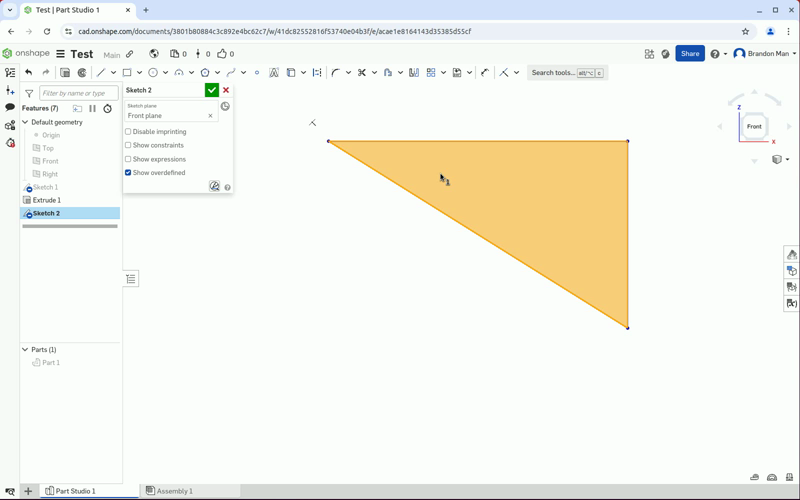
scroll(-6)
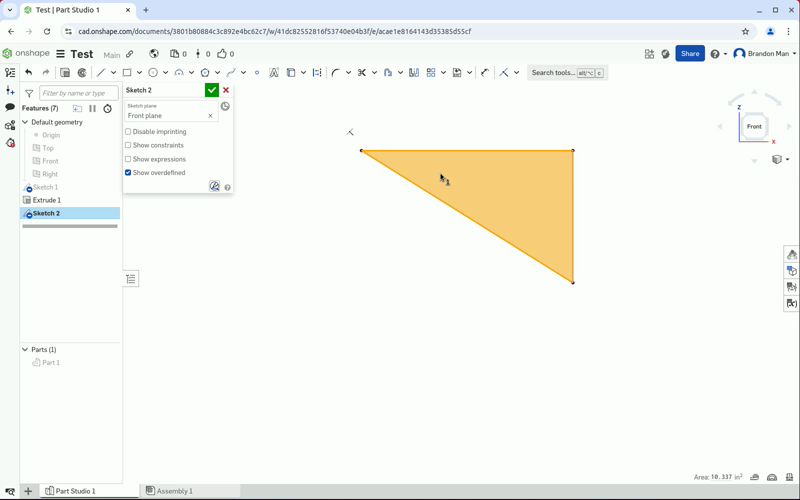
scroll(-6)
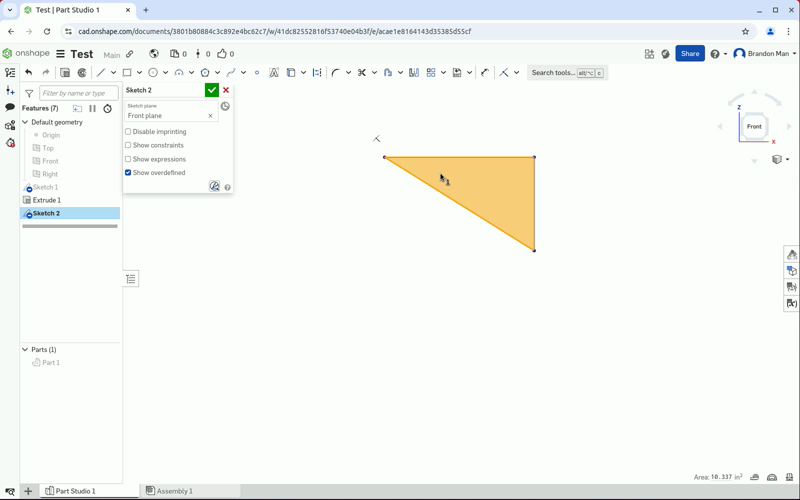
scroll(-6)
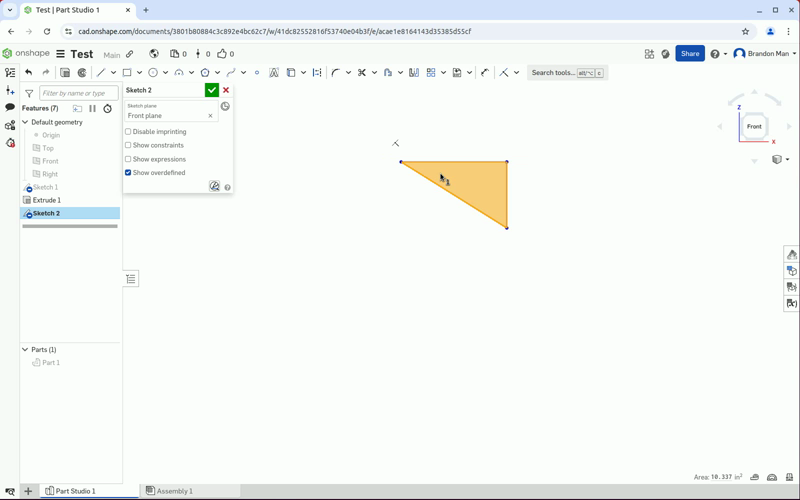
scroll(-6)
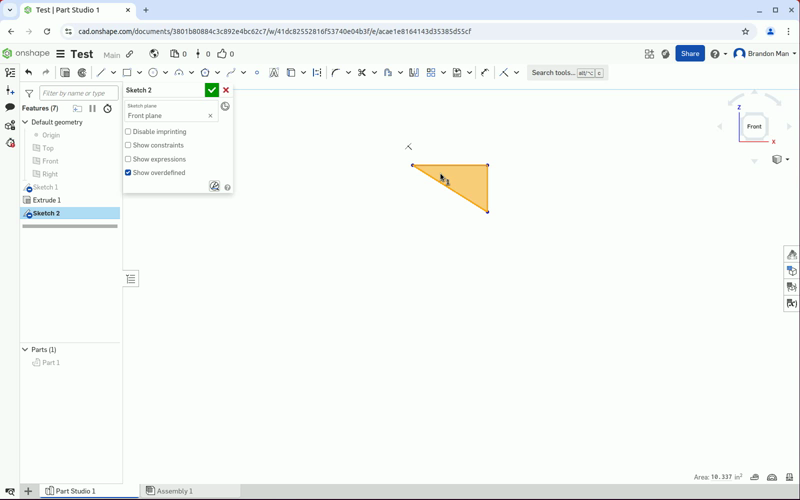
scroll(-6)
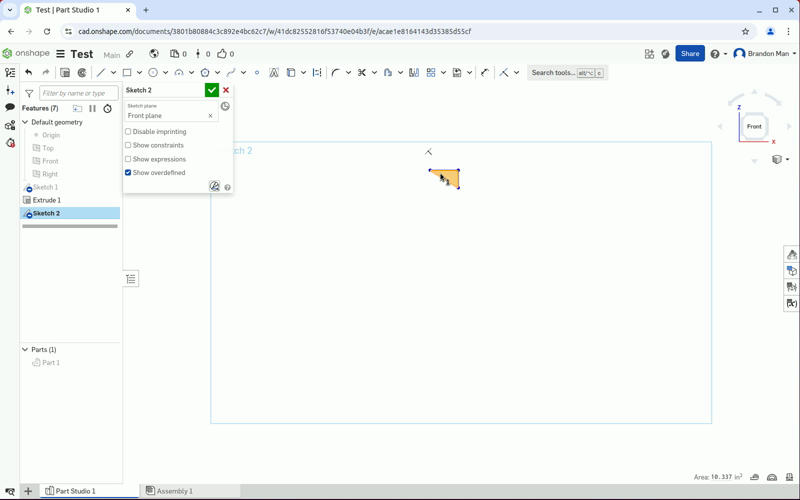
mouse_move(73, 352)
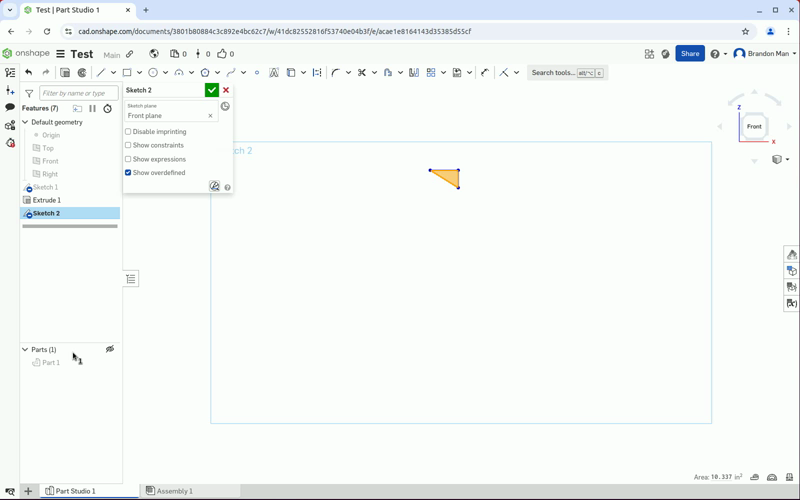
key(shift+y)
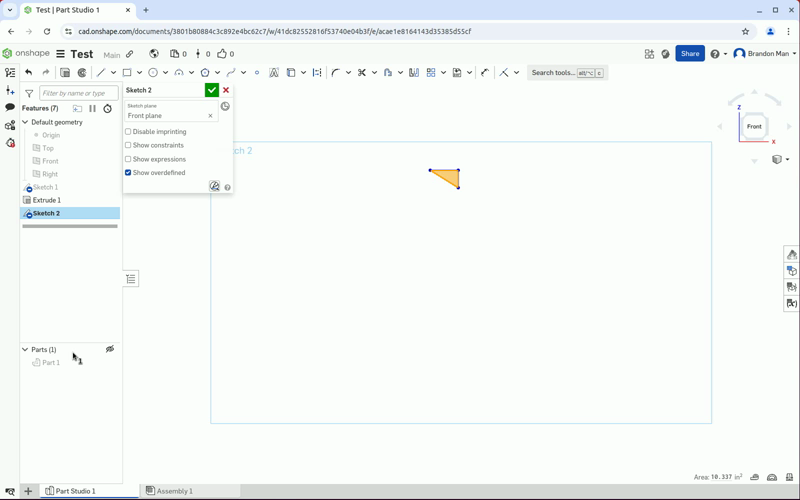
key(shift+e)
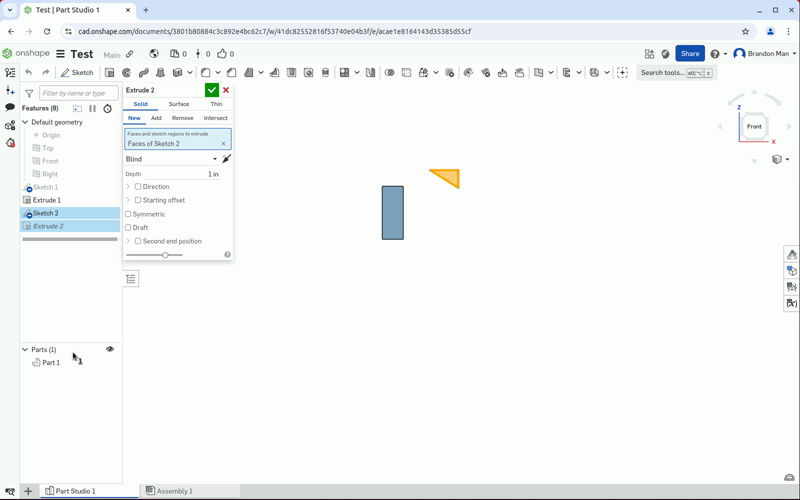
mouse_move(143, 106)
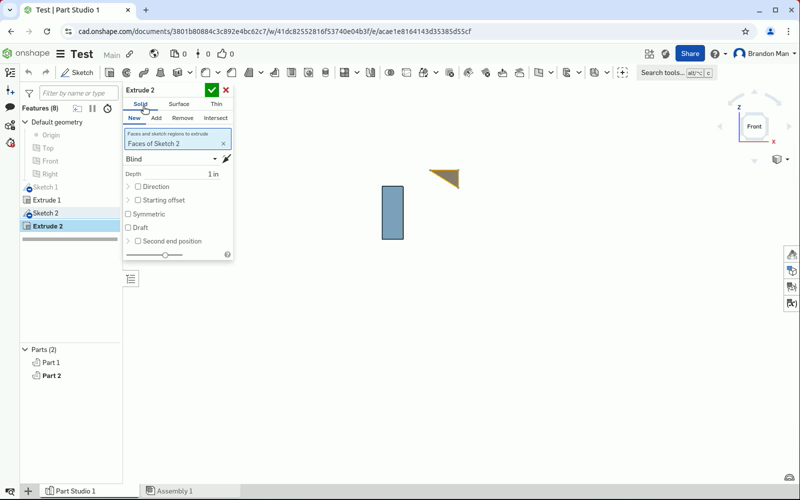
click(143, 106)
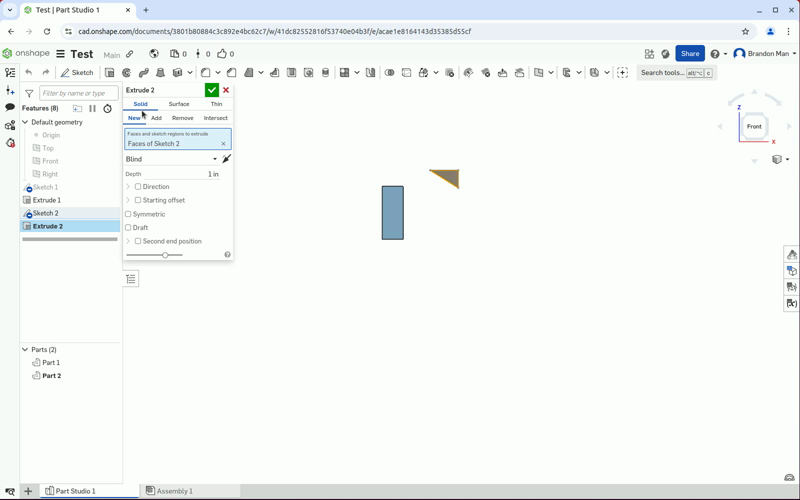
mouse_move(137, 120)
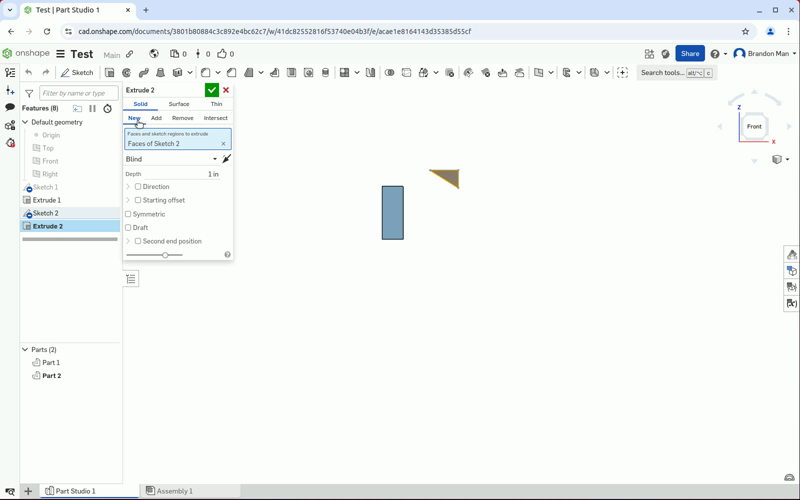
click(137, 120)
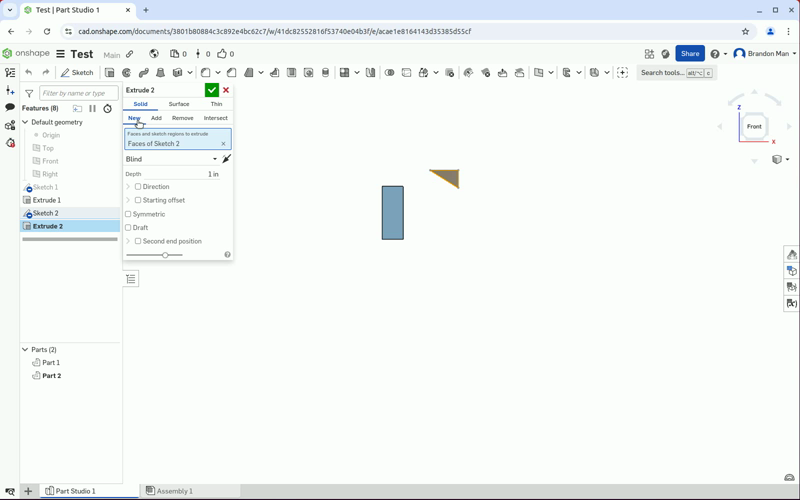
key(tab, 4)
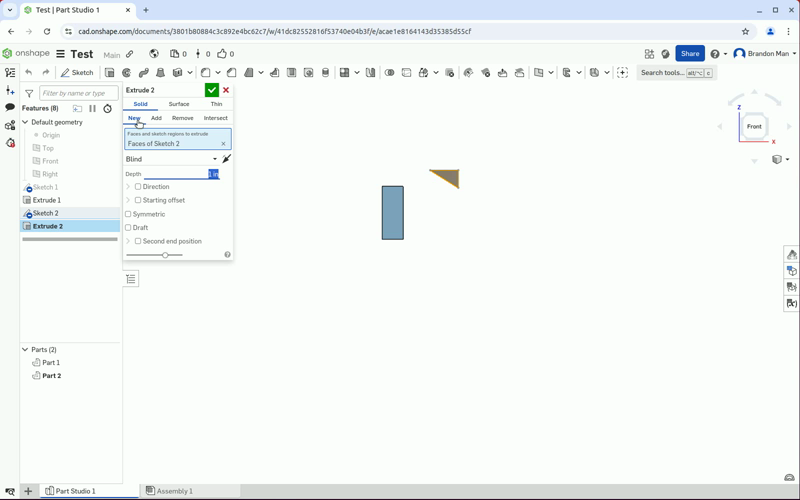
text(12.517)
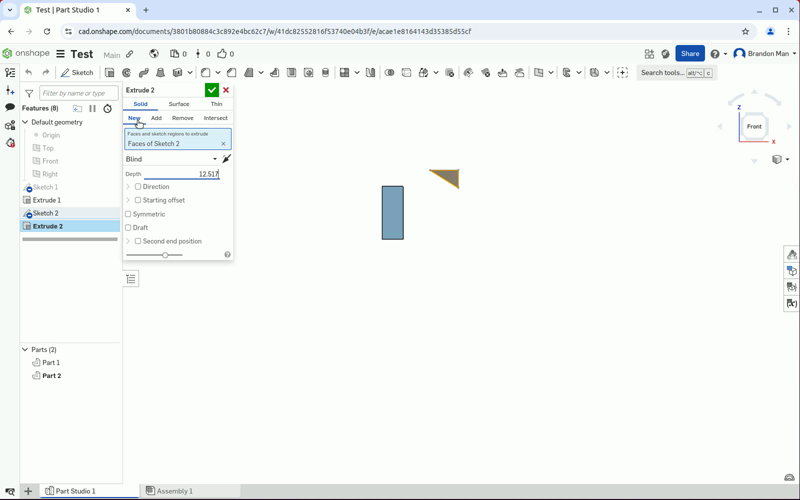
key(enter)
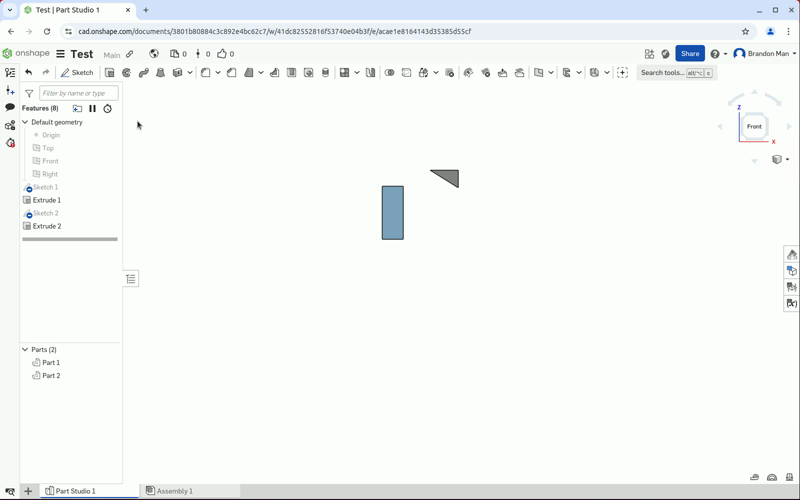
key(shift+h)
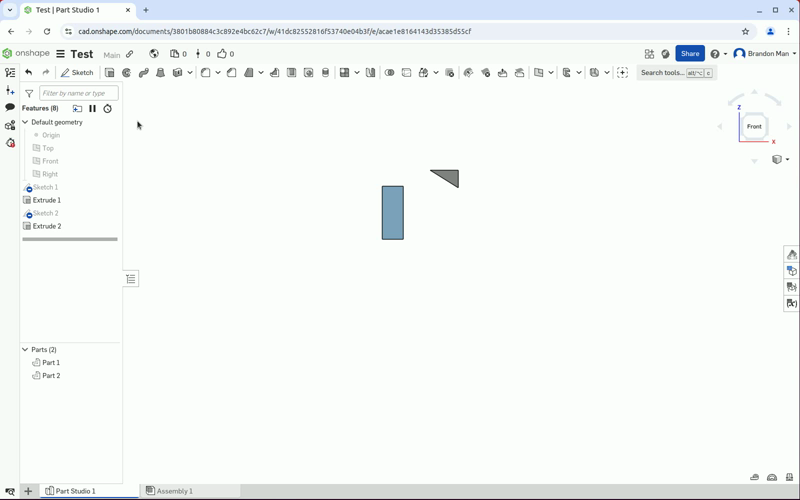
key(shift+h)
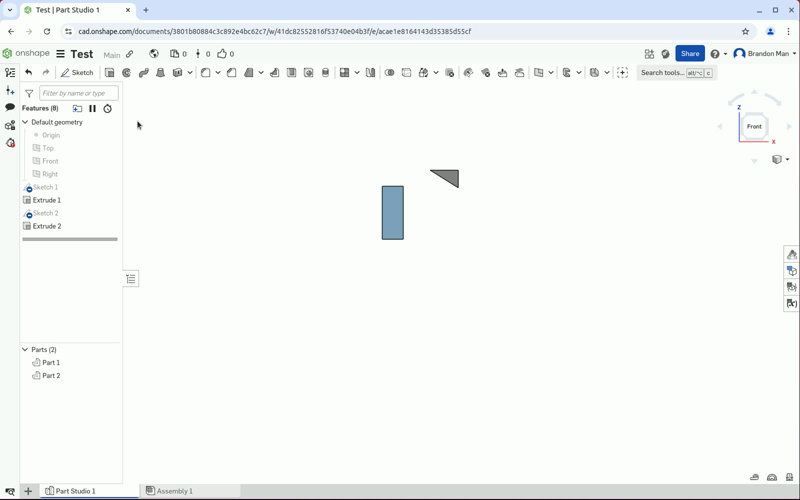
mouse_move(73, 189)
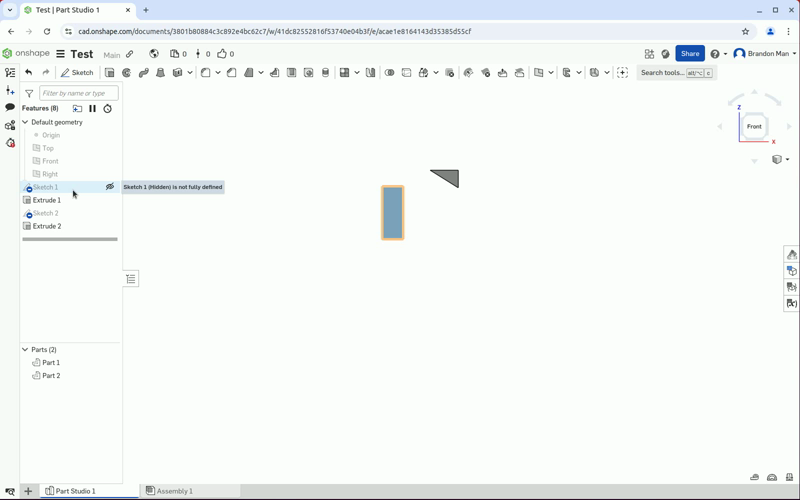
click(73, 189)
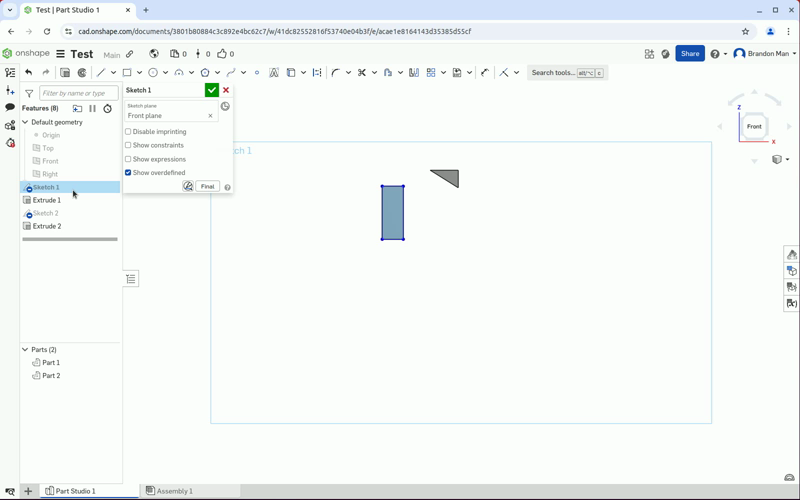
mouse_move(229, 92)
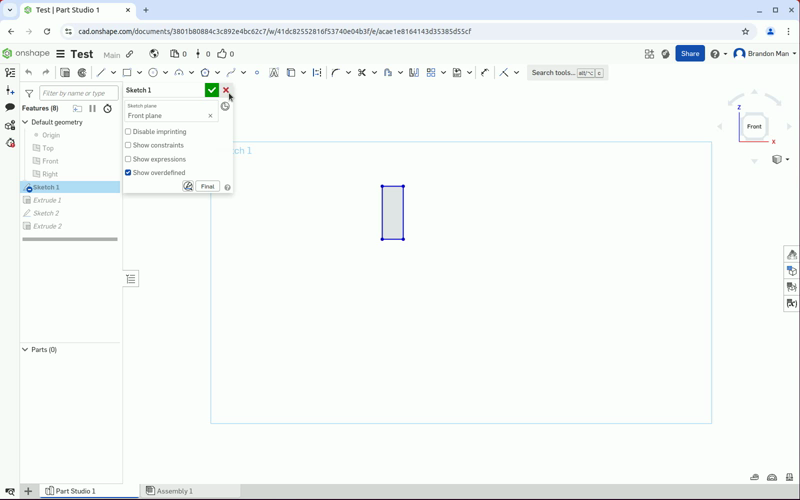
click(229, 92)
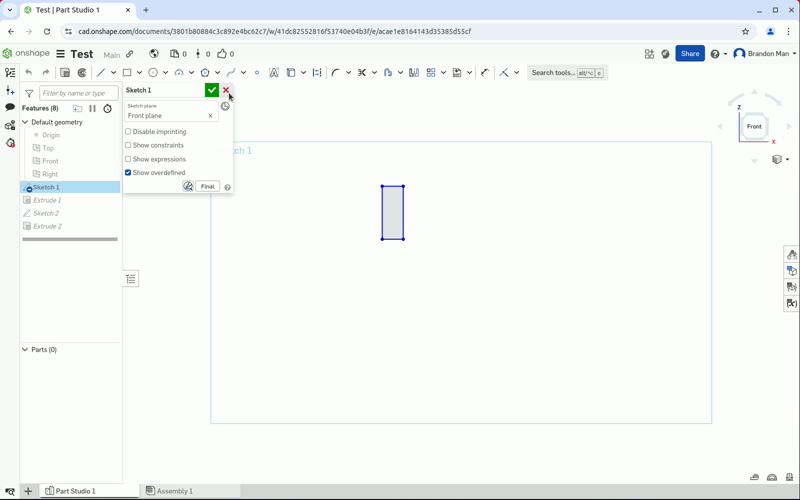
key(shift+s)
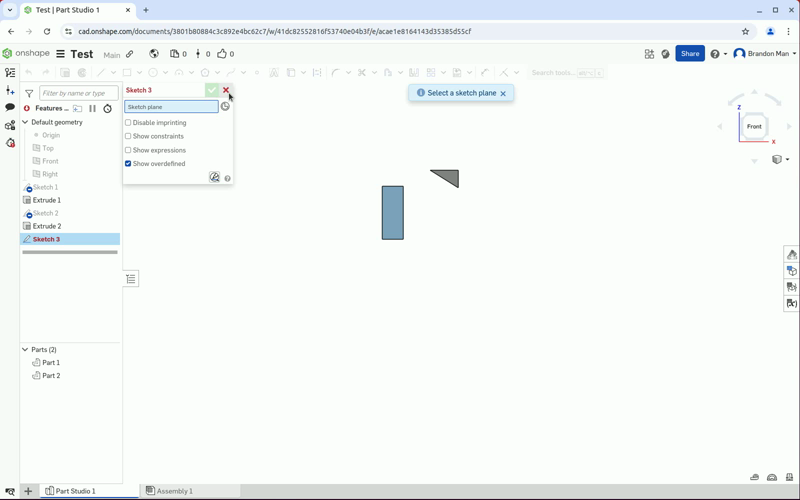
mouse_move(73, 163)
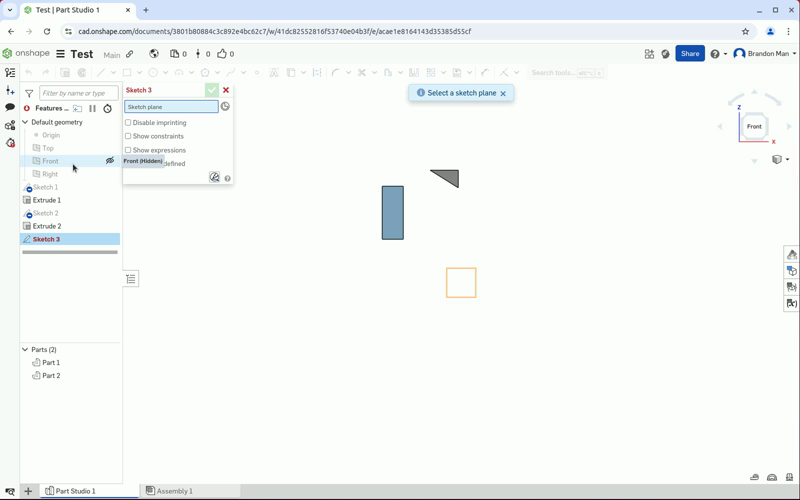
click(73, 163)
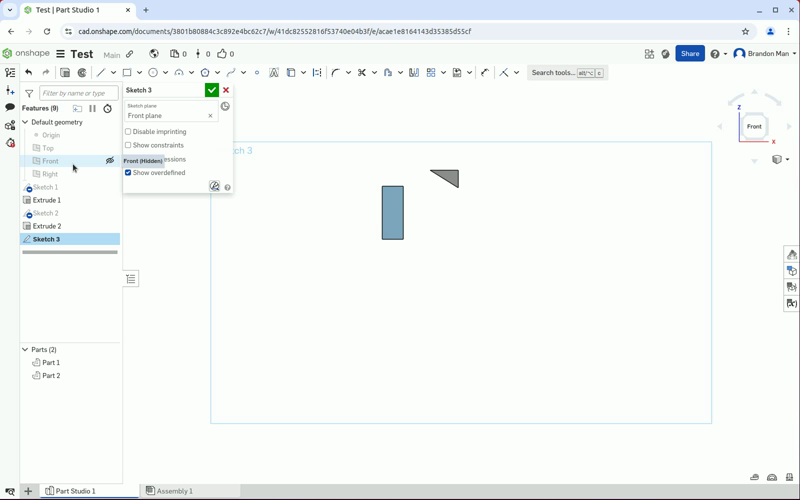
mouse_move(73, 352)
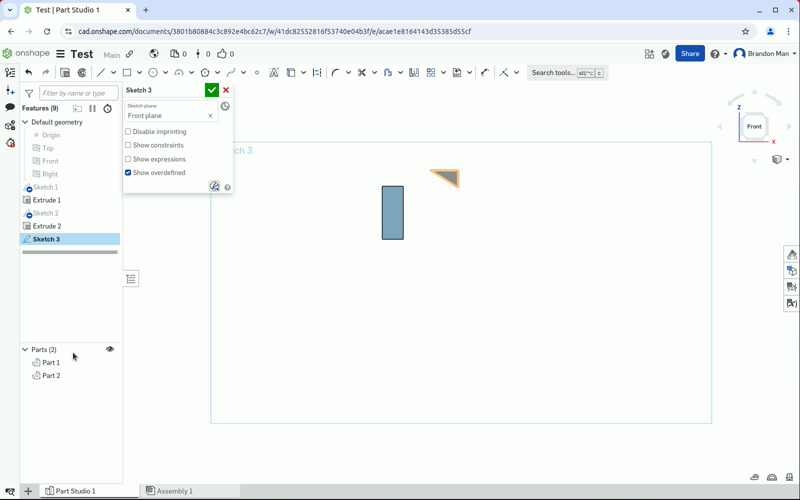
key(y)
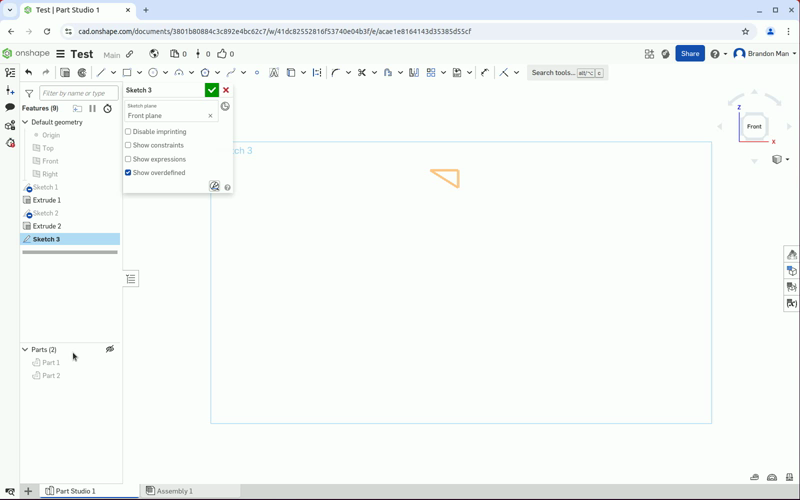
key(l)
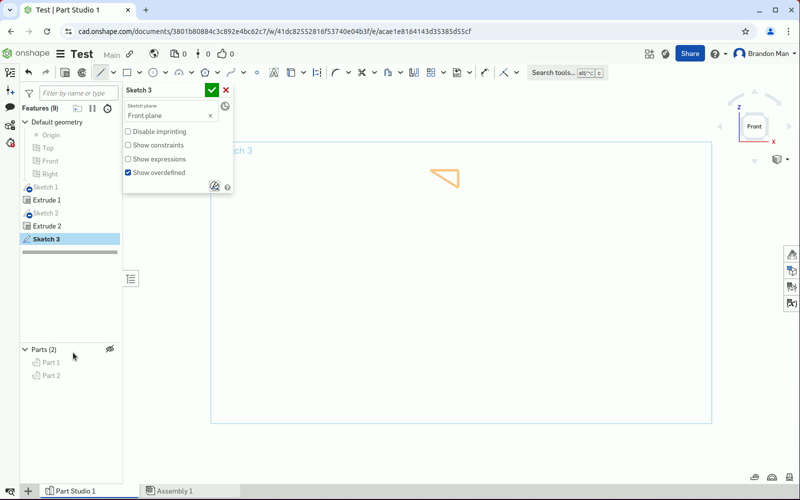
key_down(shift)
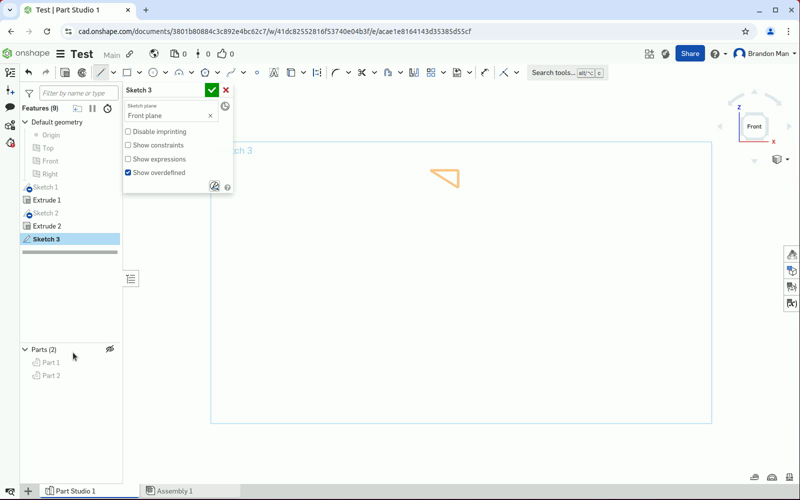
mouse_move(457, 334)
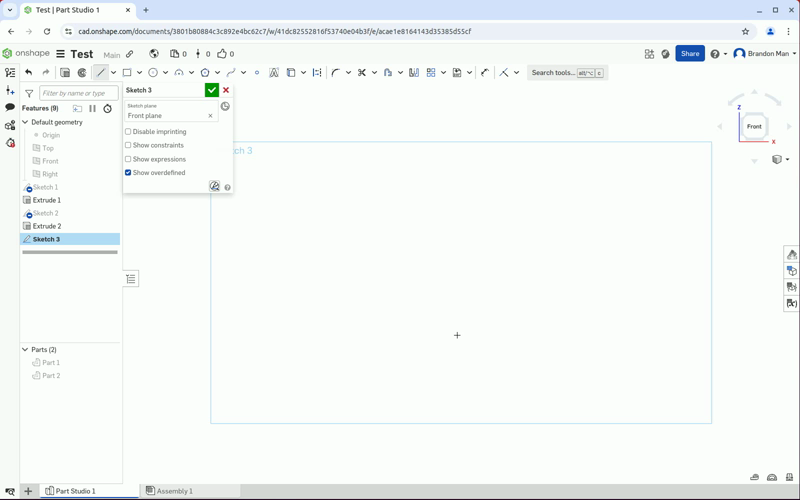
click(457, 334)
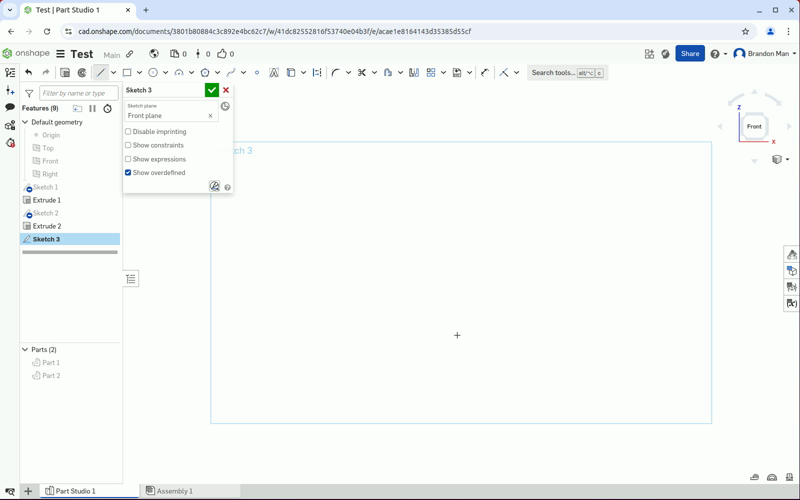
key_up(shift)
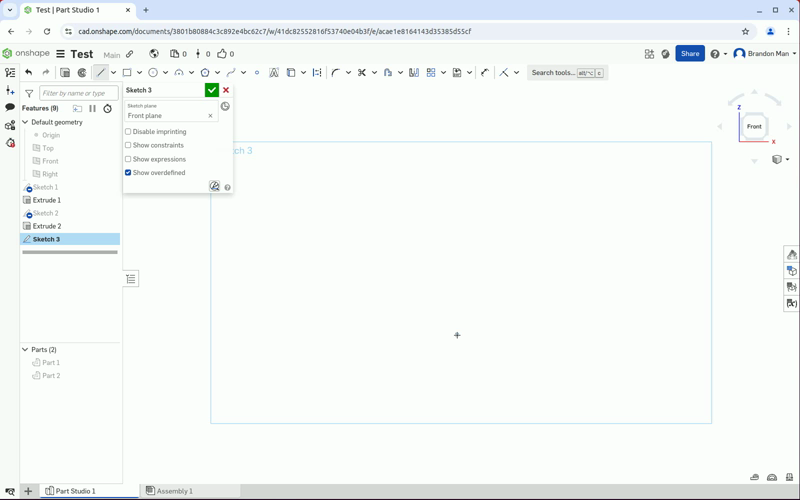
key_down(shift)
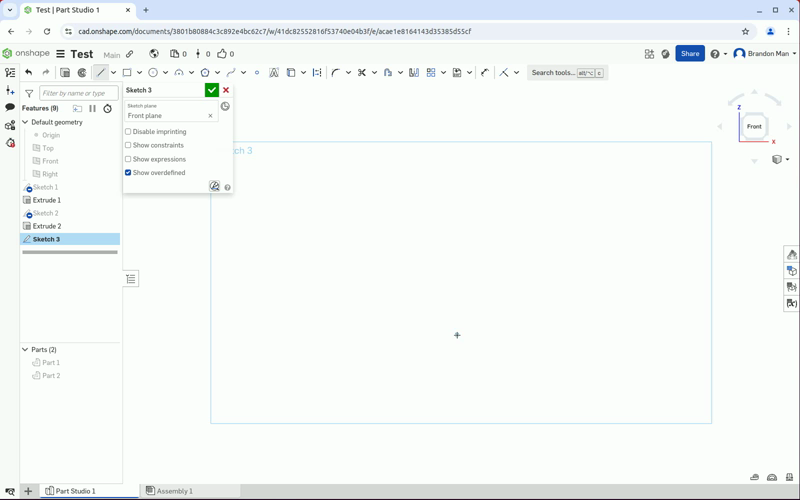
mouse_move(521, 261)
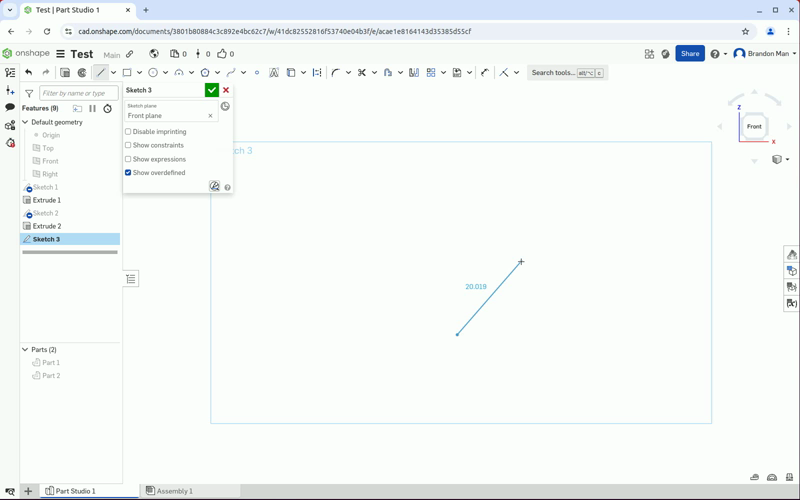
click(521, 261)
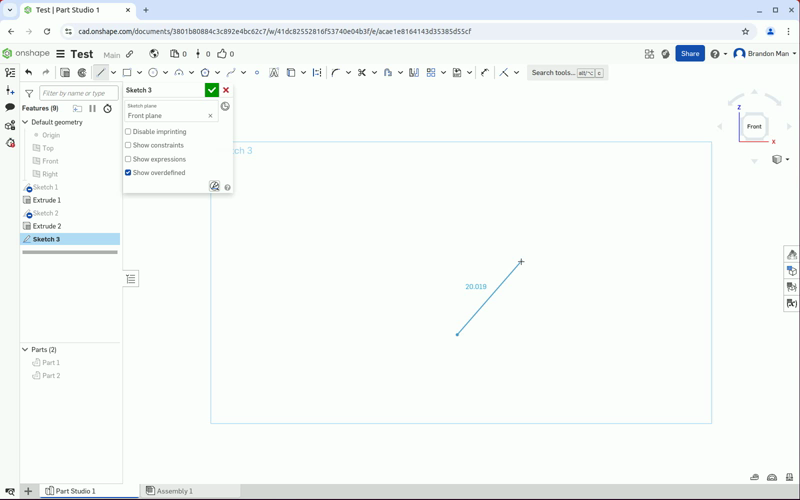
key_up(shift)
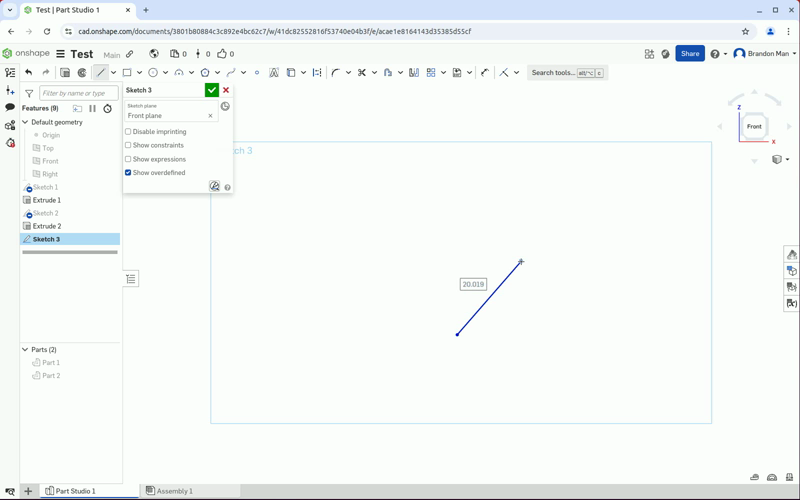
key_down(shift)
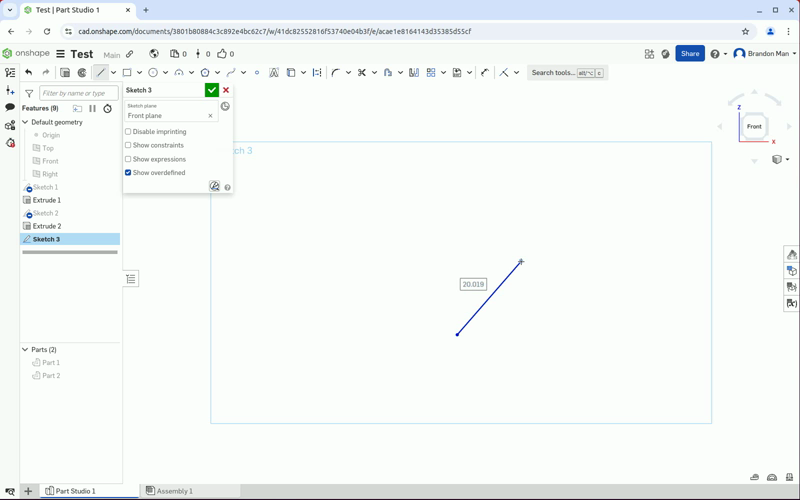
mouse_move(551, 261)
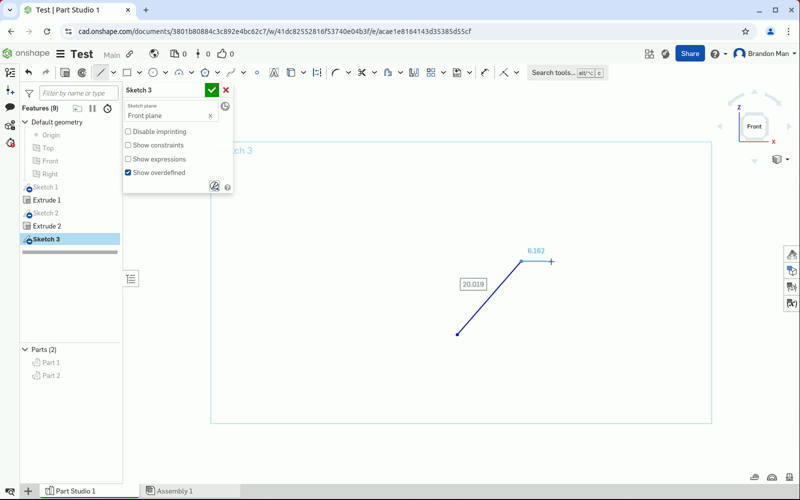
mouse_move(499, 243)
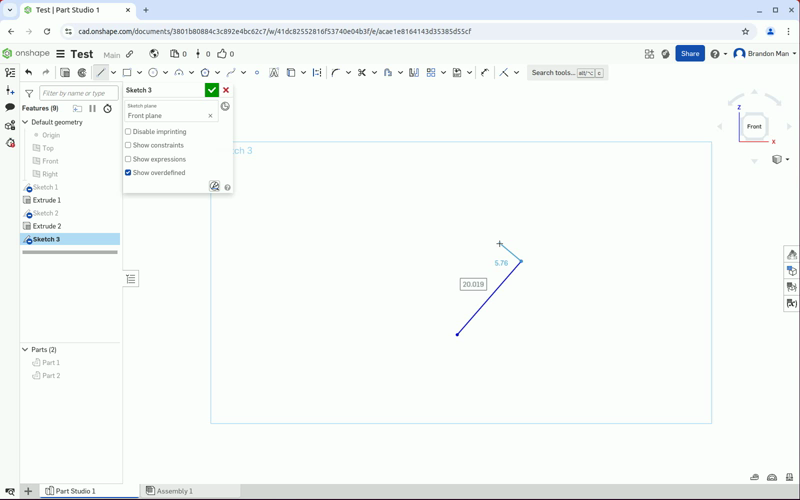
click(499, 243)
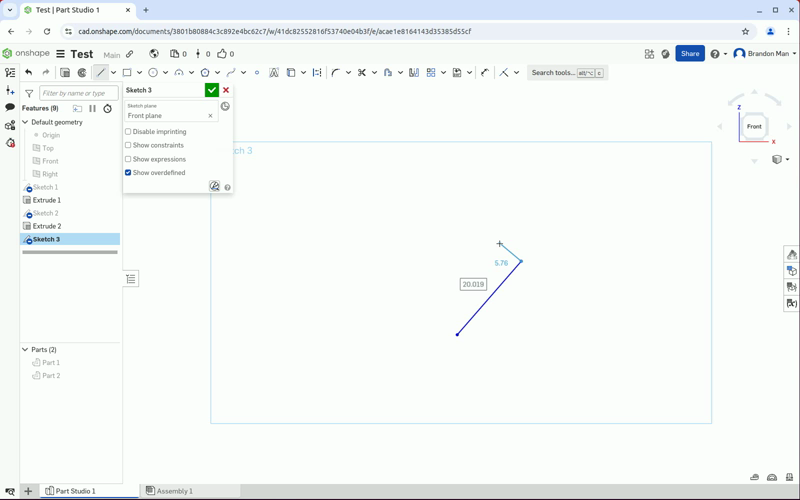
key_up(shift)
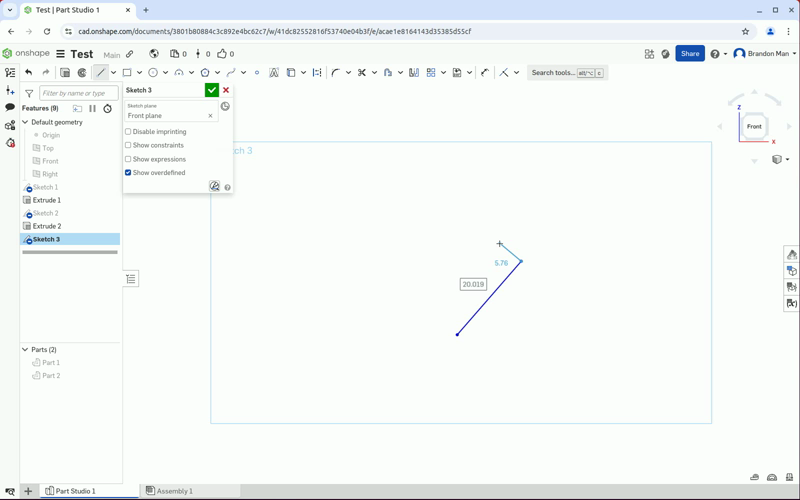
key_down(shift)
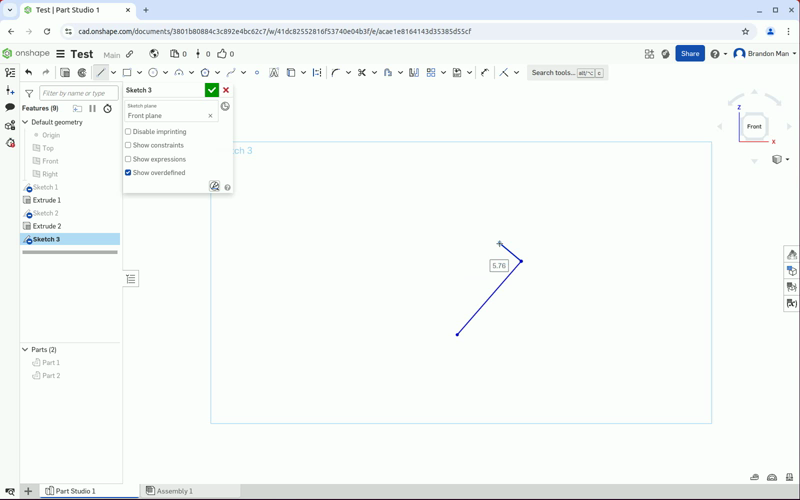
mouse_move(457, 298)
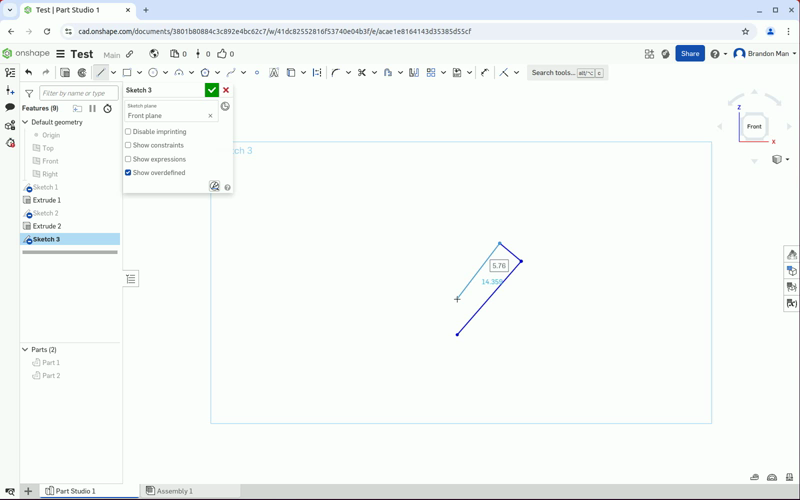
click(457, 298)
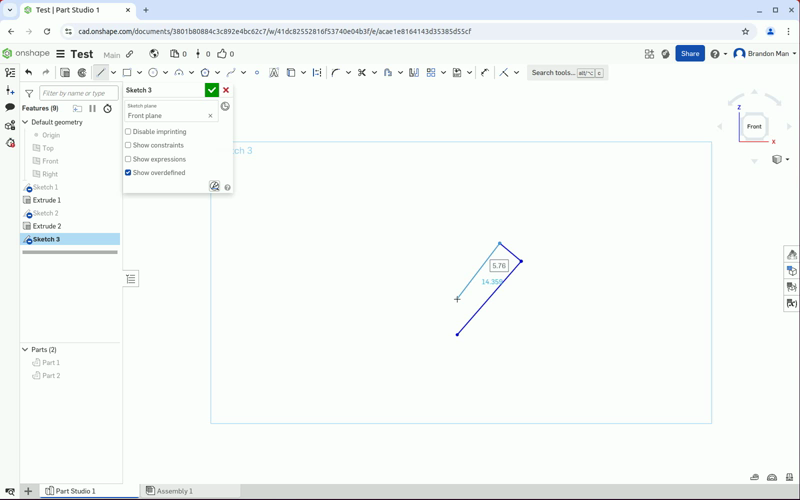
key_up(shift)
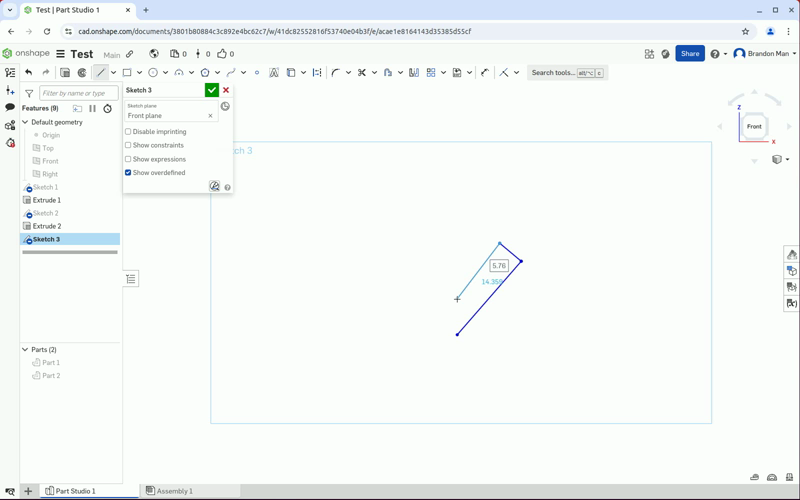
mouse_move(487, 298)
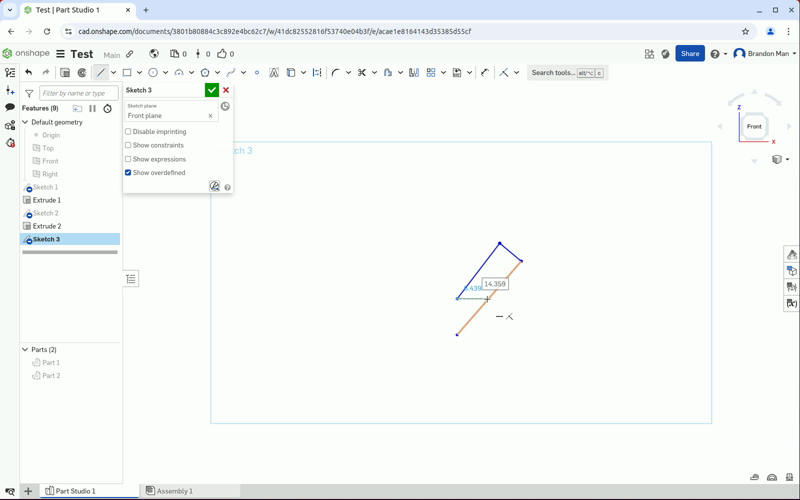
key_down(shift)
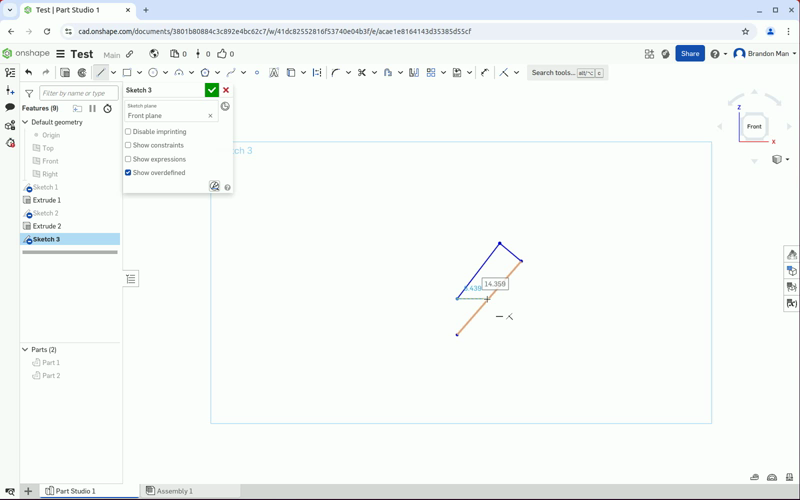
mouse_move(457, 334)
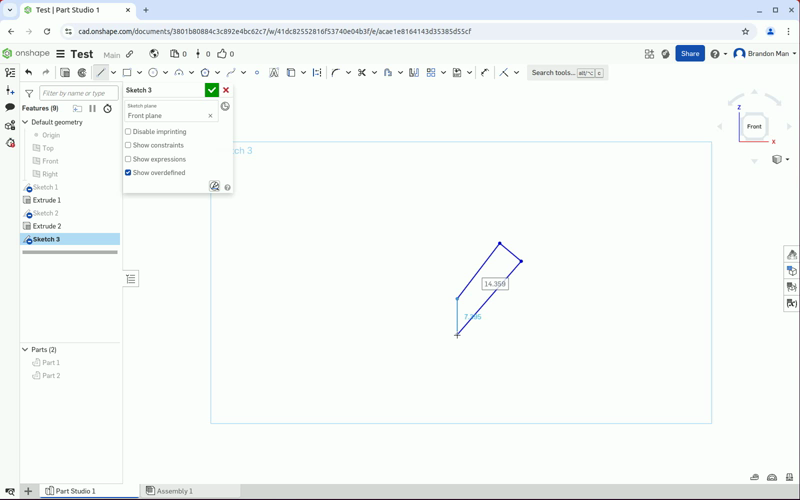
key_up(shift)
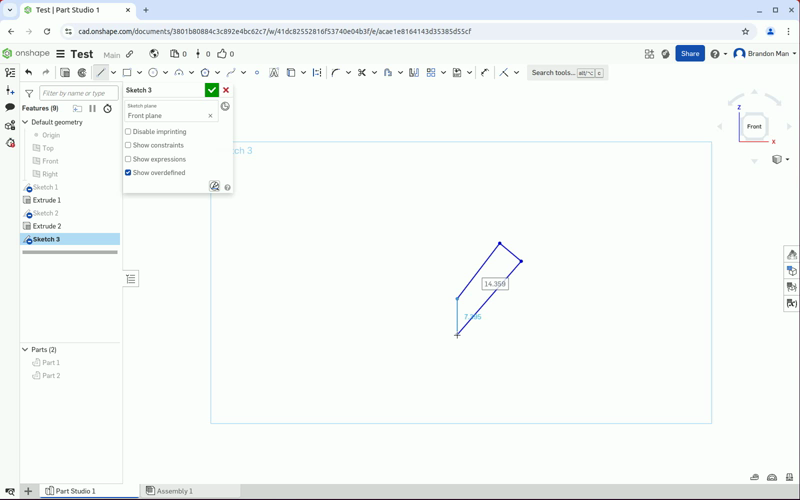
click(457, 334)
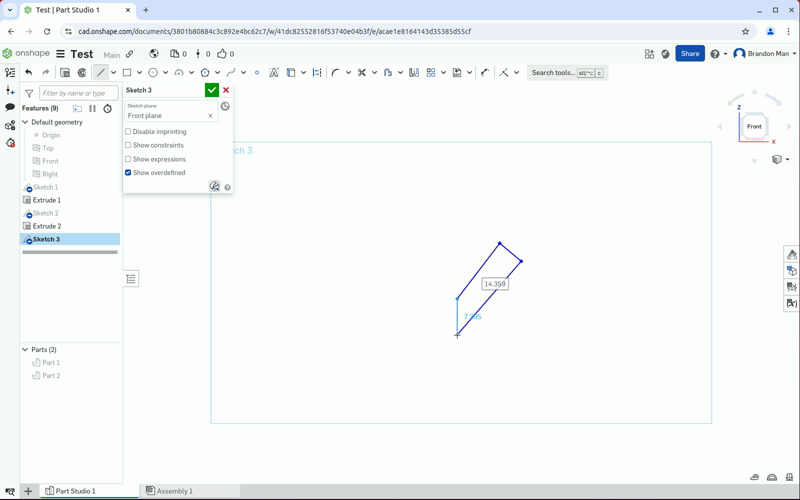
key(esc)
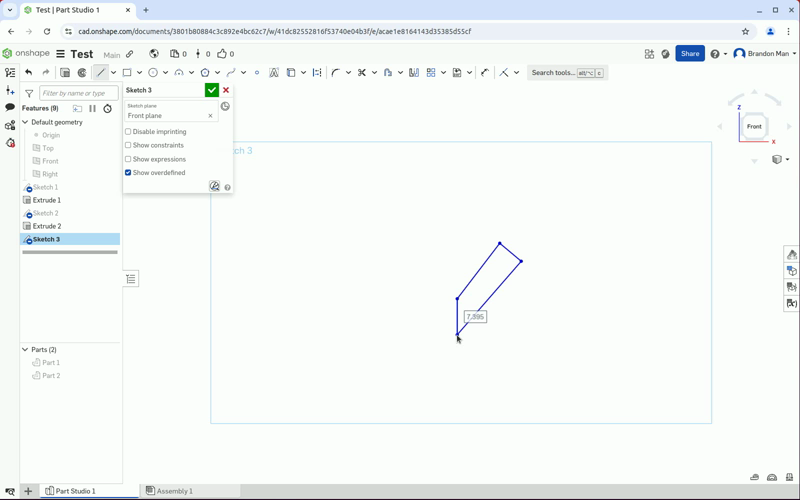
mouse_move(504, 277)
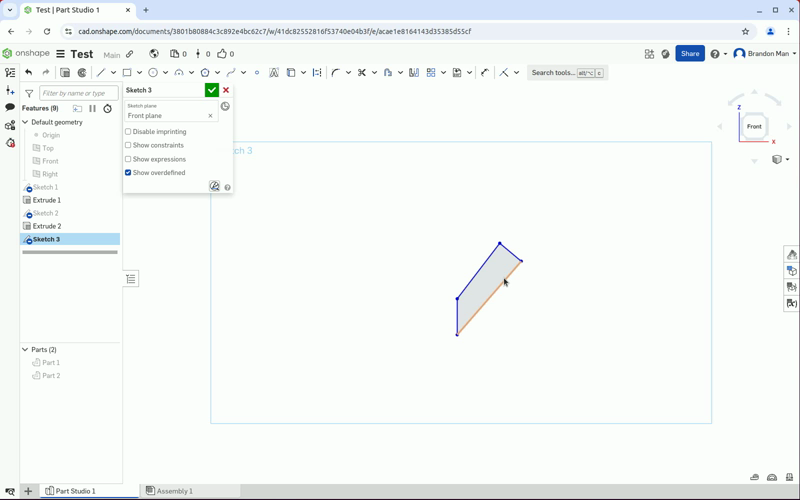
click(504, 277)
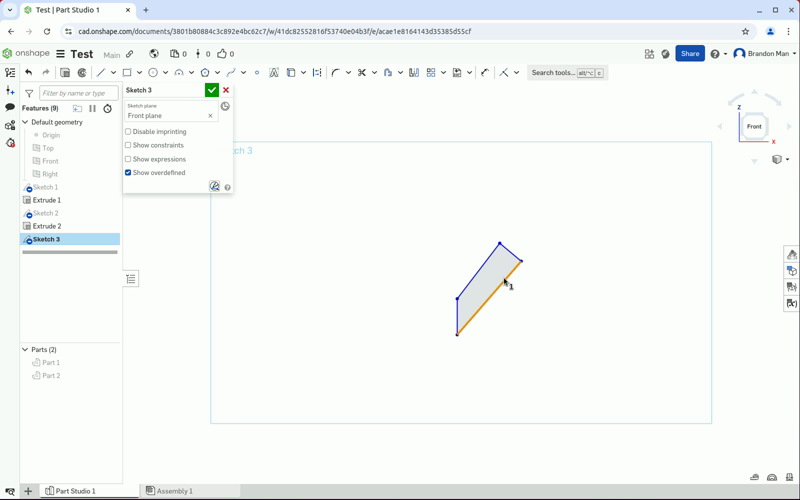
mouse_move(73, 352)
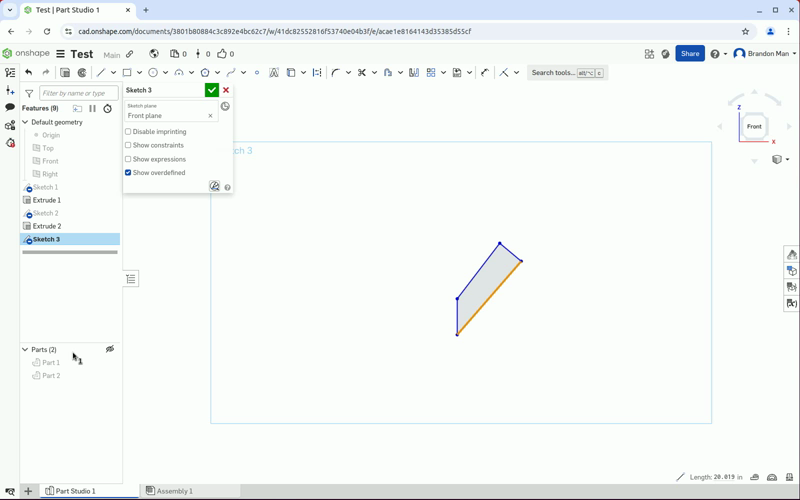
key(shift+y)
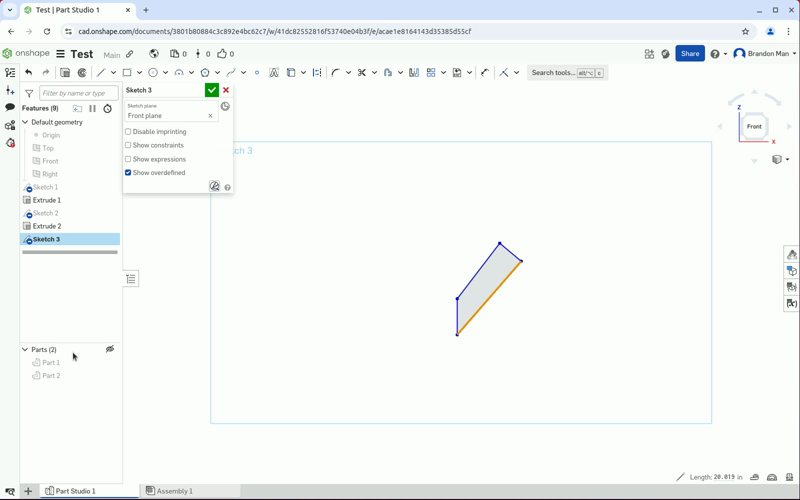
key(shift+e)
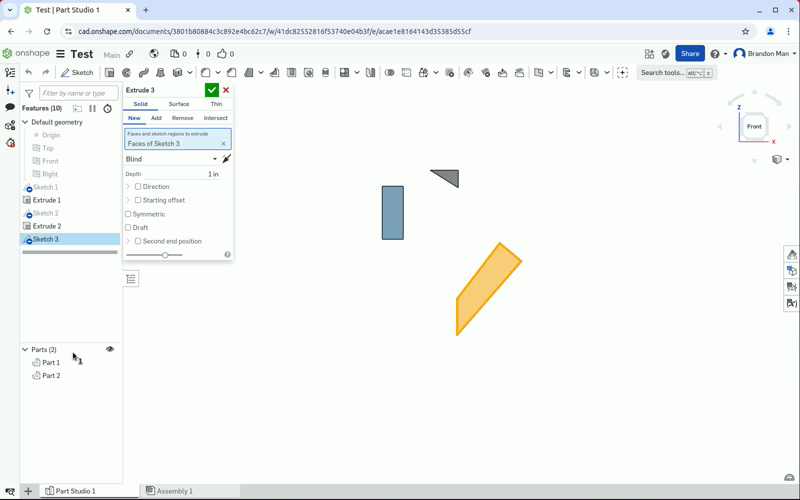
mouse_move(143, 106)
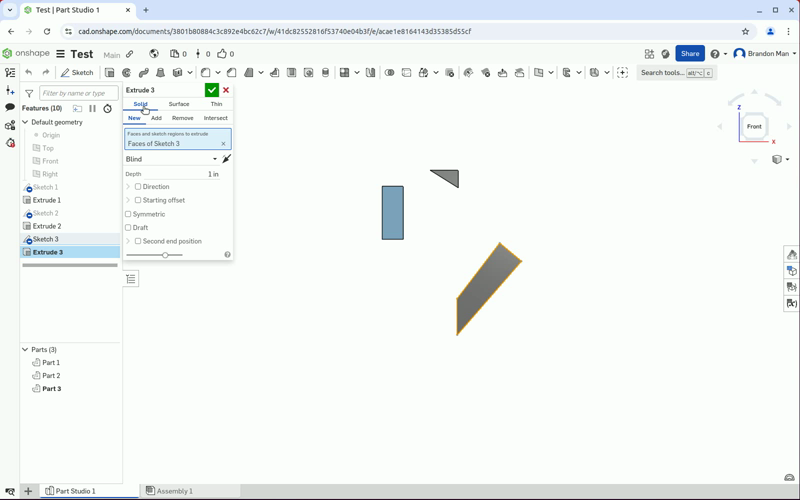
click(143, 106)
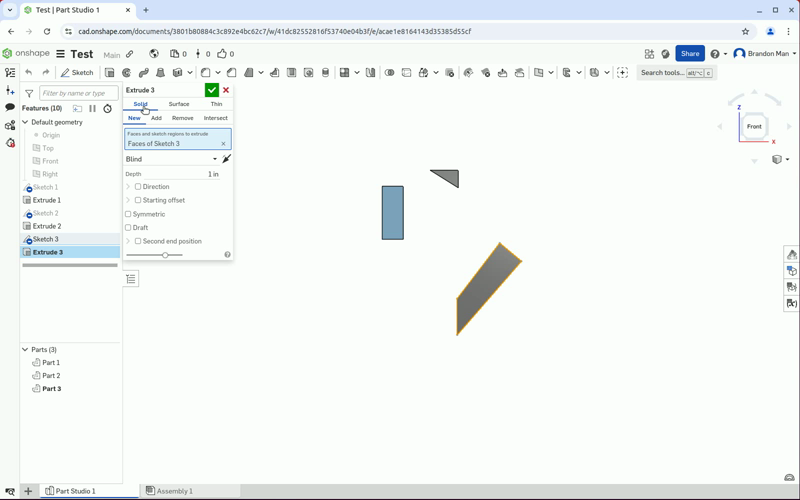
mouse_move(137, 120)
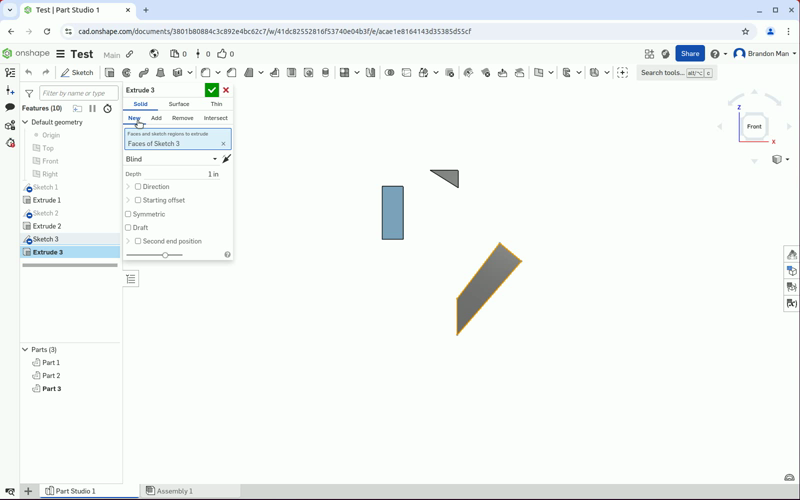
click(137, 120)
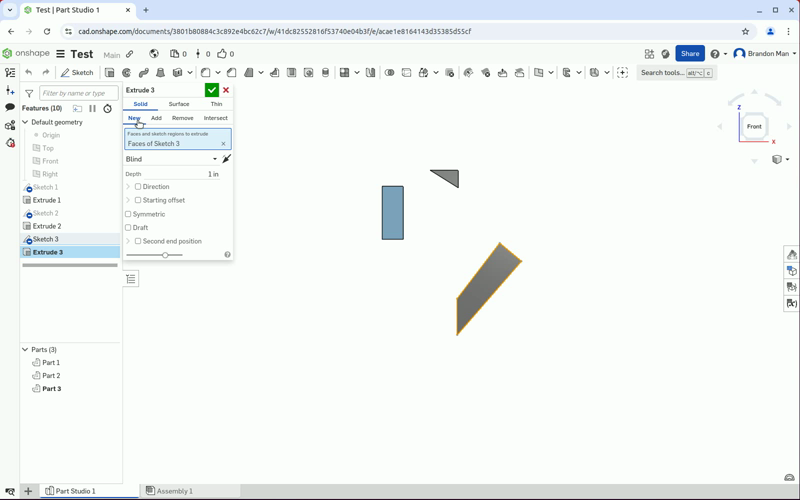
key(tab, 4)
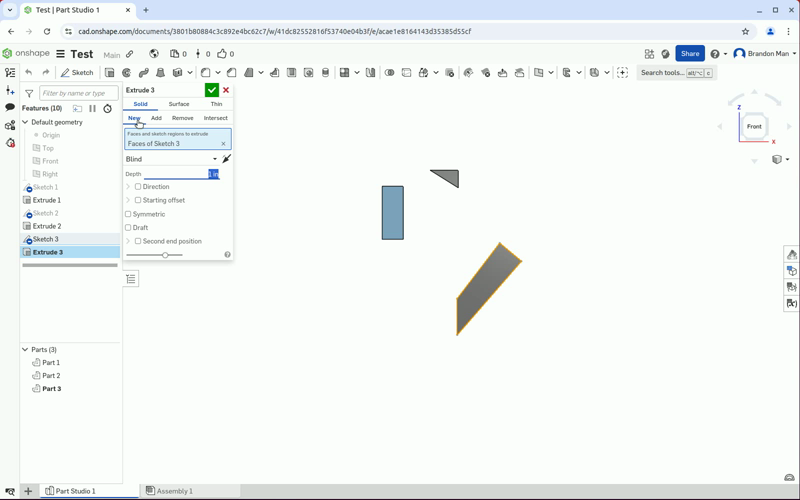
text(12.517)
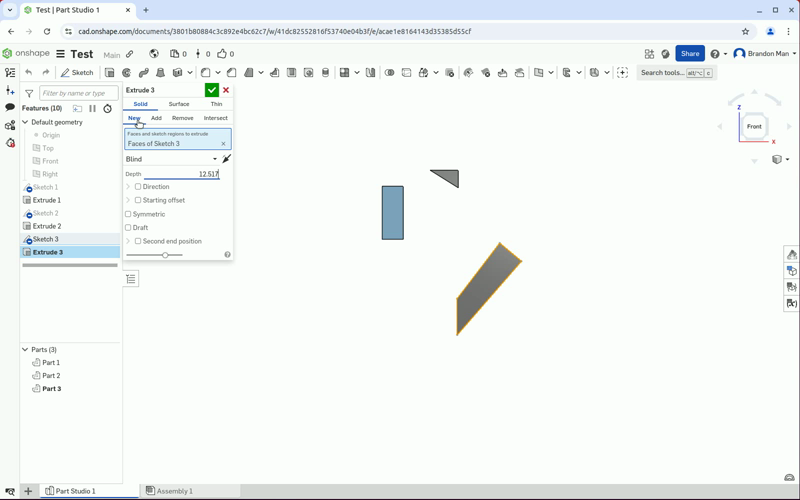
key(enter)
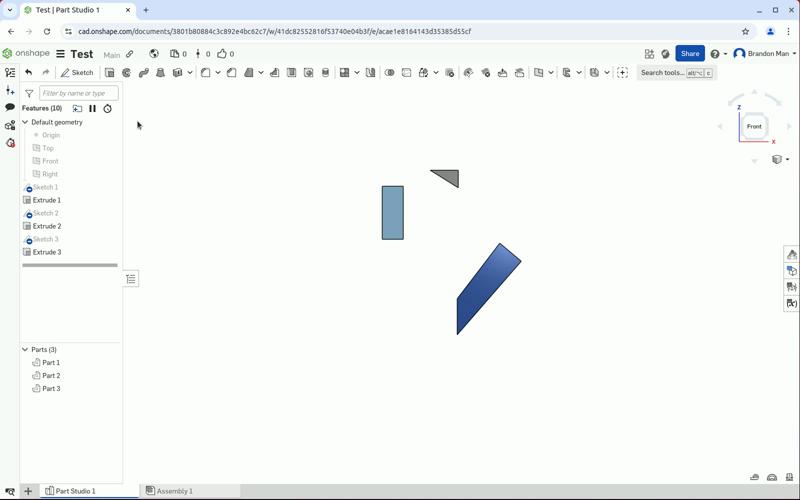
key(shift+h)
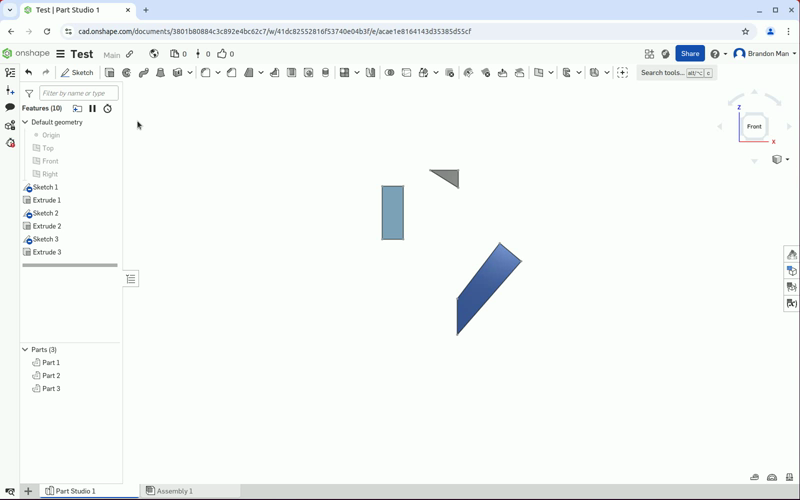
key(shift+h)
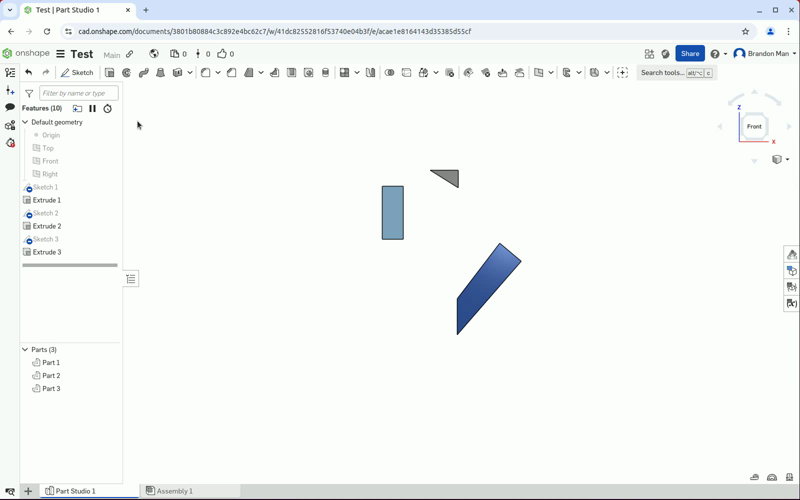
mouse_move(73, 189)
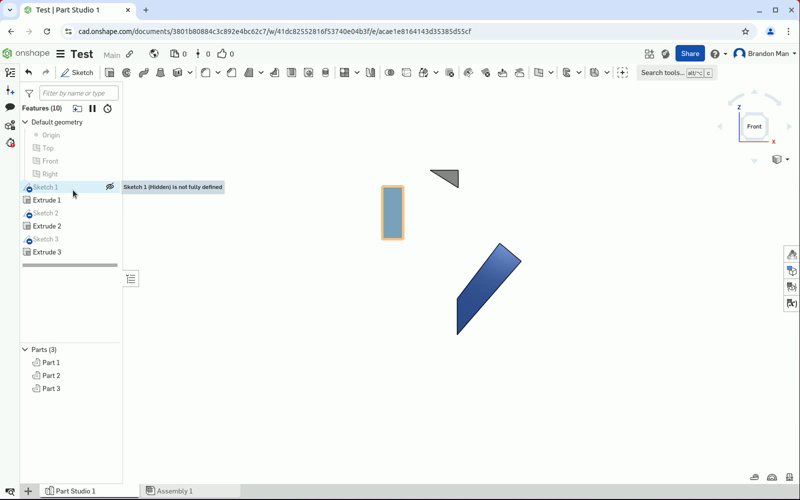
click(73, 189)
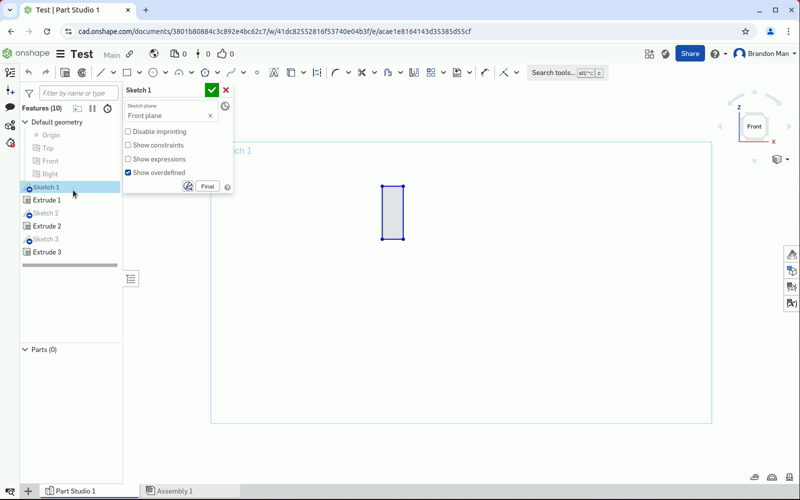
mouse_move(229, 92)
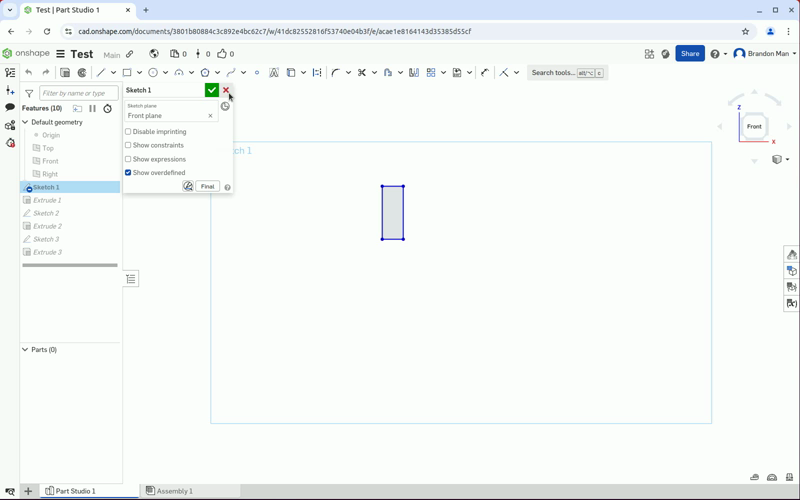
click(229, 92)
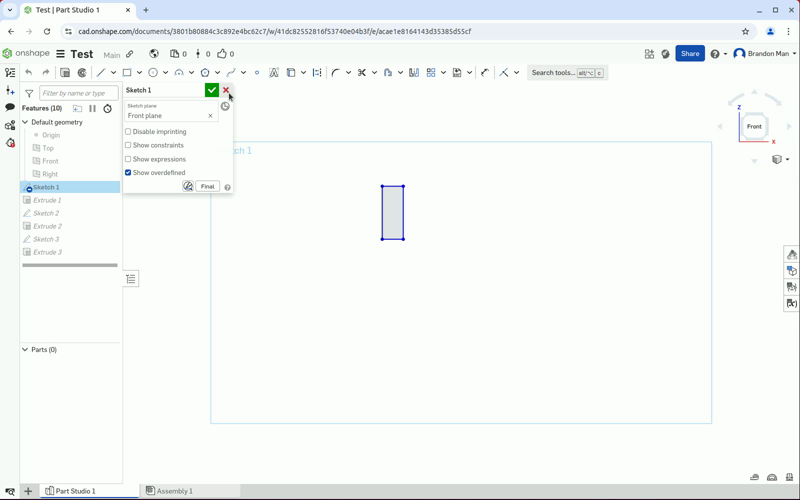
key(shift+s)
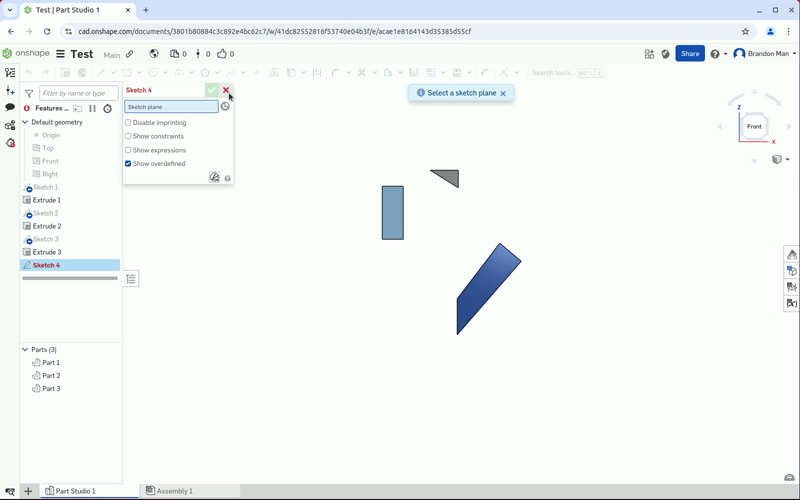
mouse_move(73, 163)
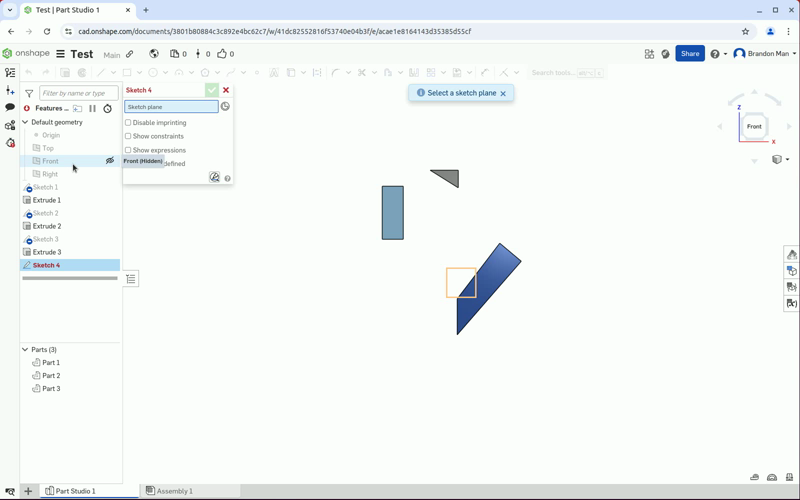
click(73, 163)
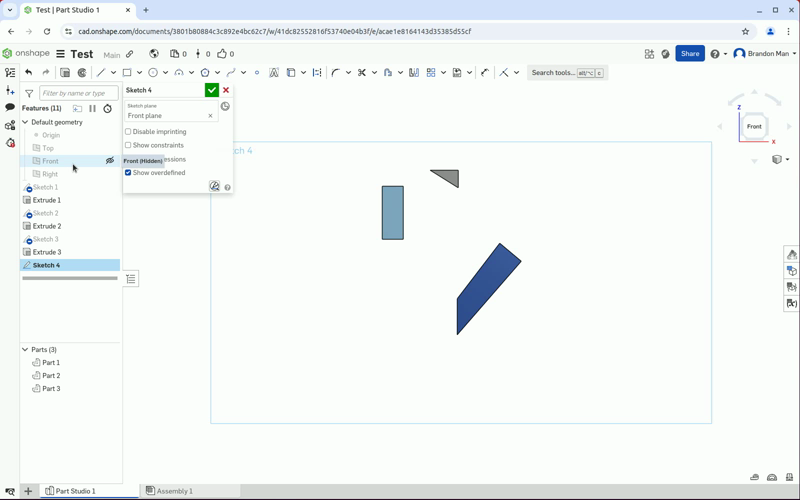
mouse_move(73, 352)
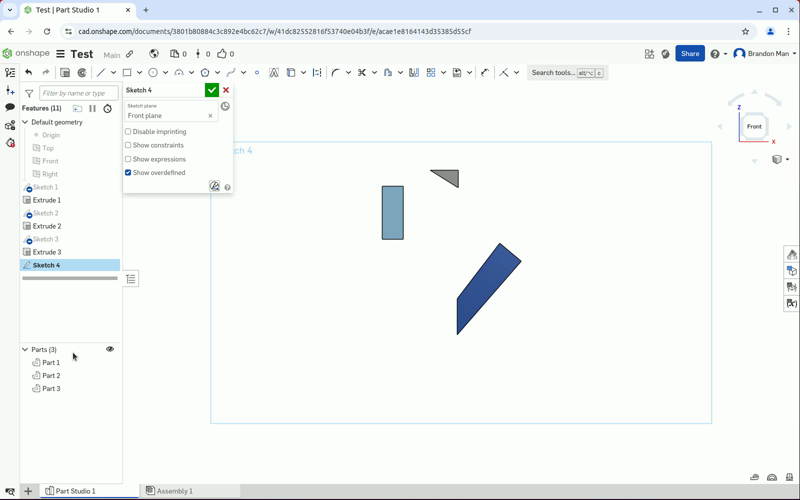
key(y)
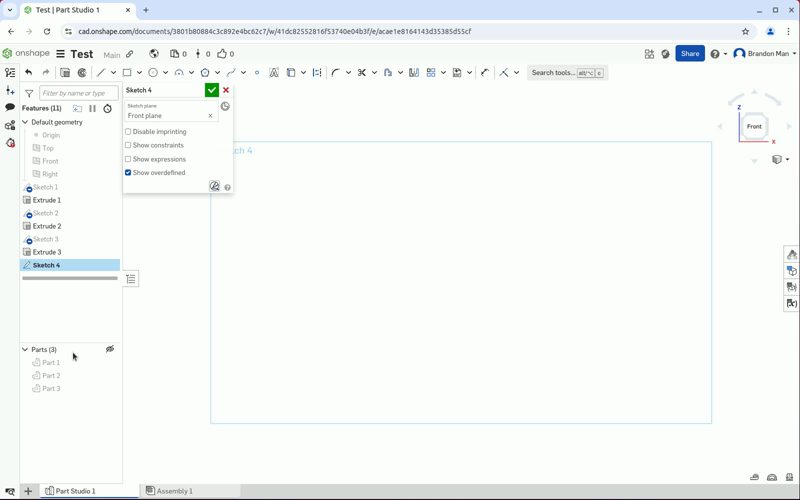
key(l)
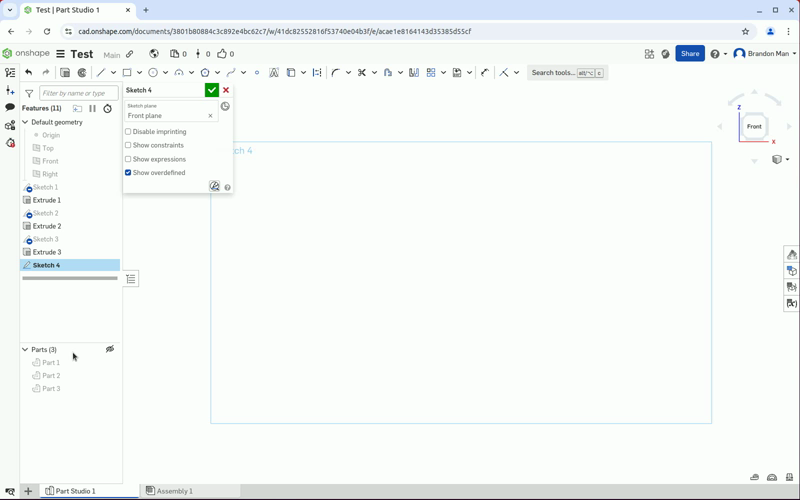
key_down(shift)
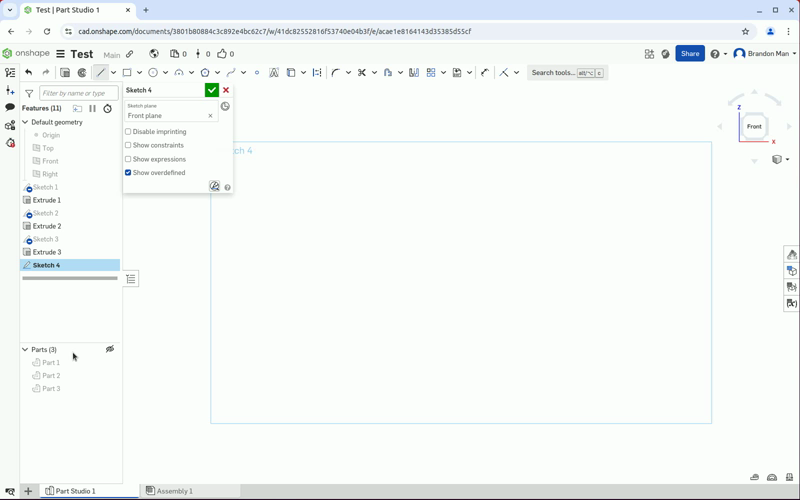
mouse_move(382, 186)
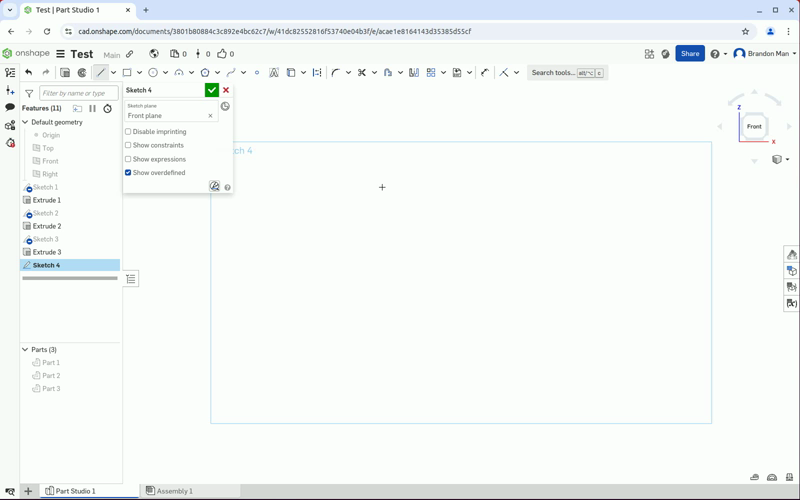
click(382, 186)
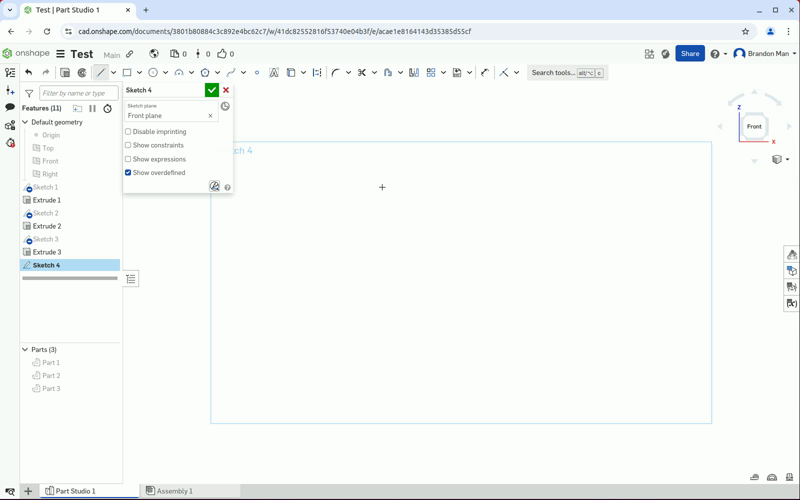
key_up(shift)
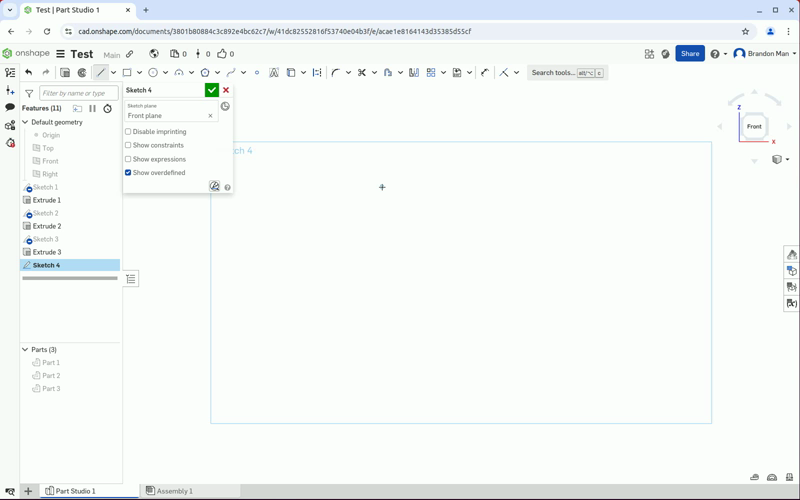
key_down(shift)
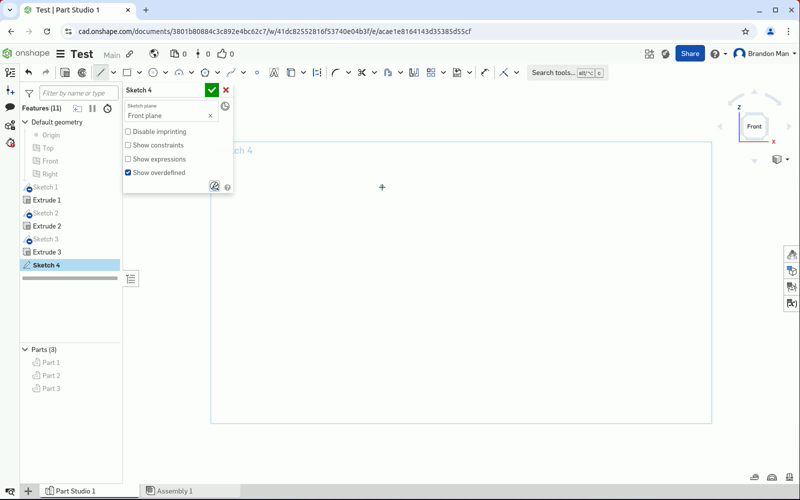
mouse_move(412, 186)
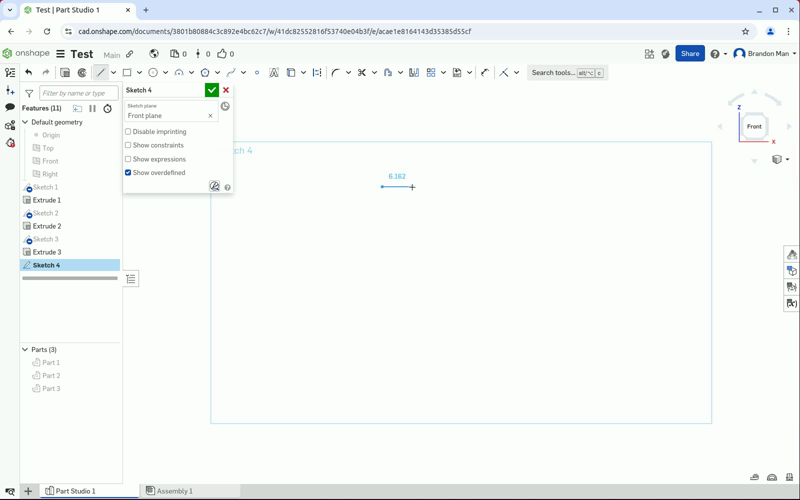
mouse_move(403, 186)
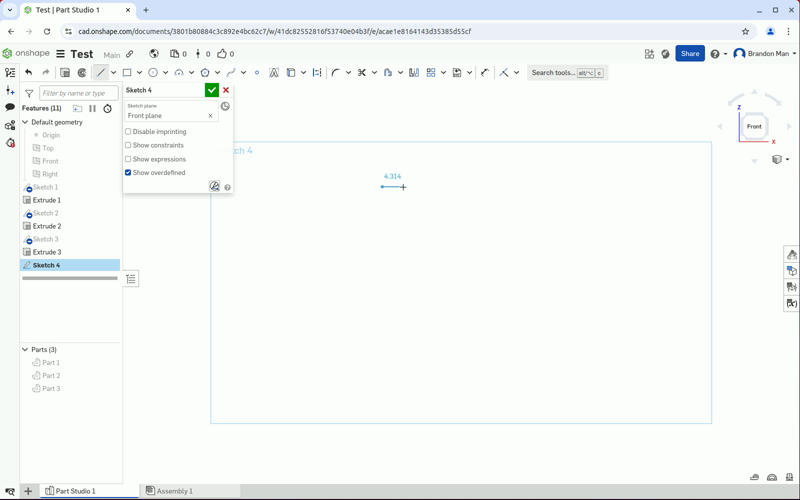
click(403, 186)
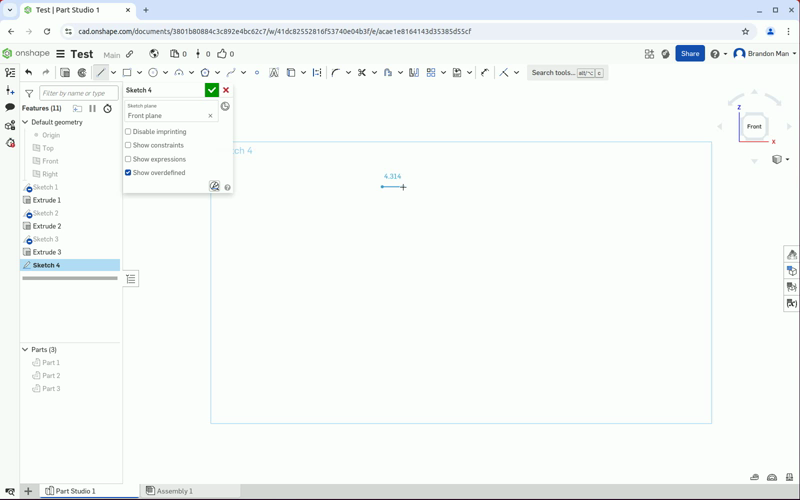
key_up(shift)
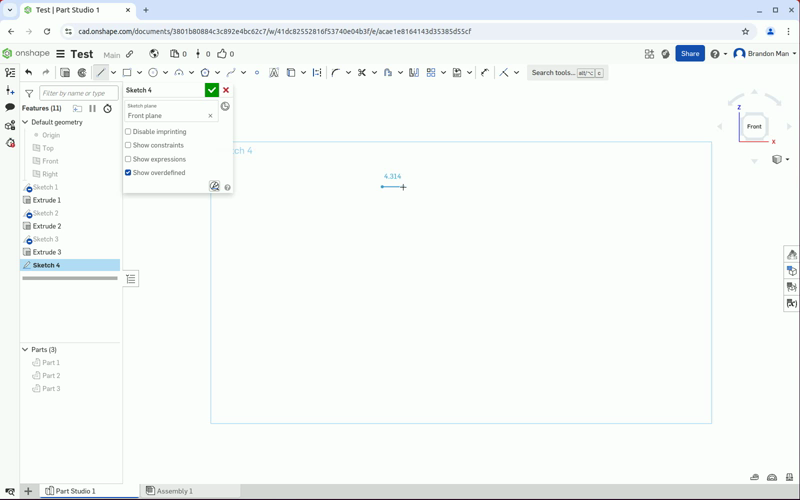
key_down(shift)
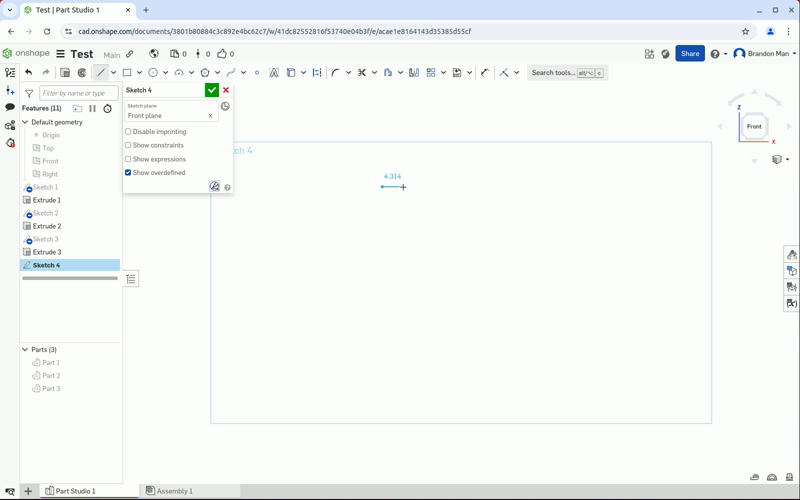
mouse_move(433, 186)
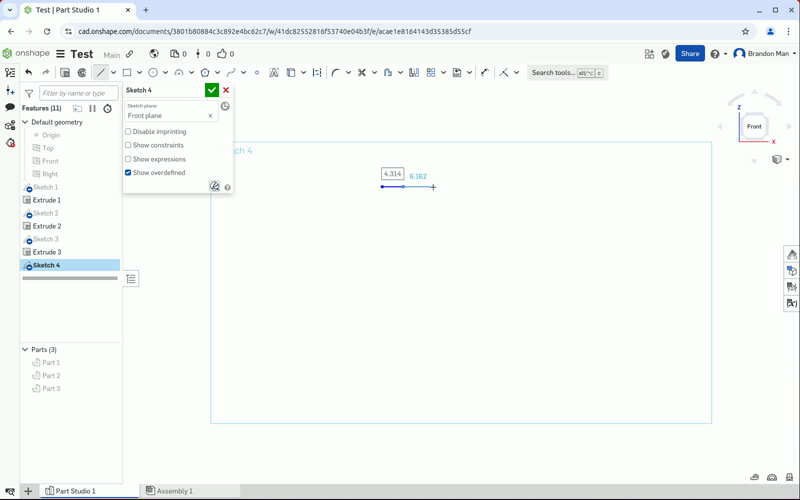
mouse_move(431, 186)
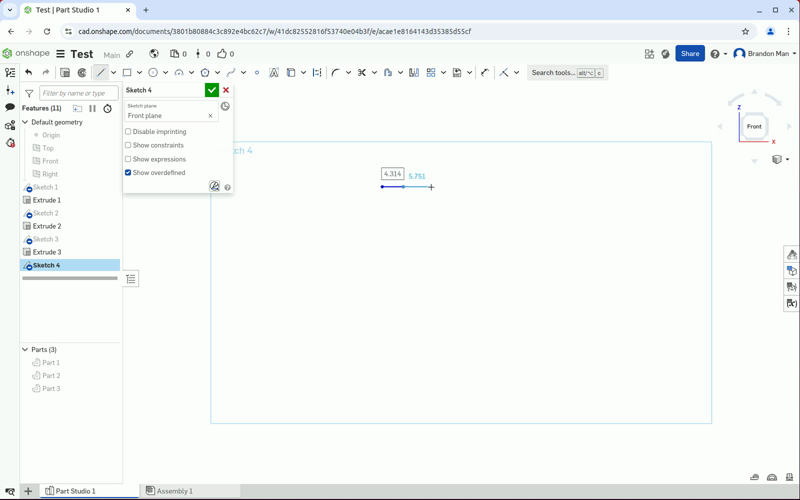
click(431, 186)
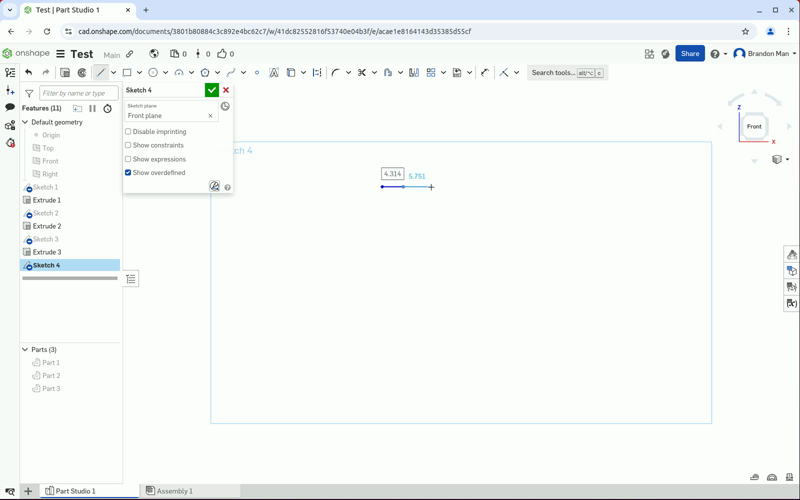
key_up(shift)
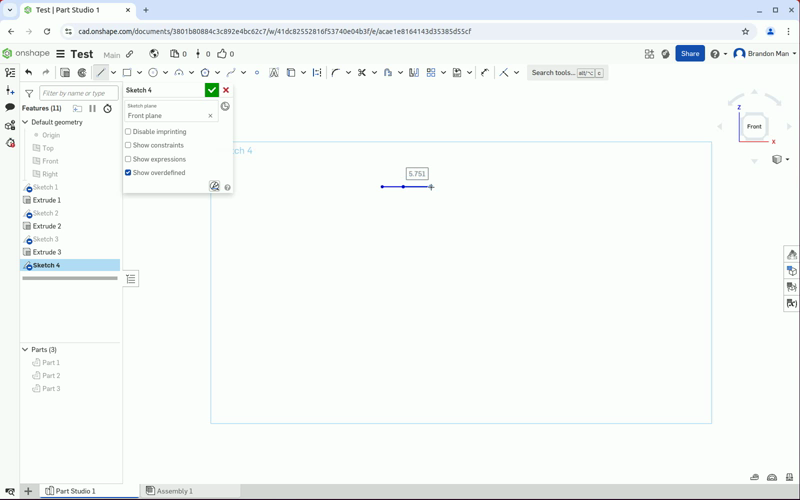
key_down(shift)
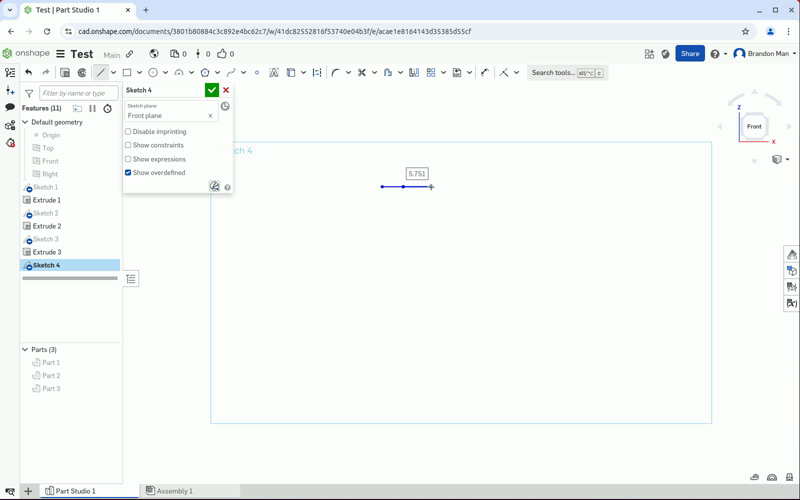
mouse_move(461, 186)
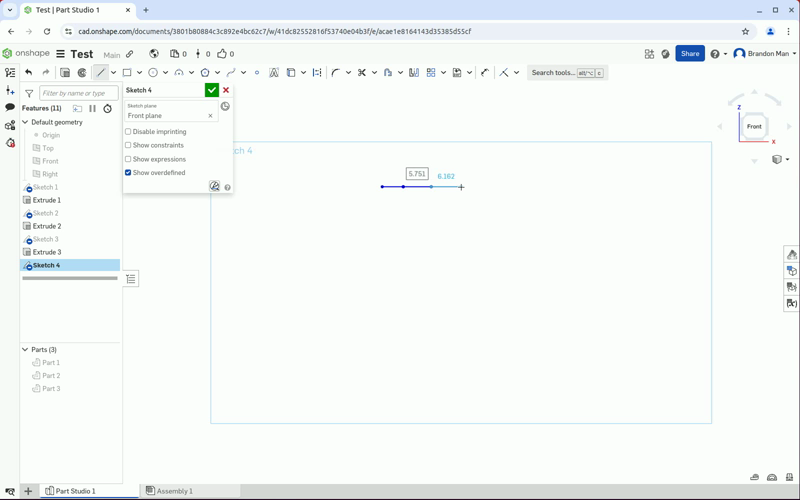
mouse_move(431, 170)
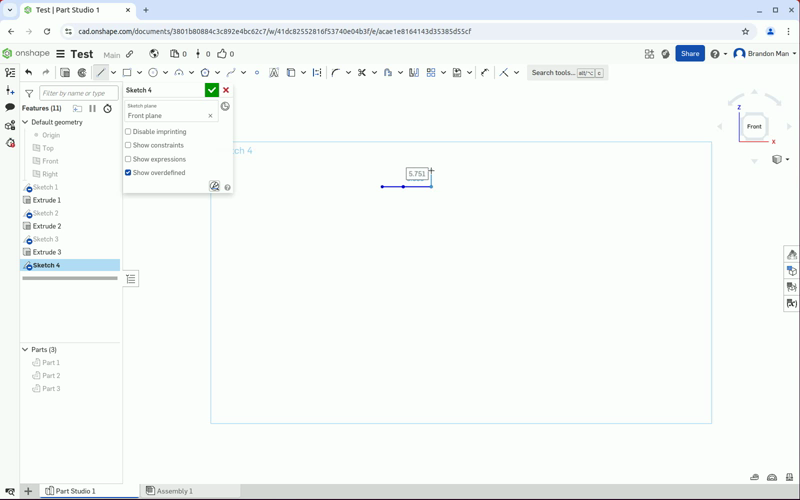
click(431, 170)
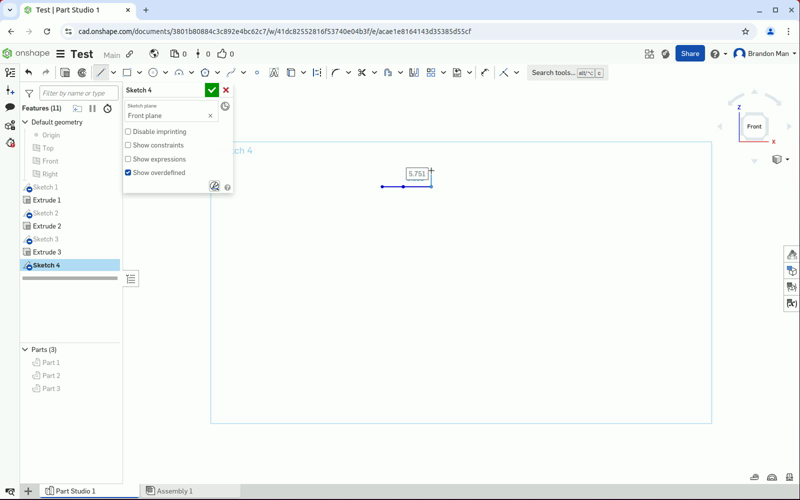
key_up(shift)
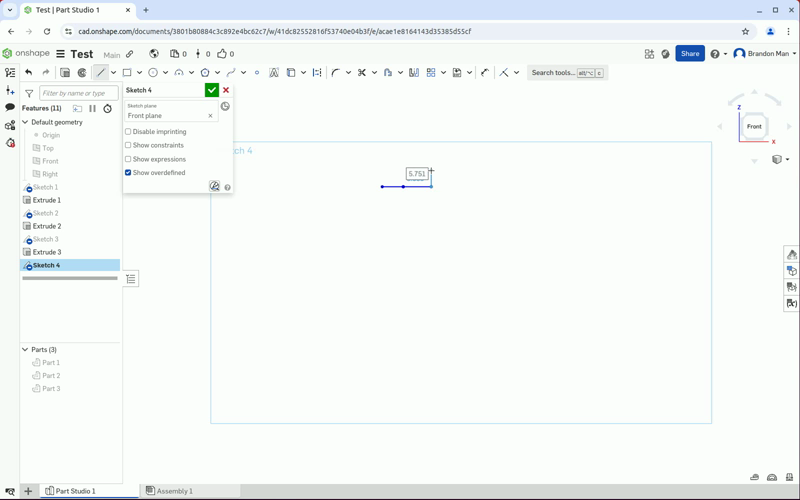
key_down(shift)
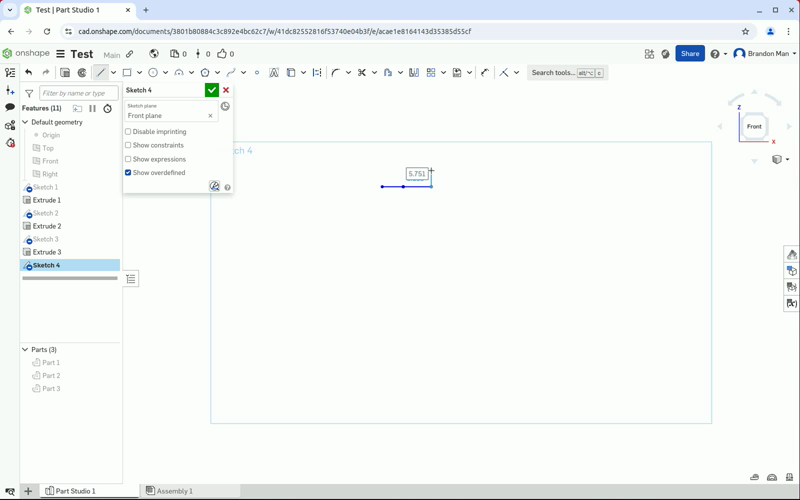
mouse_move(461, 170)
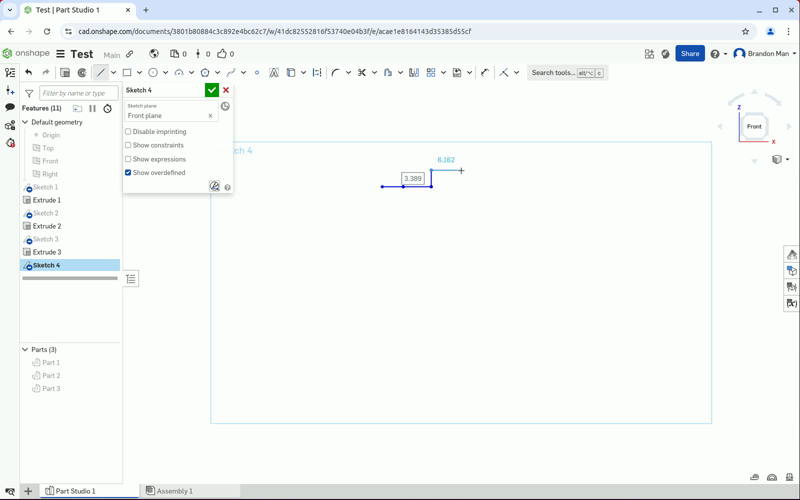
mouse_move(403, 170)
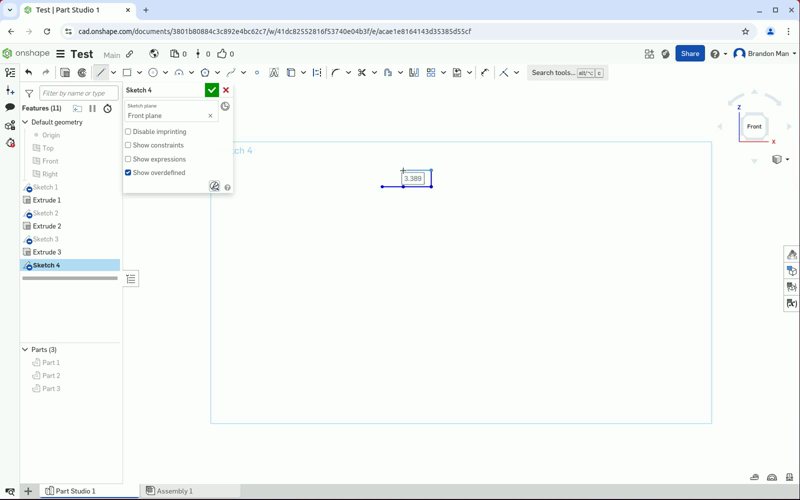
click(403, 170)
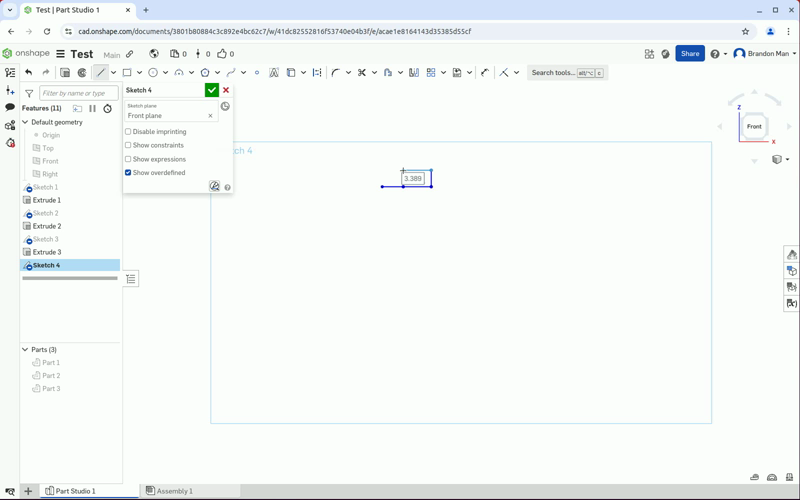
key_up(shift)
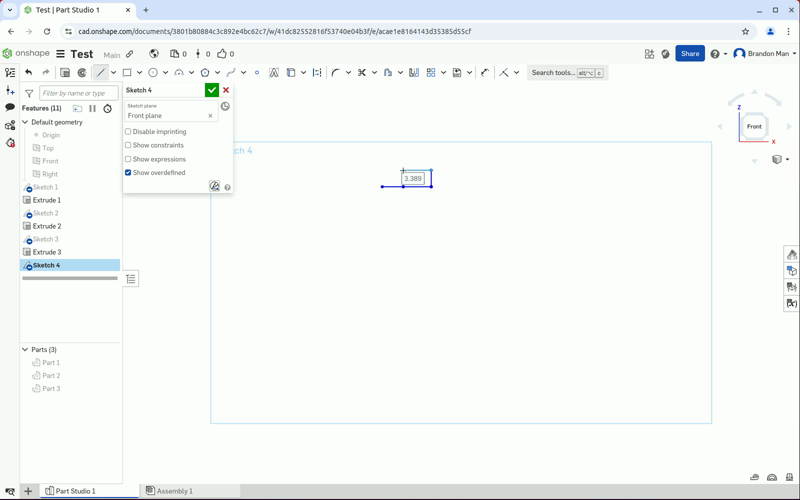
key_down(shift)
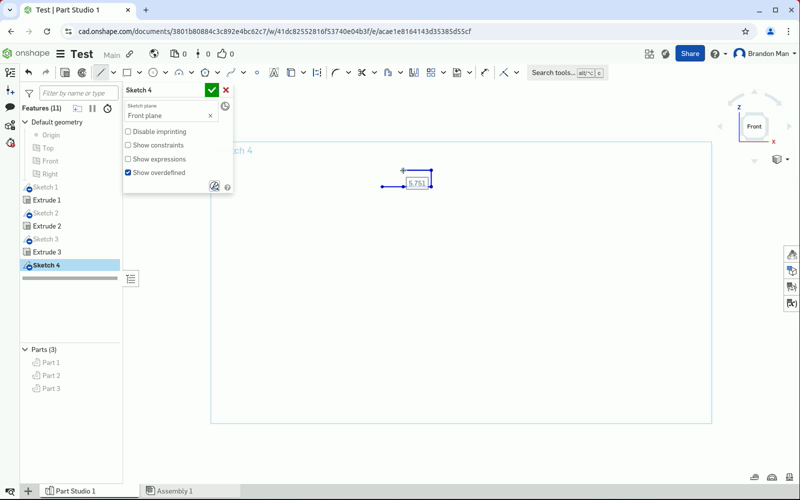
mouse_move(433, 170)
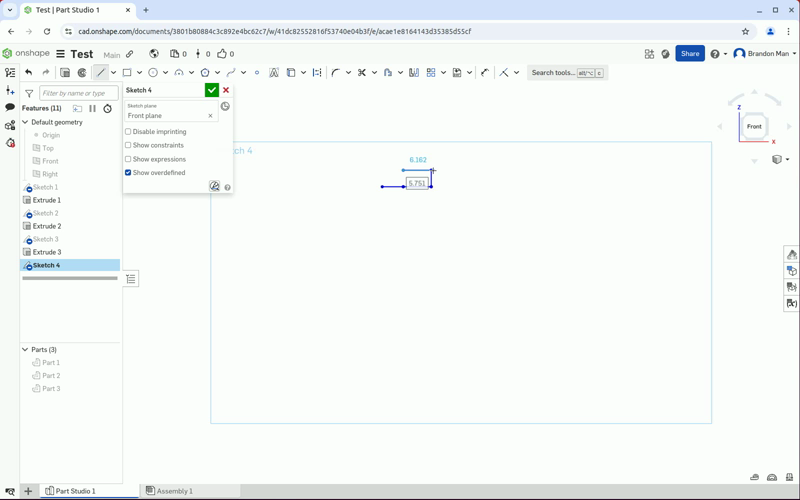
mouse_move(382, 170)
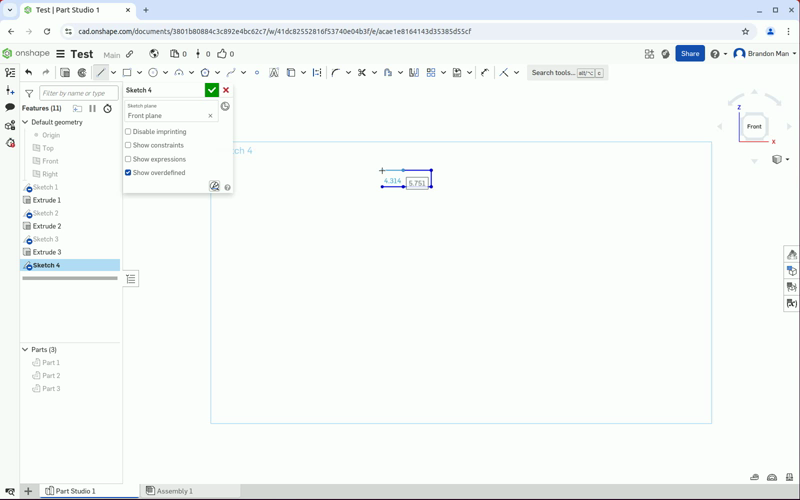
click(382, 170)
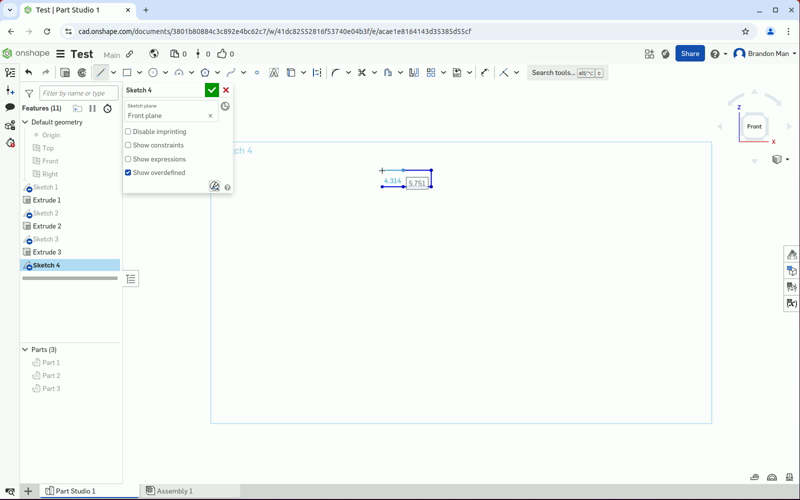
key_up(shift)
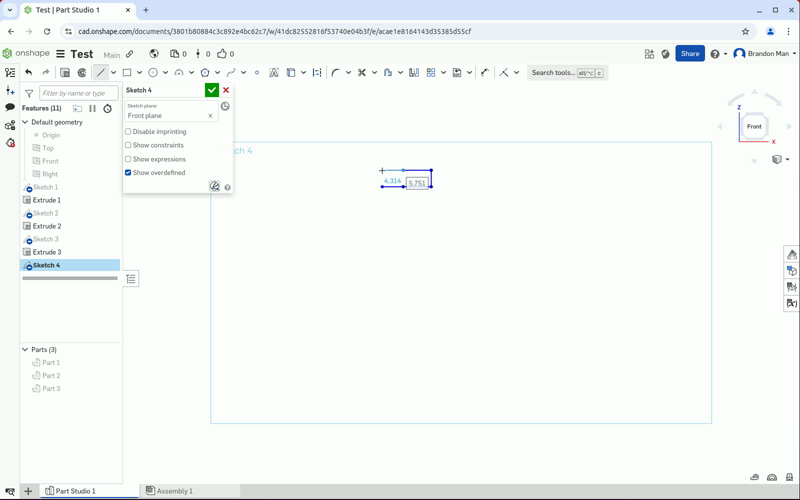
mouse_move(412, 170)
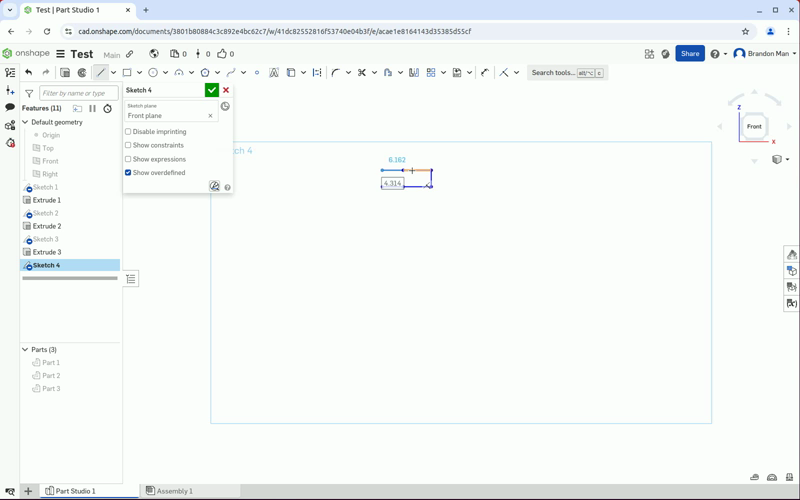
key_down(shift)
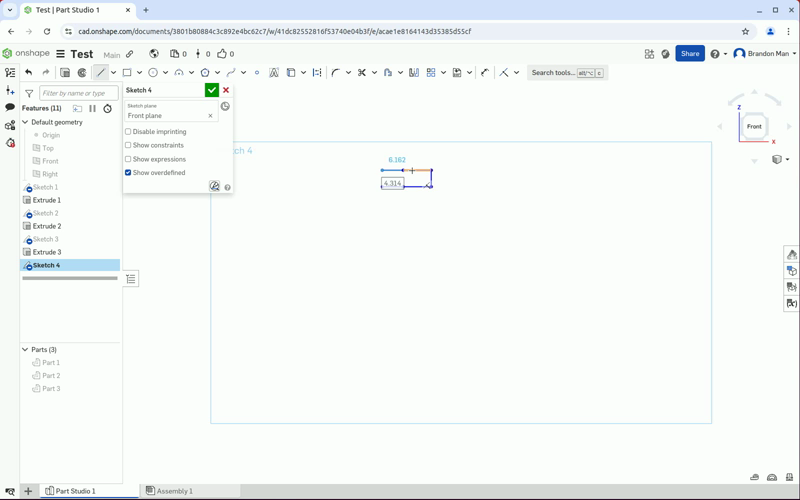
mouse_move(382, 186)
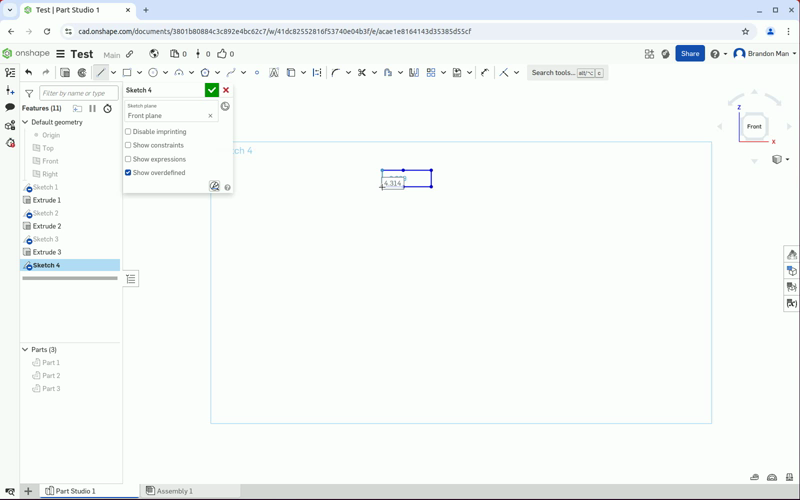
key_up(shift)
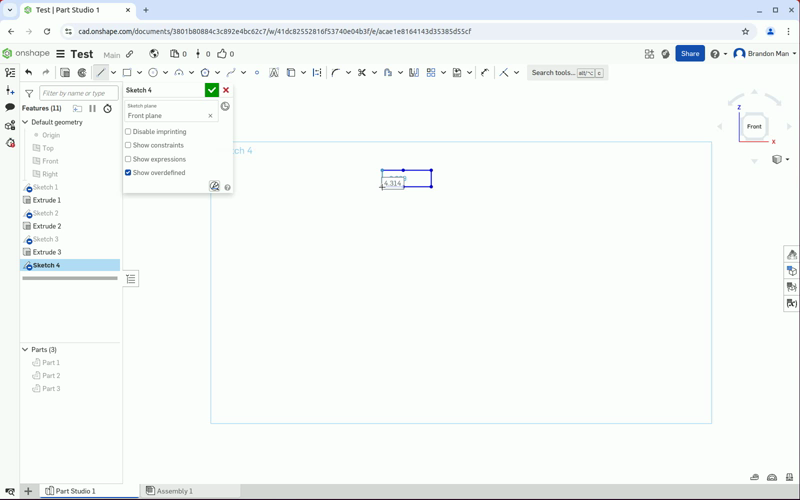
click(382, 186)
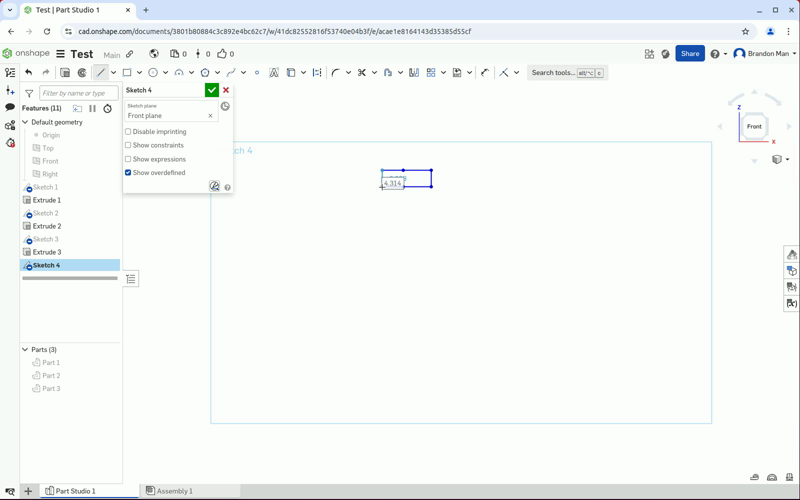
key(esc)
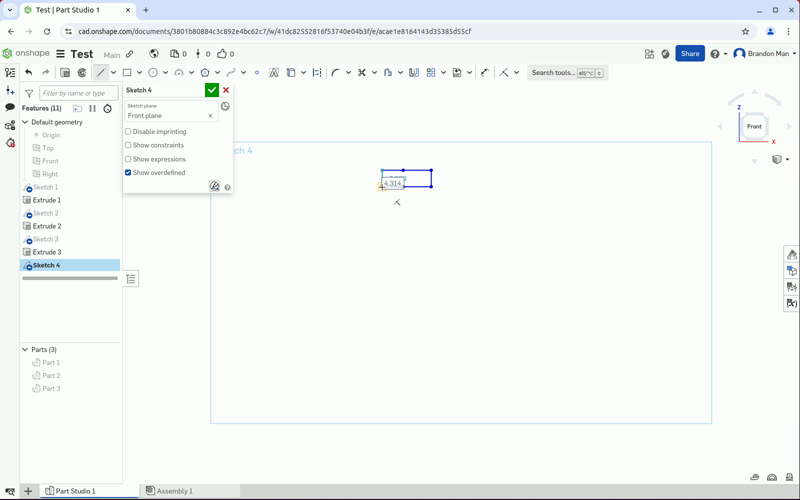
mouse_move(385, 174)
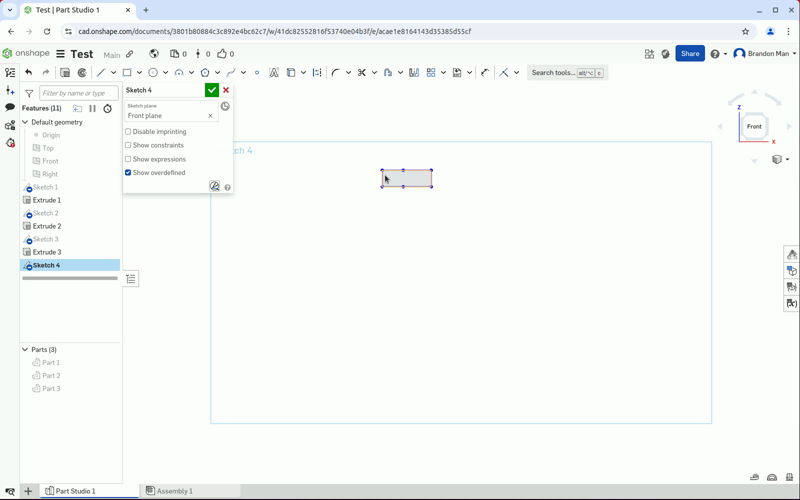
scroll(6)
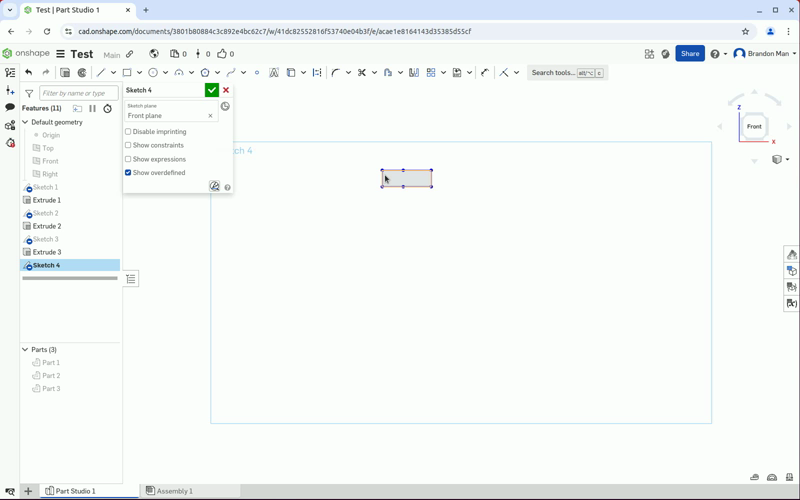
scroll(6)
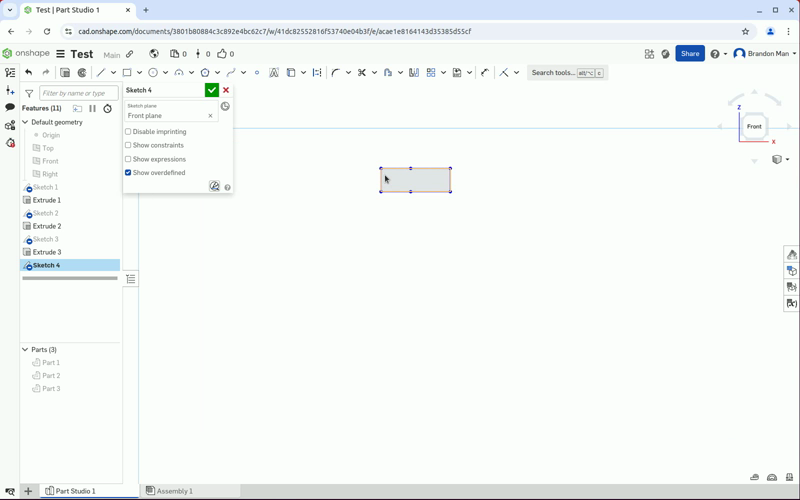
scroll(6)
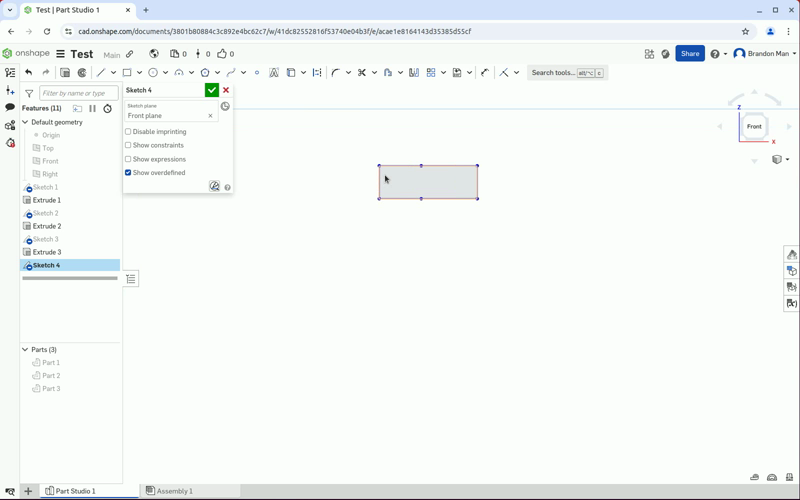
scroll(6)
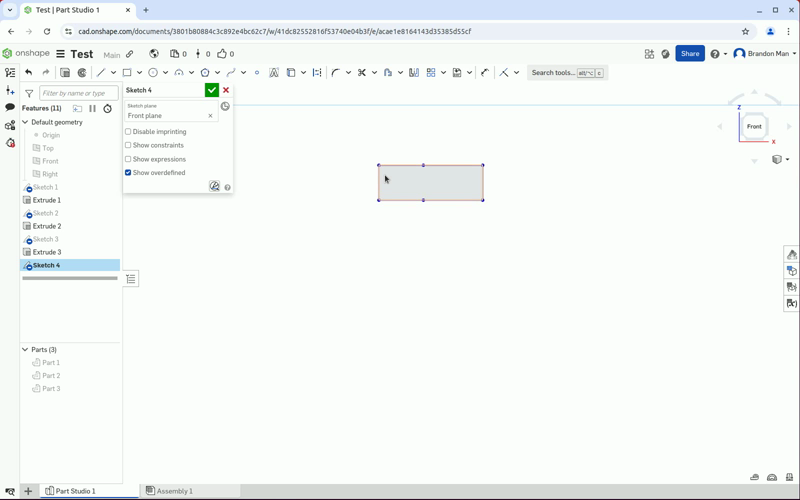
scroll(6)
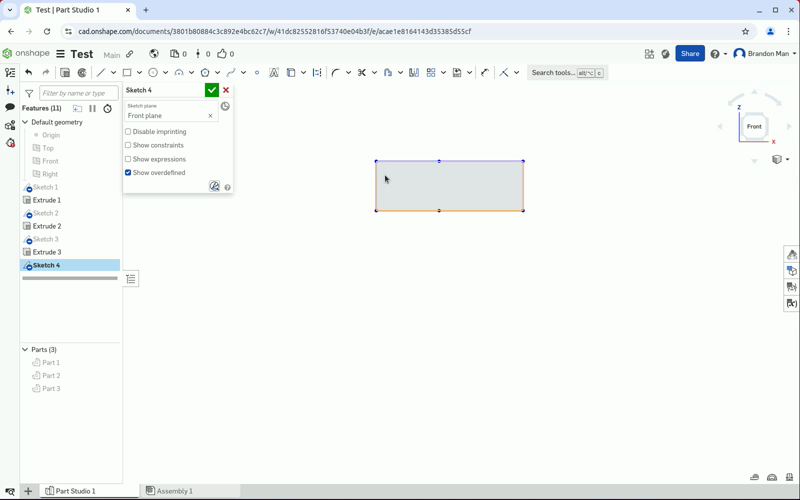
scroll(6)
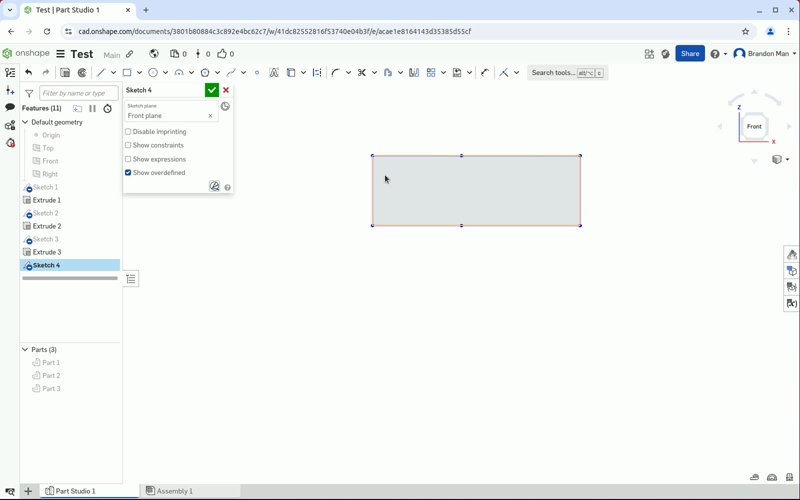
scroll(6)
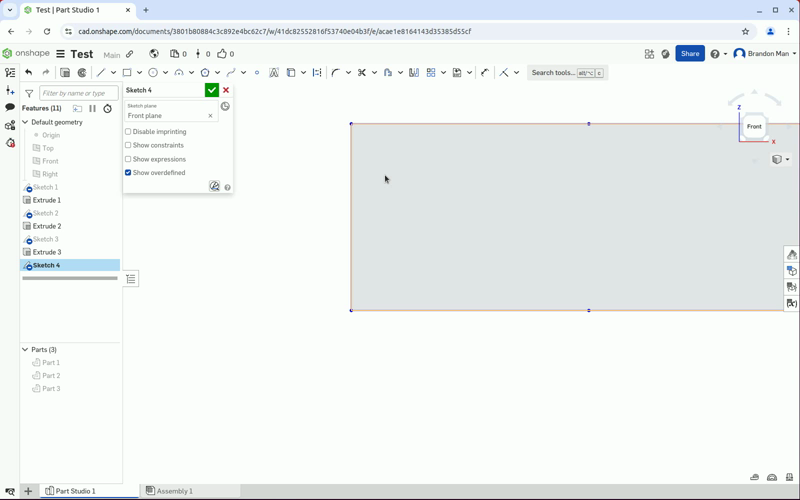
click(385, 174)
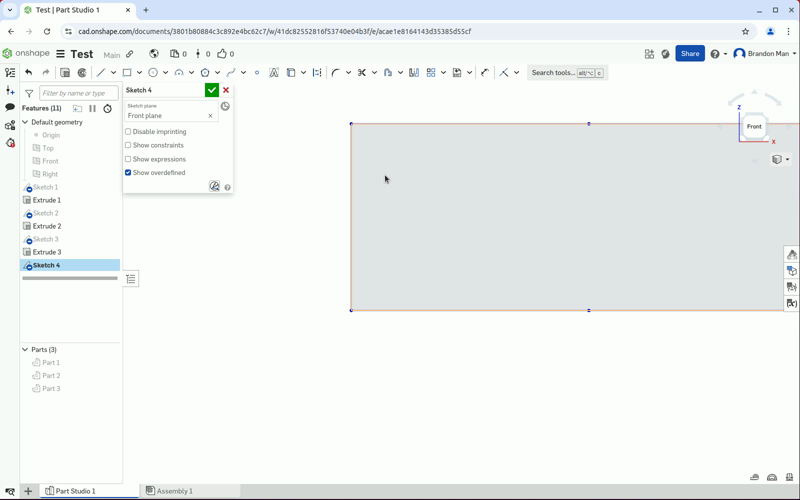
scroll(-6)
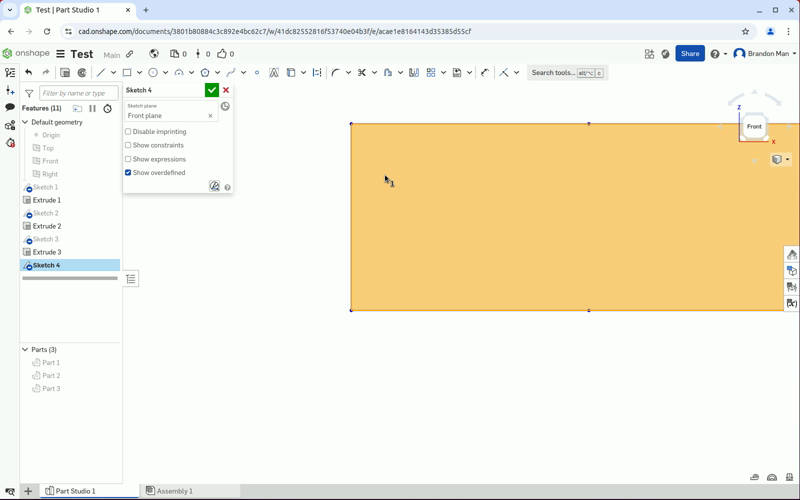
scroll(-6)
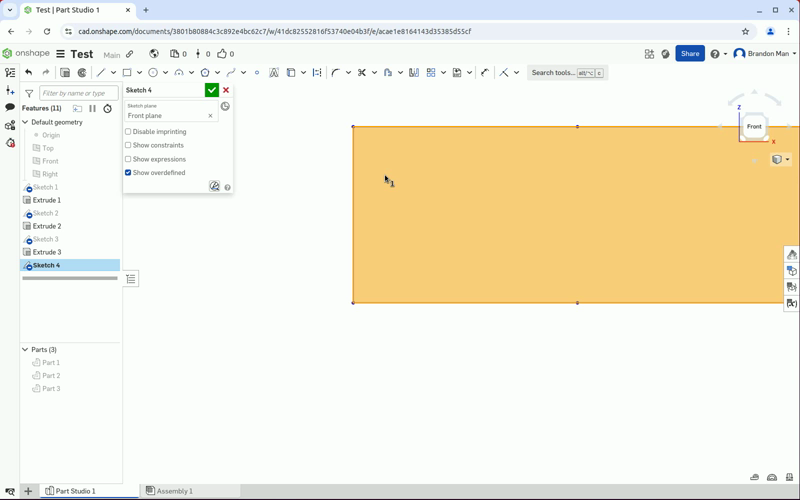
scroll(-6)
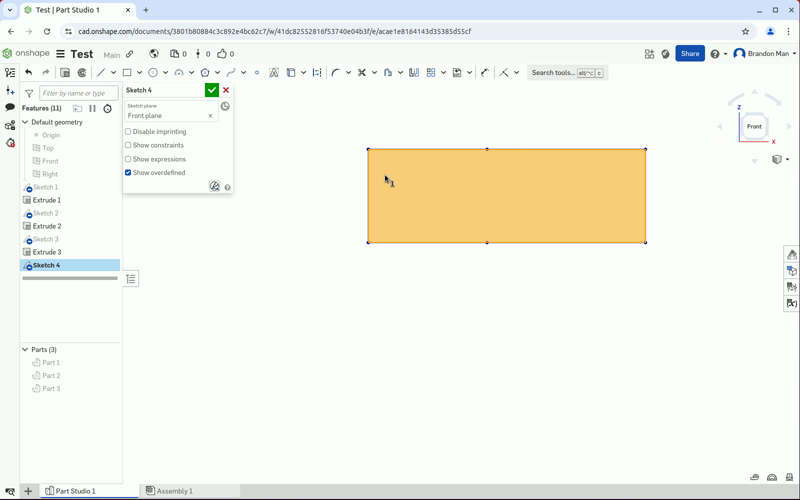
scroll(-6)
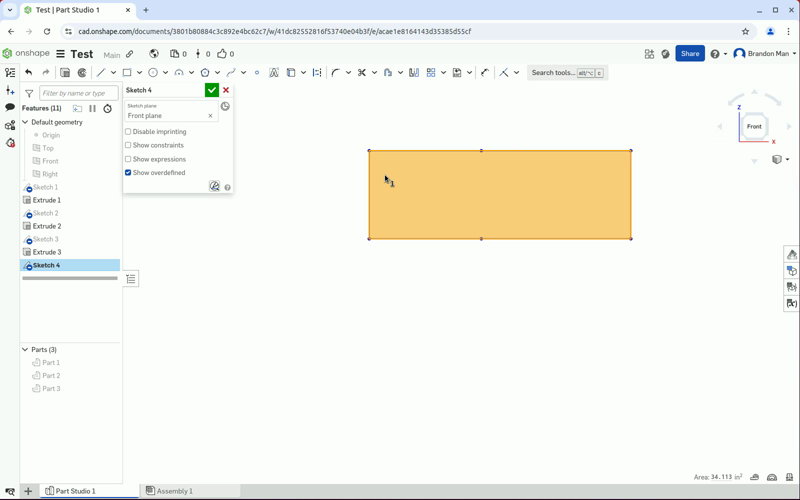
scroll(-6)
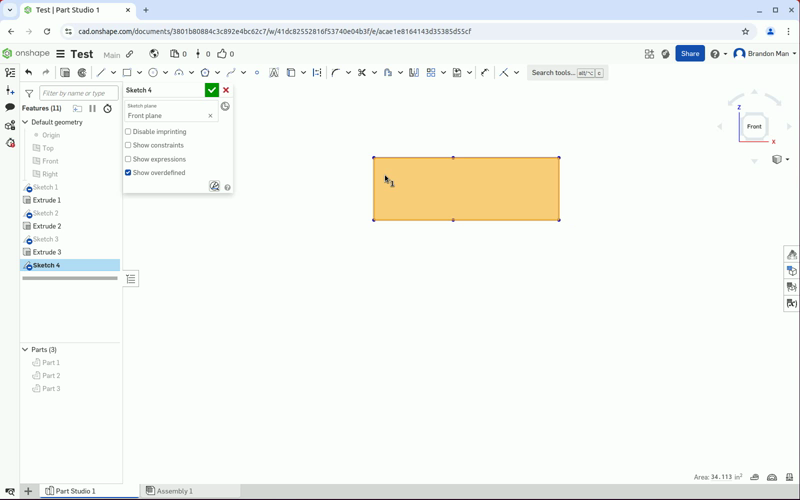
scroll(-6)
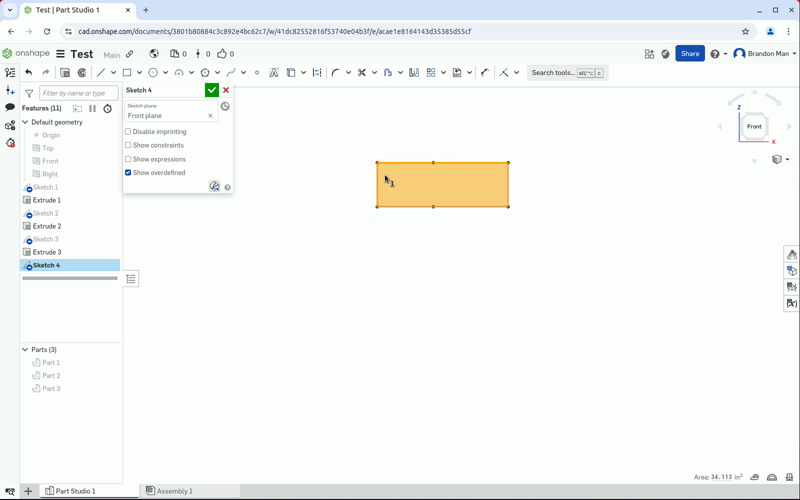
scroll(-6)
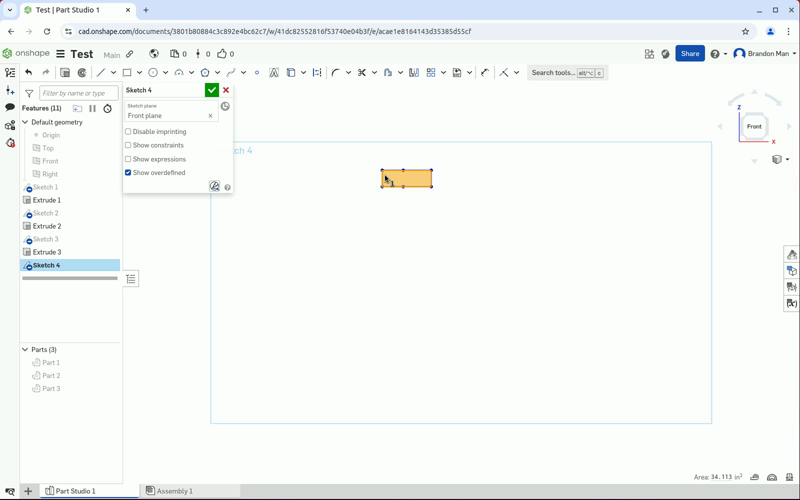
mouse_move(73, 352)
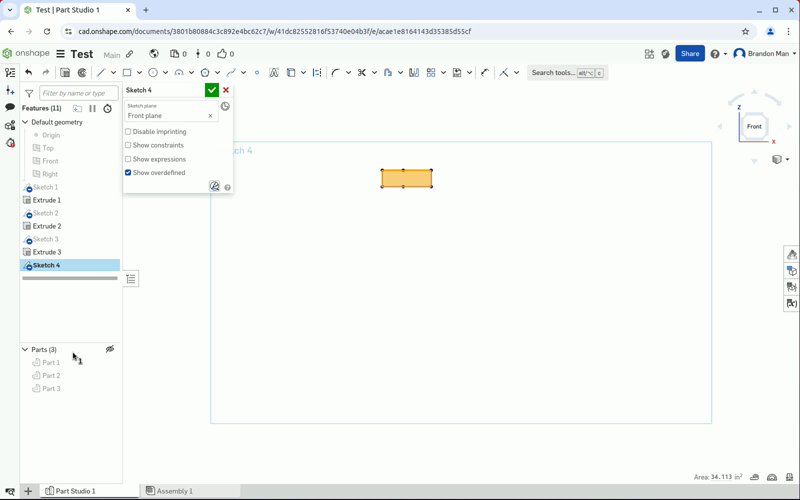
key(shift+y)
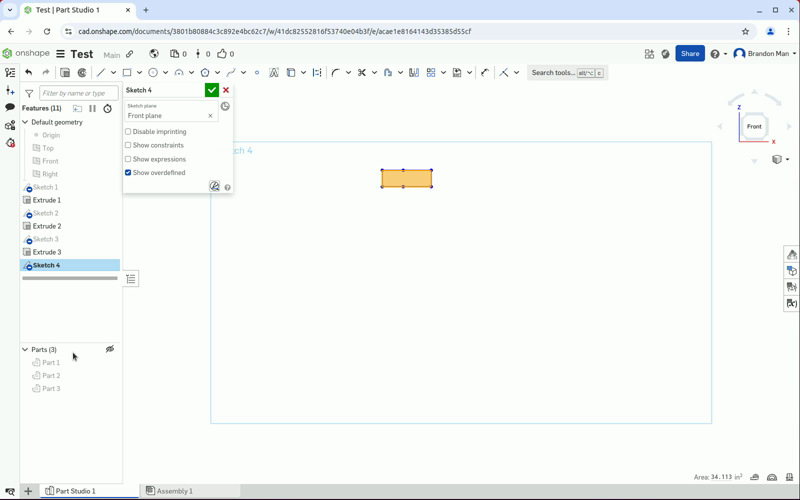
key(shift+e)
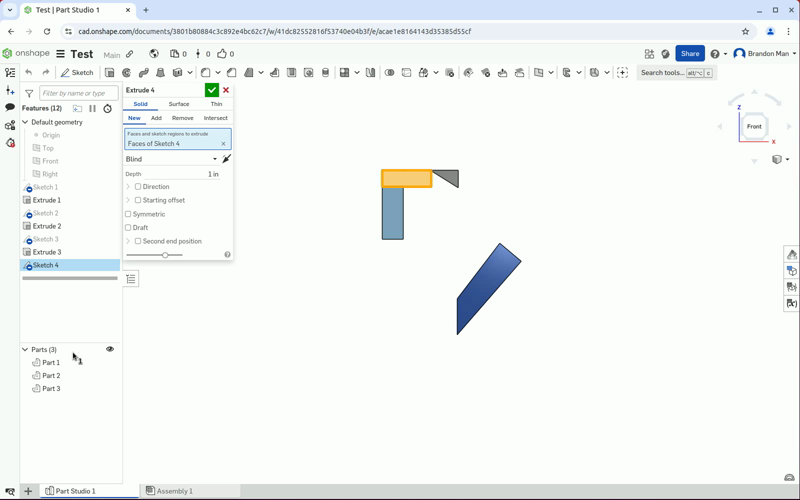
mouse_move(143, 106)
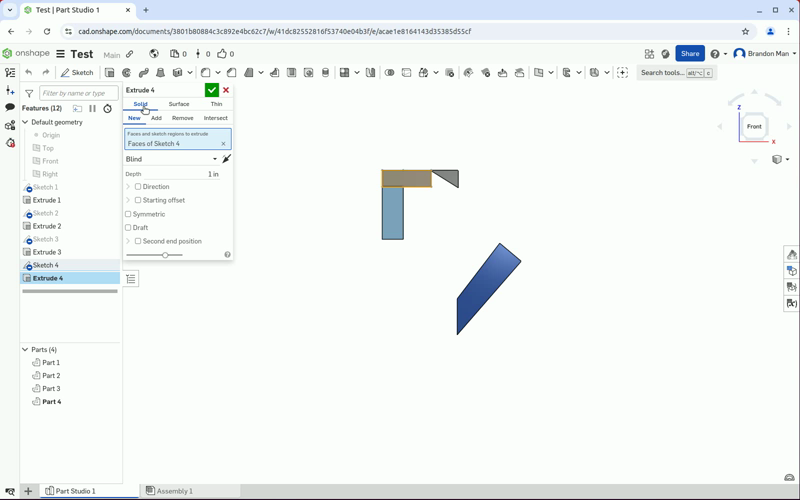
click(143, 106)
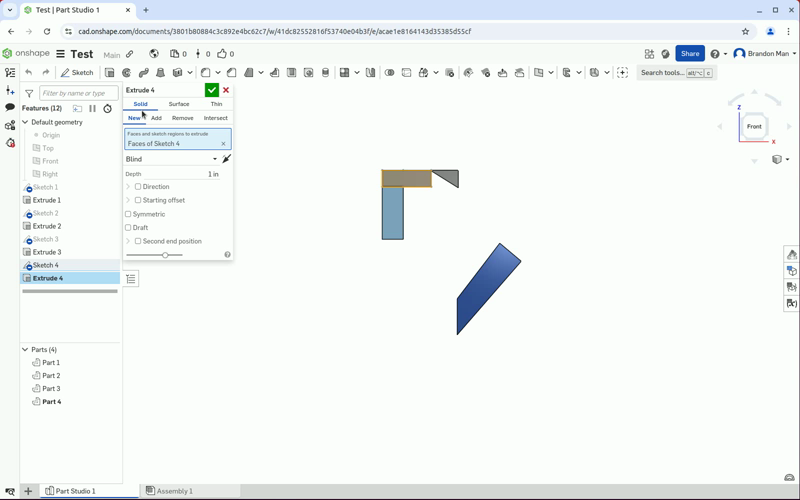
mouse_move(137, 120)
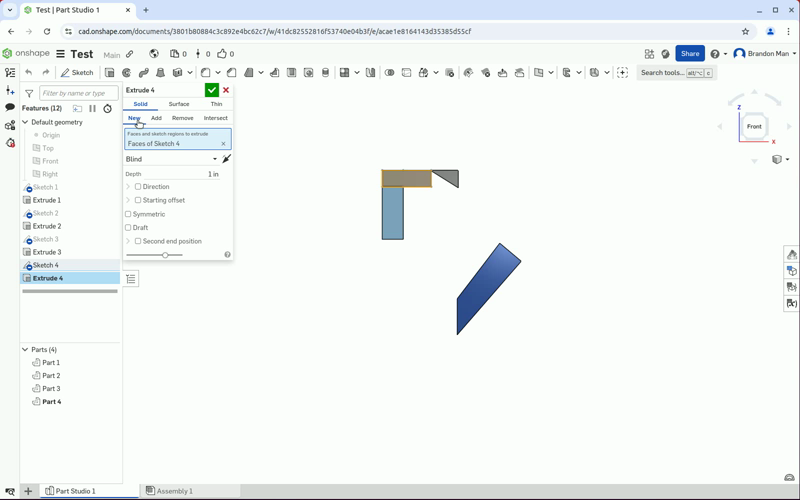
click(137, 120)
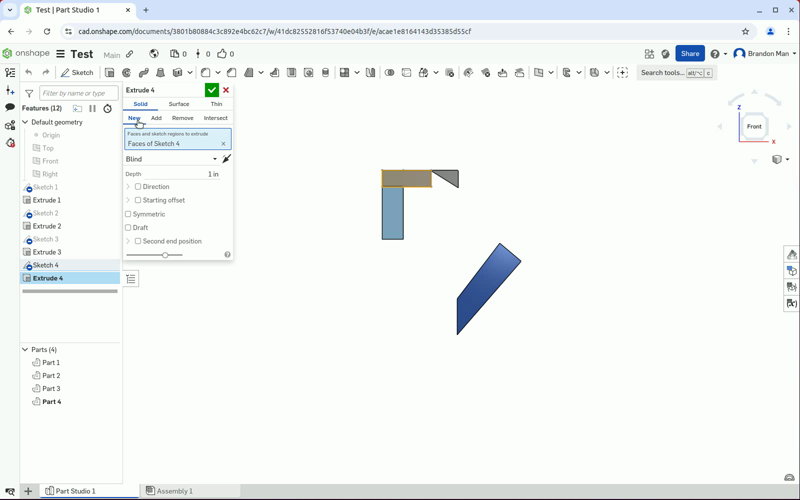
key(tab, 4)
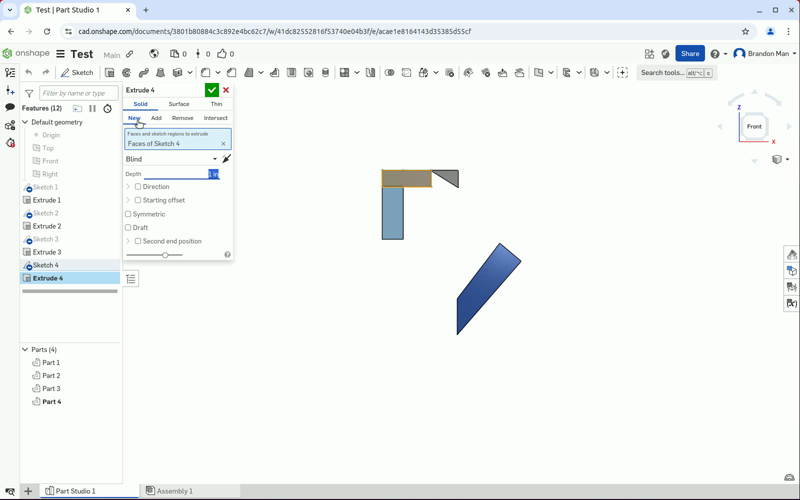
text(12.517)
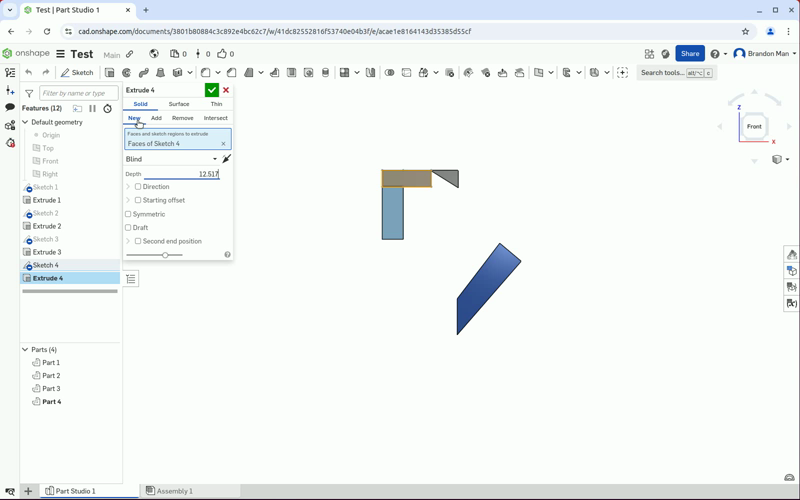
key(enter)
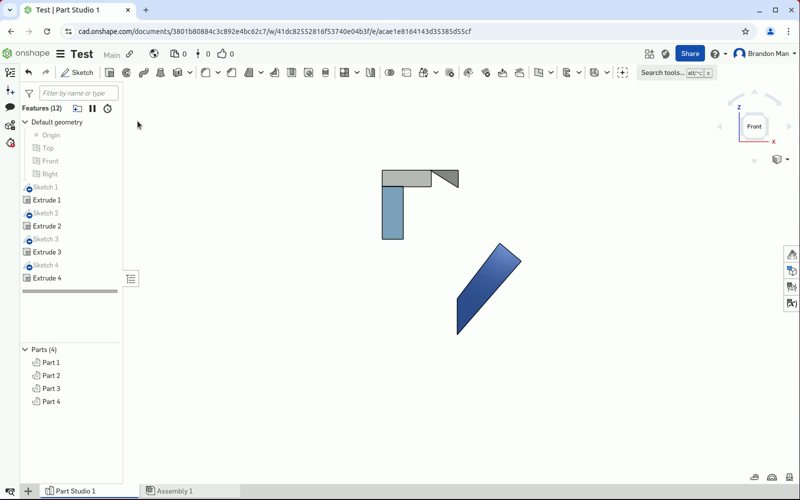
key(shift+h)
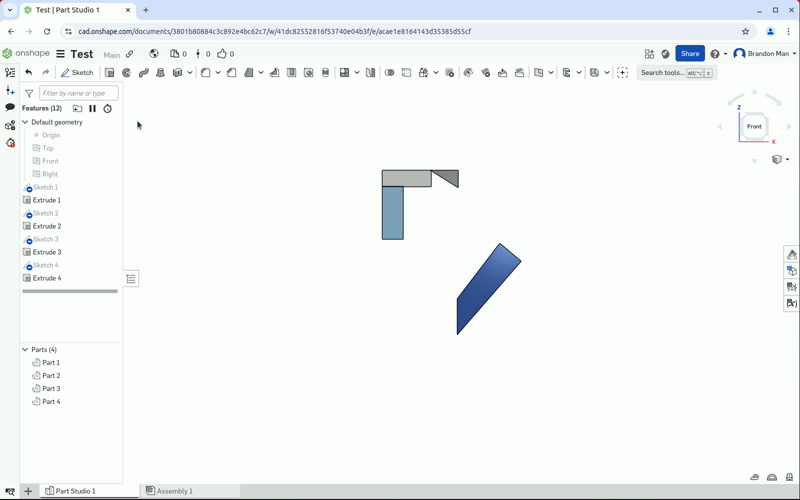
key(shift+h)
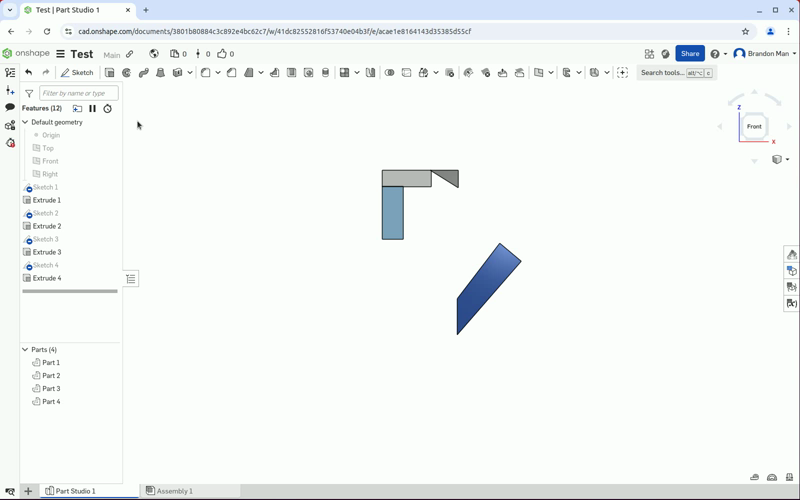
mouse_move(73, 189)
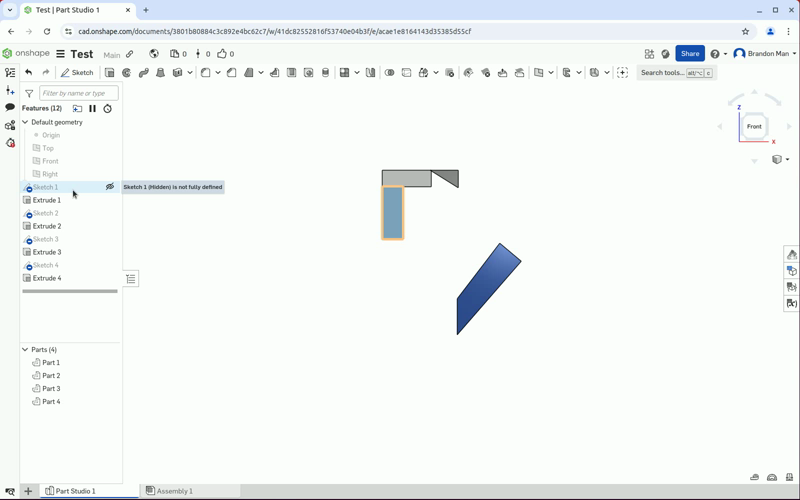
click(73, 189)
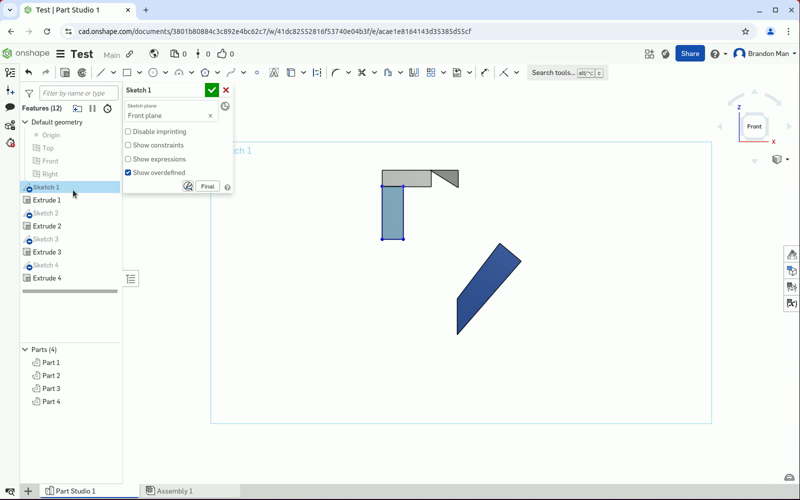
mouse_move(229, 92)
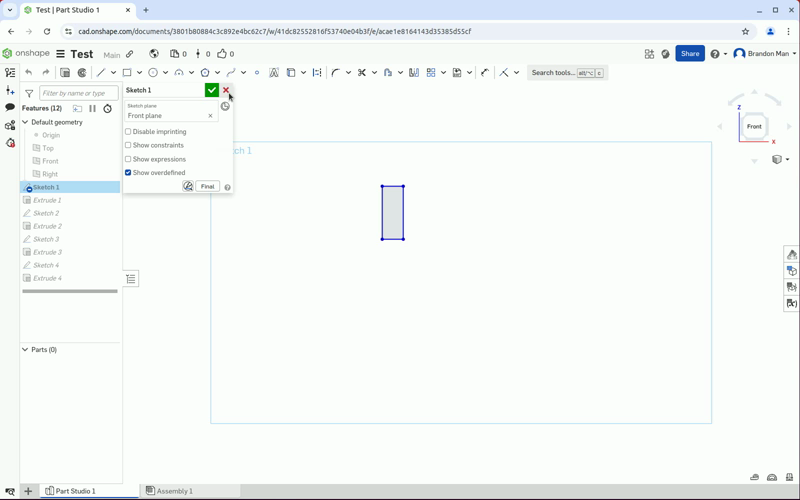
click(229, 92)
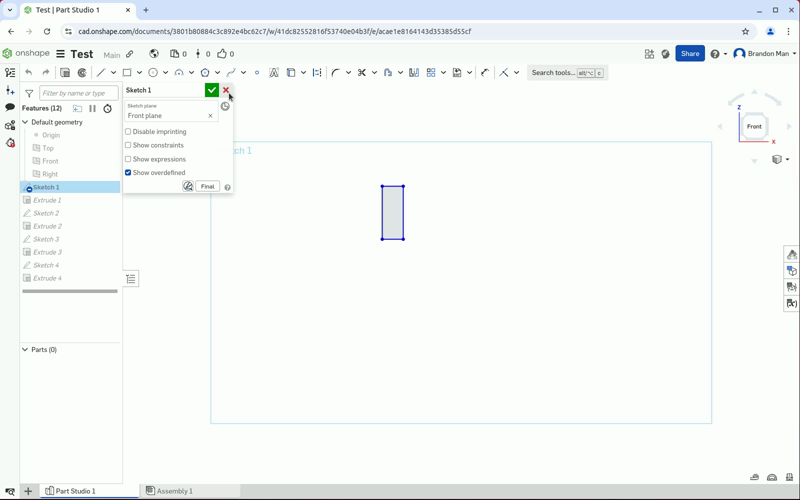
key(shift+s)
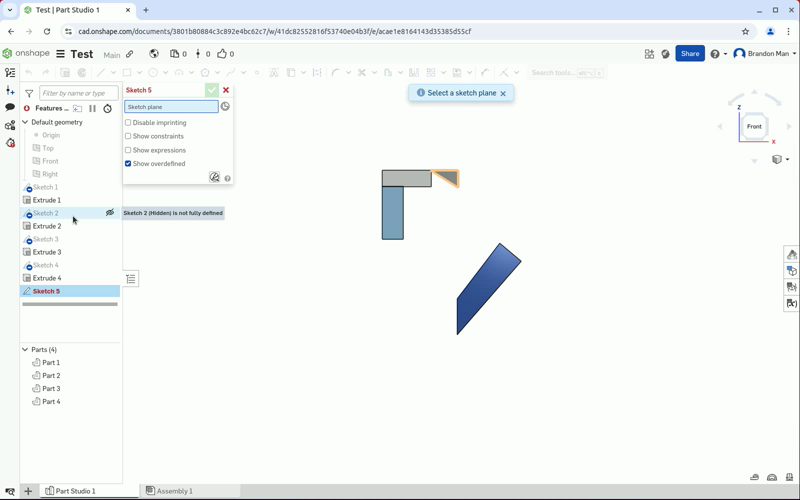
scroll(3)
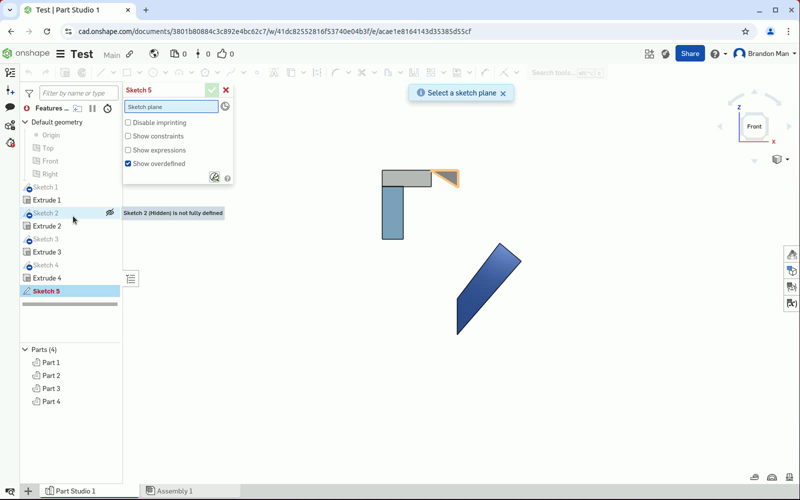
mouse_move(73, 163)
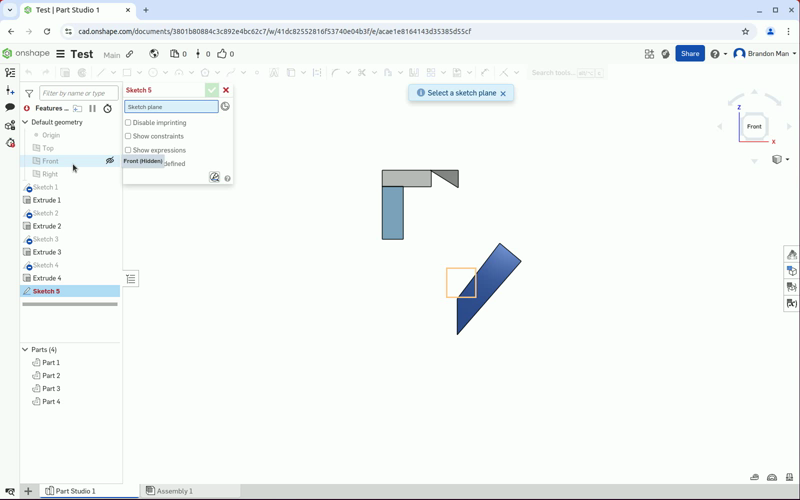
click(73, 163)
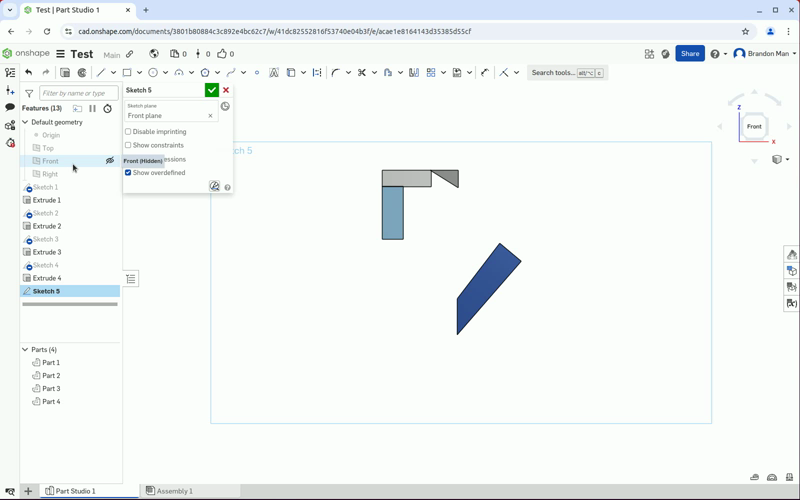
mouse_move(73, 352)
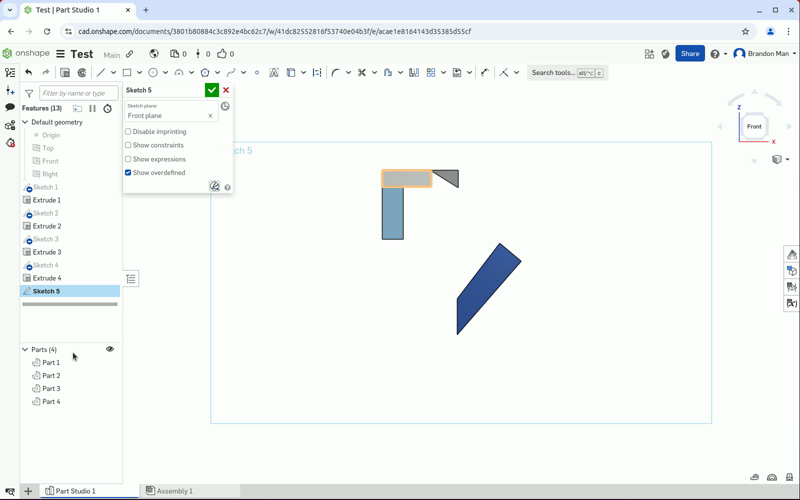
key(y)
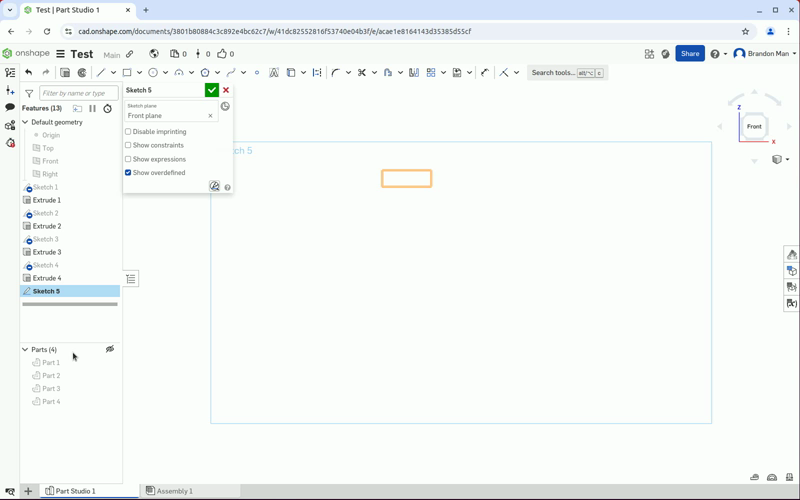
key(l)
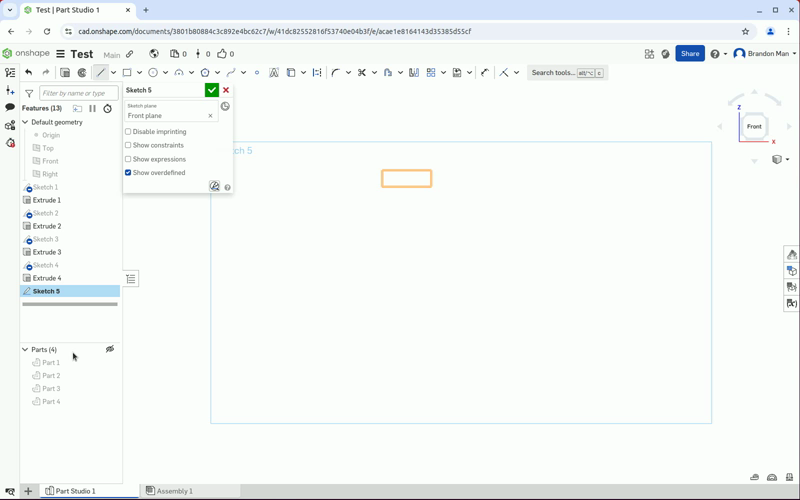
key_down(shift)
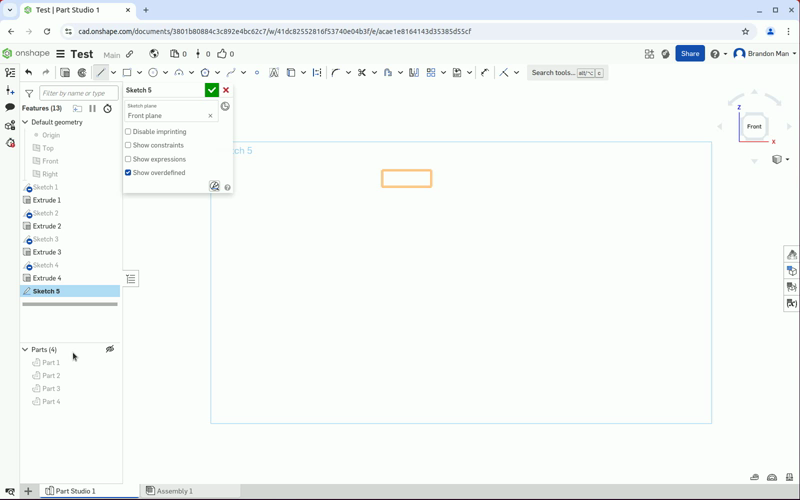
mouse_move(430, 334)
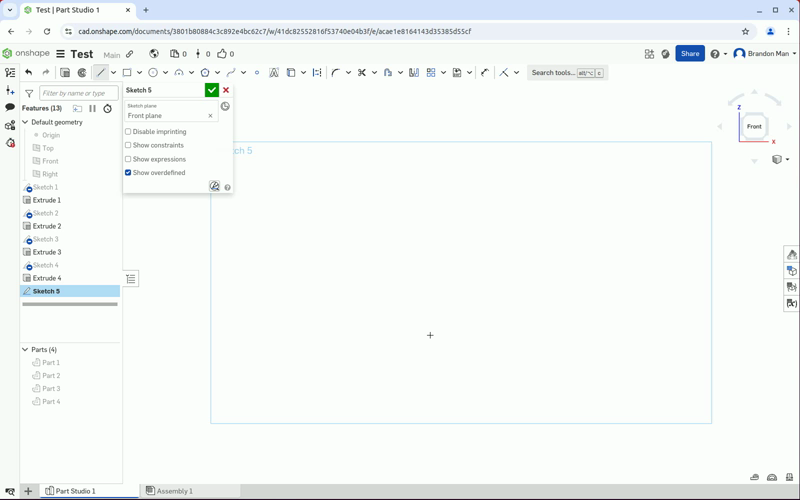
click(430, 334)
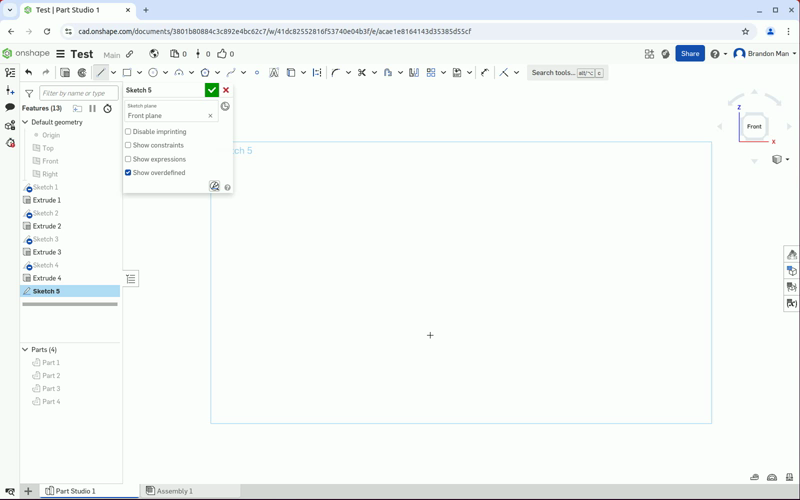
key_up(shift)
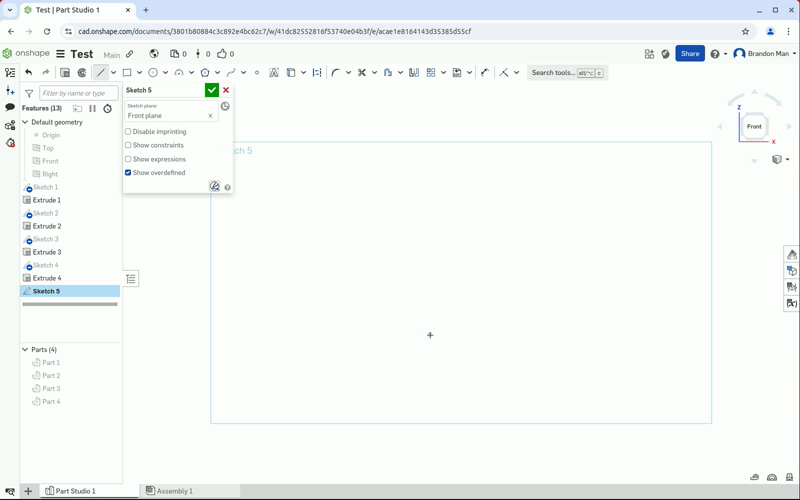
key_down(shift)
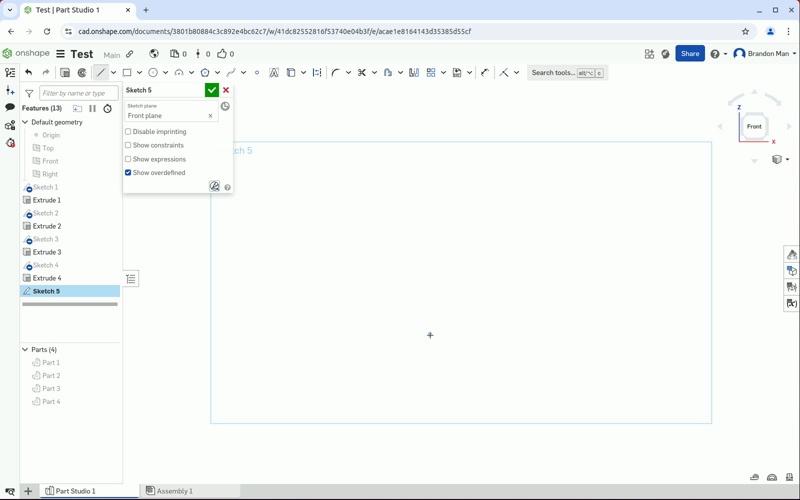
mouse_move(460, 334)
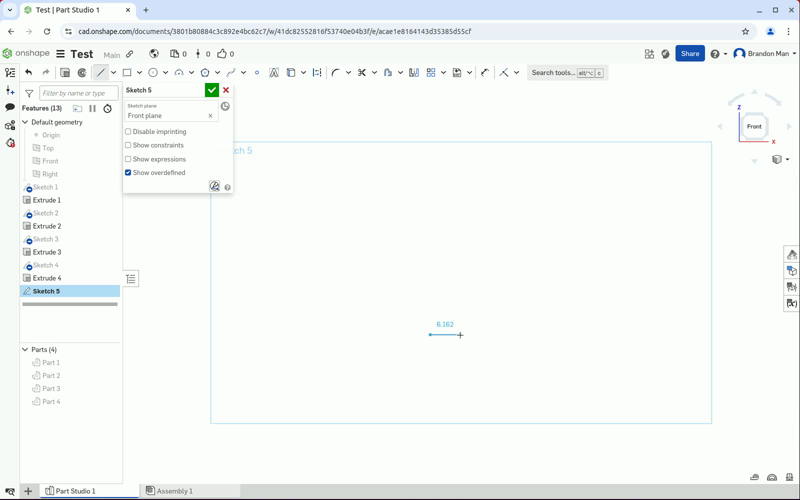
mouse_move(458, 298)
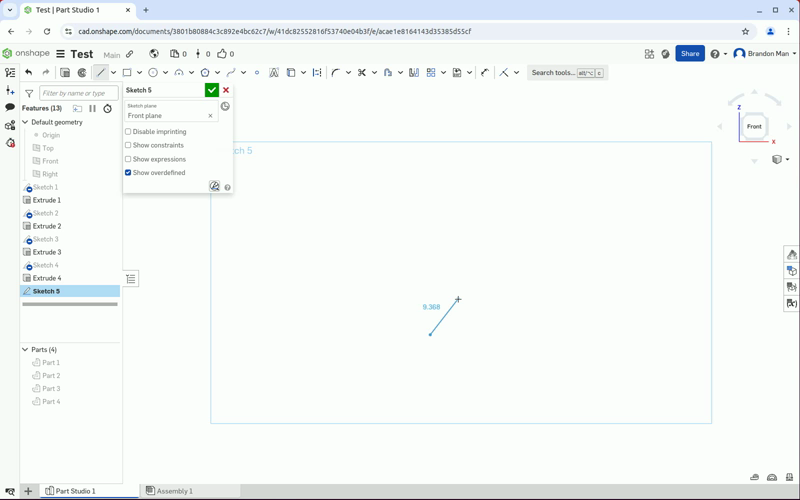
click(458, 298)
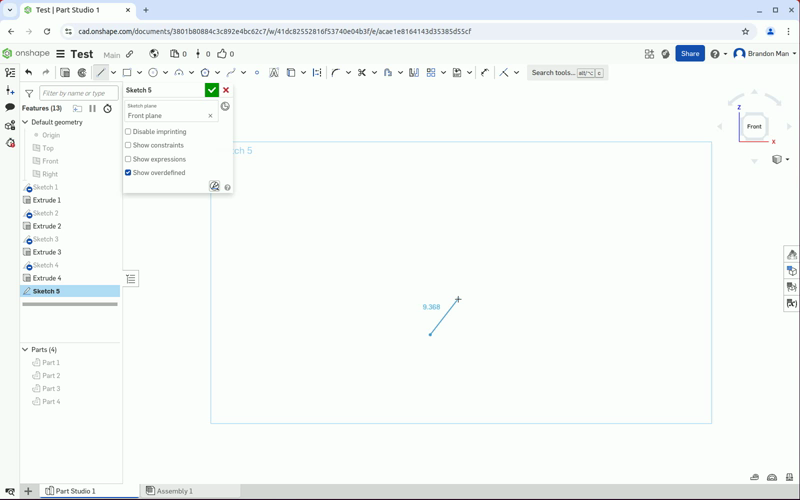
key_up(shift)
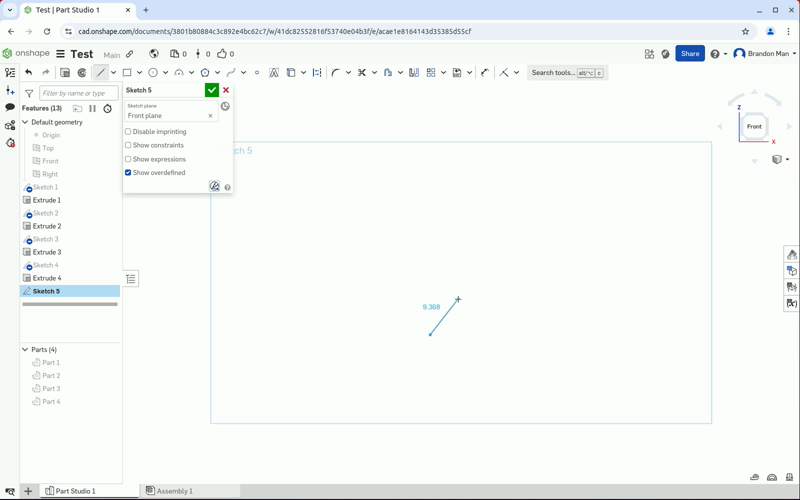
key_down(shift)
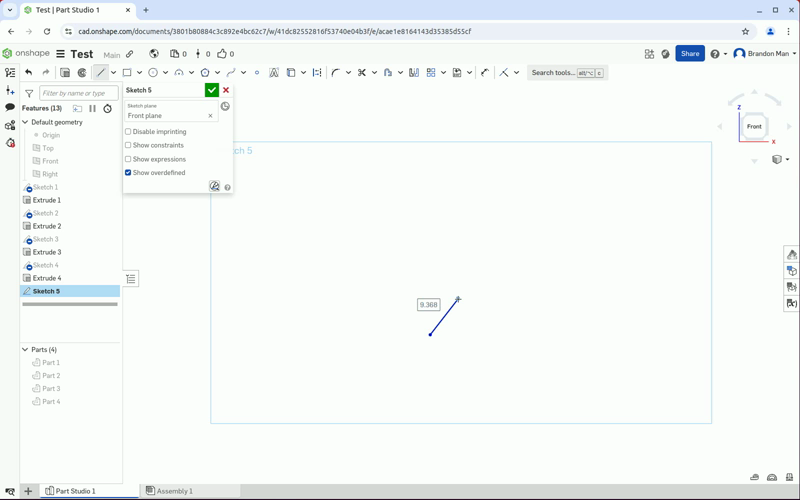
mouse_move(458, 187)
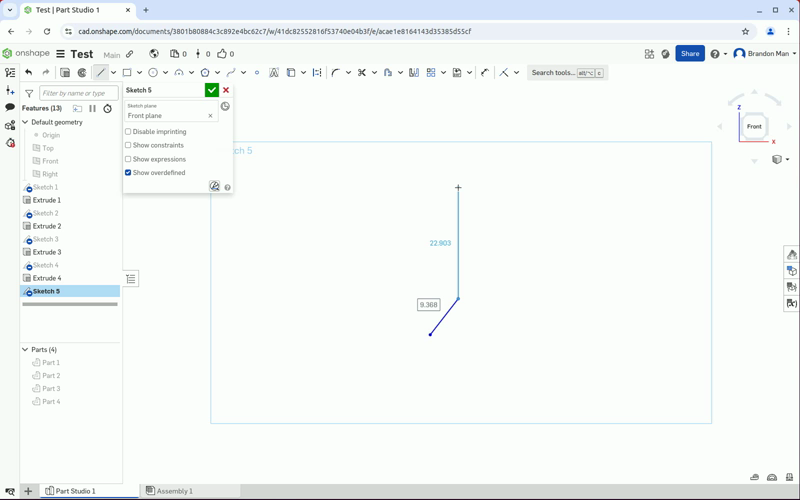
click(458, 187)
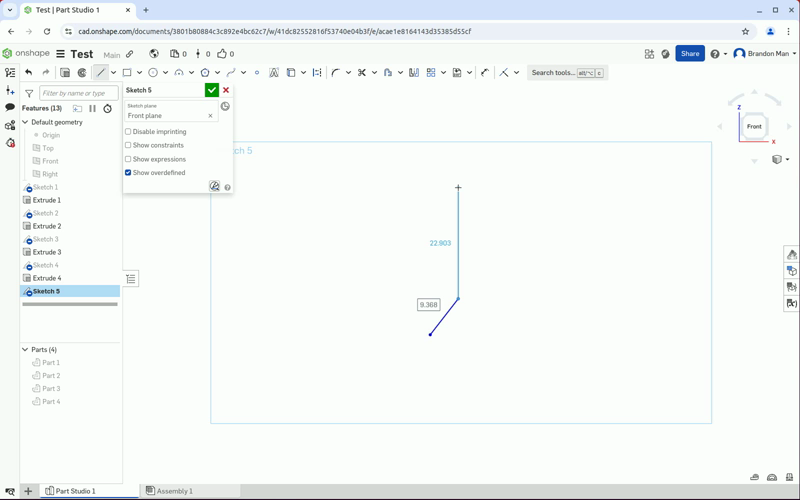
key_up(shift)
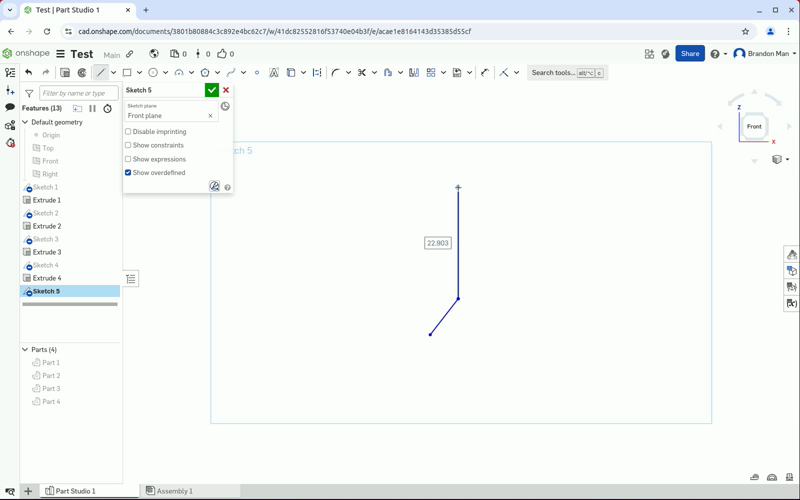
key_down(shift)
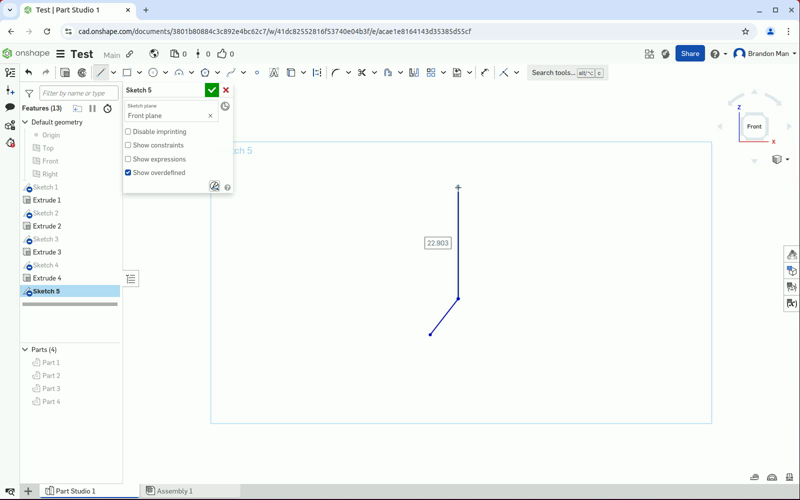
mouse_move(488, 187)
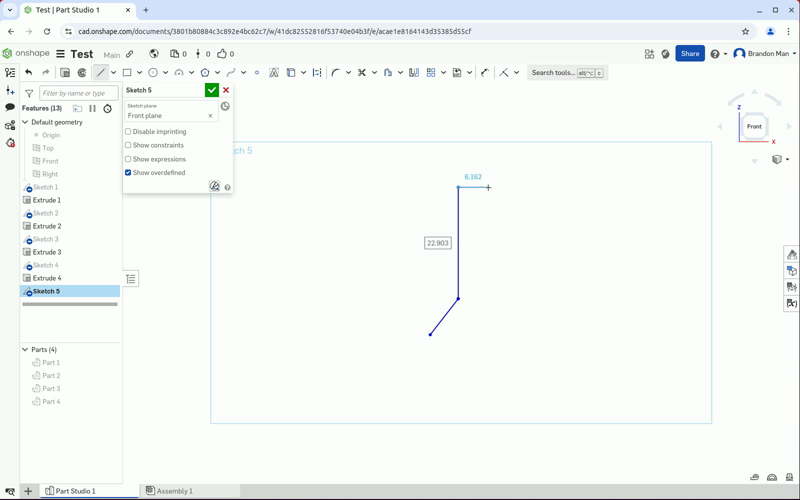
mouse_move(430, 187)
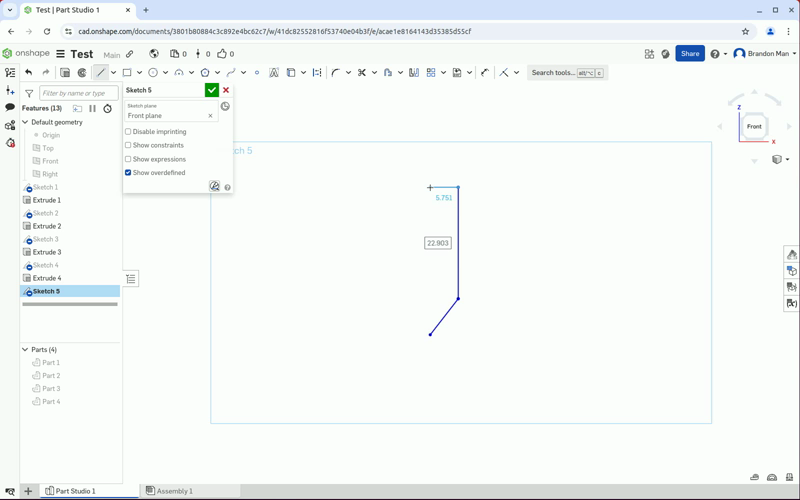
click(430, 187)
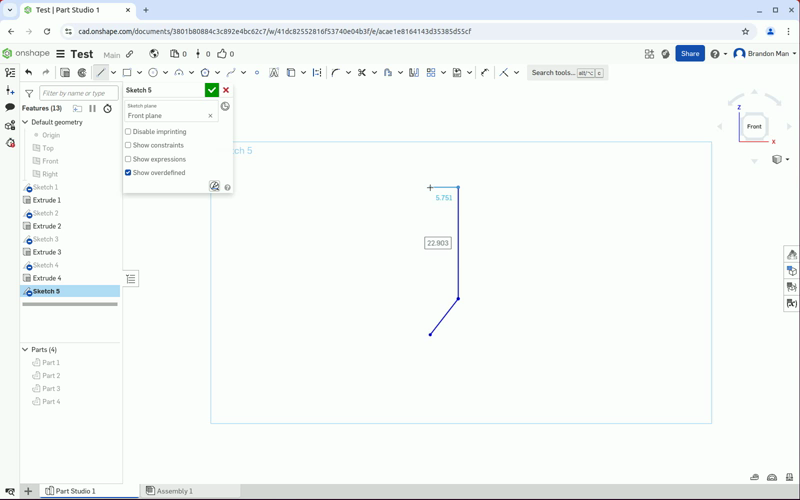
key_up(shift)
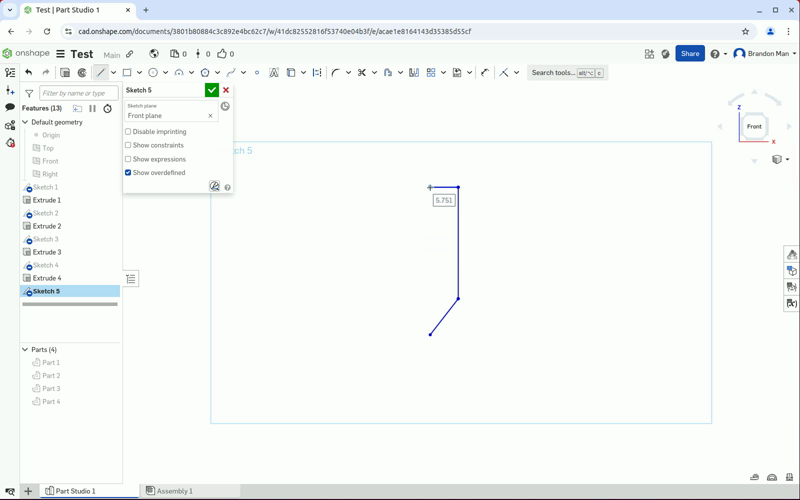
key_down(shift)
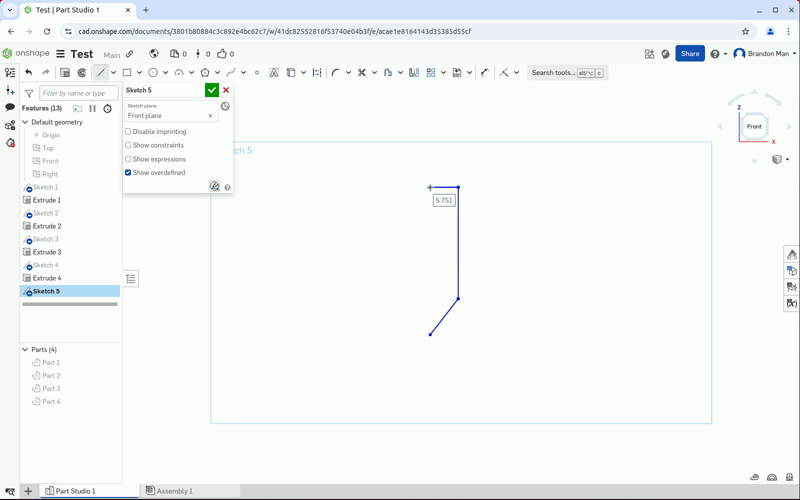
mouse_move(430, 334)
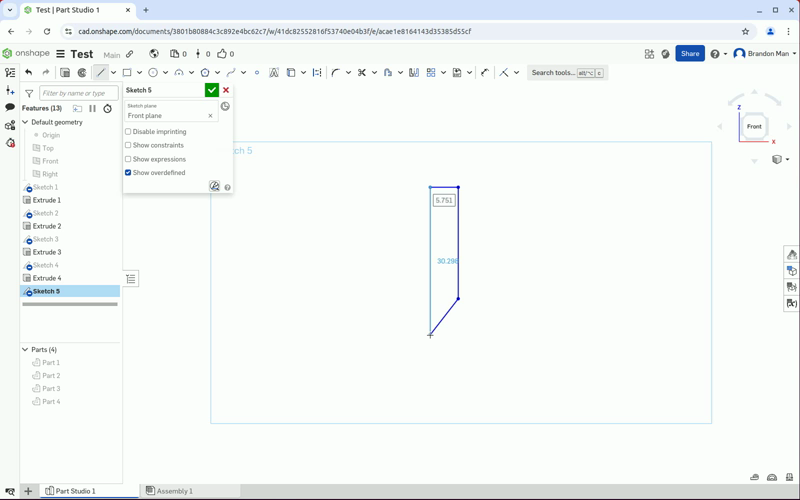
key_up(shift)
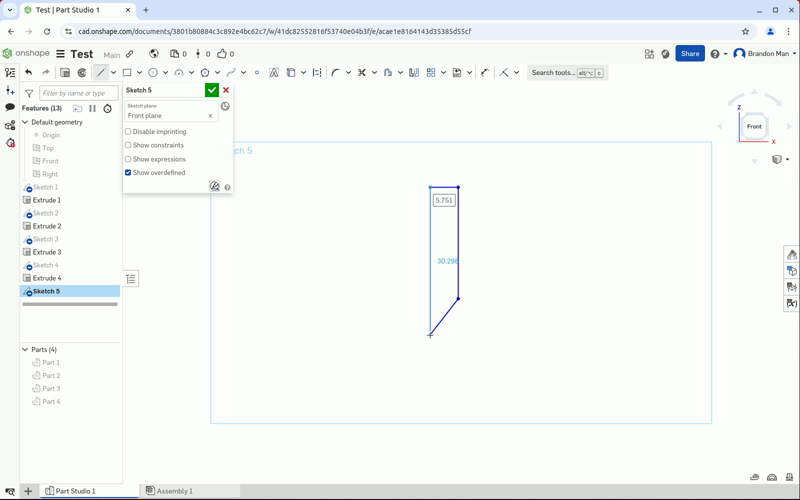
click(430, 334)
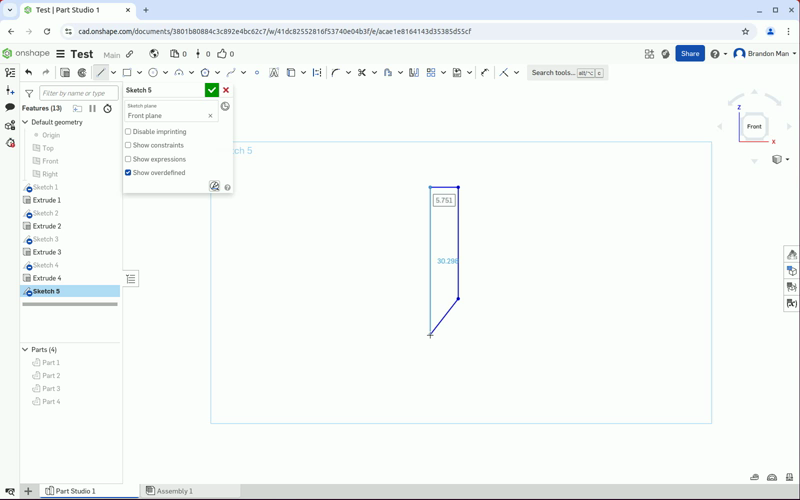
key(esc)
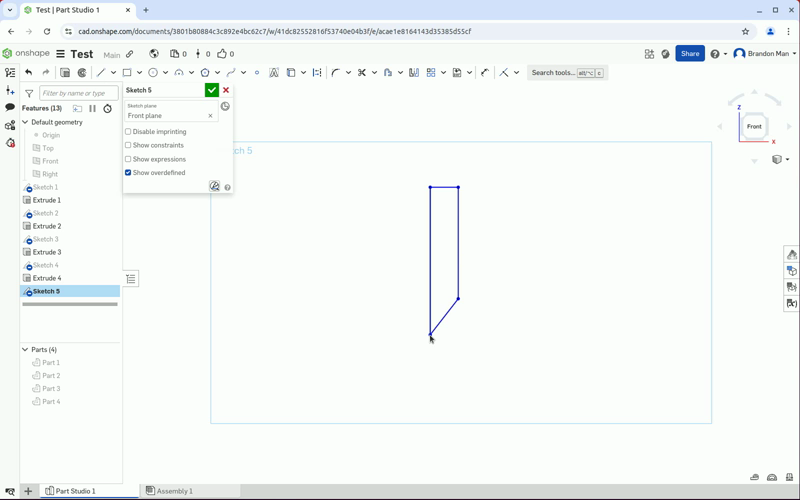
mouse_move(439, 228)
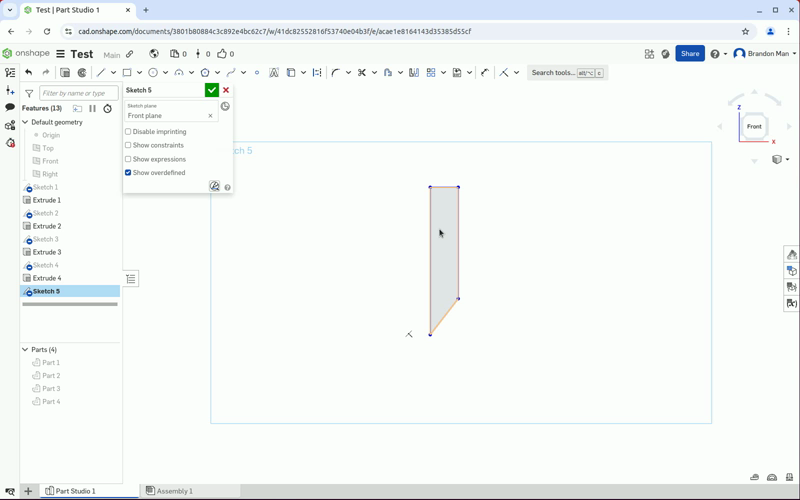
click(439, 228)
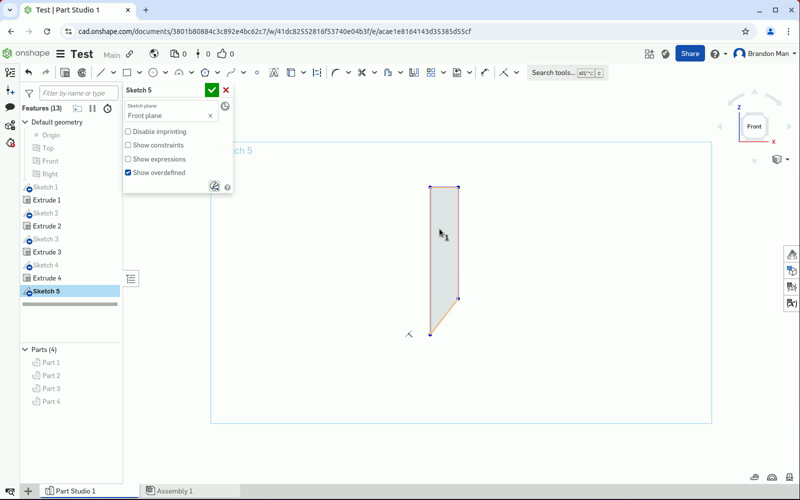
mouse_move(73, 352)
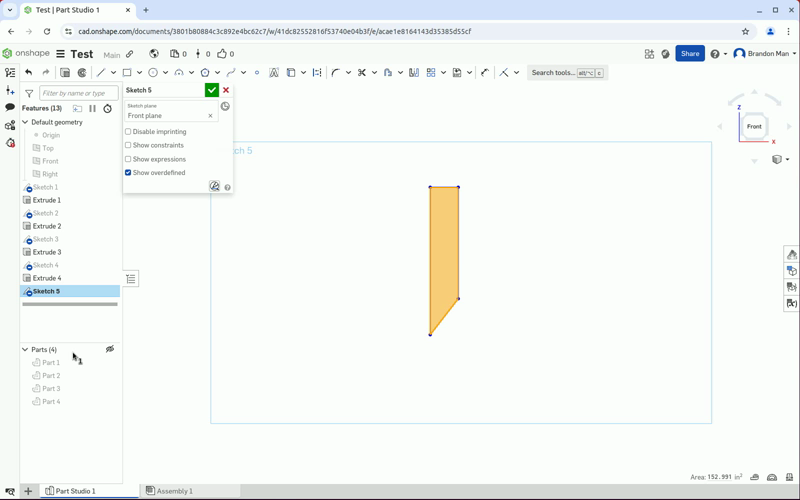
key(shift+y)
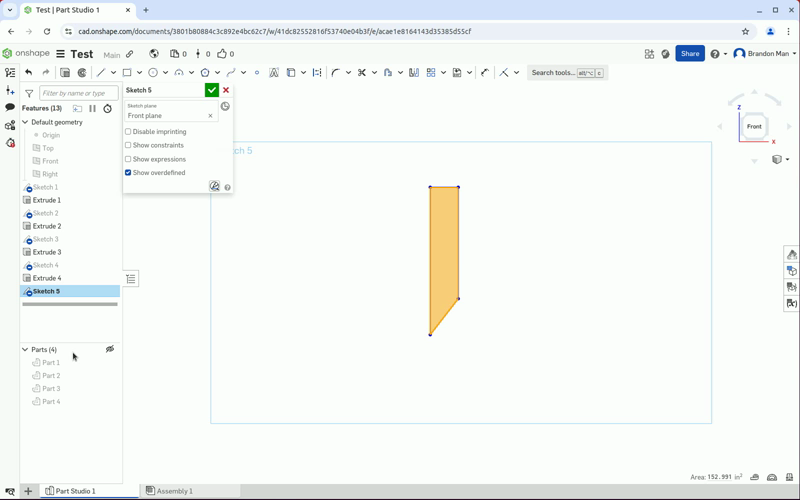
key(shift+e)
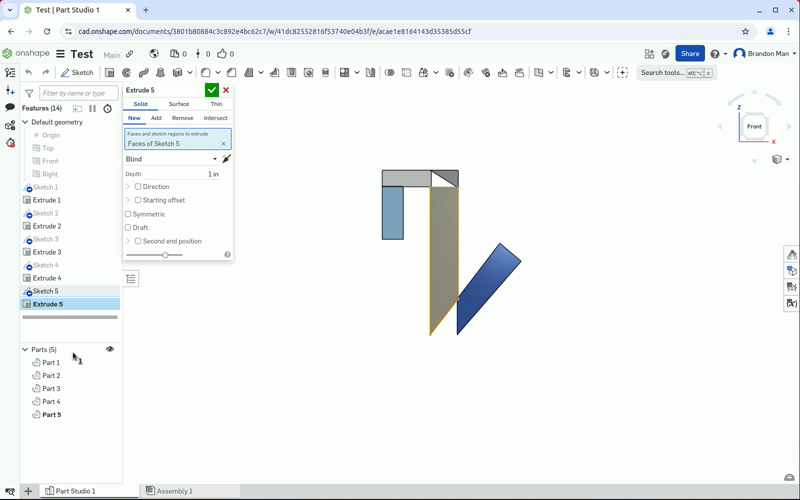
mouse_move(143, 106)
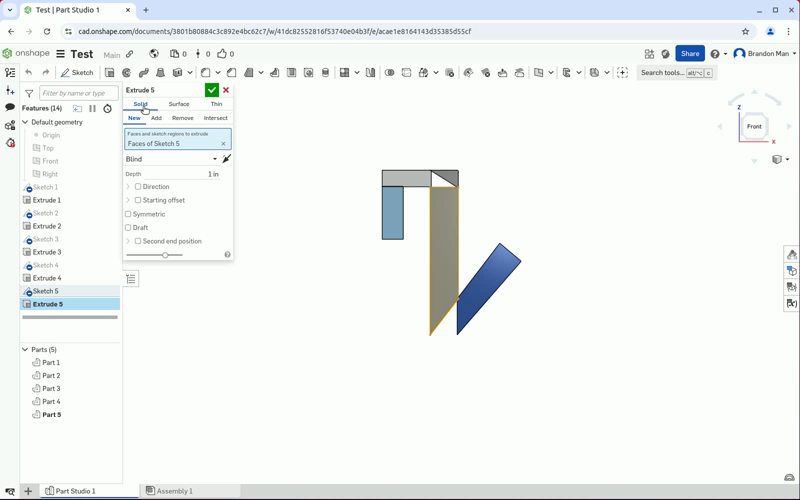
click(143, 106)
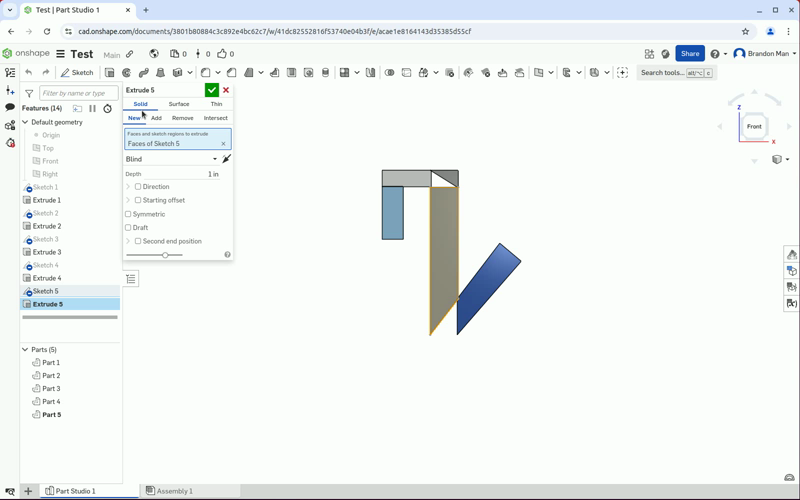
mouse_move(137, 120)
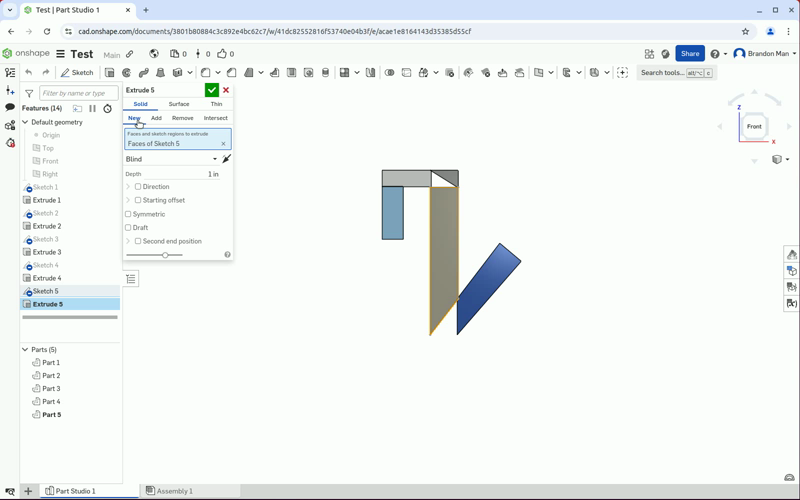
click(137, 120)
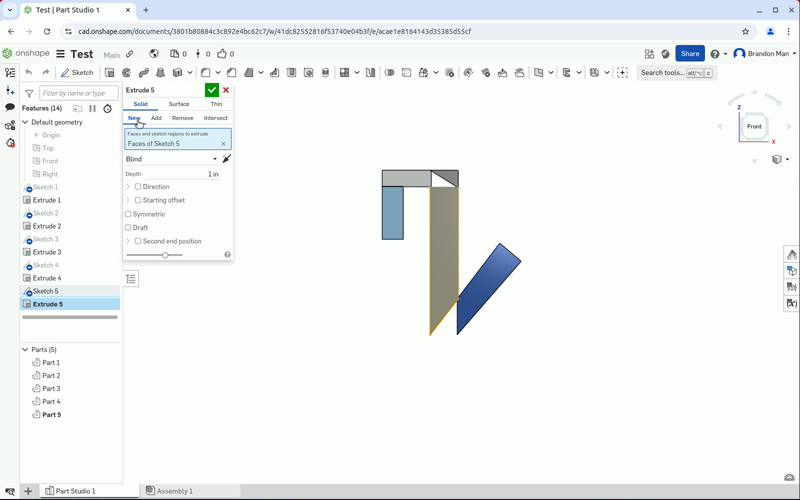
key(tab, 4)
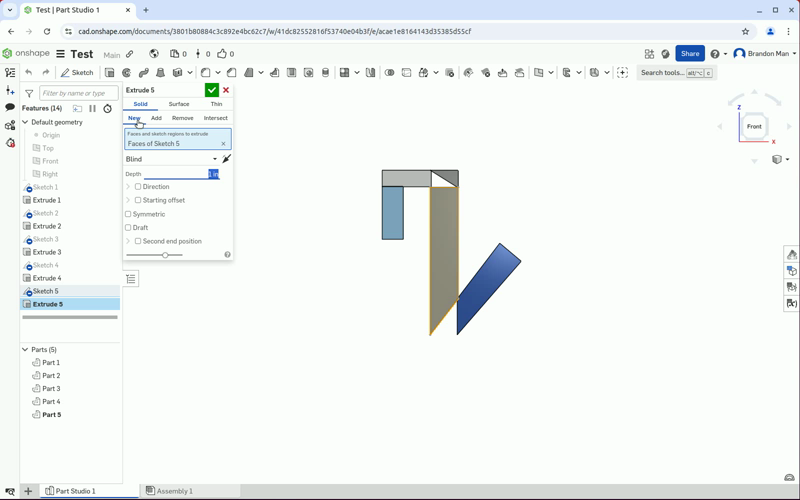
text(12.517)
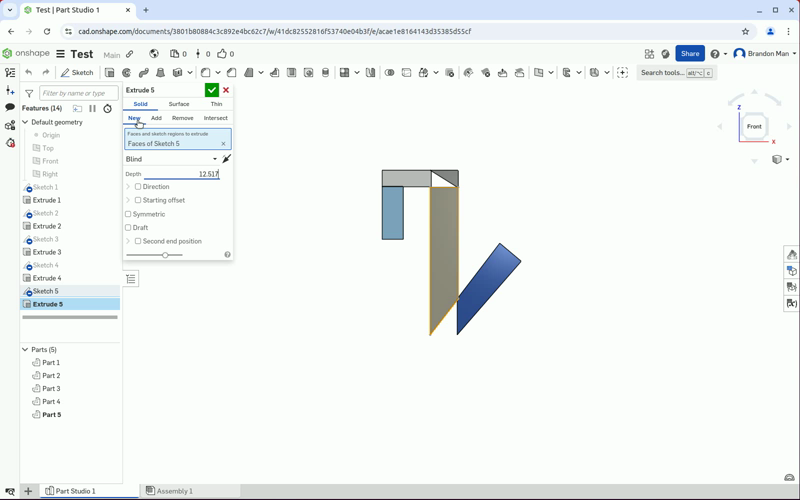
key(enter)
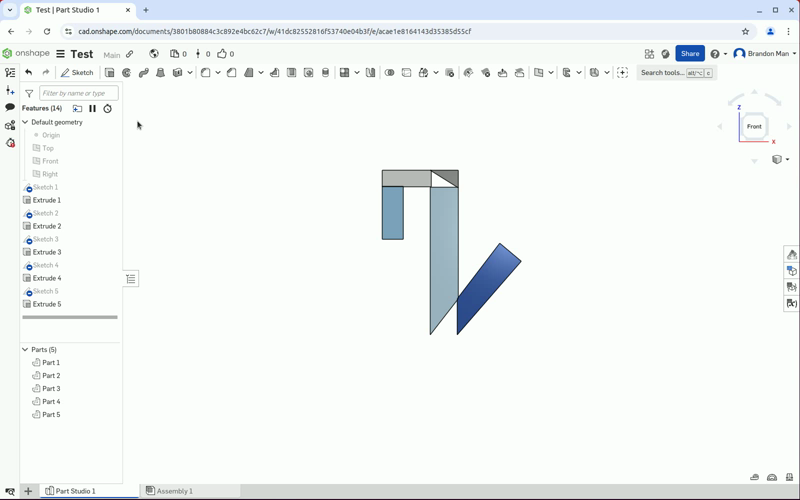
key(shift+h)
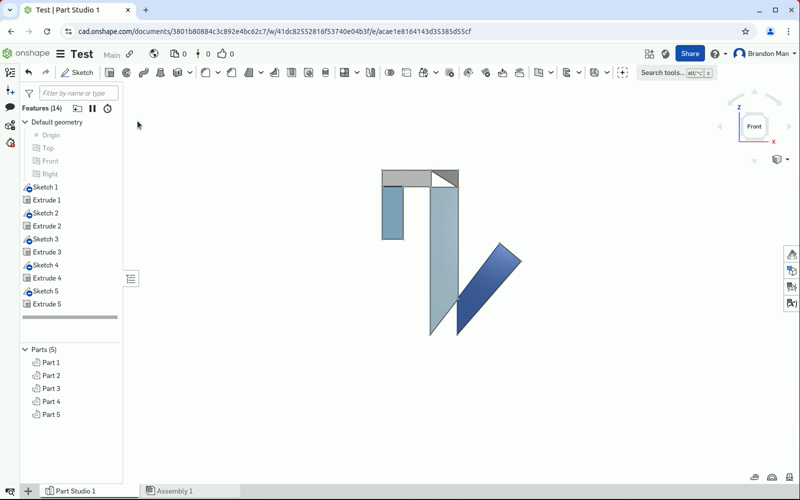
key(shift+h)
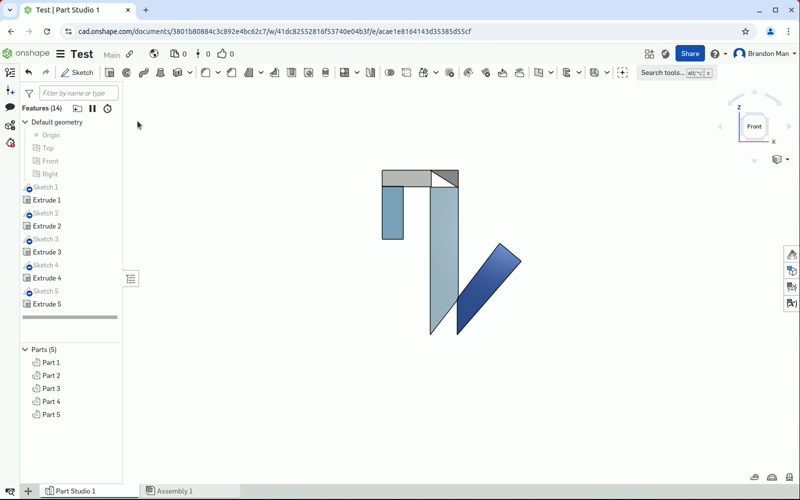
mouse_move(73, 189)
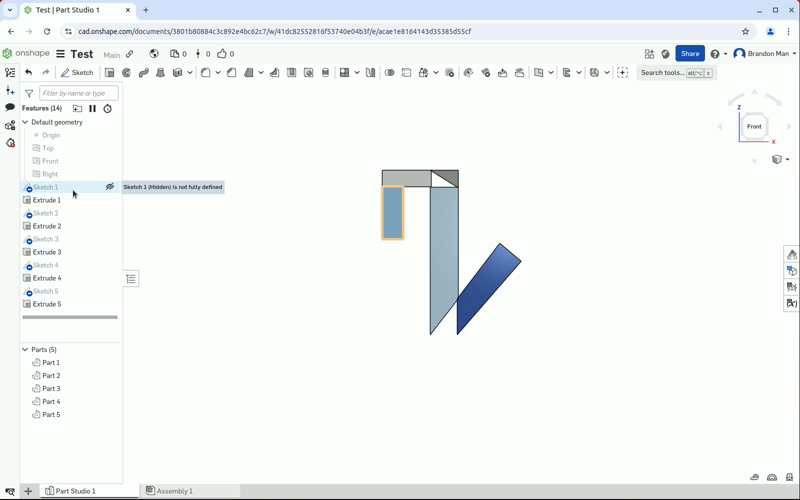
click(73, 189)
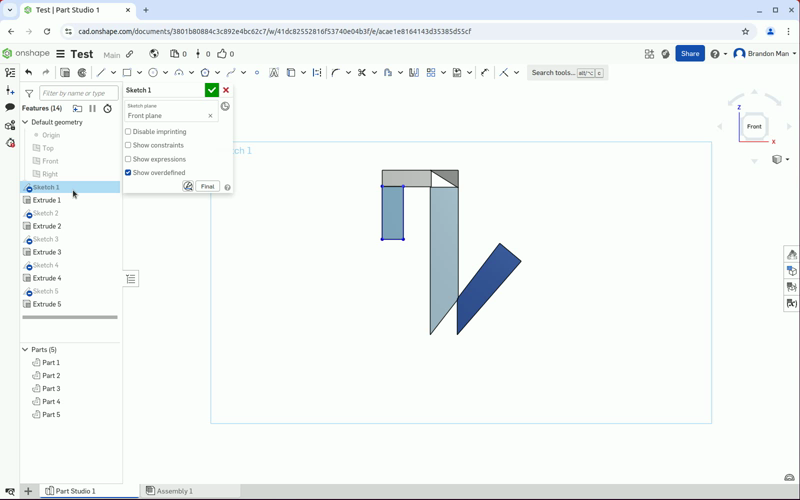
mouse_move(229, 92)
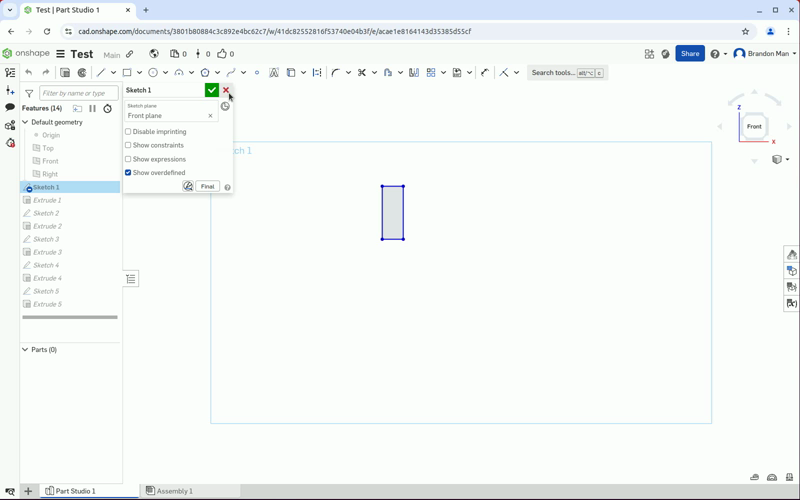
click(229, 92)
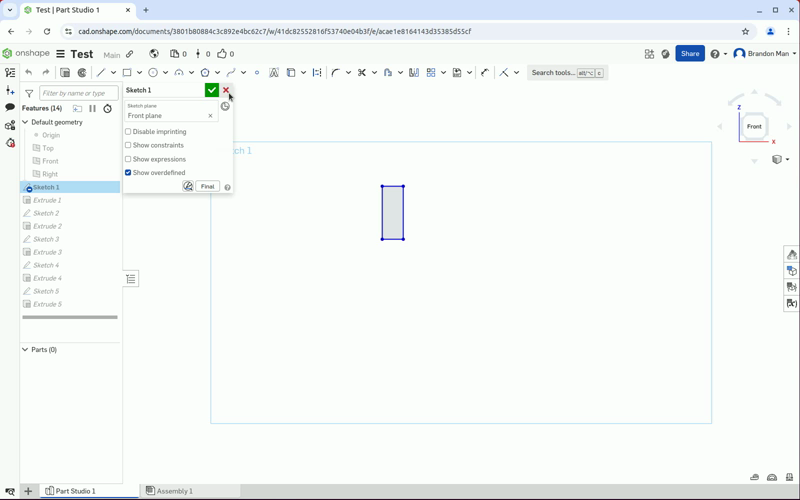
key(shift+s)
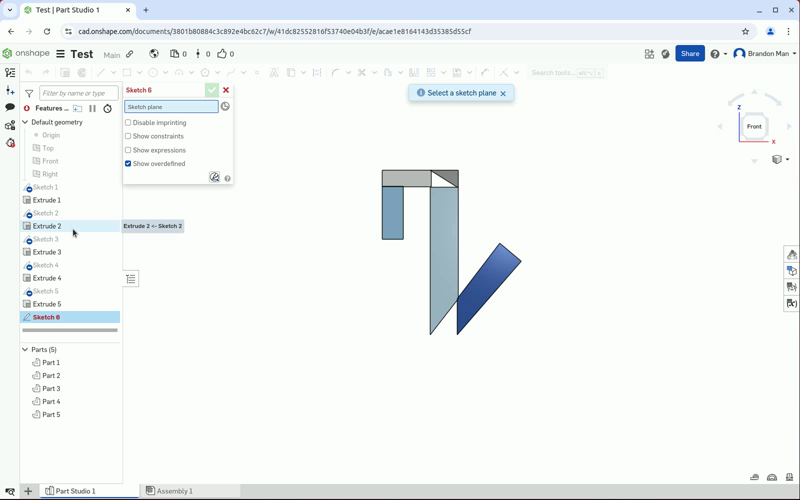
scroll(3)
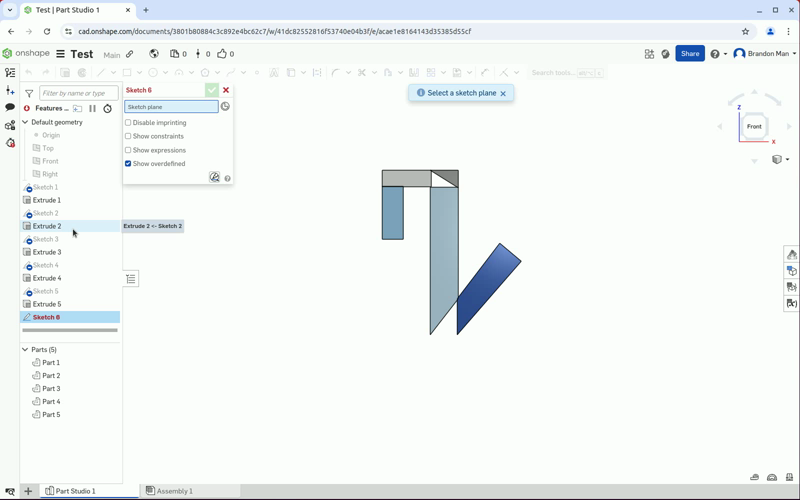
mouse_move(73, 163)
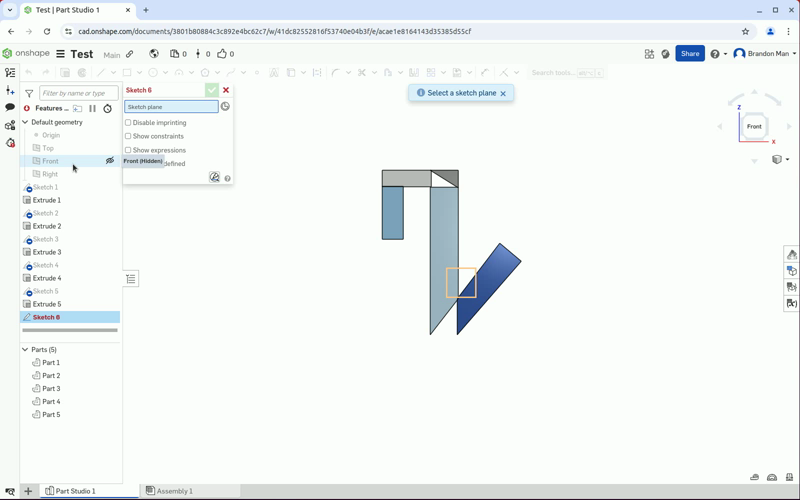
click(73, 163)
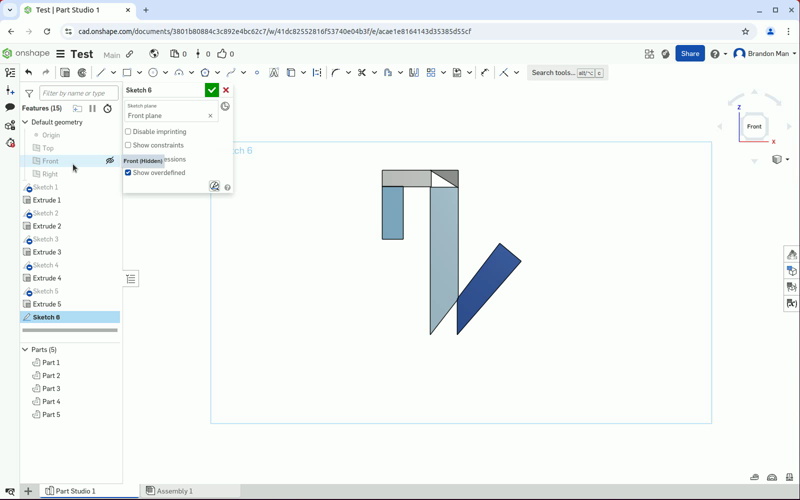
mouse_move(73, 352)
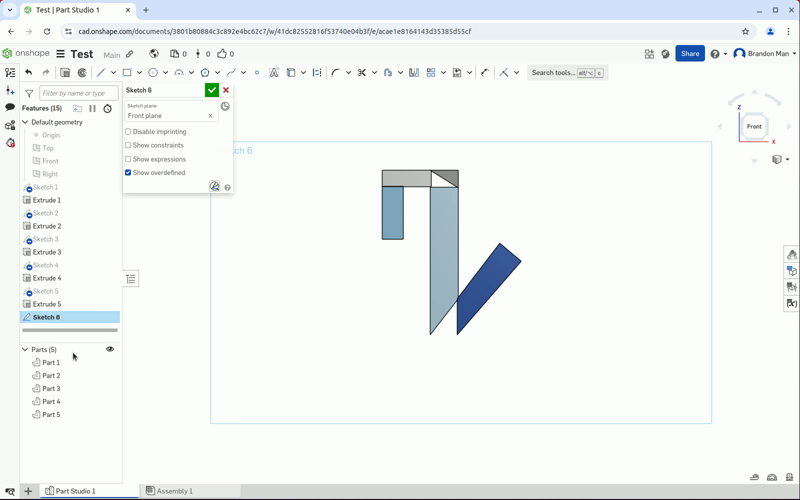
key(y)
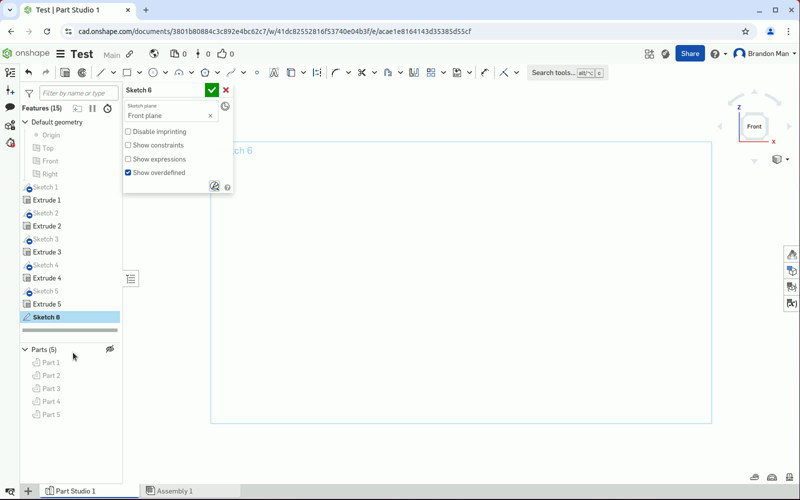
key(l)
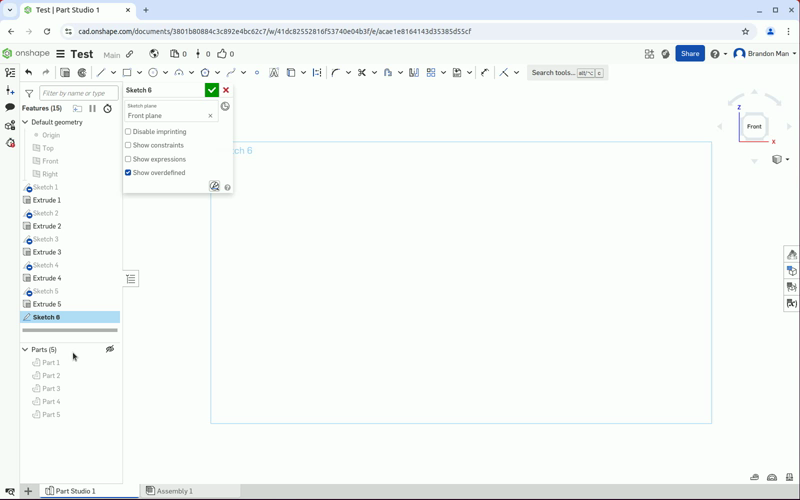
key_down(shift)
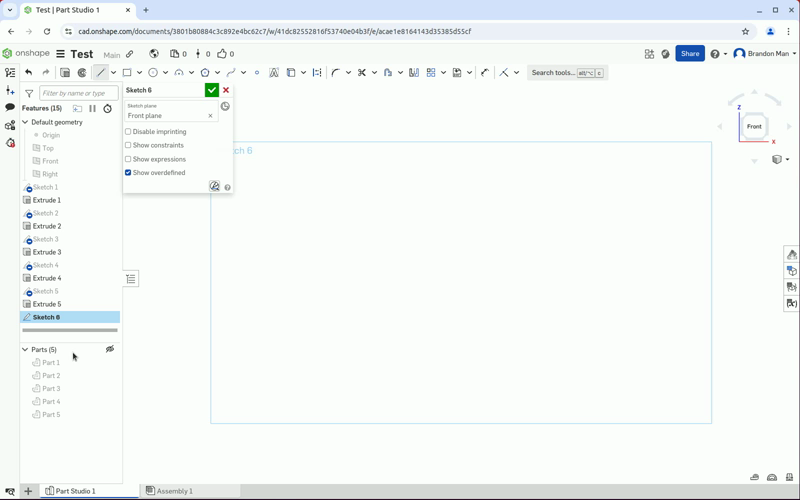
mouse_move(430, 334)
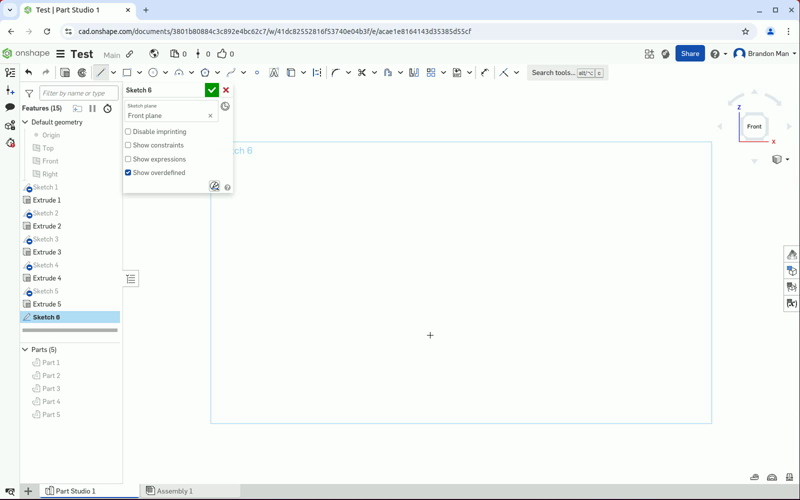
click(430, 334)
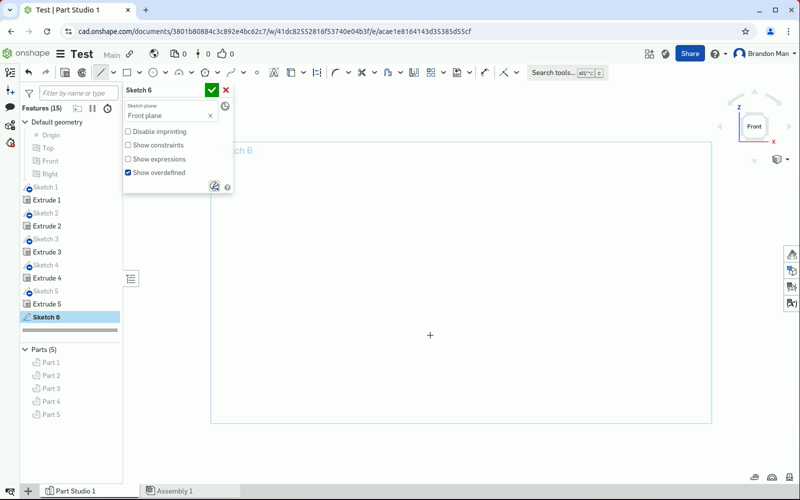
key_up(shift)
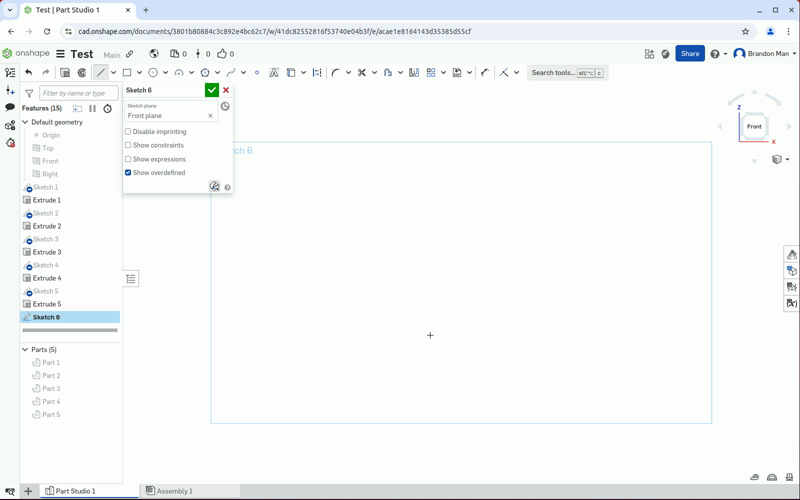
key_down(shift)
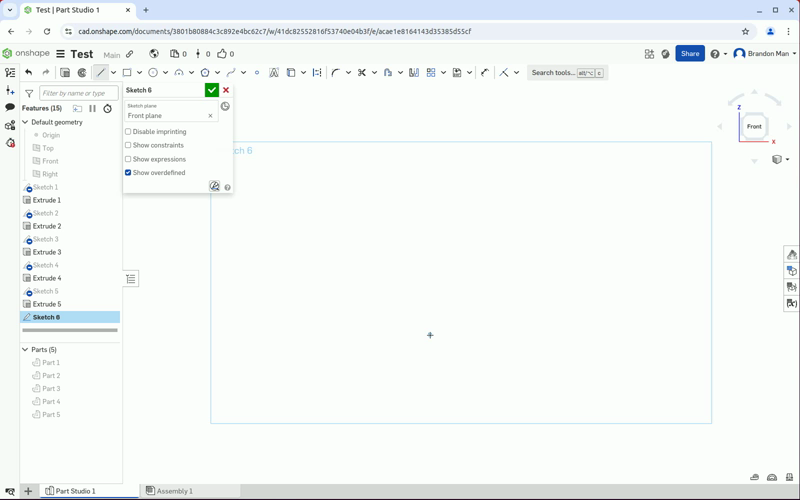
mouse_move(460, 334)
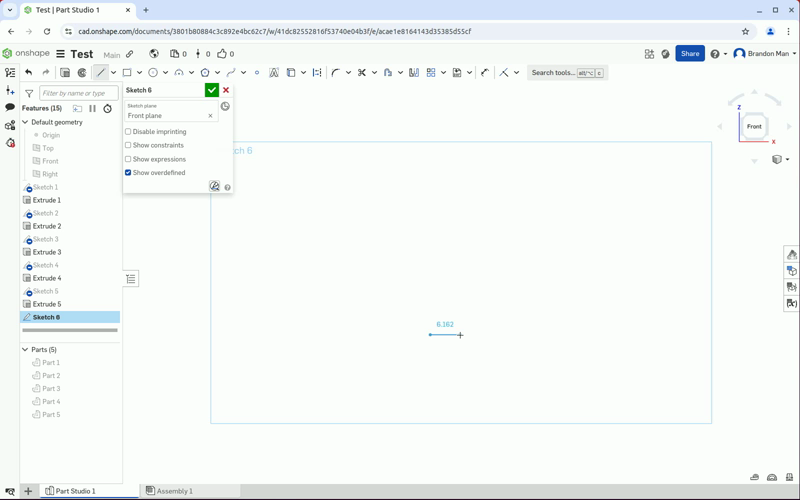
mouse_move(458, 334)
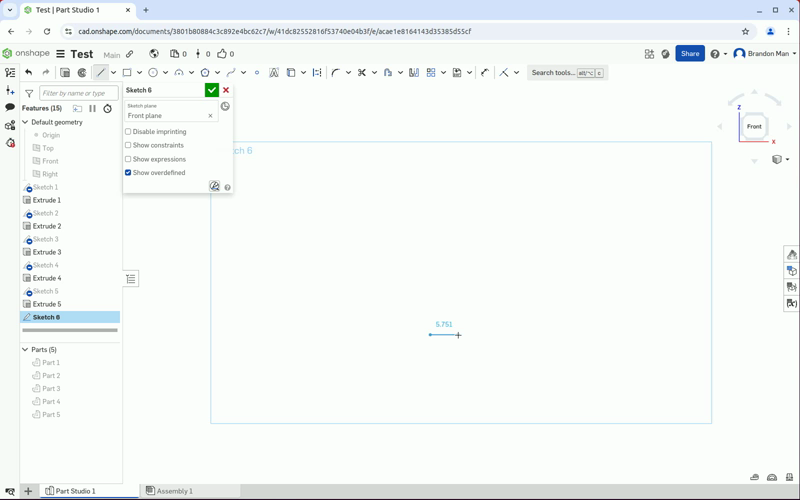
click(458, 334)
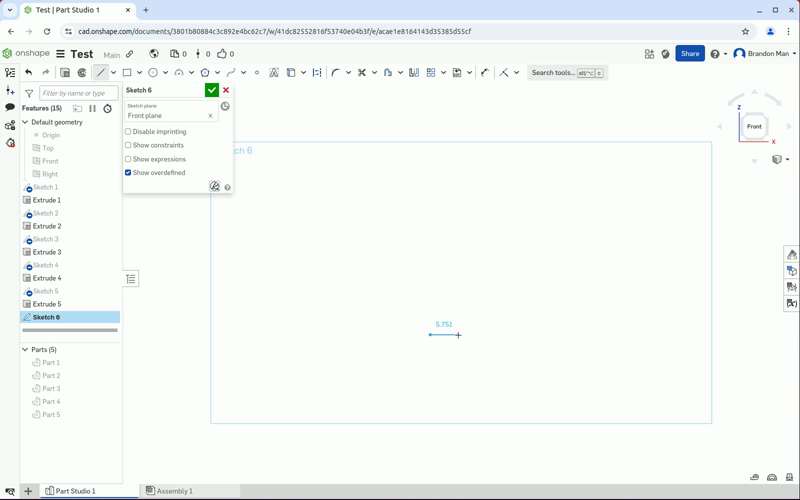
key_up(shift)
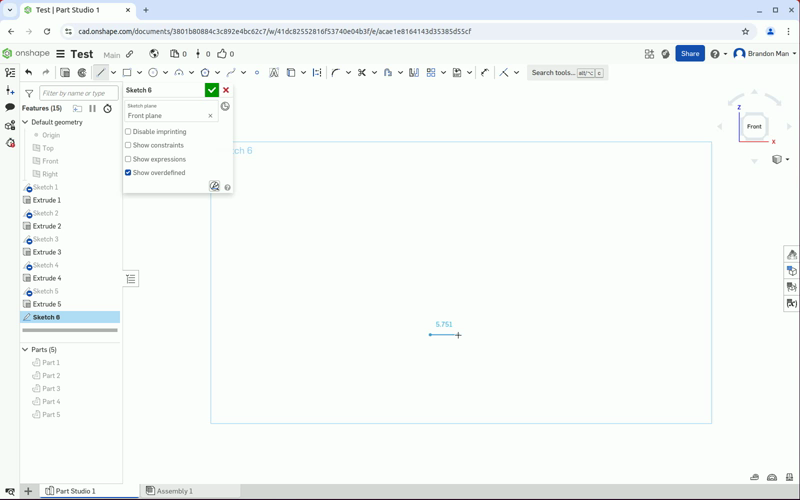
key_down(shift)
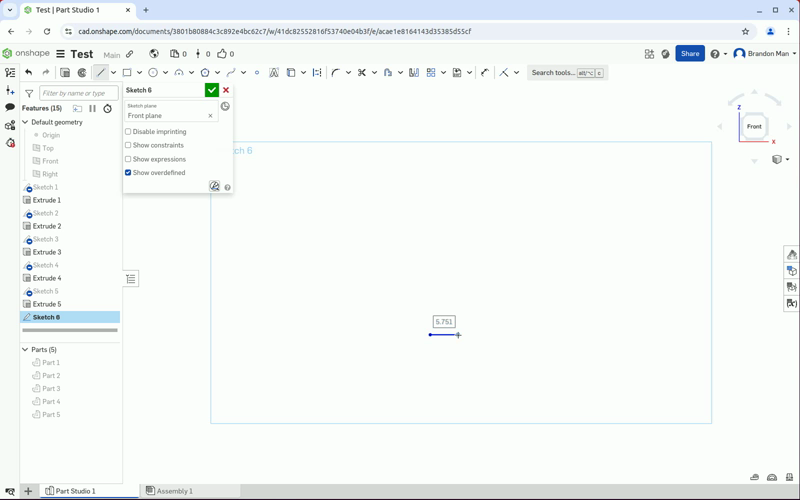
mouse_move(488, 334)
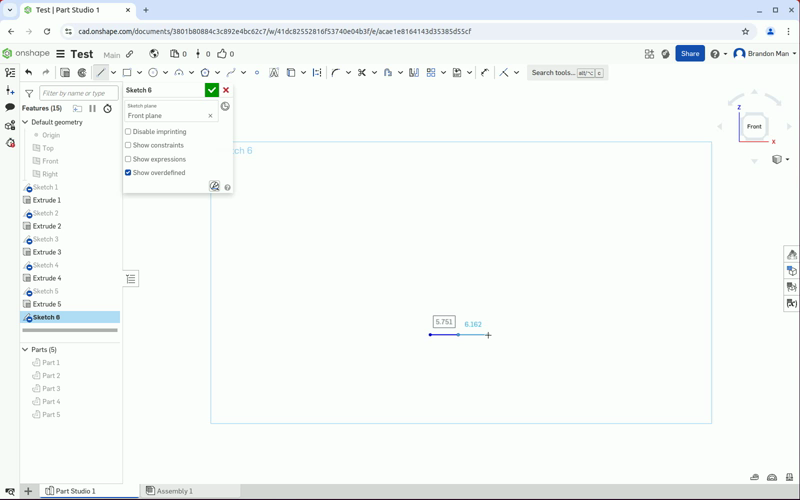
mouse_move(458, 297)
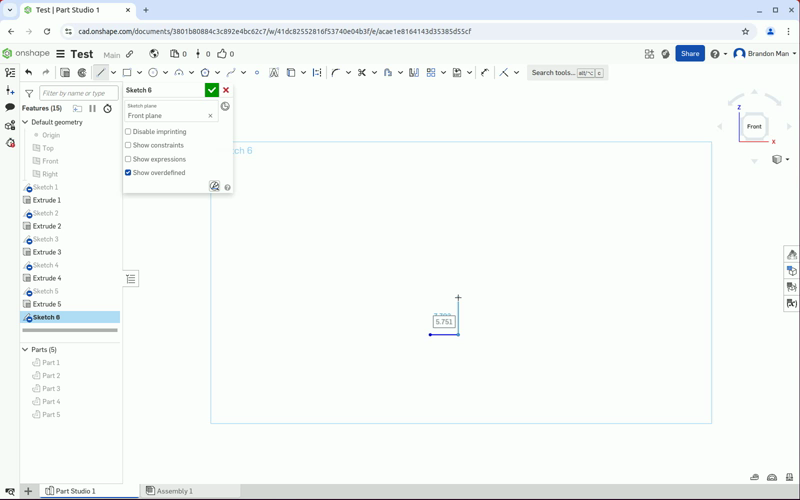
click(458, 297)
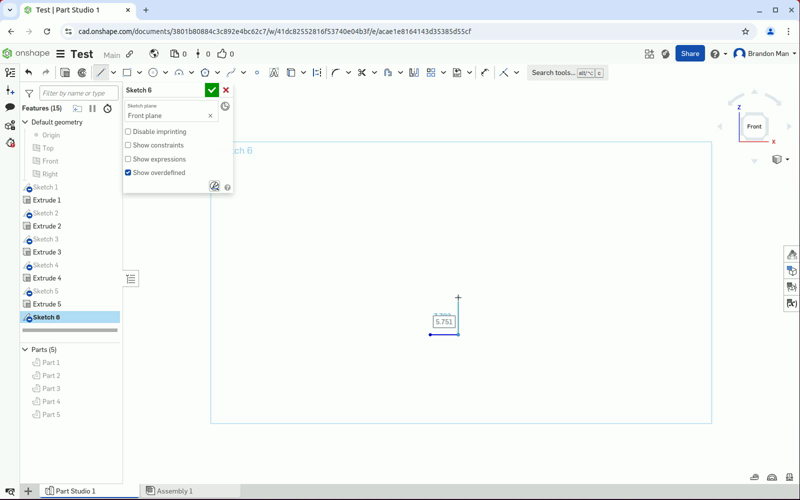
key_up(shift)
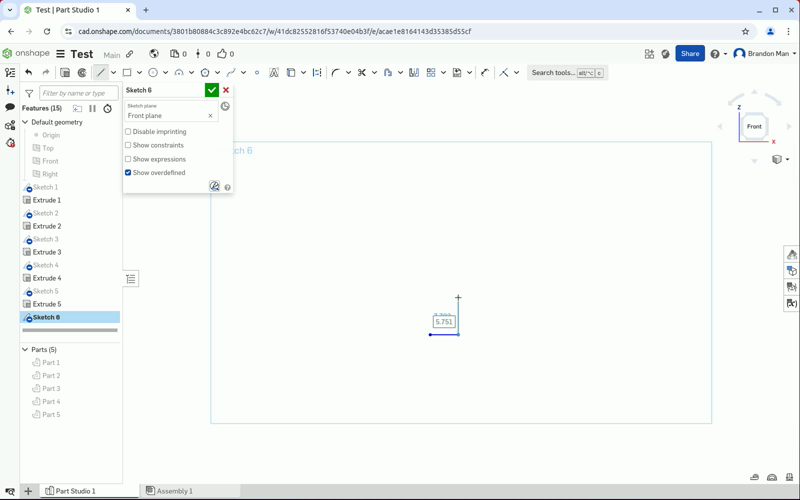
mouse_move(488, 297)
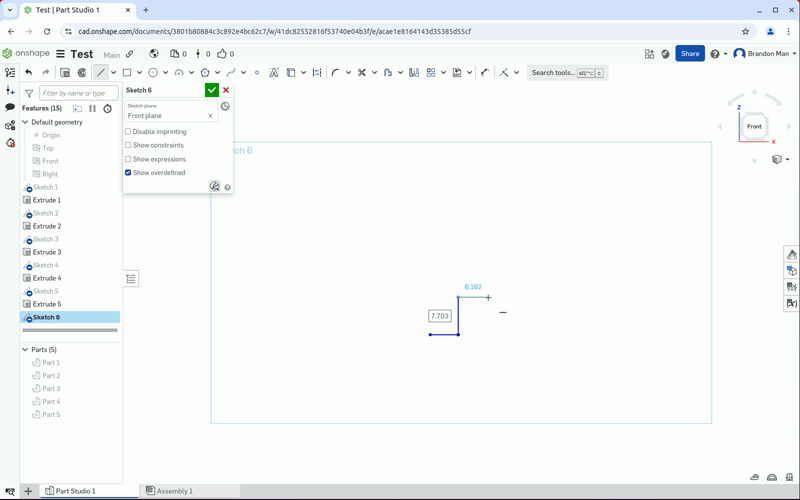
key_down(shift)
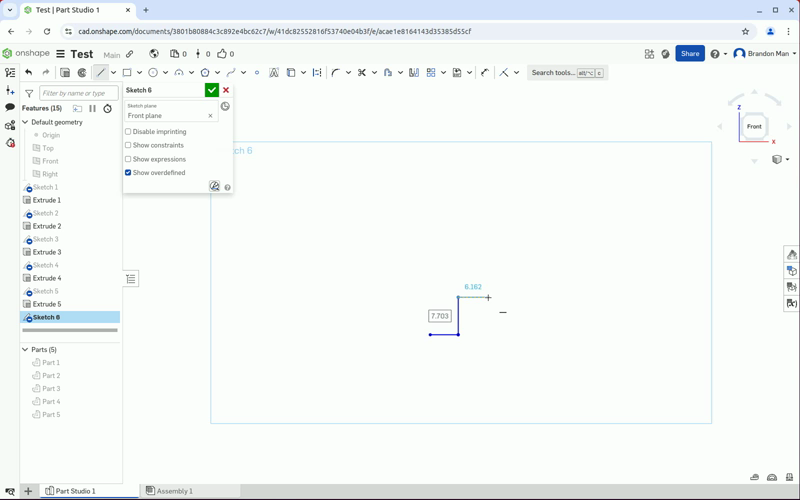
mouse_move(430, 334)
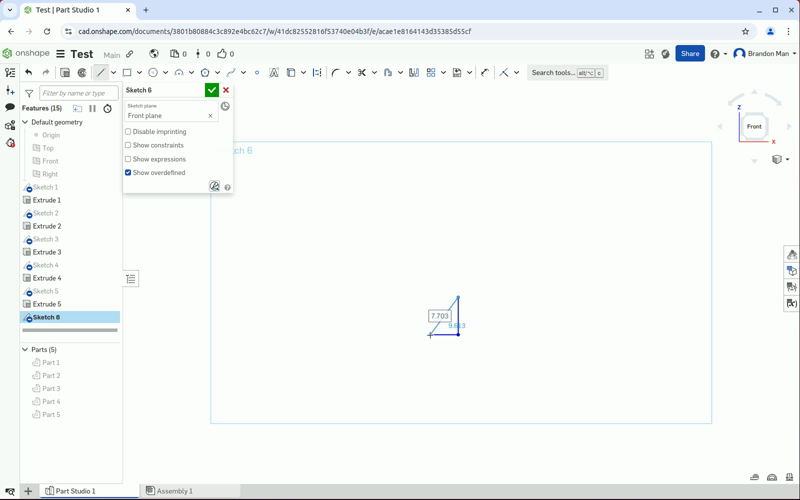
key_up(shift)
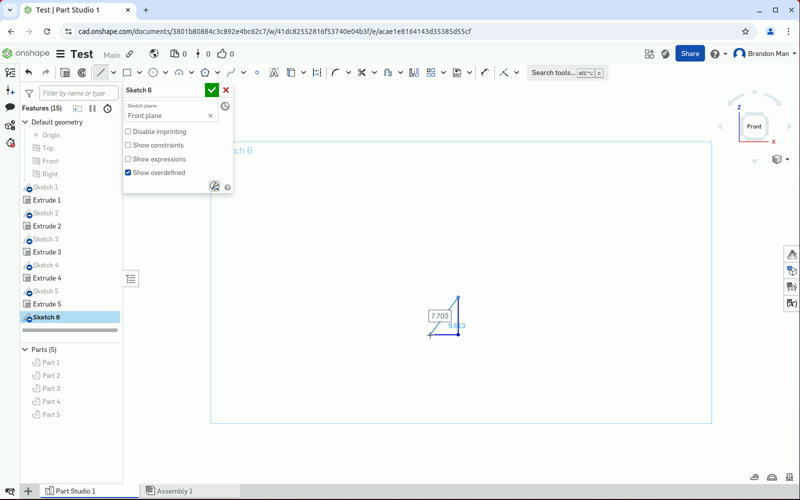
click(430, 334)
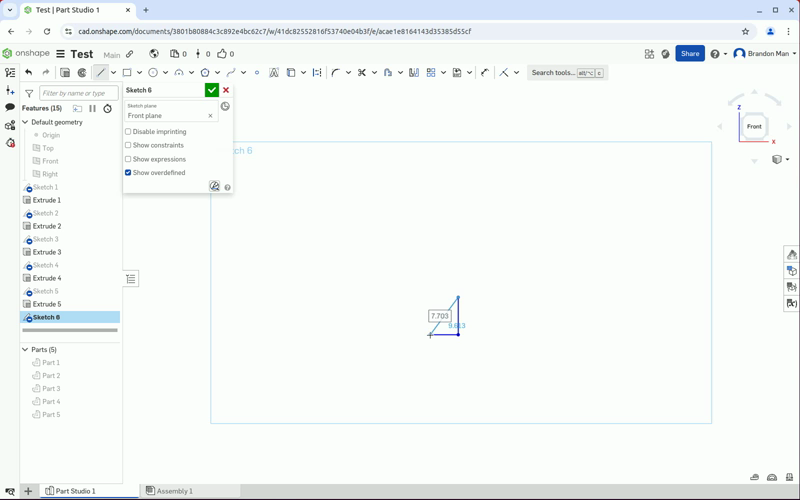
key(esc)
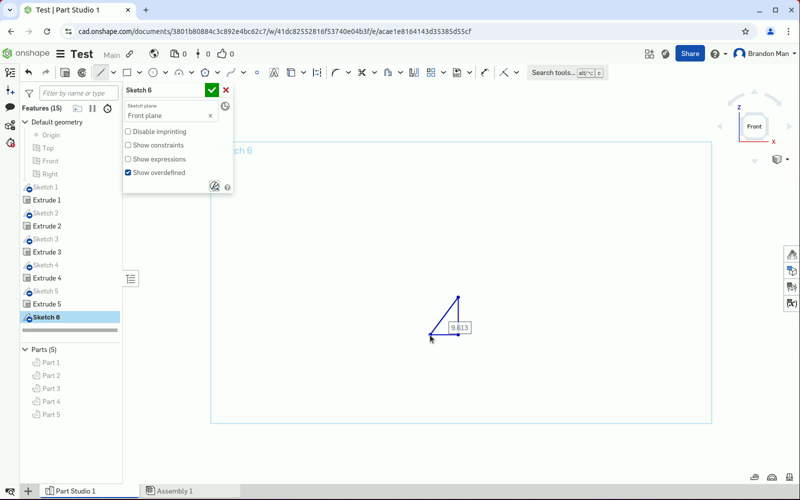
mouse_move(450, 333)
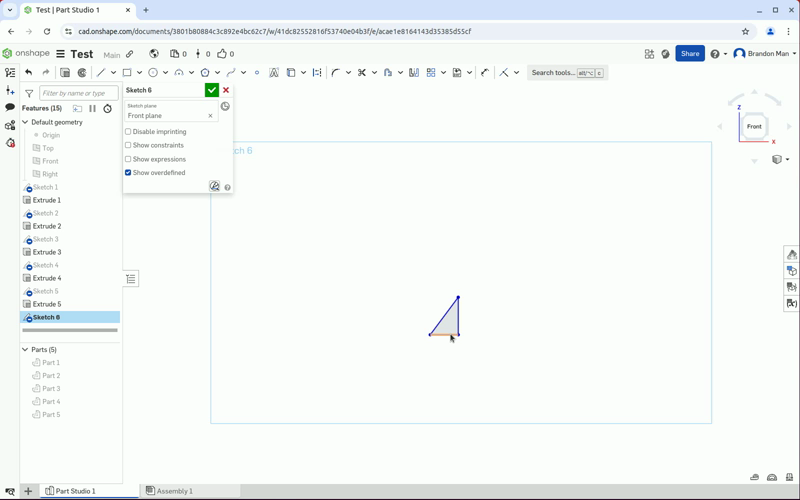
scroll(6)
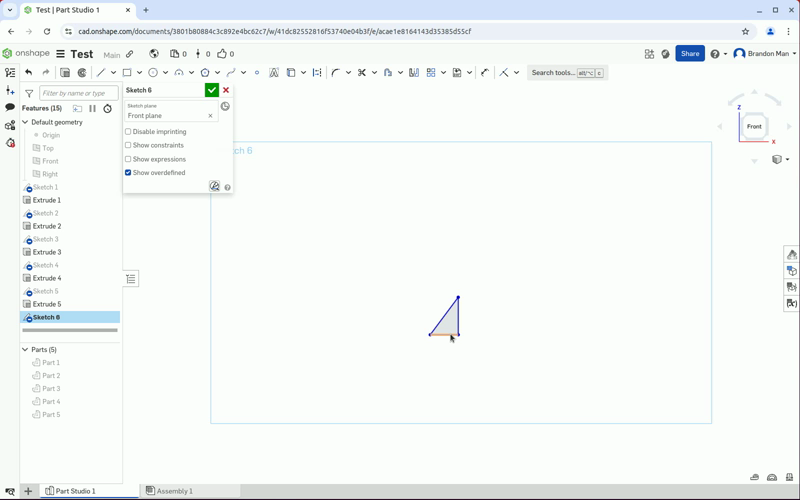
scroll(6)
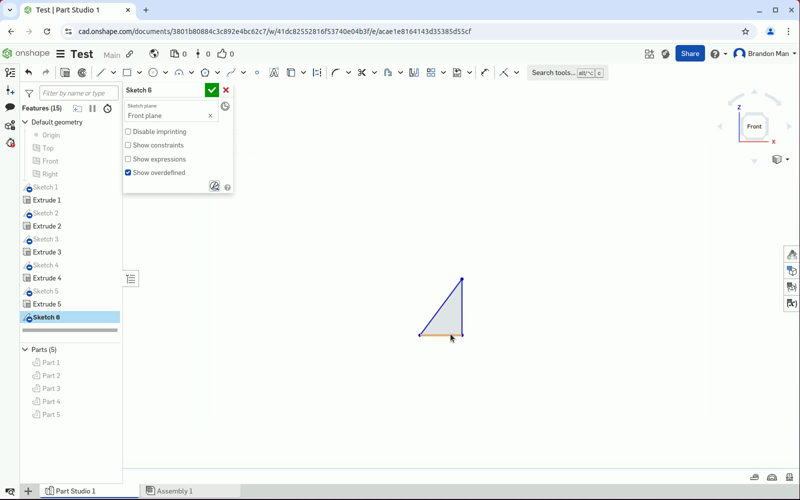
scroll(6)
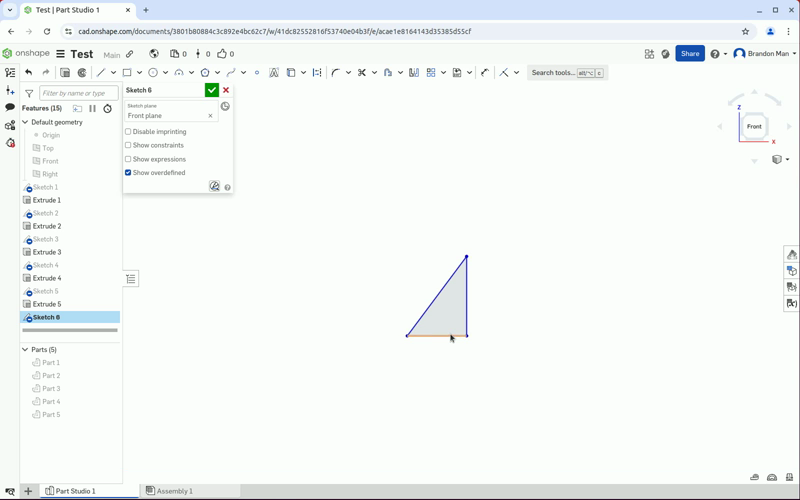
scroll(6)
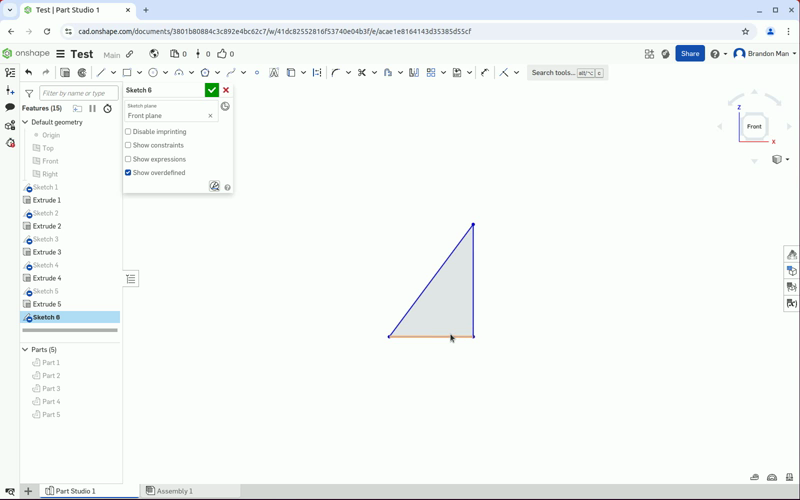
scroll(6)
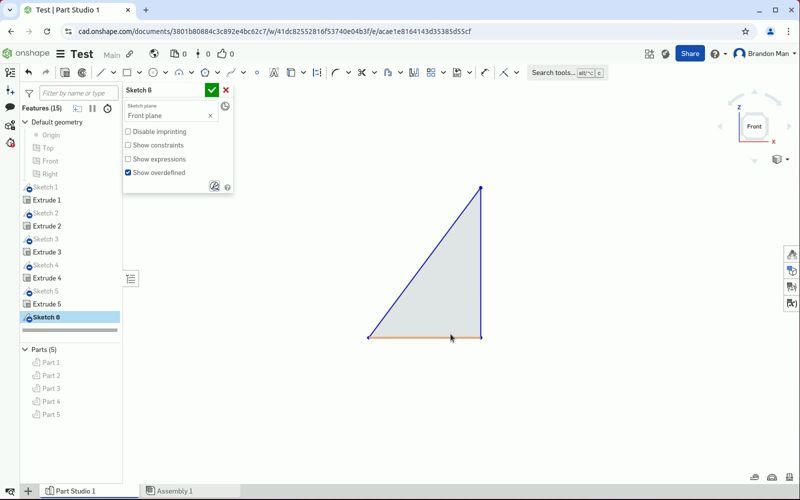
scroll(6)
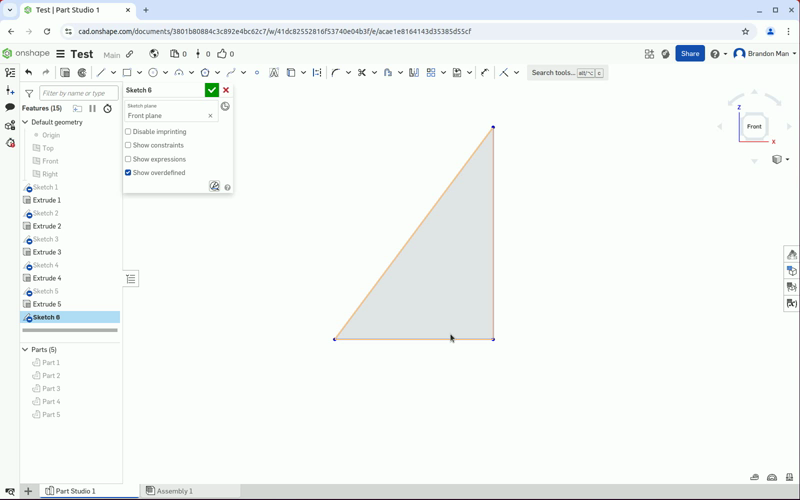
scroll(6)
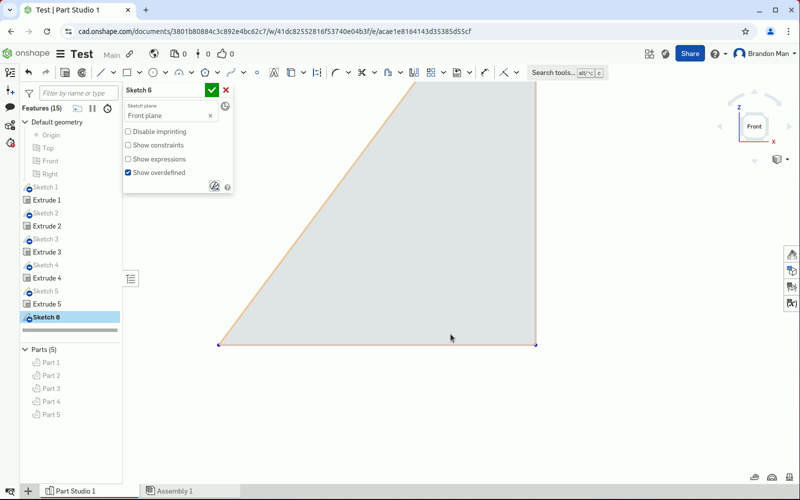
click(450, 333)
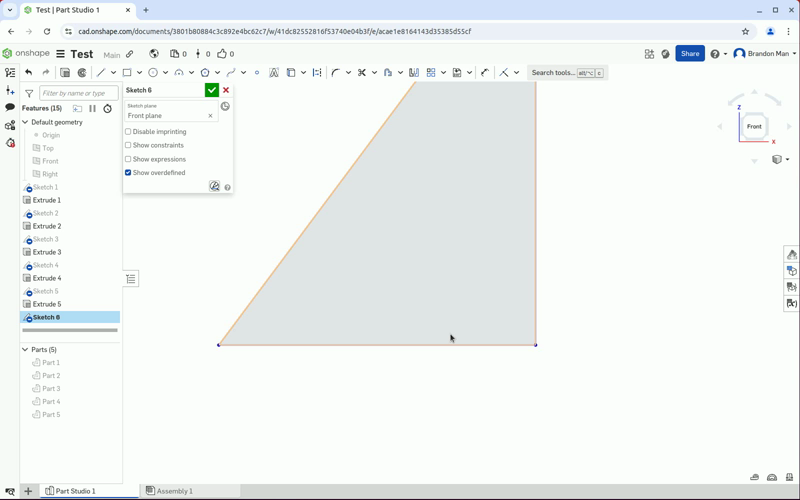
scroll(-6)
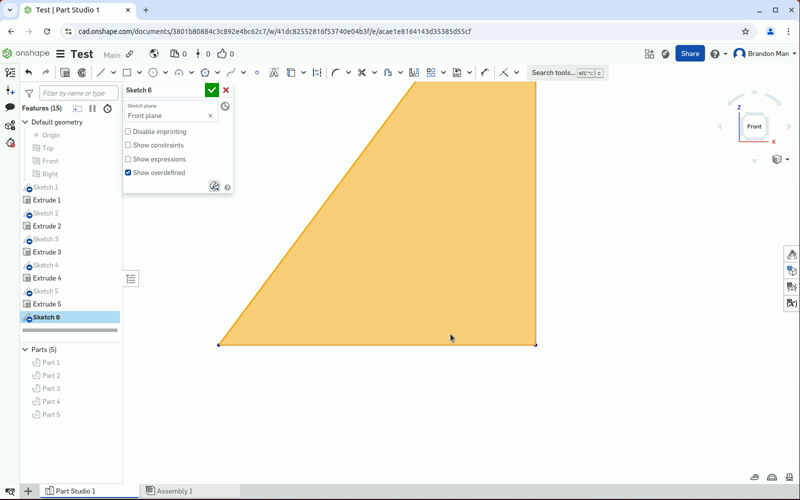
scroll(-6)
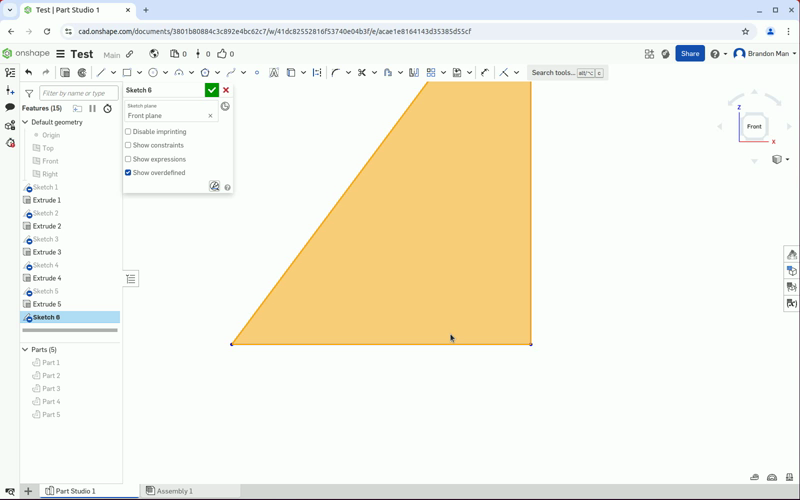
scroll(-6)
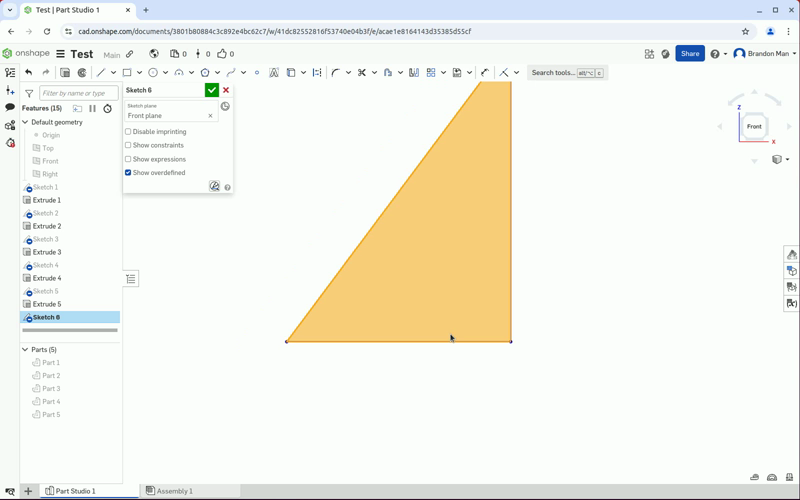
scroll(-6)
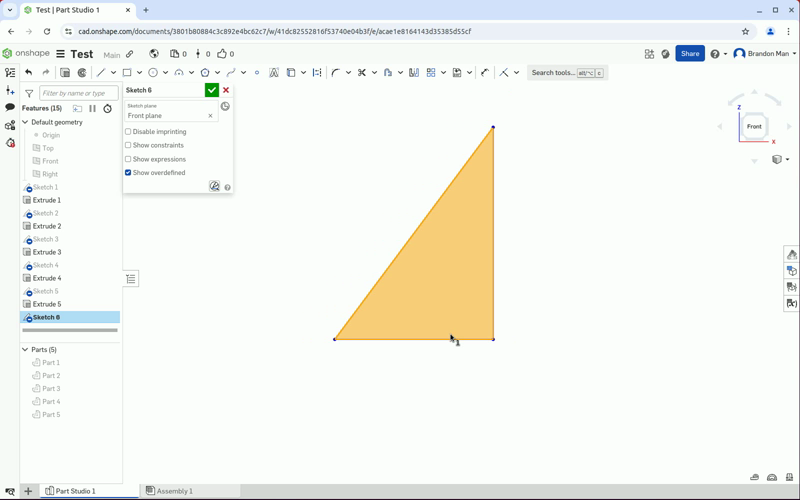
scroll(-6)
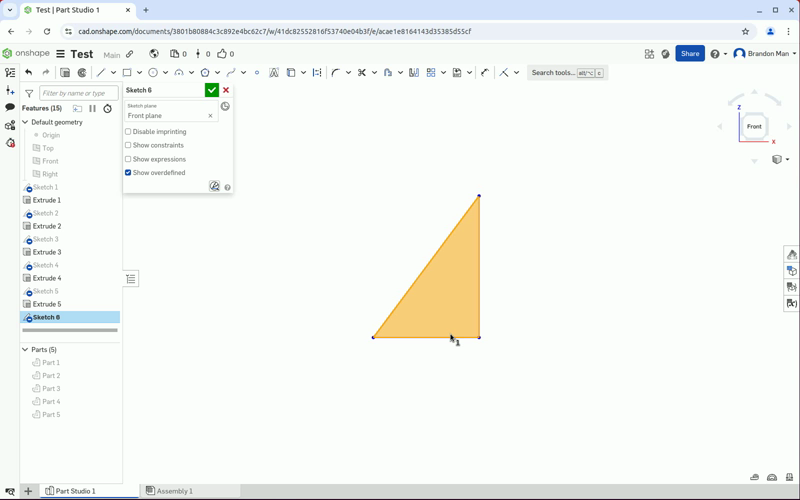
scroll(-6)
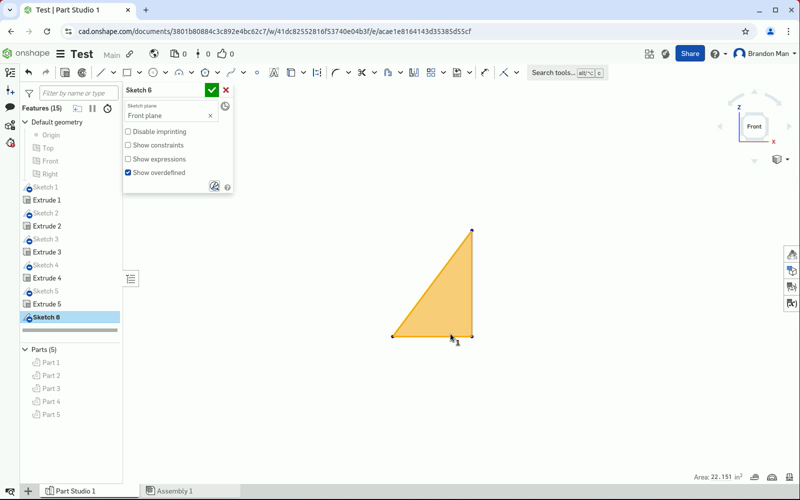
scroll(-6)
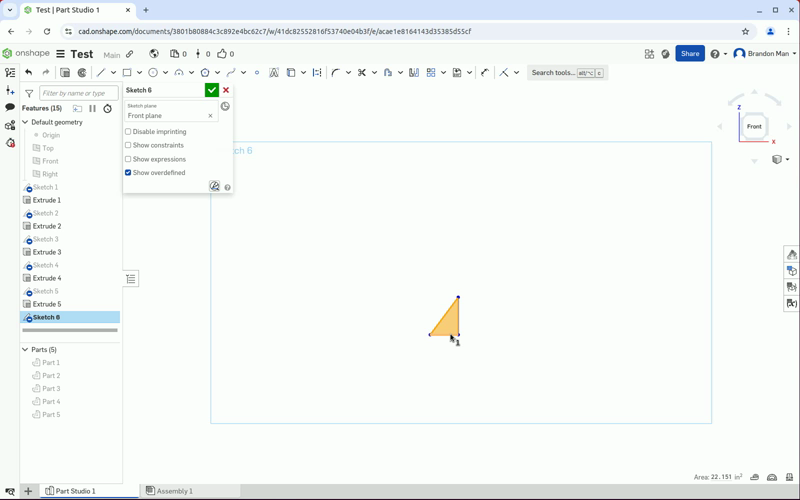
mouse_move(73, 352)
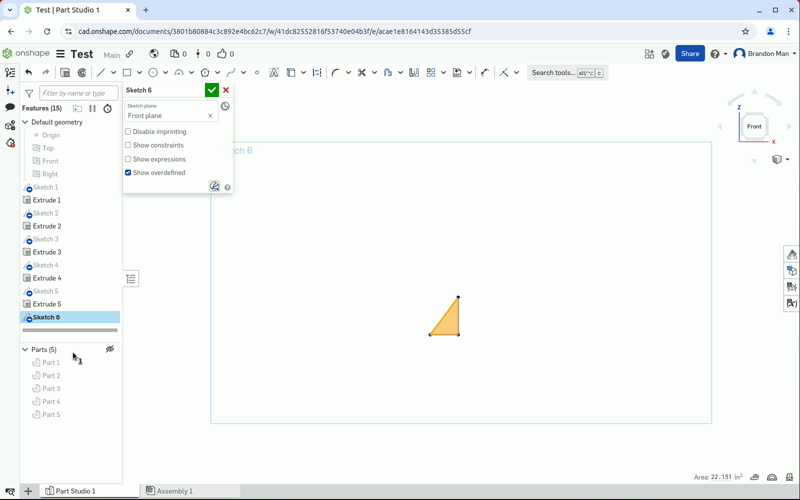
key(shift+y)
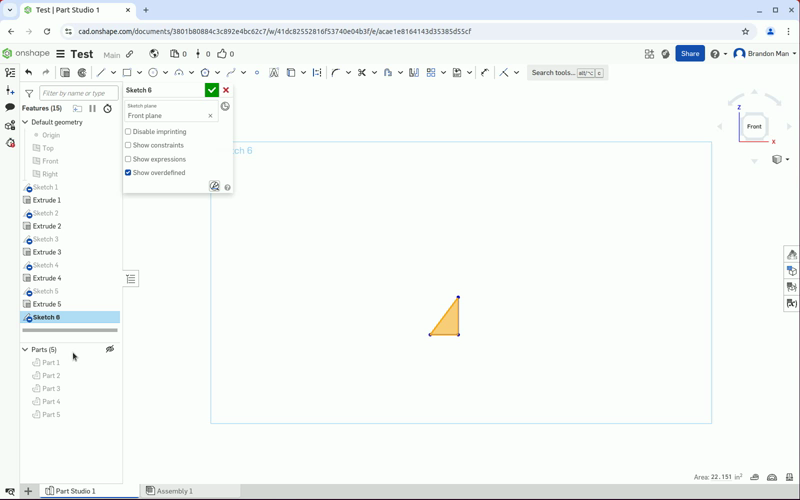
key(shift+e)
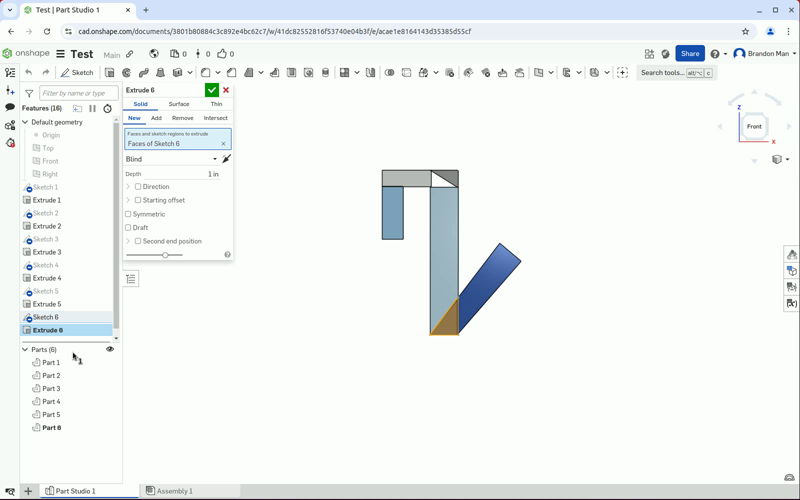
mouse_move(143, 106)
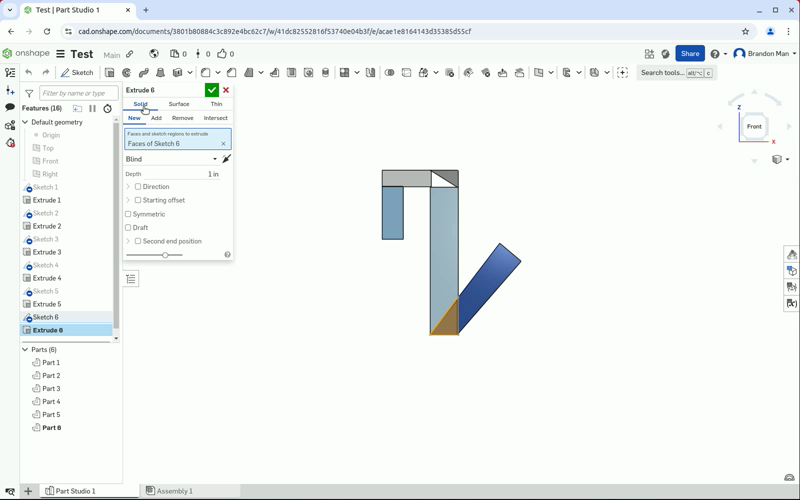
click(143, 106)
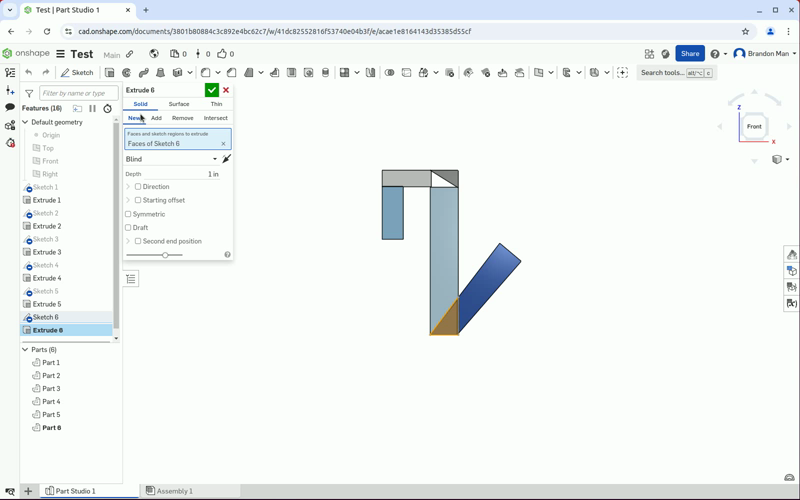
mouse_move(137, 120)
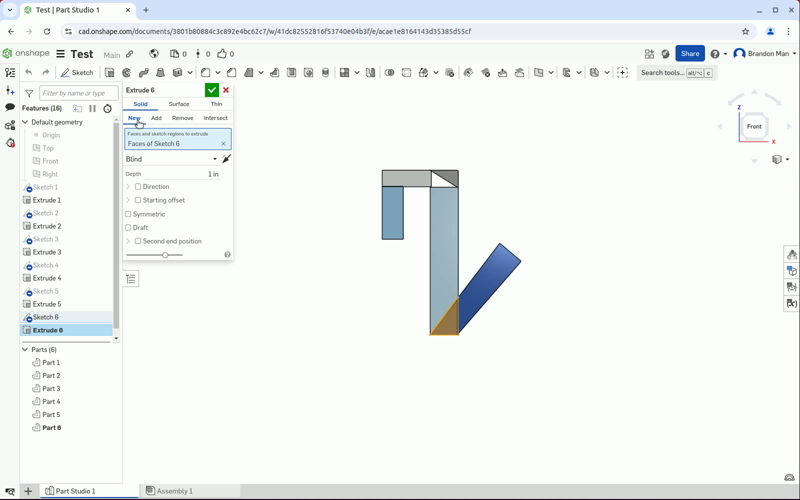
click(137, 120)
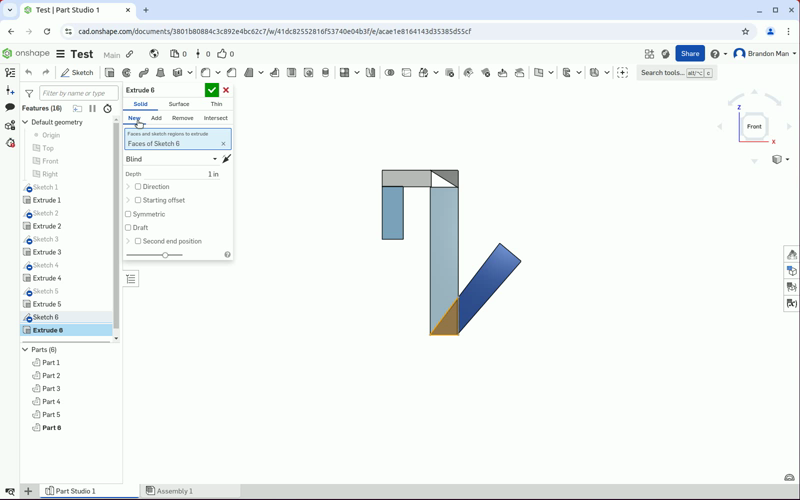
key(tab, 4)
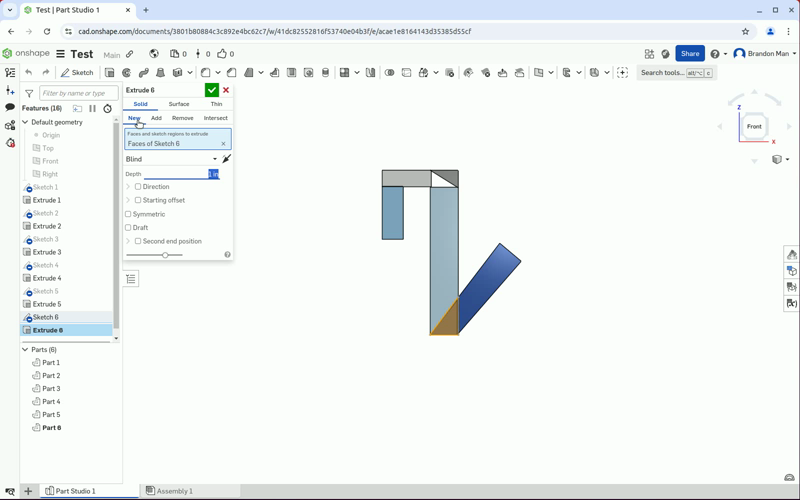
text(12.517)
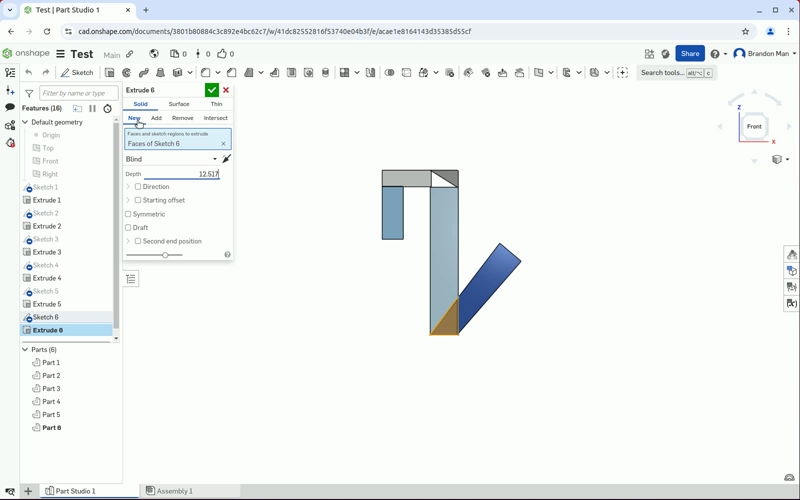
key(enter)
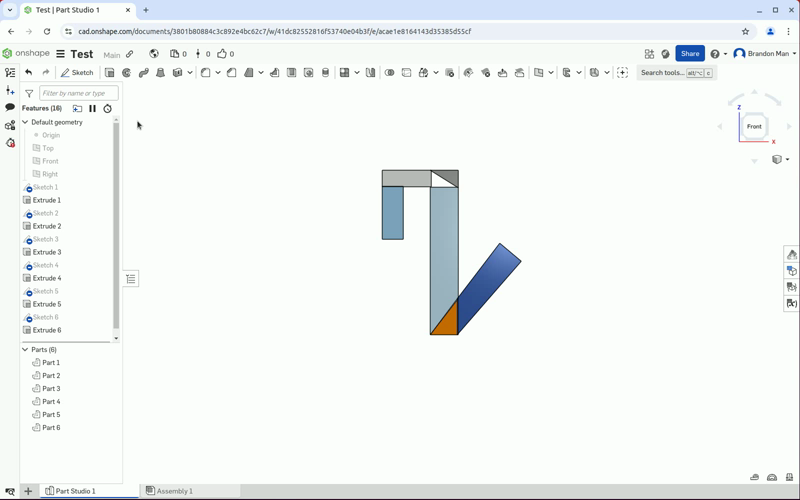
key(shift+h)
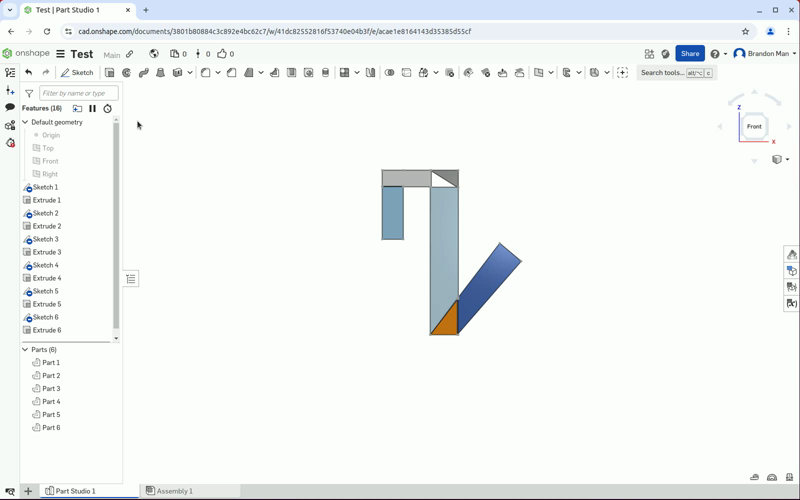
key(shift+h)
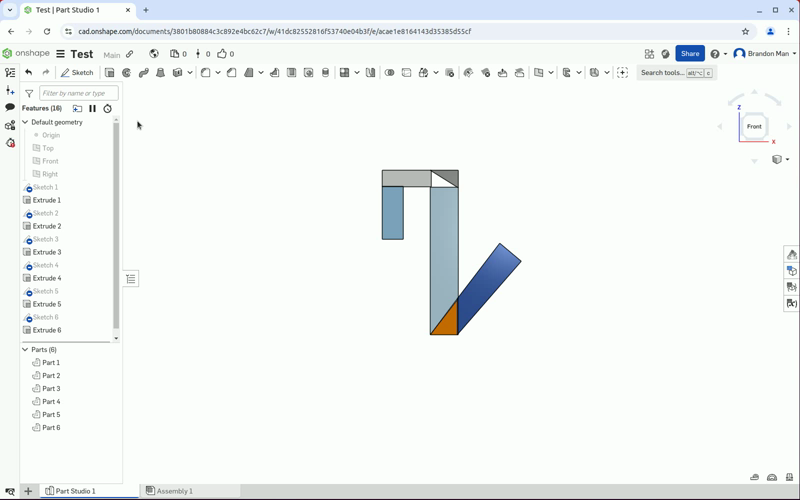
mouse_move(69, 189)
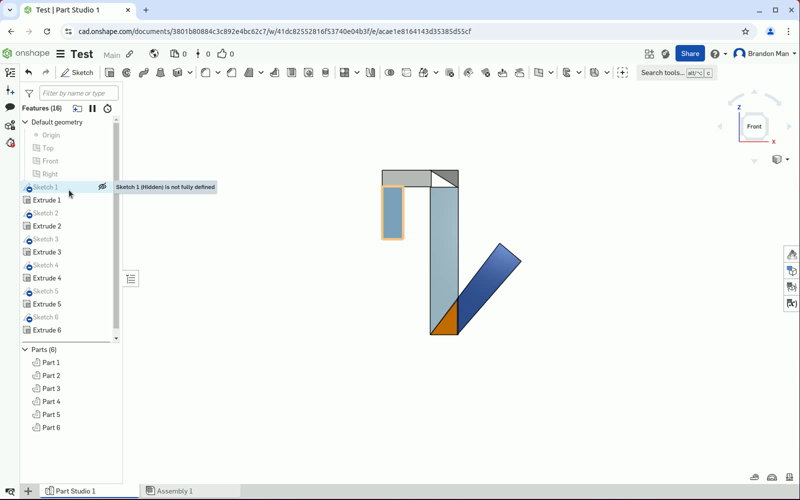
click(69, 189)
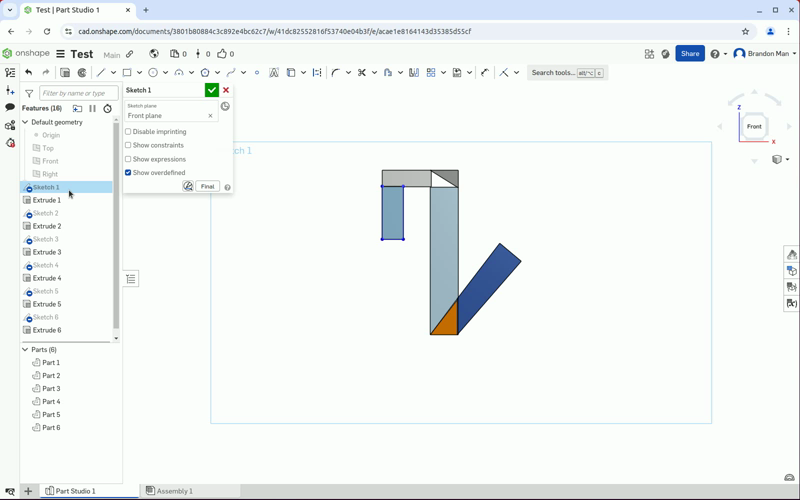
mouse_move(229, 92)
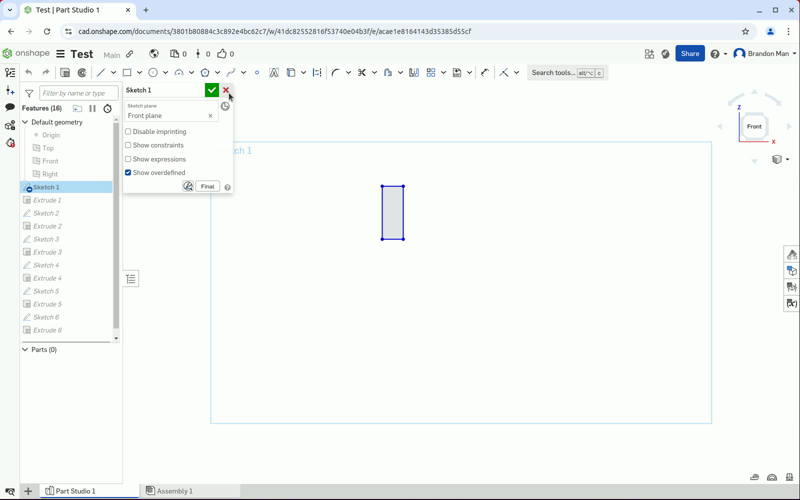
click(229, 92)
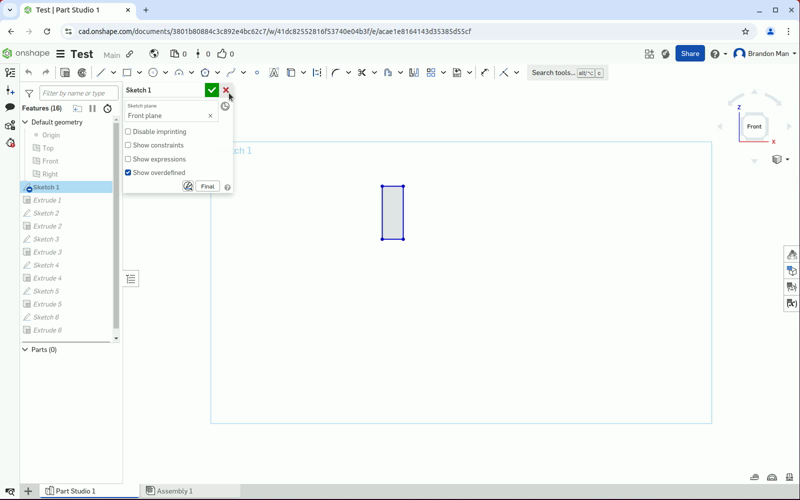
key(shift+s)
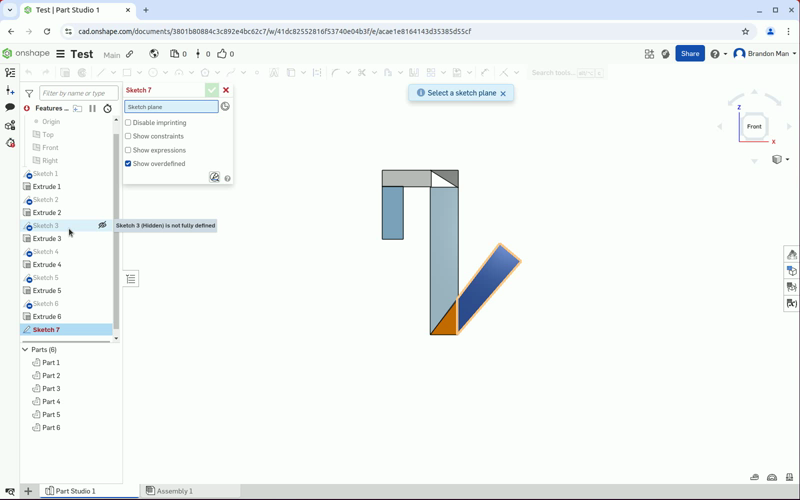
scroll(3)
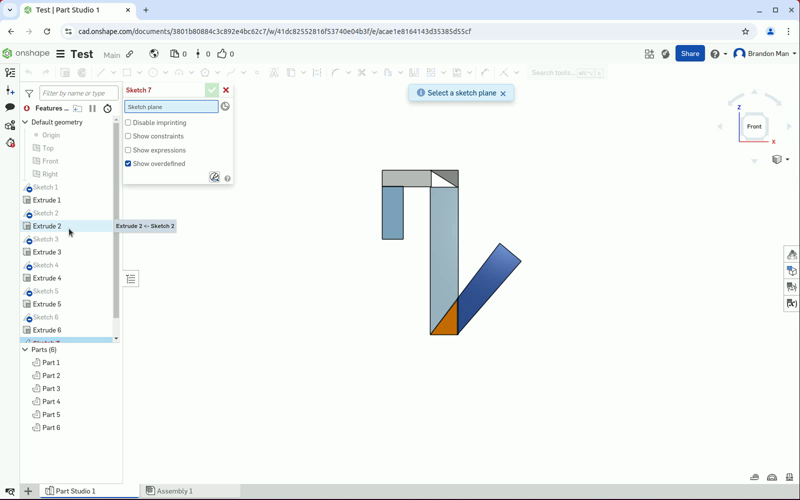
mouse_move(69, 163)
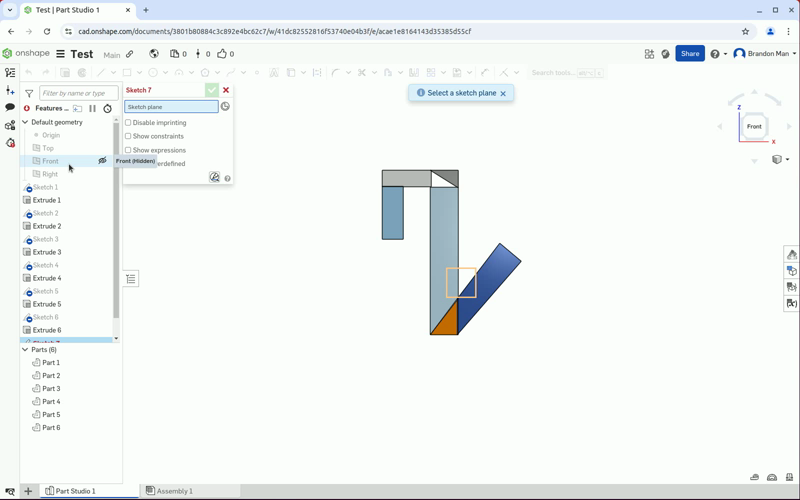
click(69, 163)
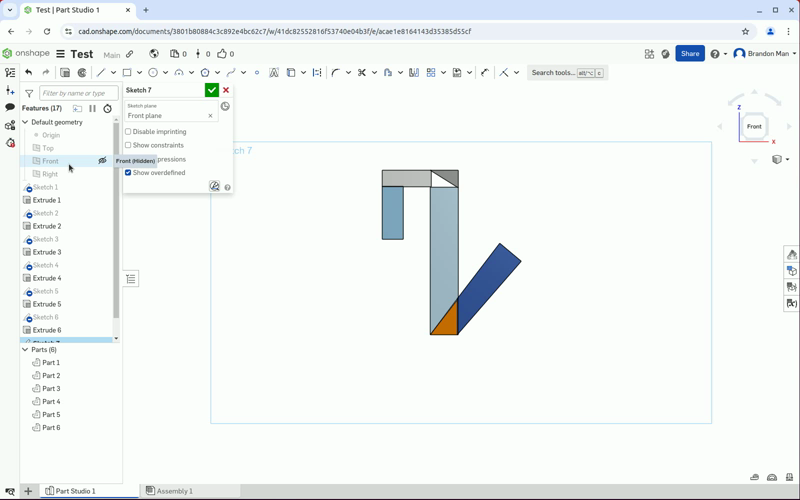
mouse_move(73, 352)
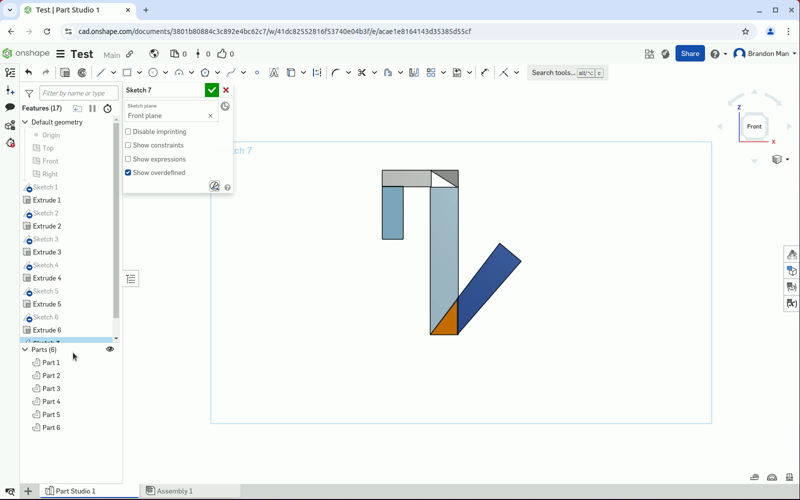
key(y)
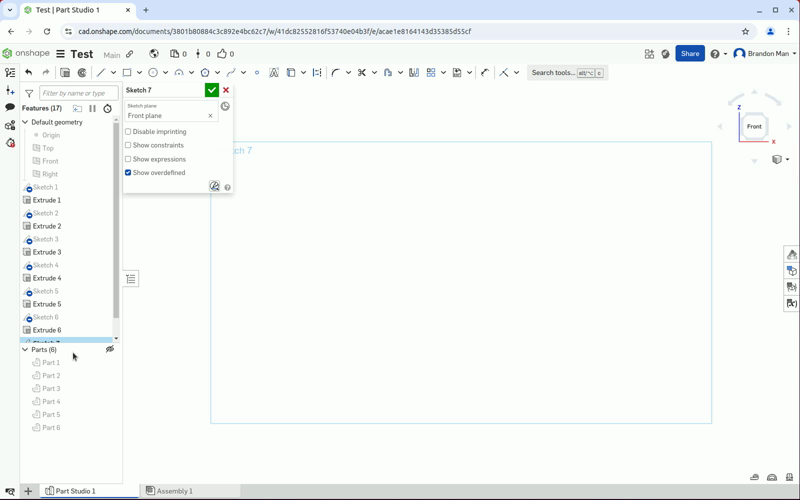
key(l)
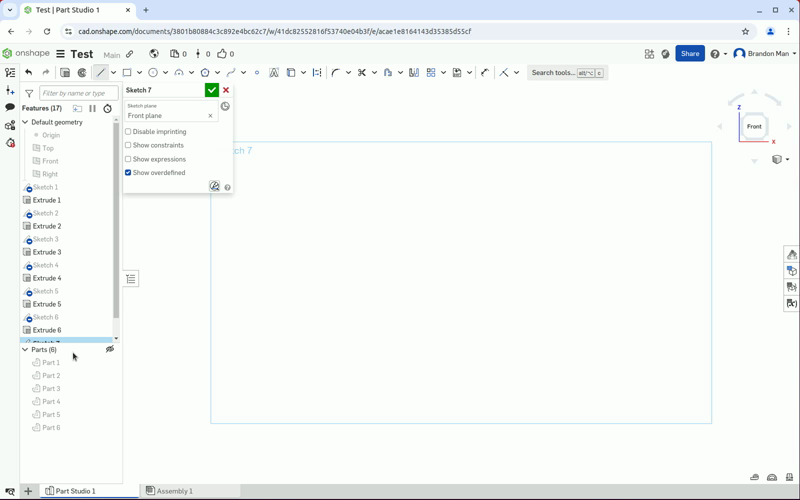
key_down(shift)
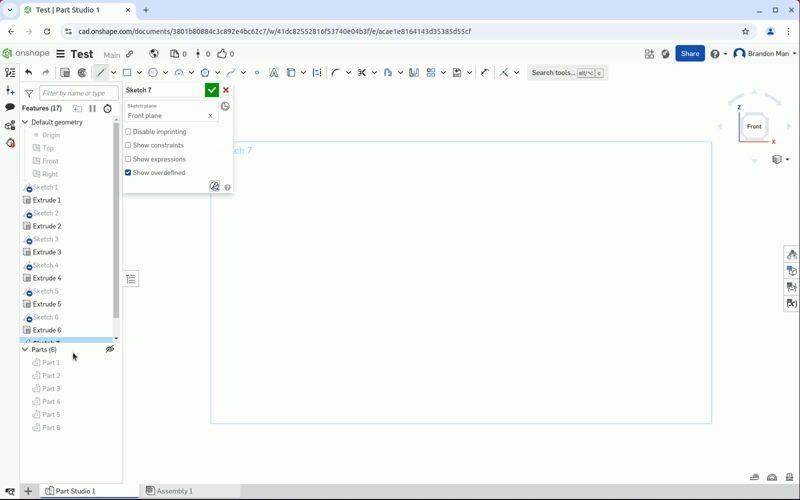
mouse_move(430, 186)
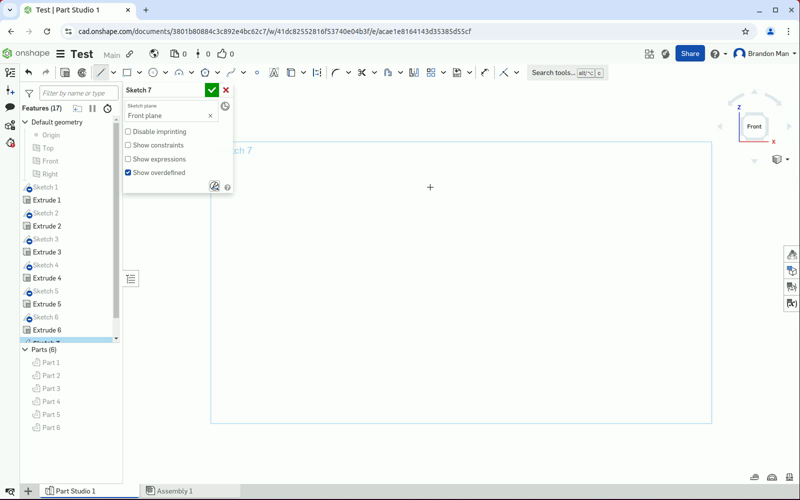
click(430, 186)
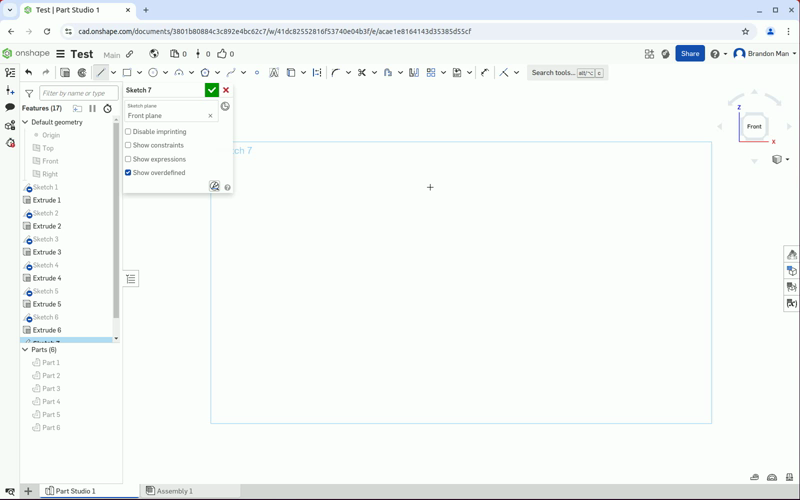
key_up(shift)
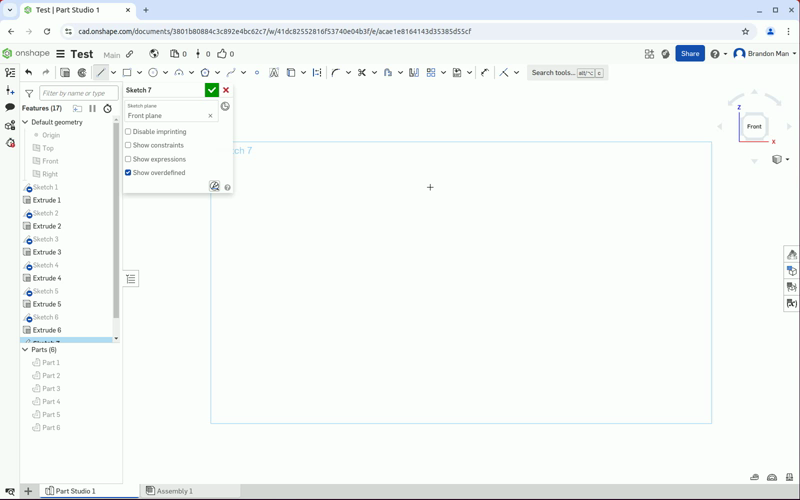
key_down(shift)
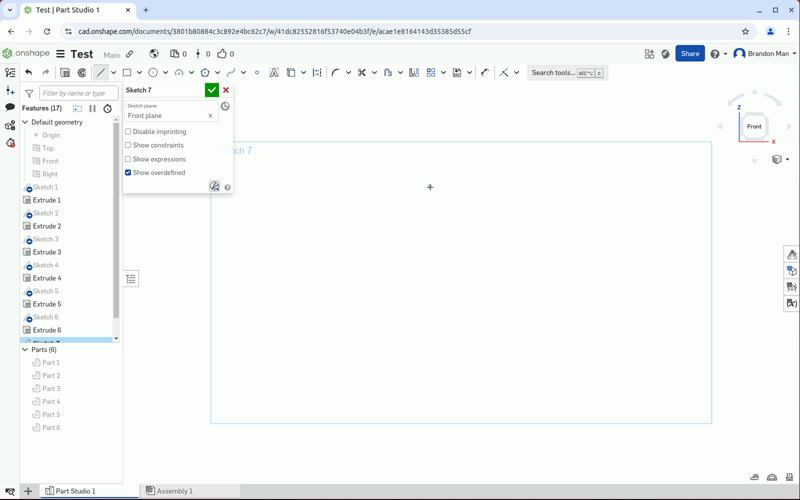
mouse_move(460, 186)
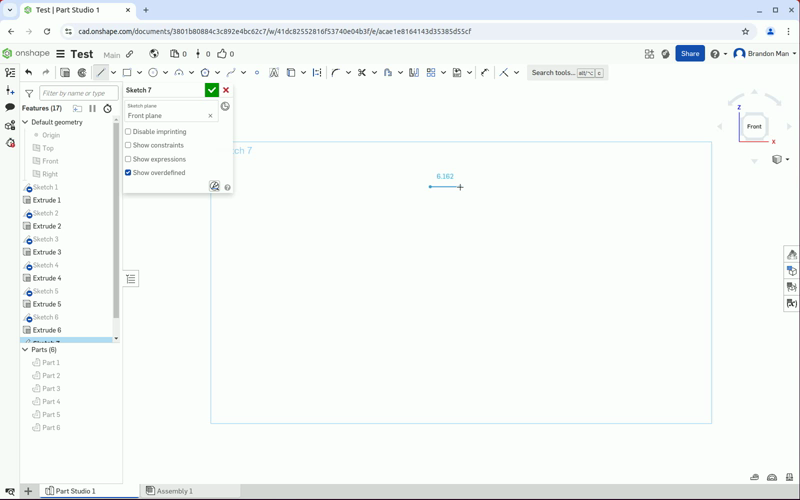
mouse_move(458, 186)
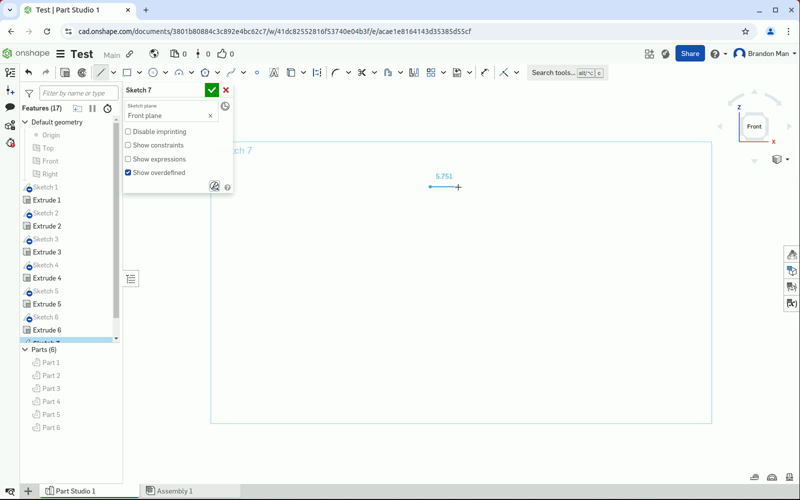
click(458, 186)
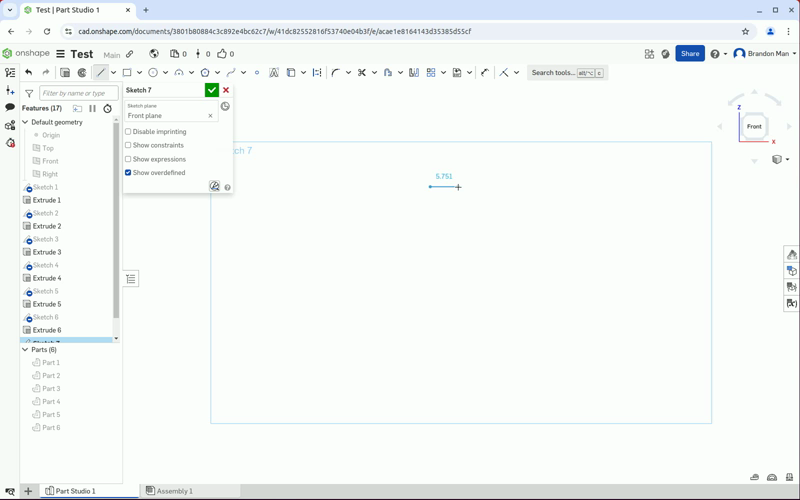
key_up(shift)
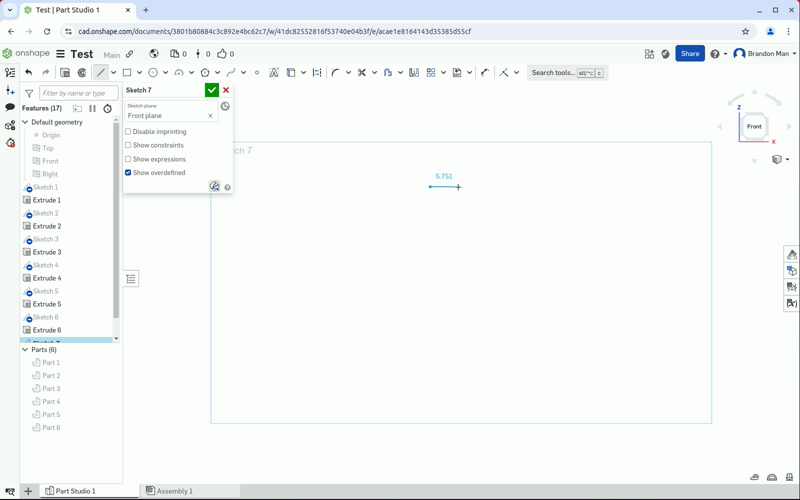
key_down(shift)
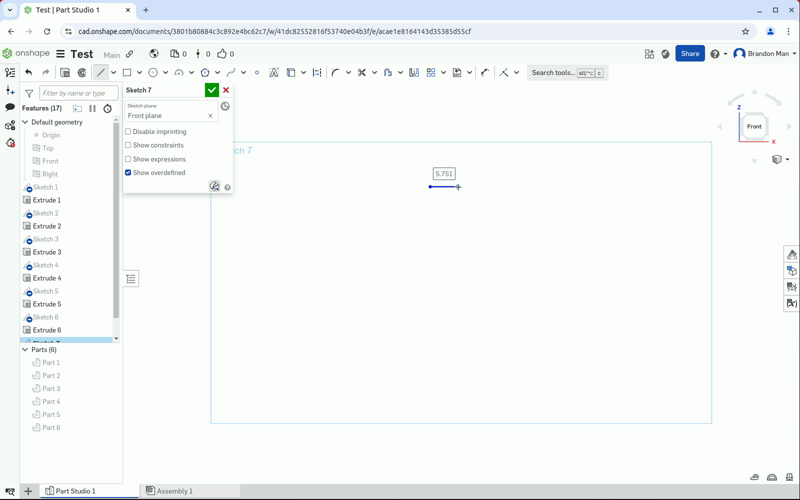
mouse_move(488, 186)
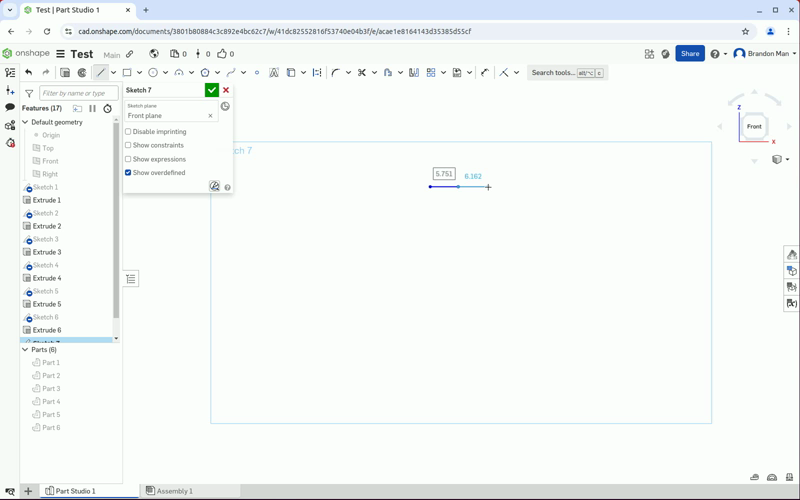
mouse_move(430, 170)
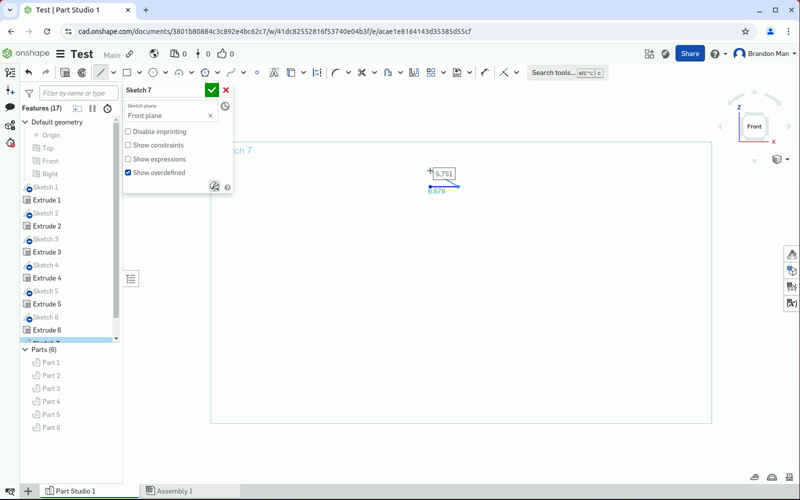
click(430, 170)
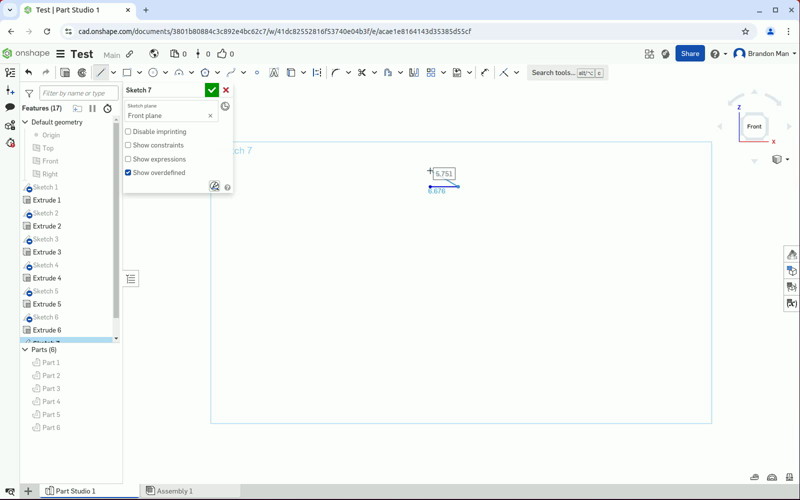
key_up(shift)
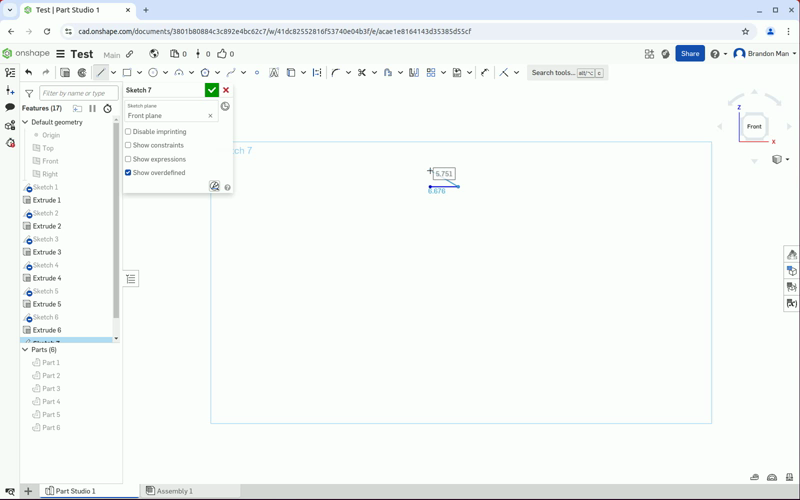
mouse_move(460, 170)
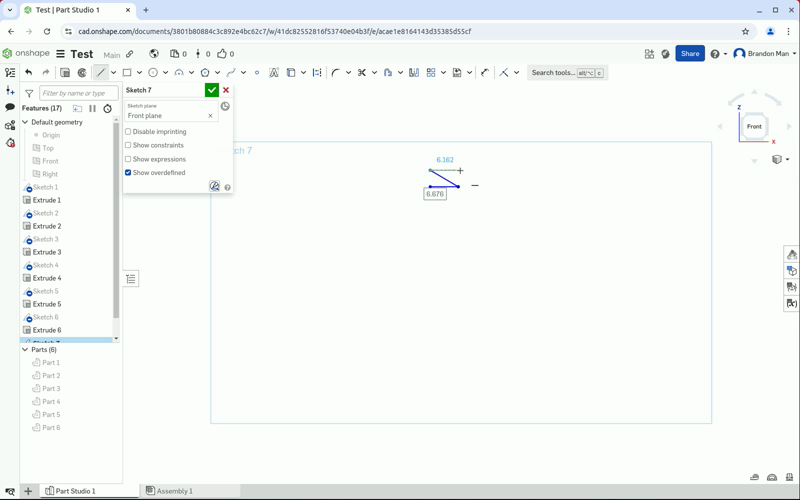
key_down(shift)
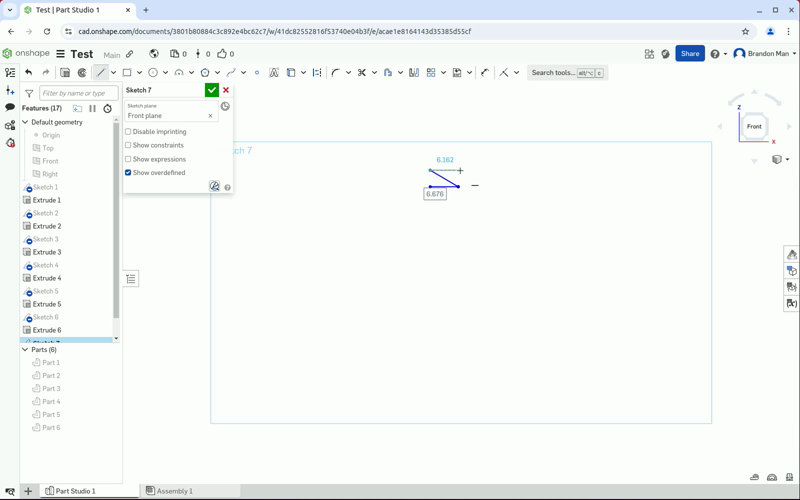
mouse_move(430, 186)
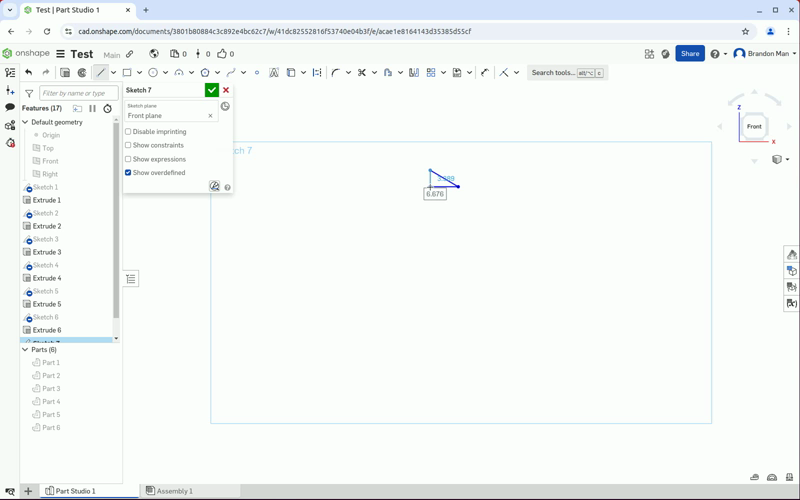
key_up(shift)
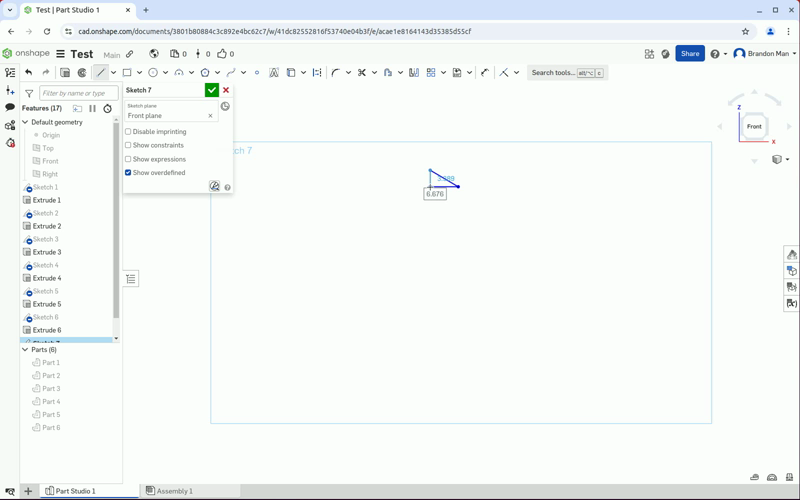
click(430, 186)
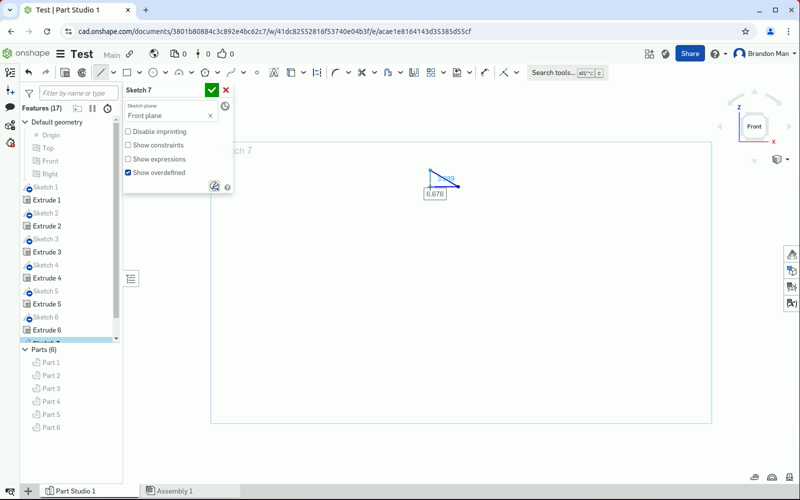
key(esc)
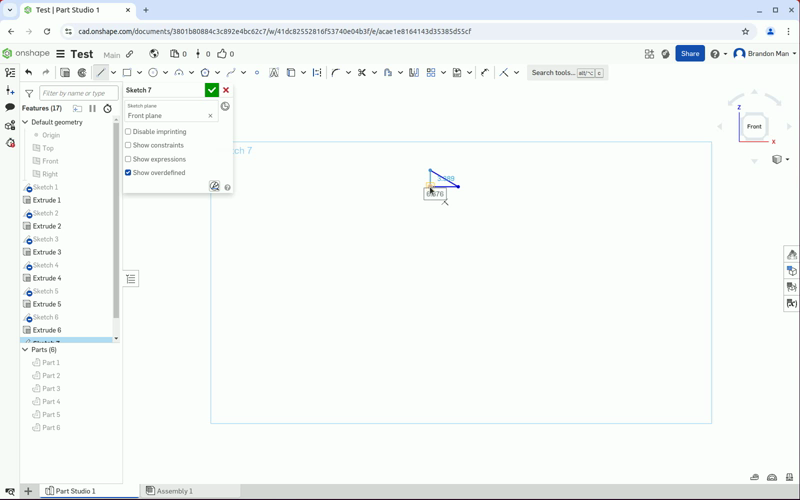
mouse_move(432, 176)
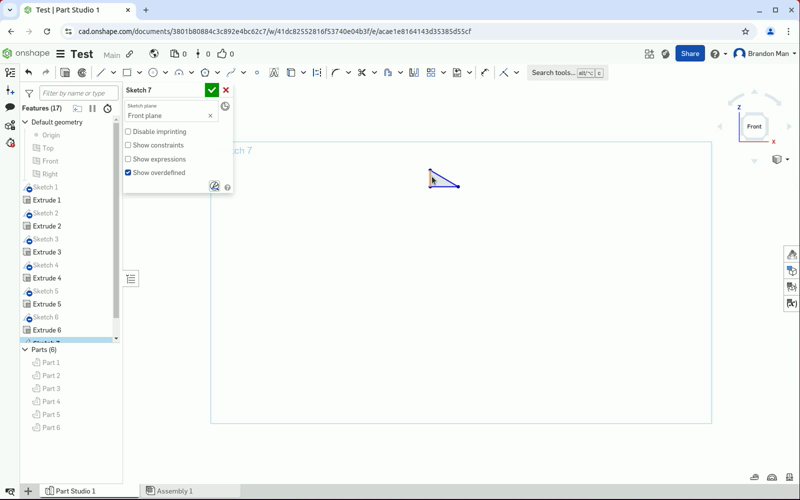
scroll(6)
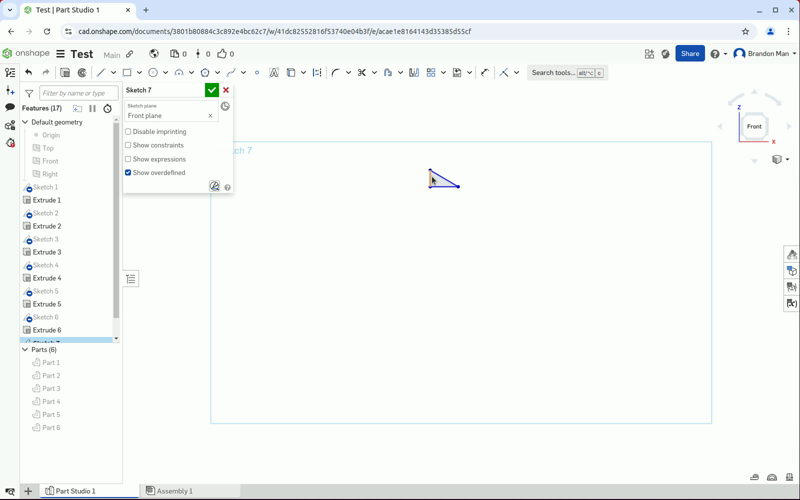
scroll(6)
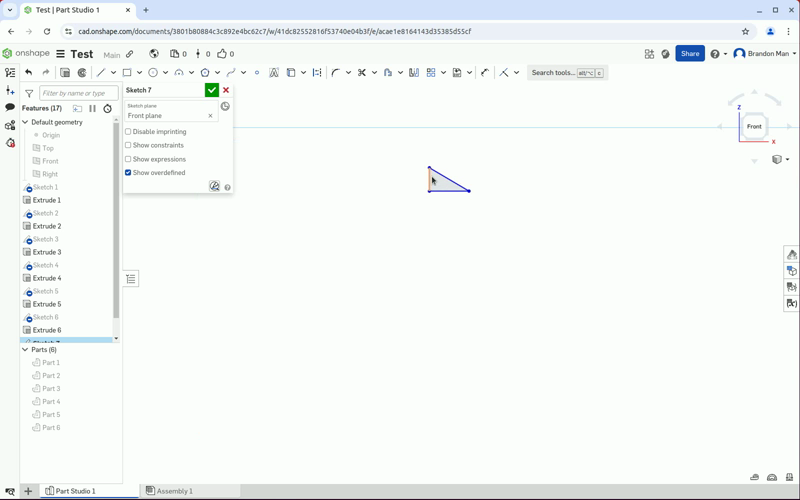
scroll(6)
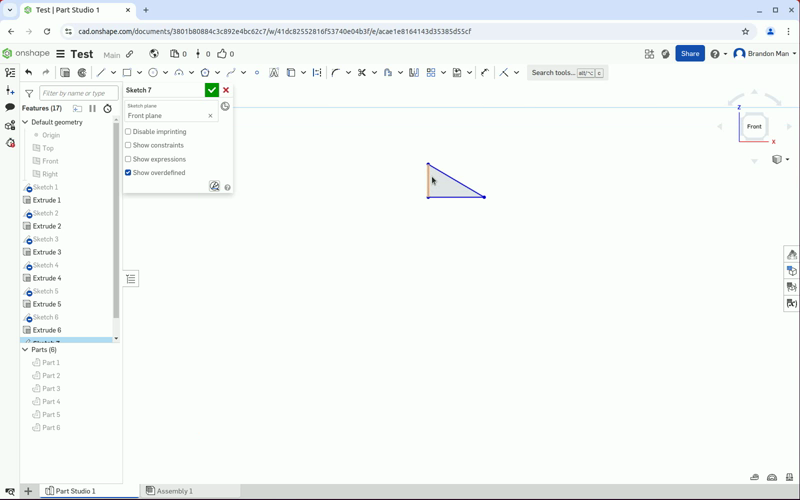
scroll(6)
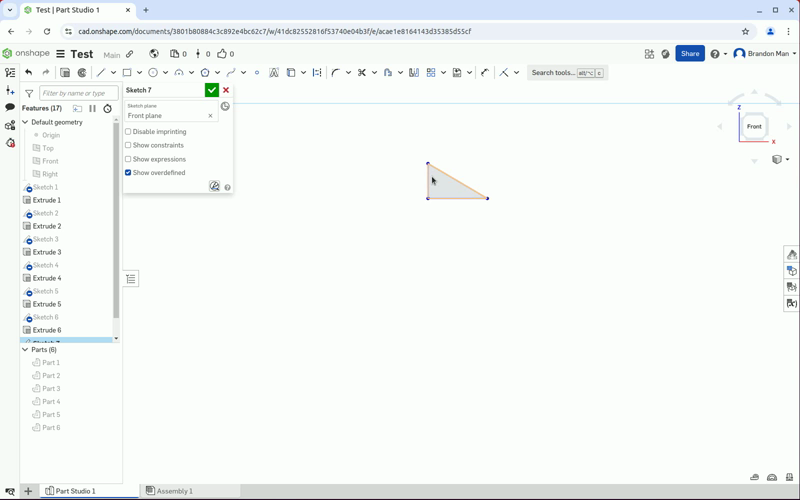
scroll(6)
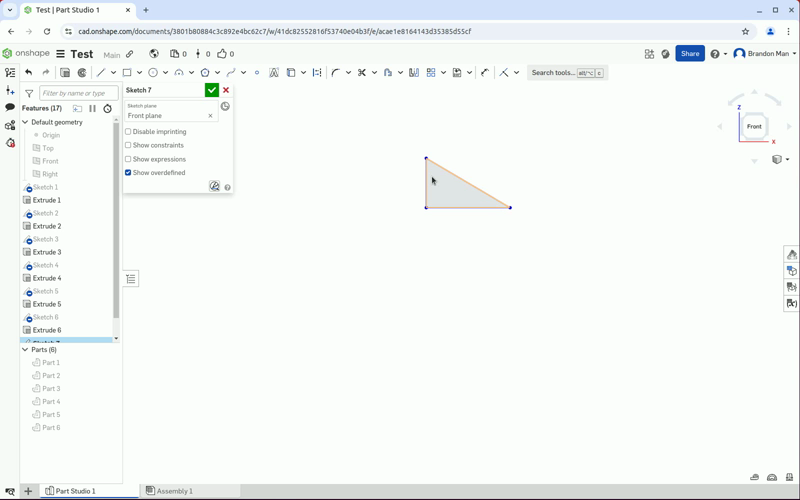
scroll(6)
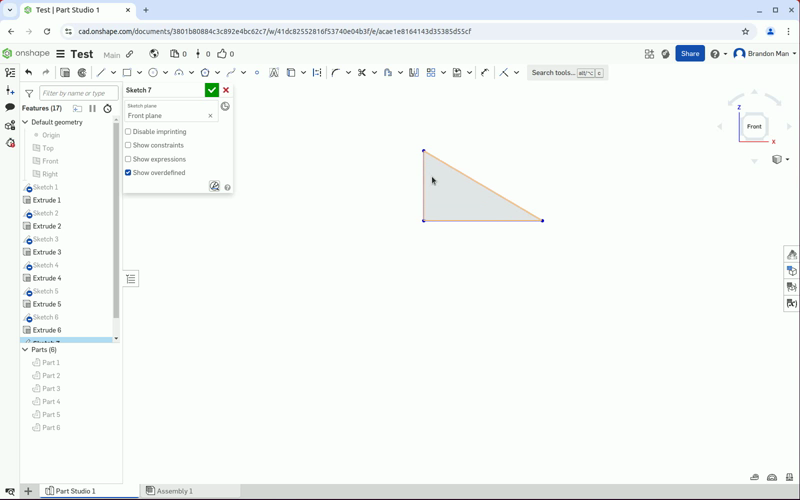
scroll(6)
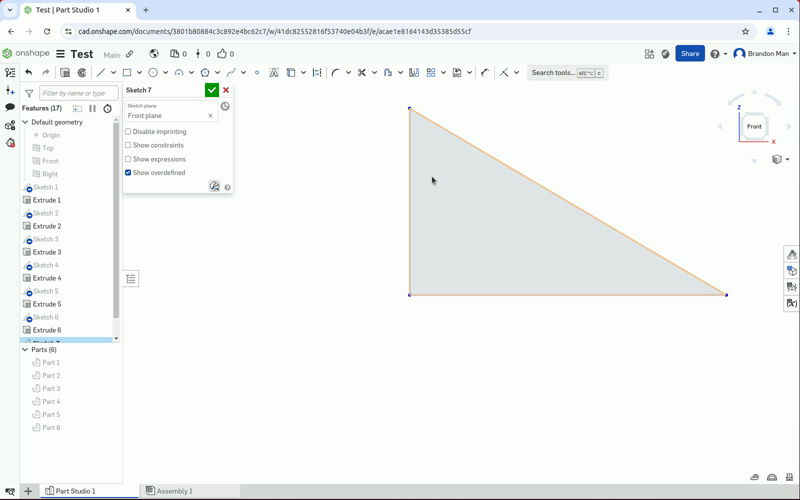
click(432, 176)
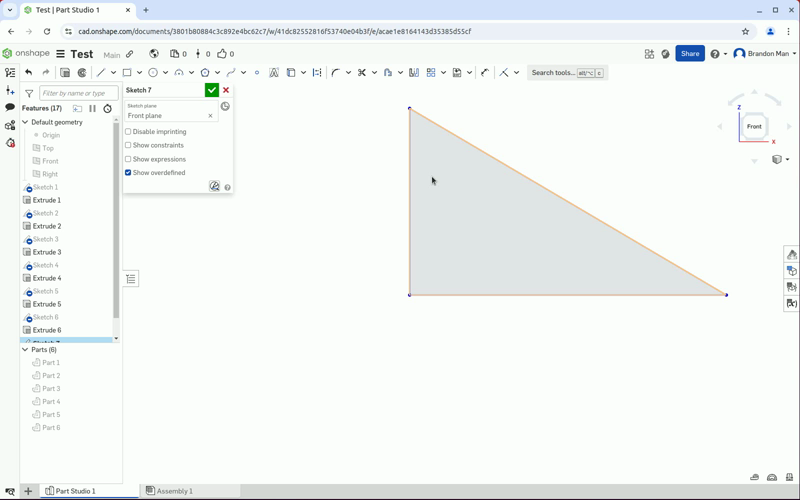
scroll(-6)
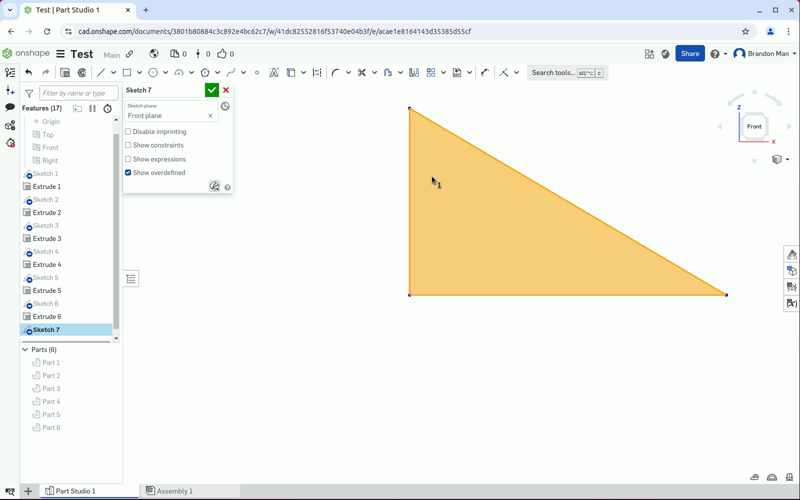
scroll(-6)
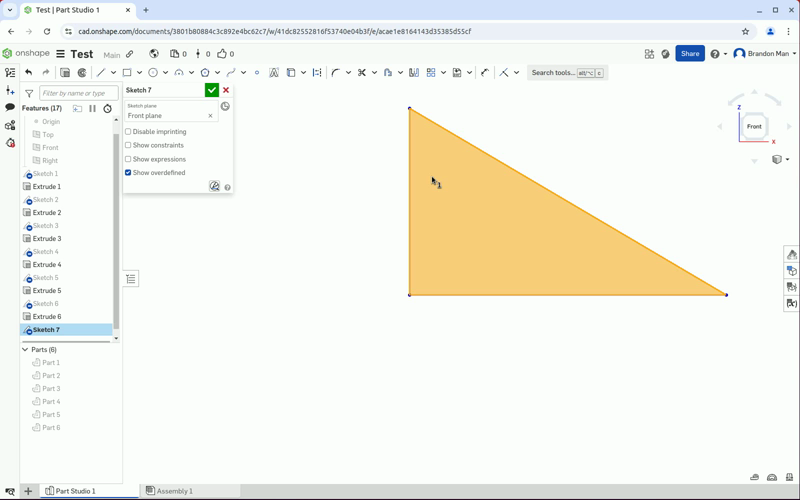
scroll(-6)
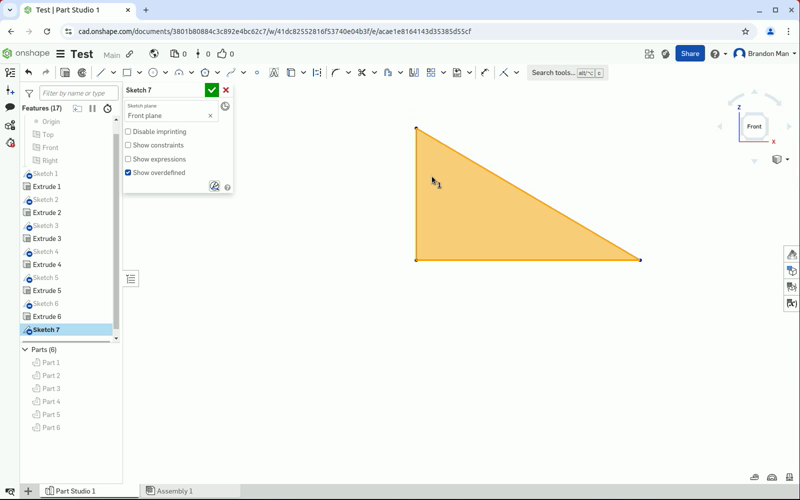
scroll(-6)
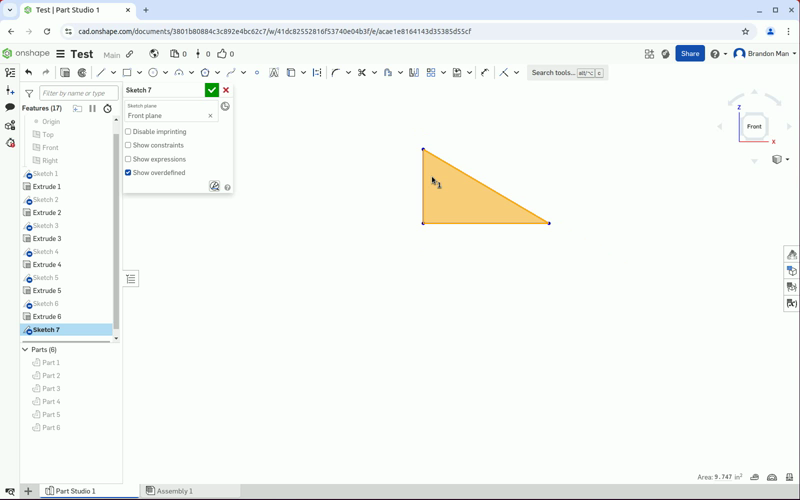
scroll(-6)
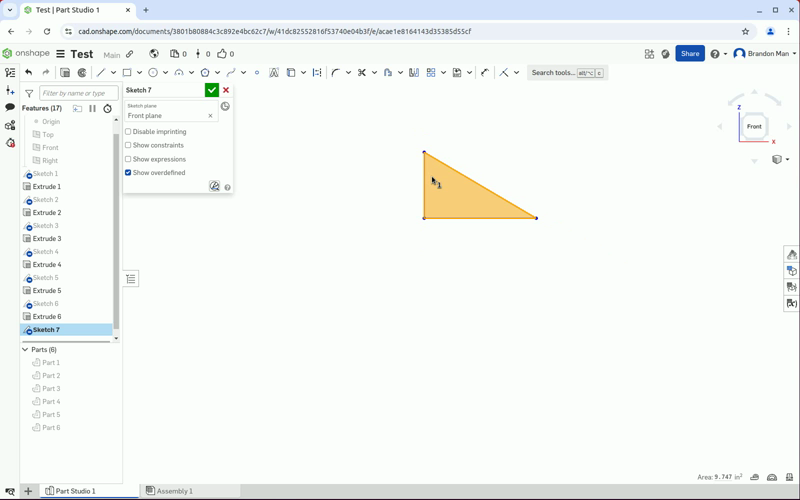
scroll(-6)
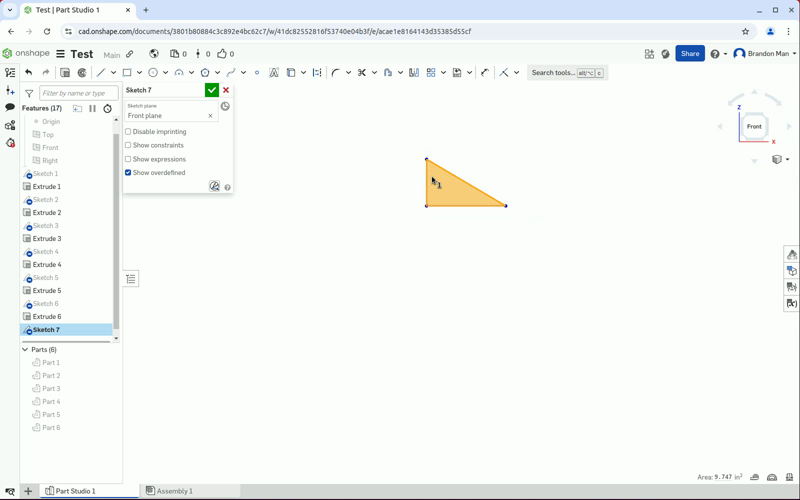
scroll(-6)
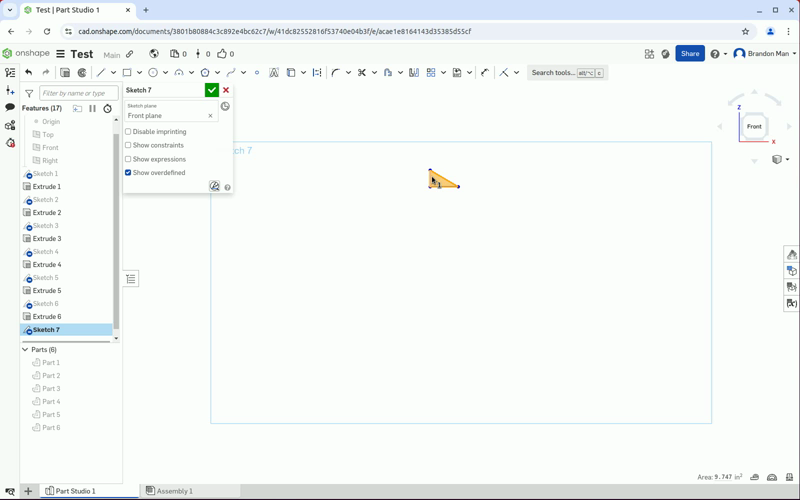
mouse_move(73, 352)
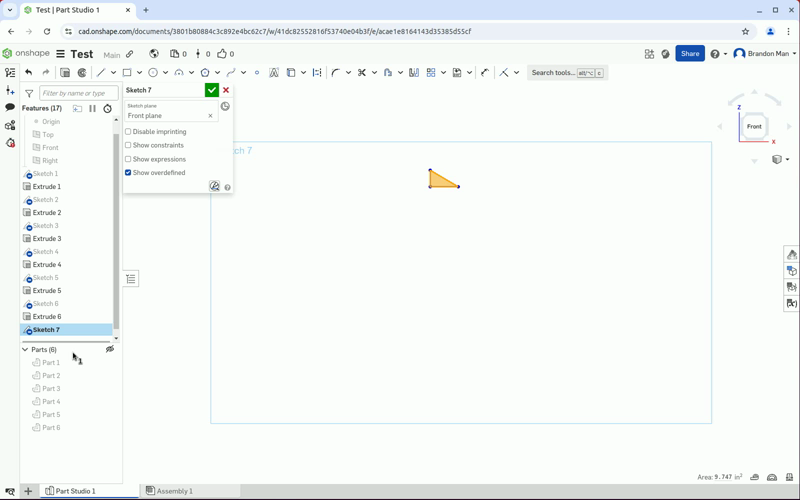
key(shift+y)
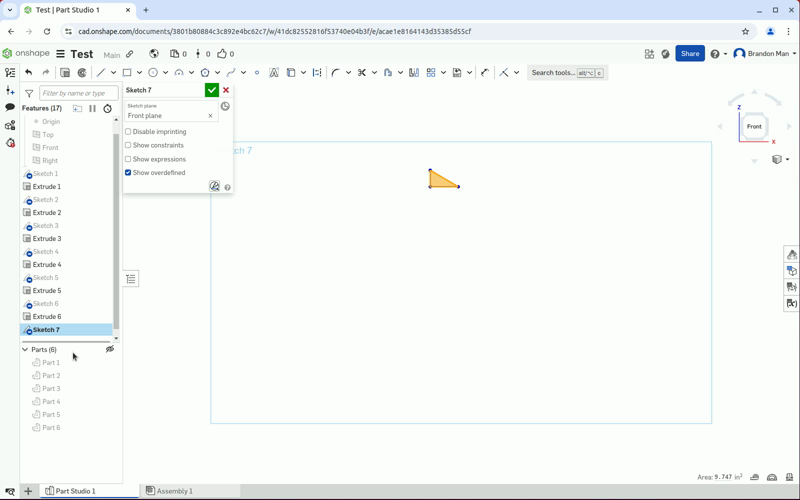
key(shift+e)
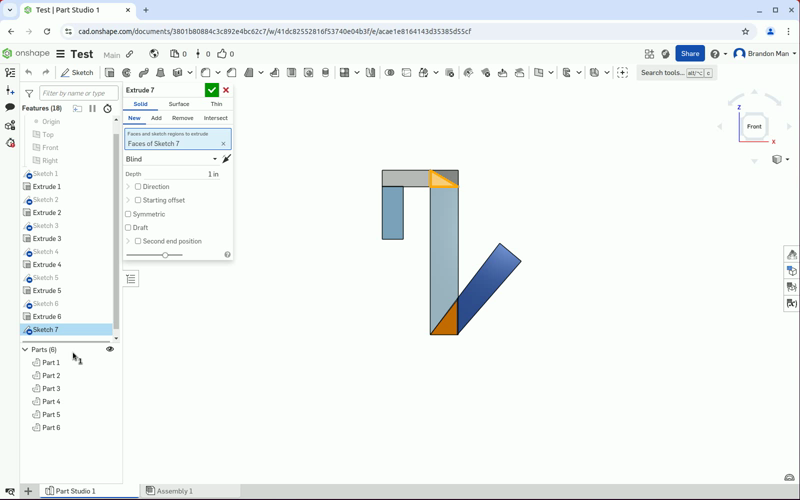
mouse_move(143, 106)
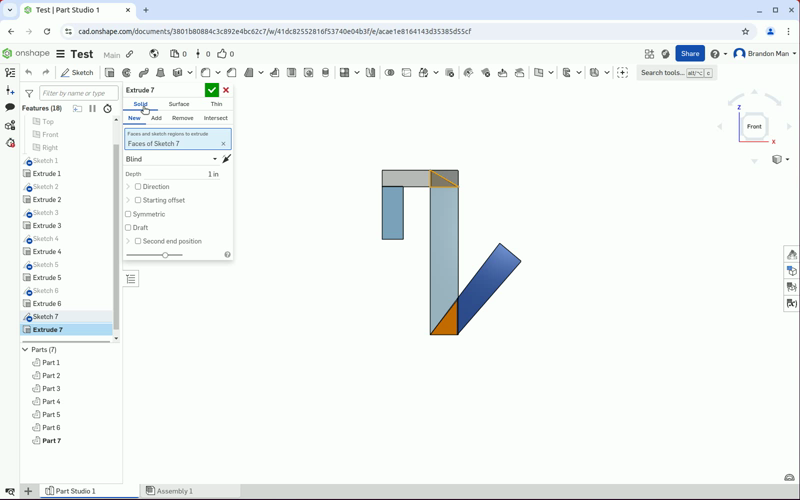
click(143, 106)
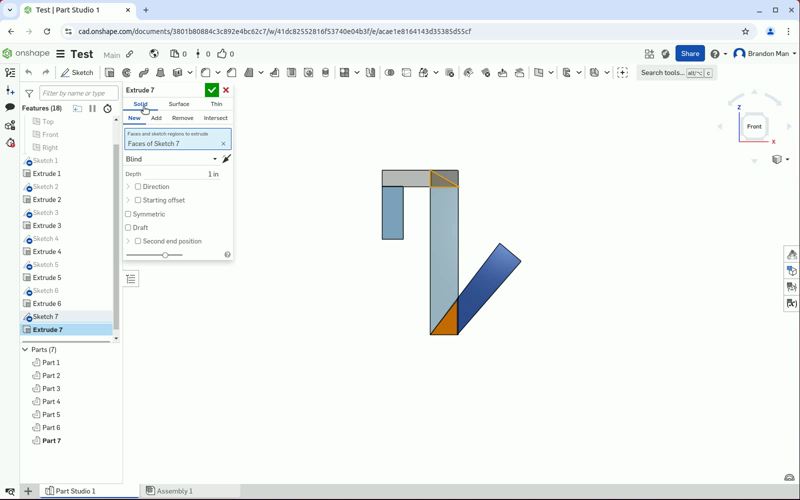
mouse_move(137, 120)
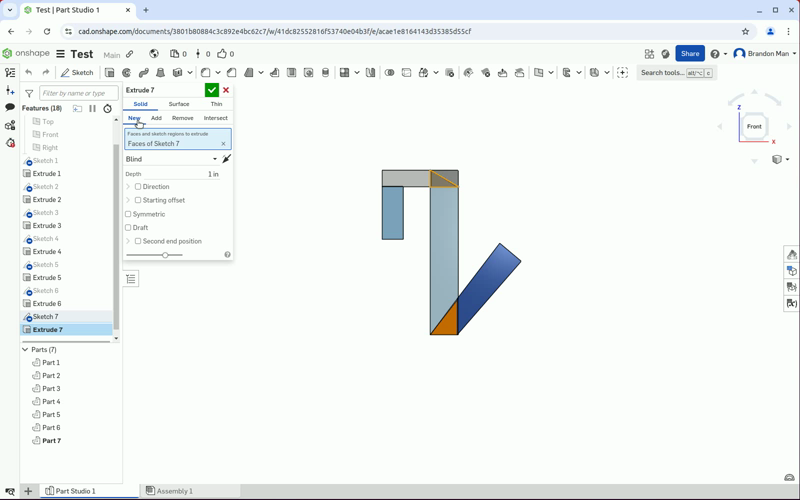
click(137, 120)
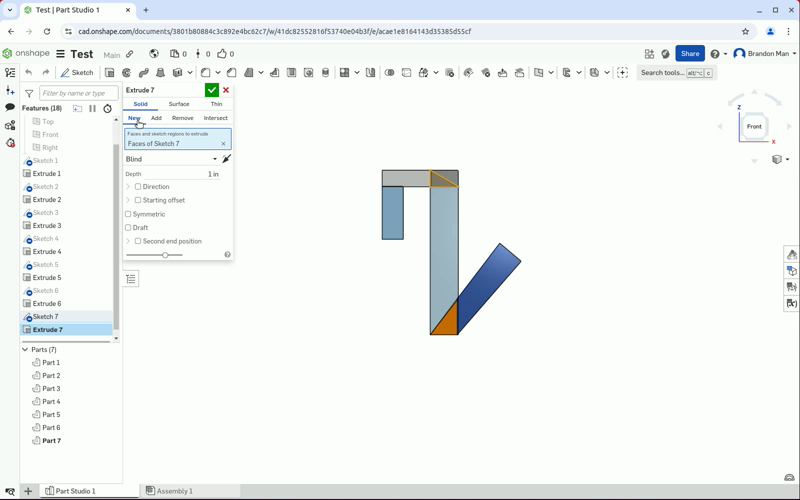
key(tab, 4)
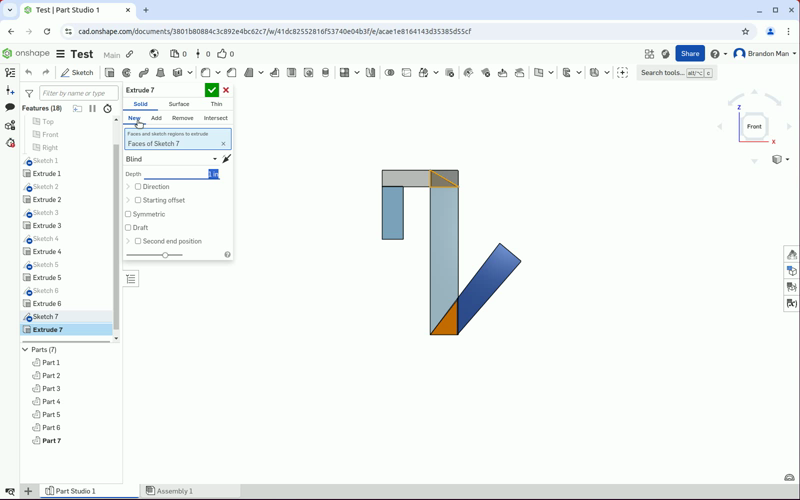
text(12.517)
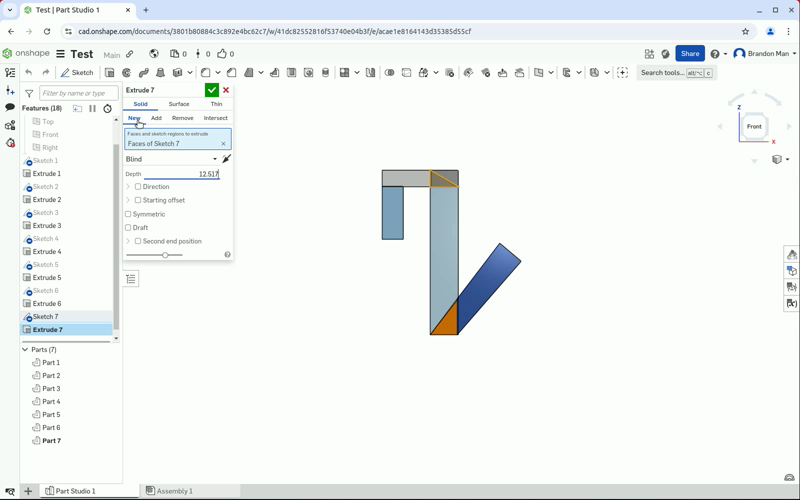
key(enter)
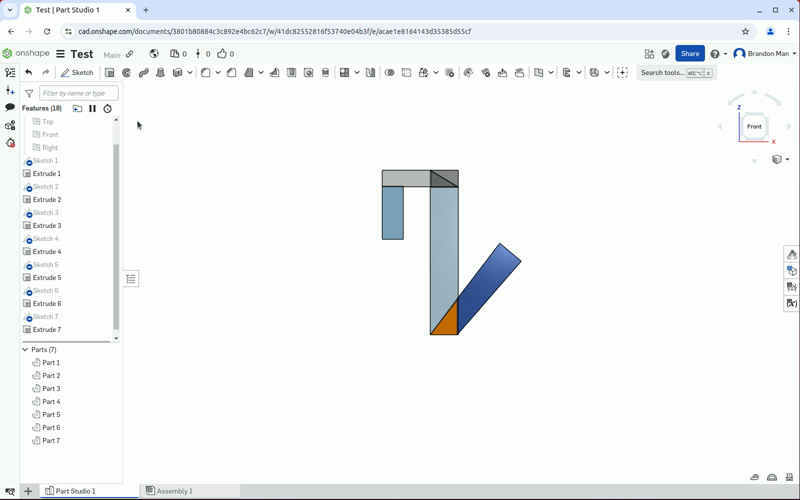
key(shift+h)
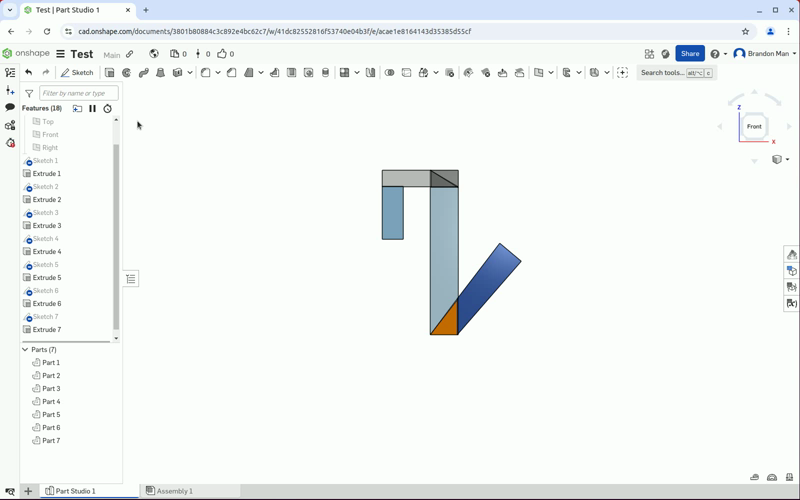
key(shift+h)
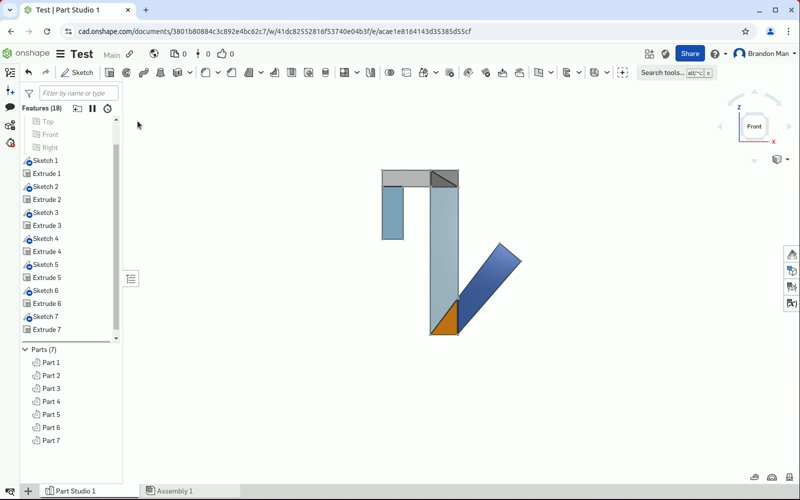
key(shift+7)
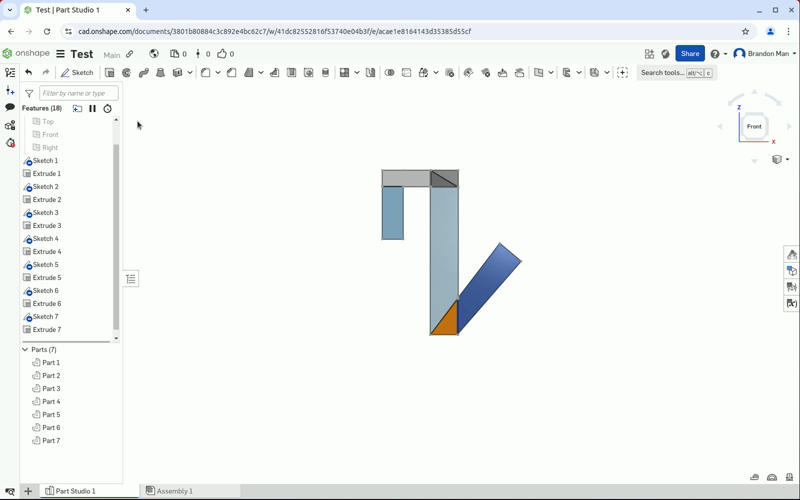
key(left, 2)
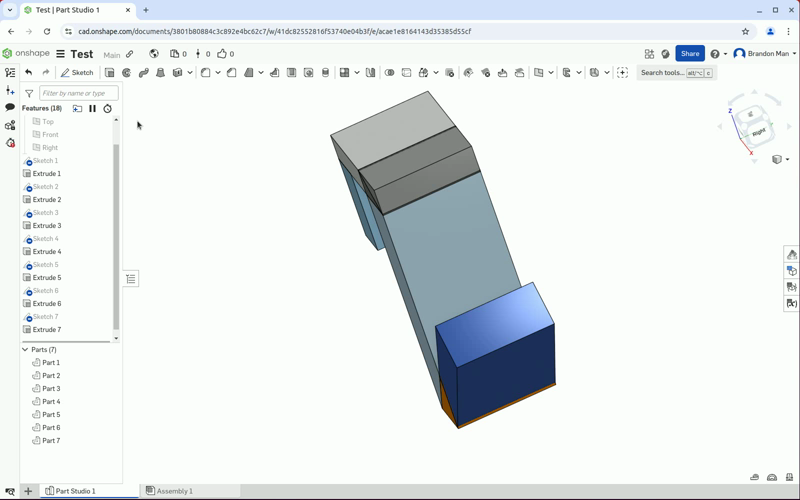
key(down, 2)
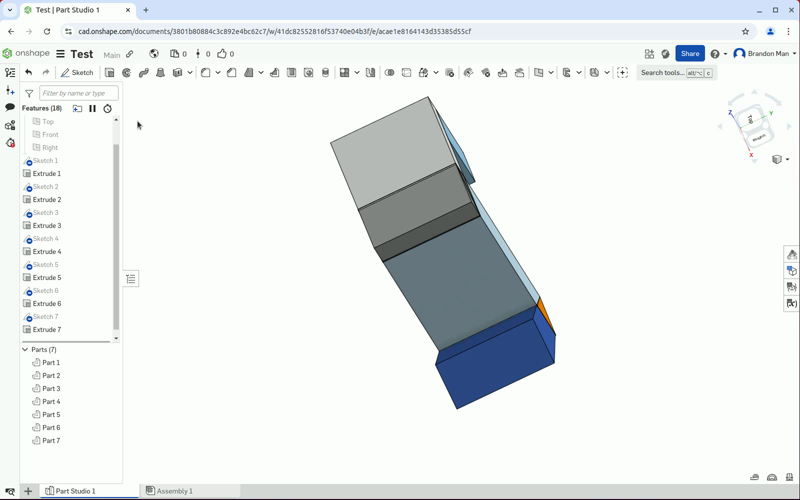
key(up, 2)
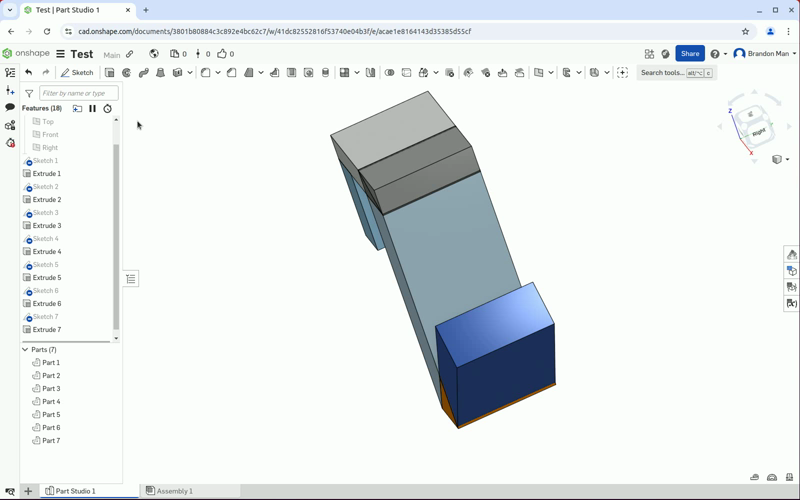
key(right, 2)
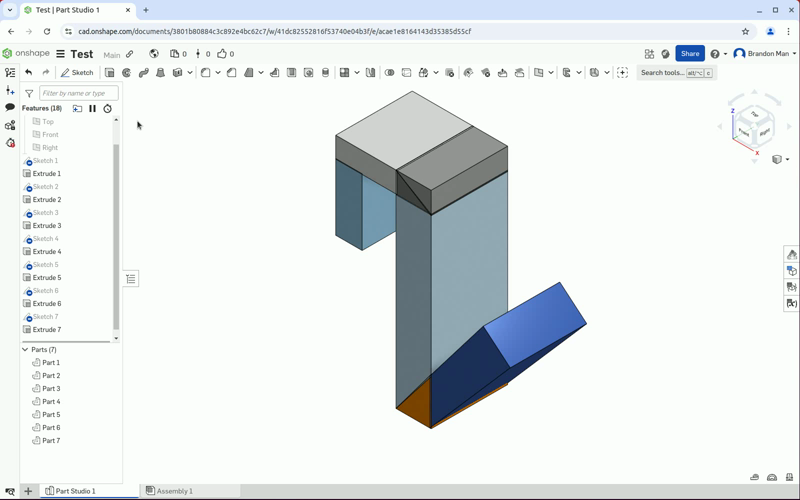
mouse_move(69, 163)
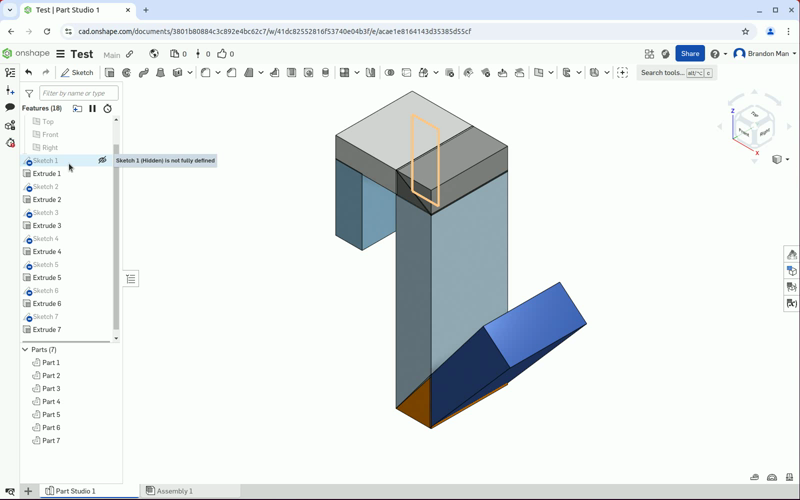
click(69, 163)